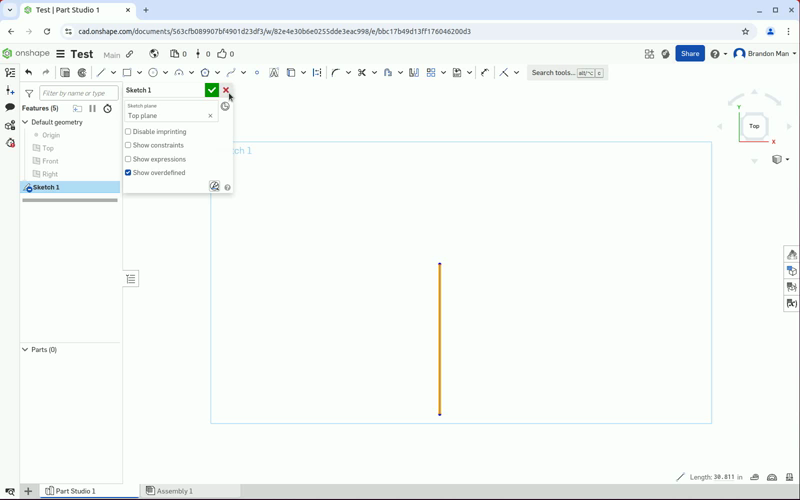
key(shift+h)
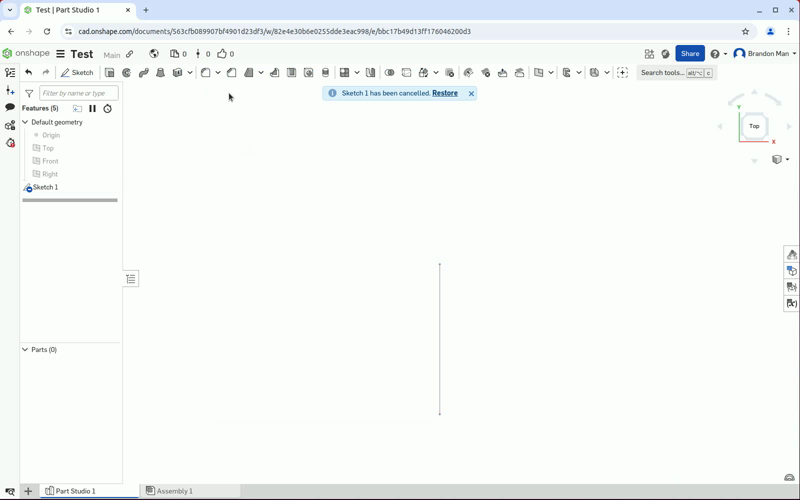
key(shift+s)
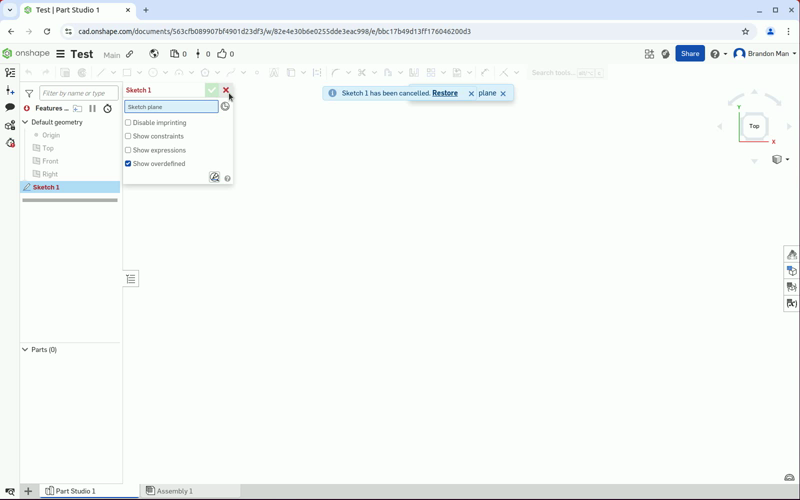
mouse_move(73, 150)
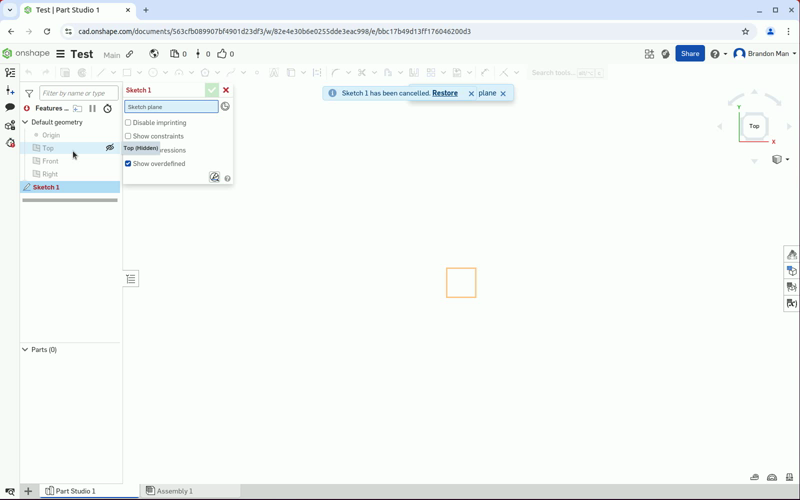
click(73, 150)
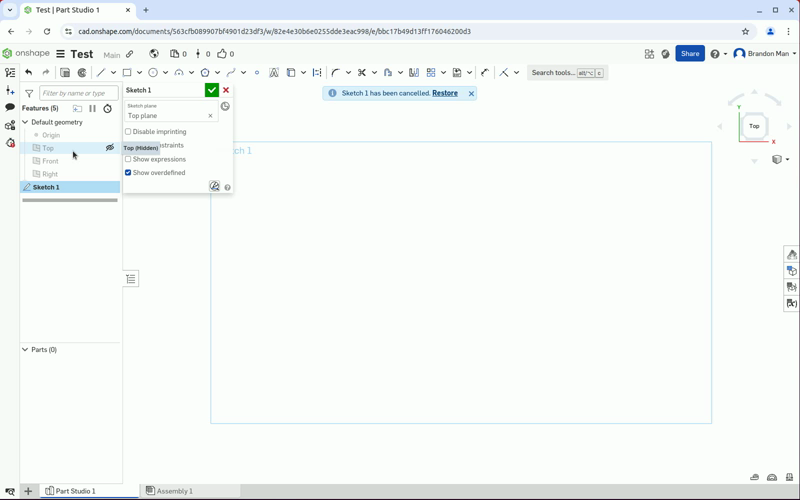
mouse_move(73, 352)
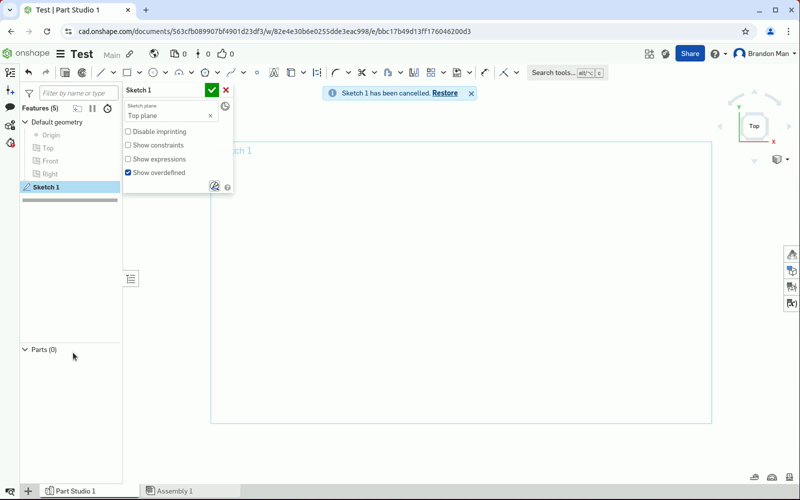
key(y)
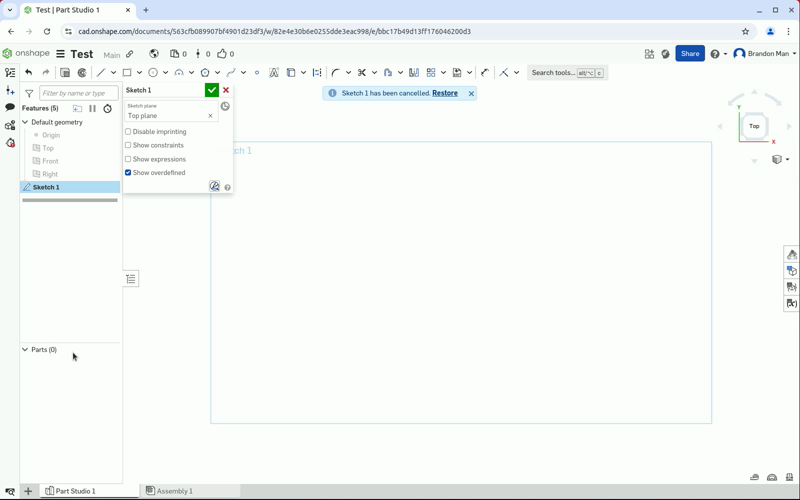
key(a)
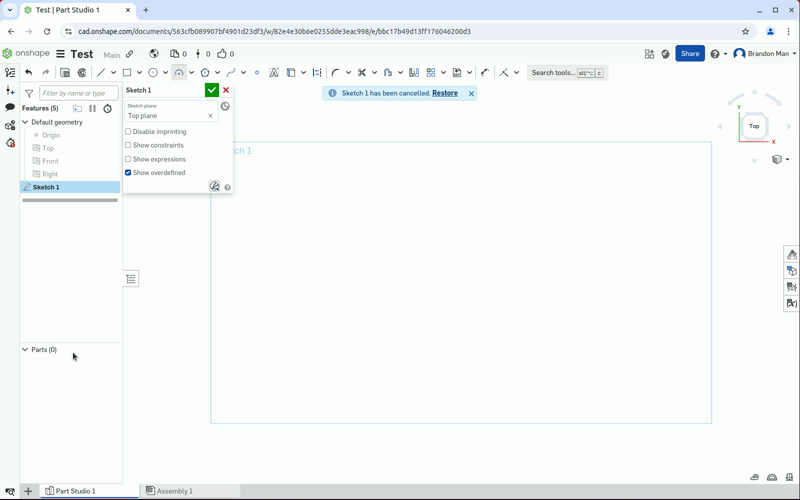
key_down(shift)
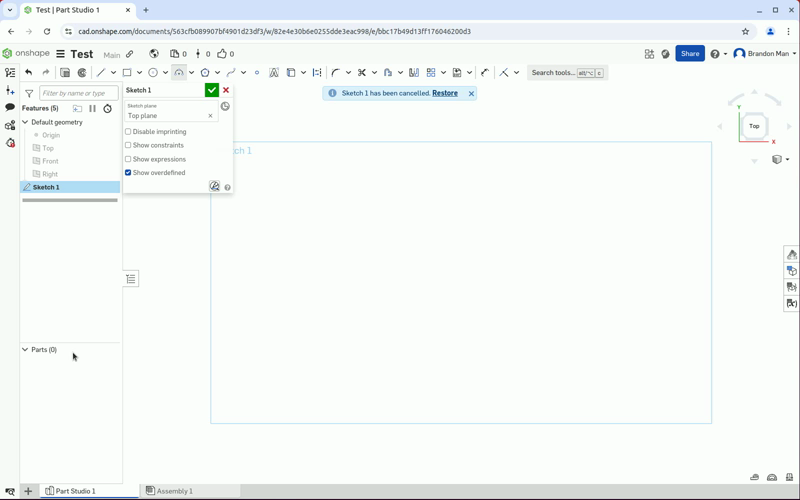
mouse_move(439, 177)
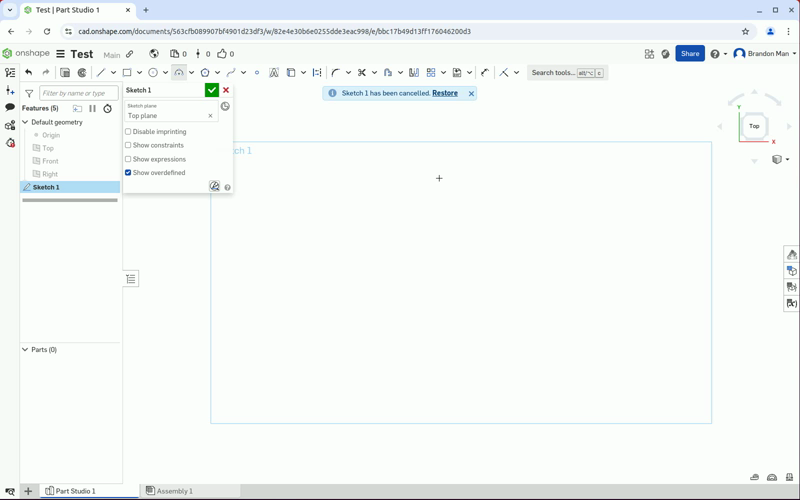
click(439, 177)
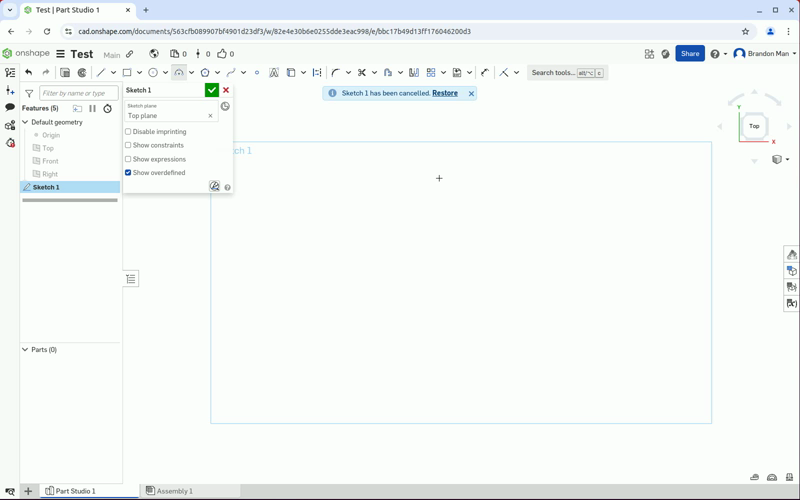
key_up(shift)
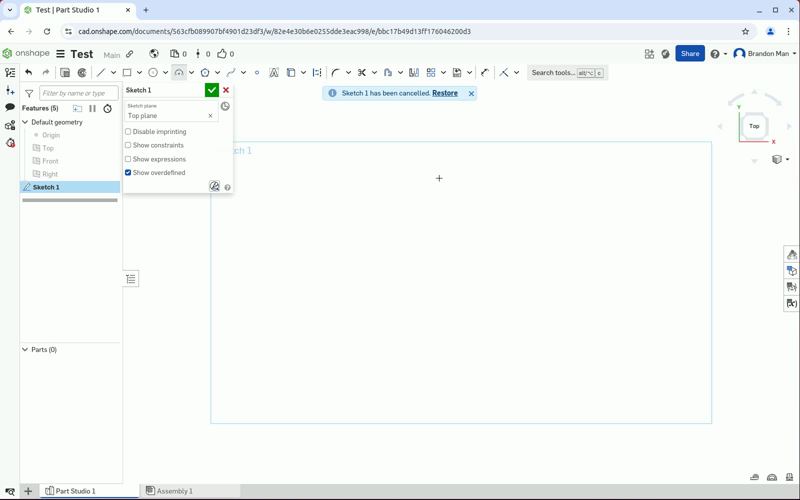
key_down(shift)
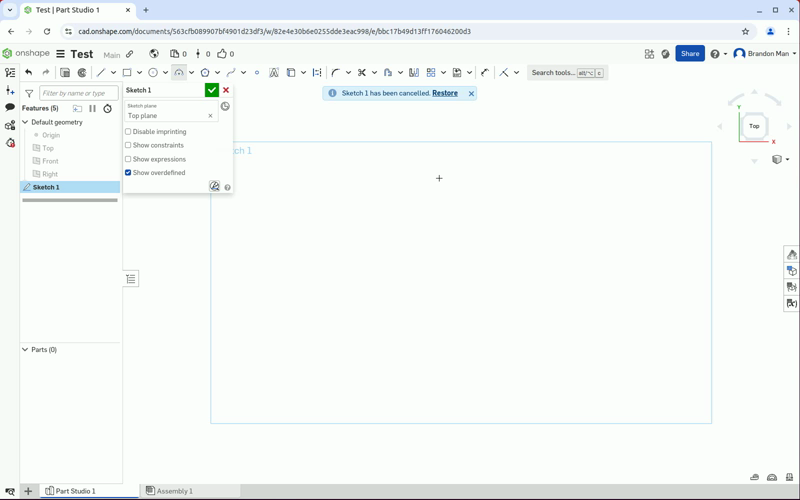
mouse_move(482, 177)
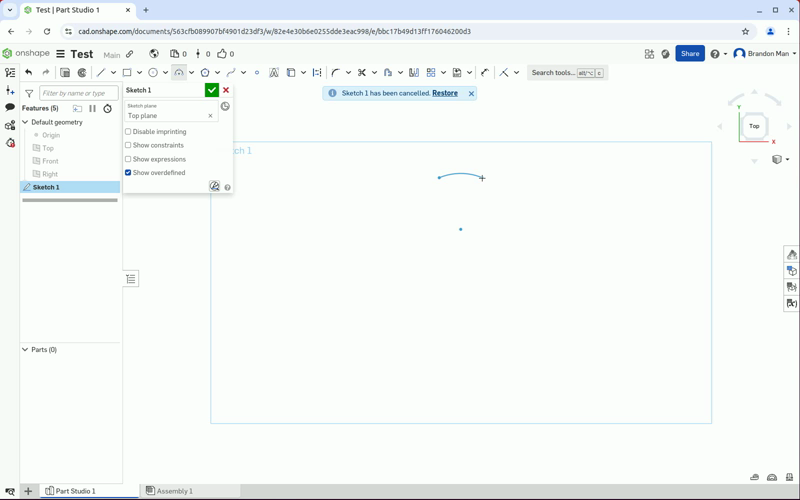
click(482, 177)
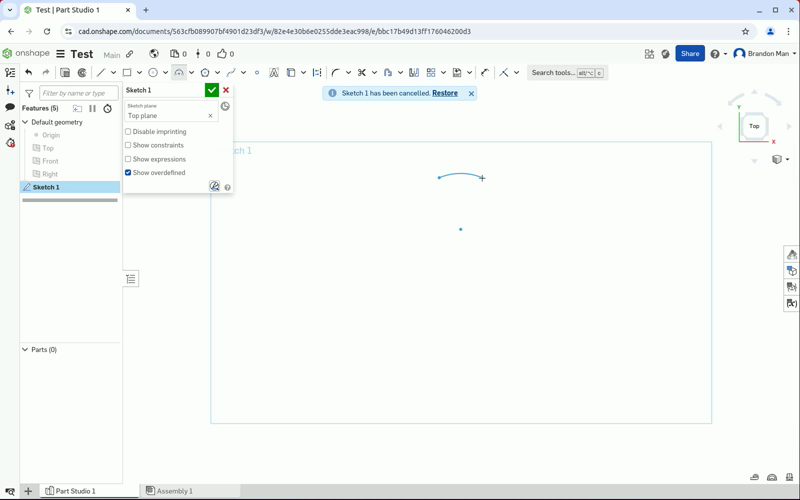
mouse_move(460, 238)
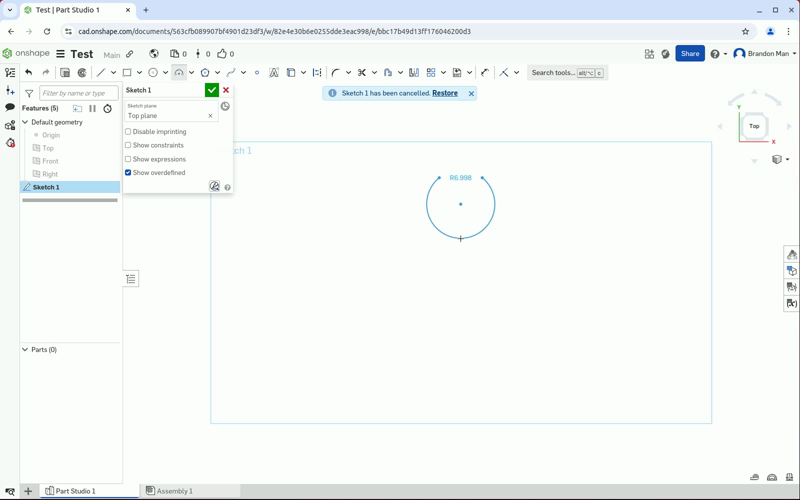
click(460, 238)
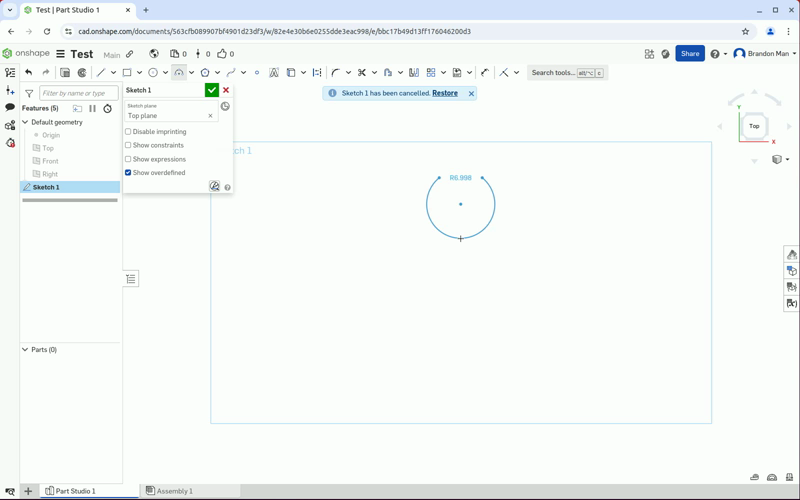
key_up(shift)
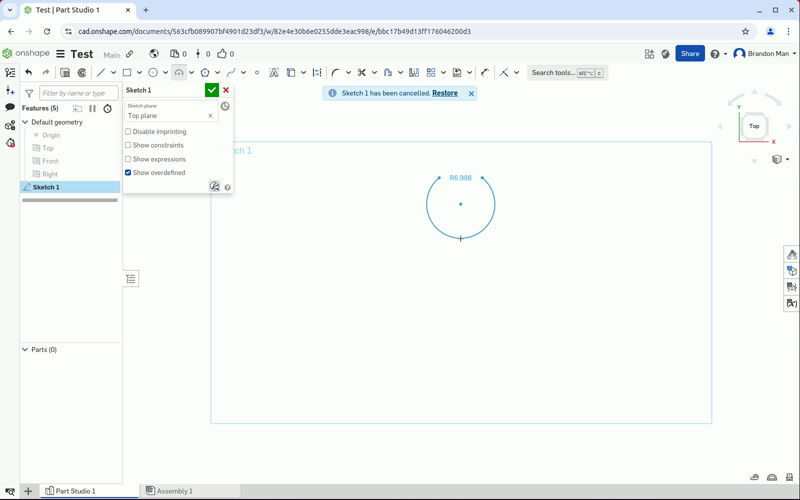
mouse_move(482, 177)
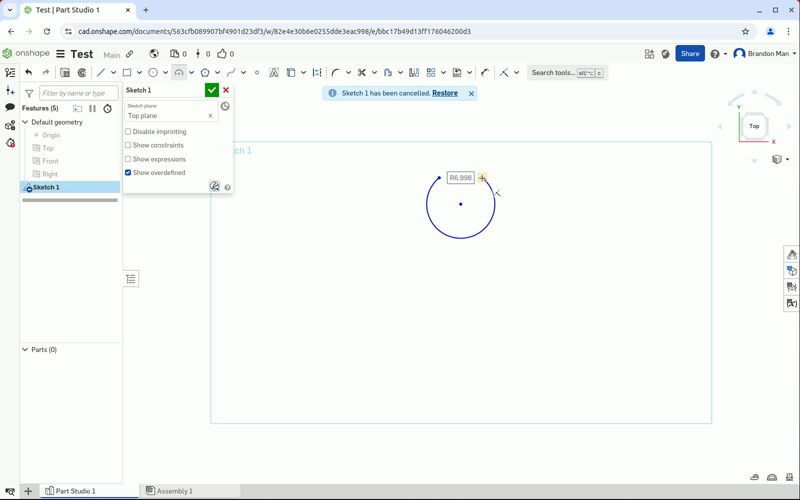
click(482, 177)
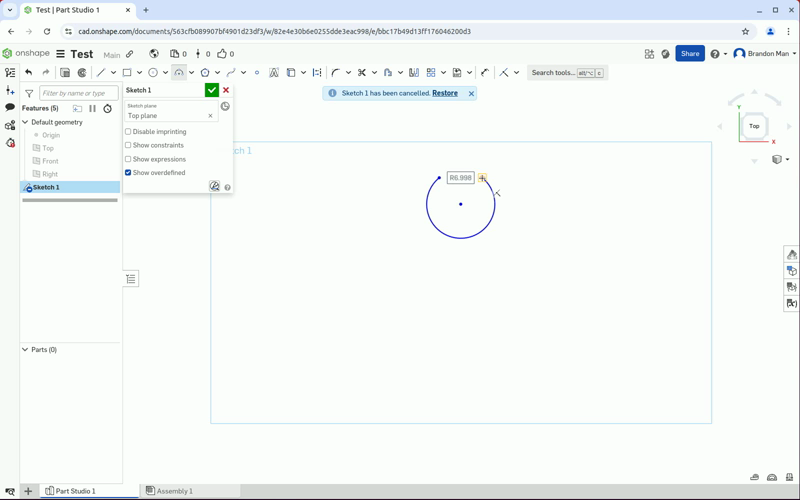
mouse_move(439, 177)
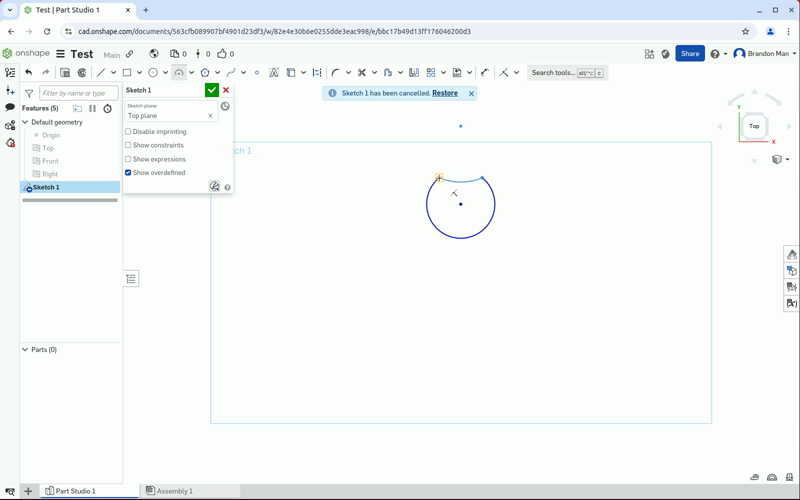
click(439, 177)
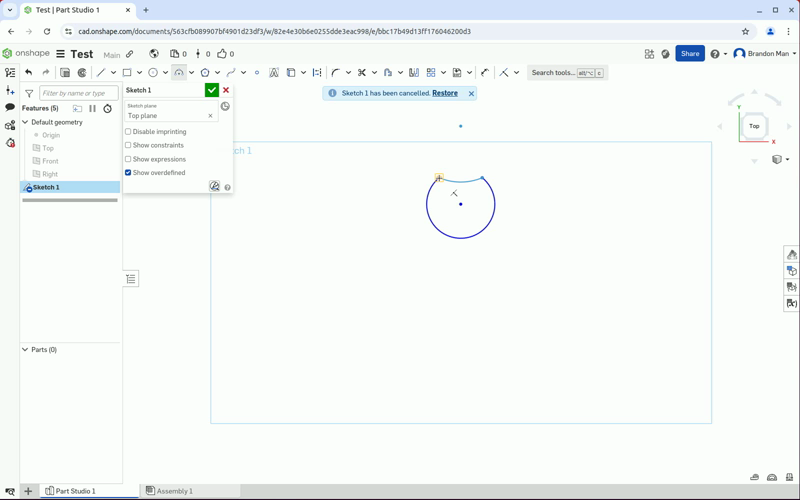
key_down(shift)
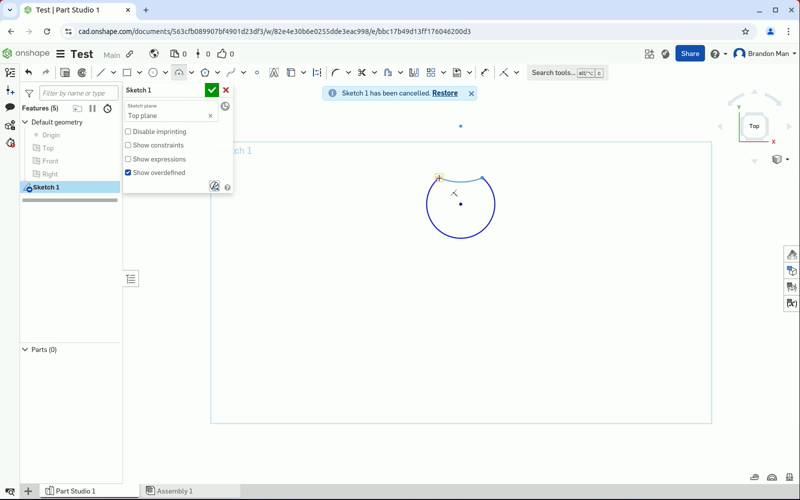
mouse_move(460, 175)
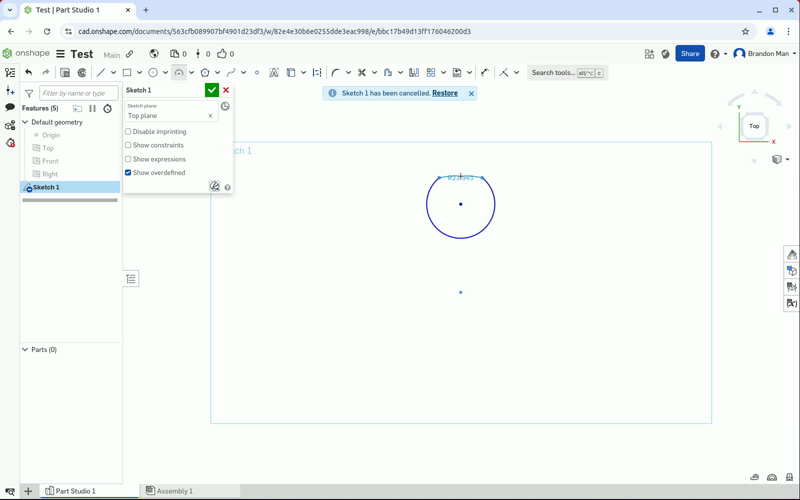
click(460, 175)
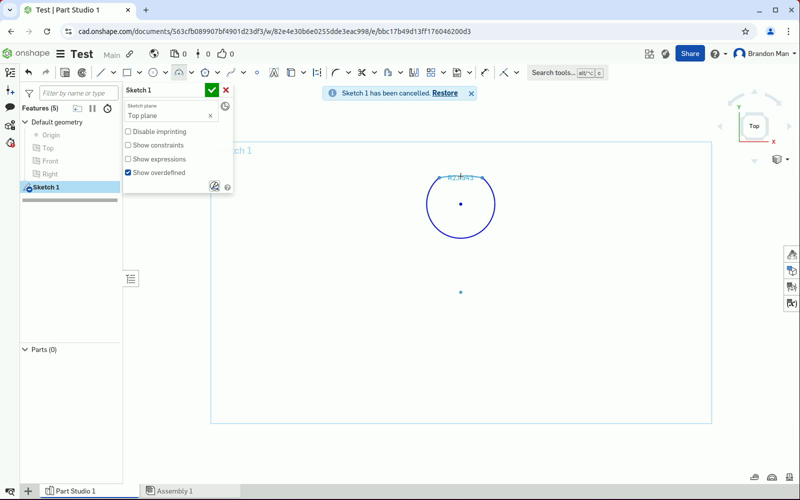
key_up(shift)
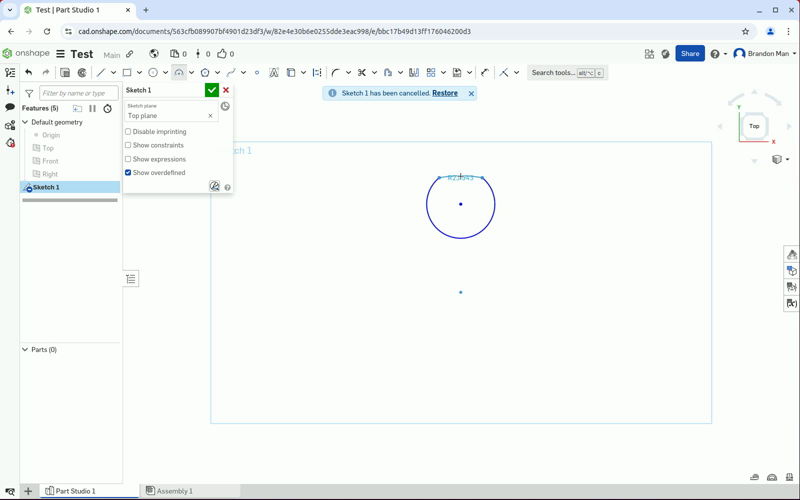
key(esc)
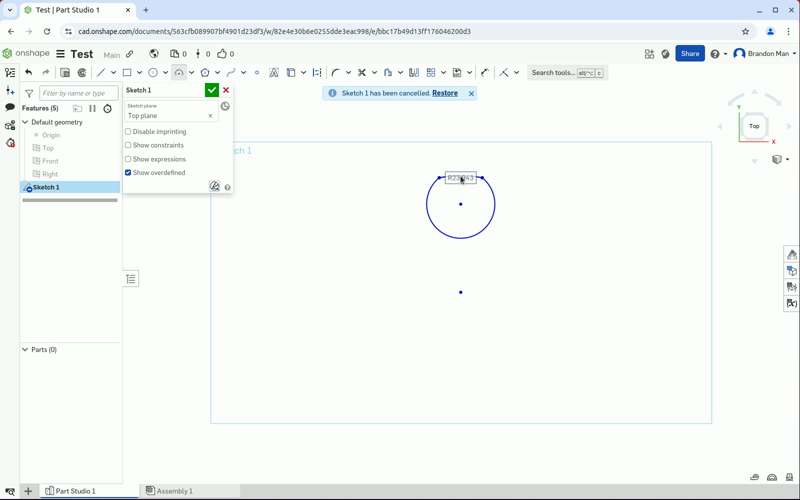
key(c)
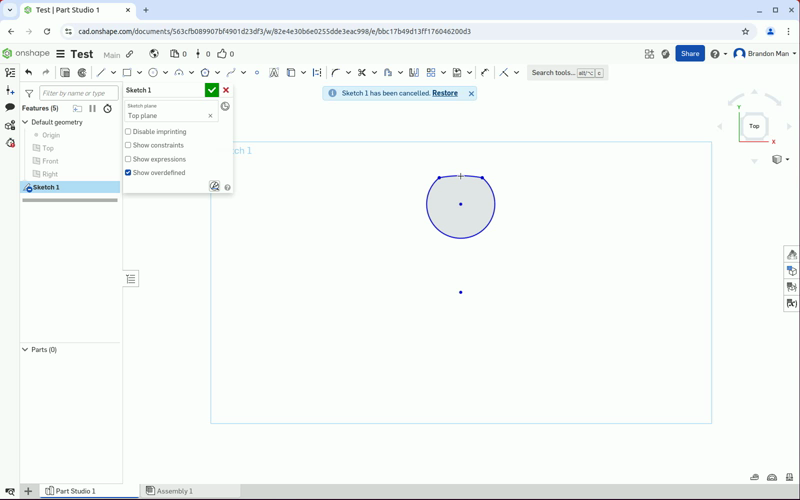
key_down(shift)
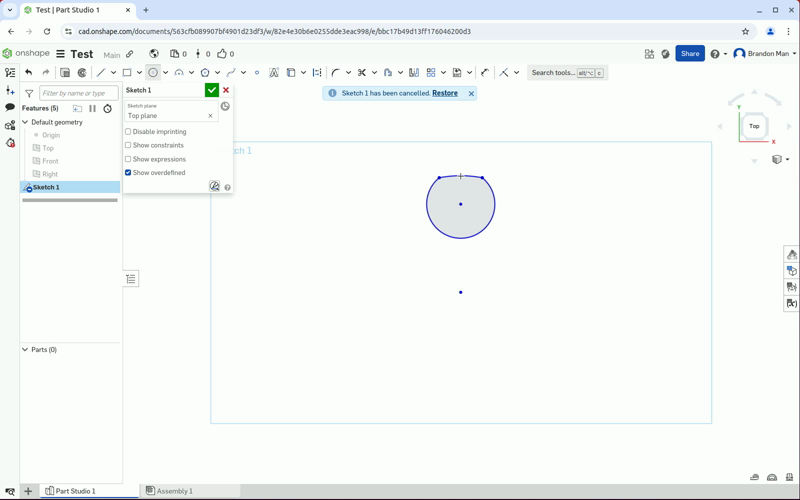
mouse_move(461, 204)
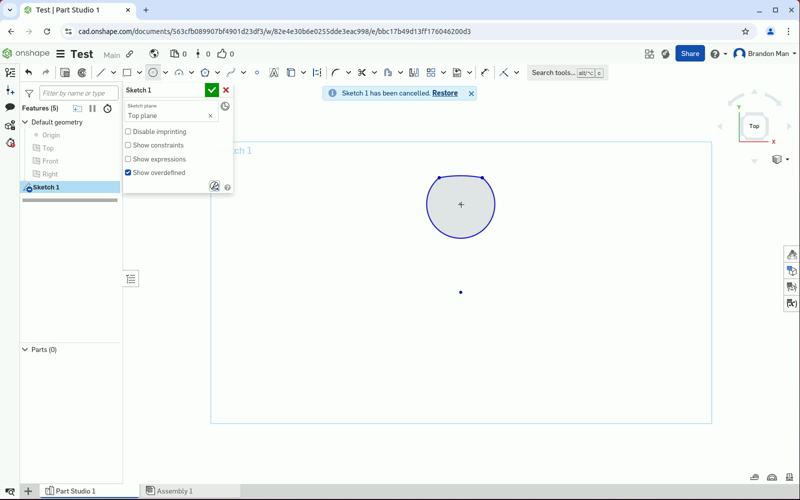
click(461, 204)
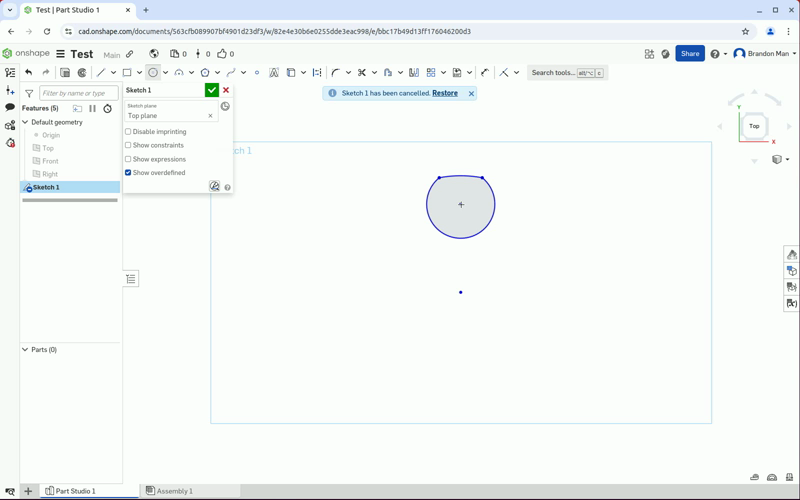
key_up(shift)
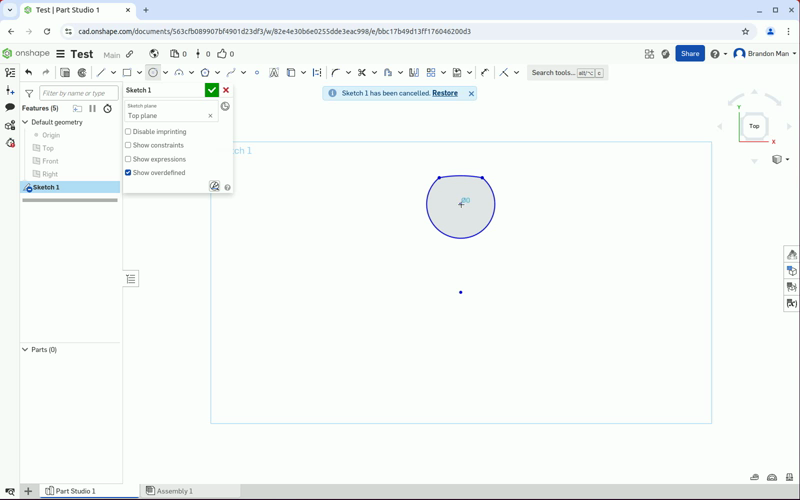
mouse_move(487, 204)
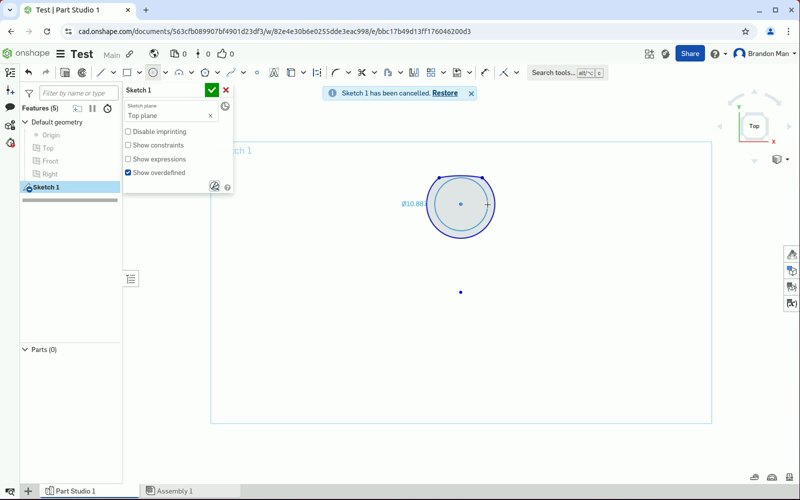
click(487, 204)
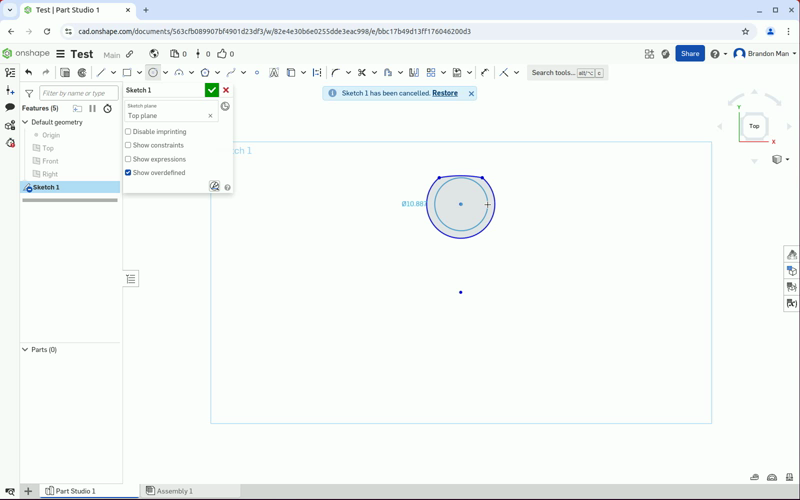
key(esc)
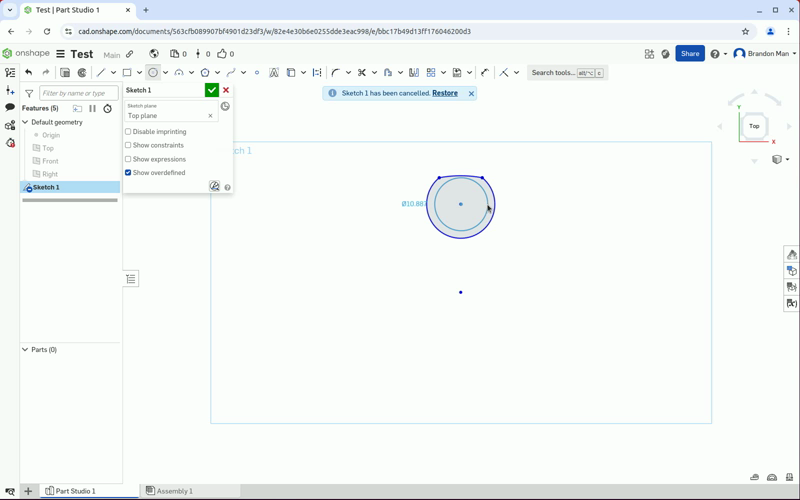
mouse_move(488, 193)
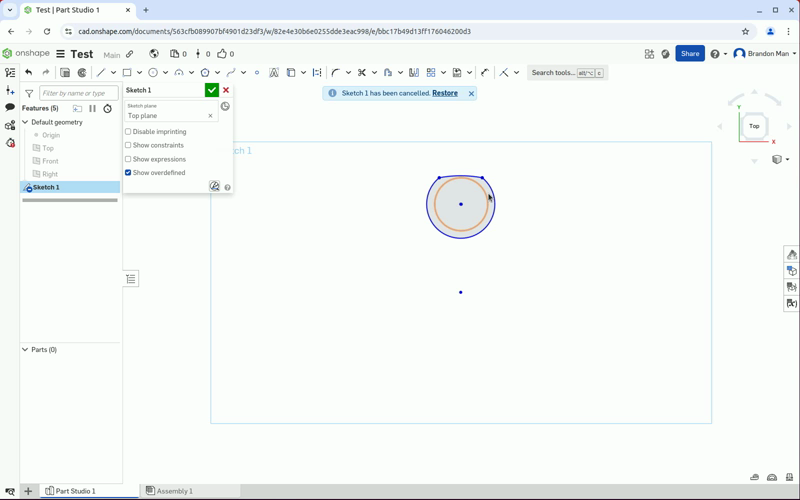
scroll(6)
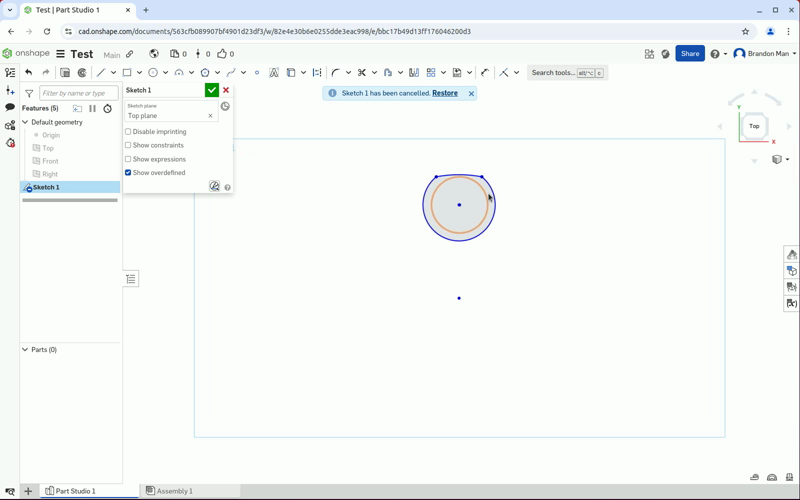
scroll(6)
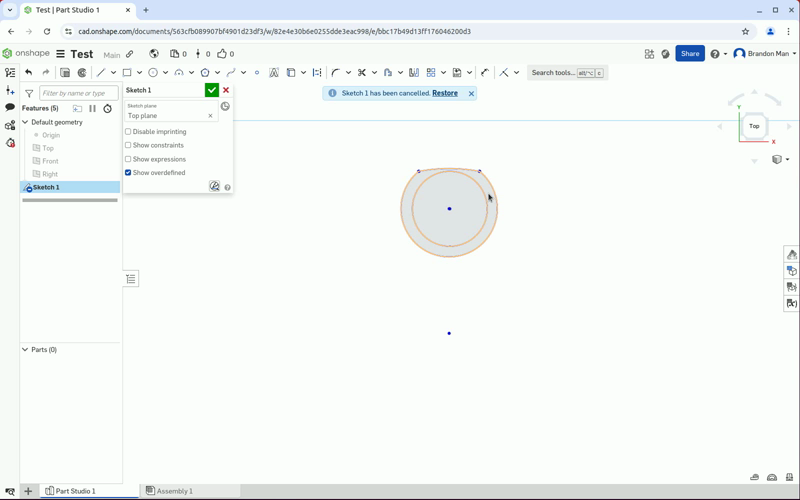
scroll(6)
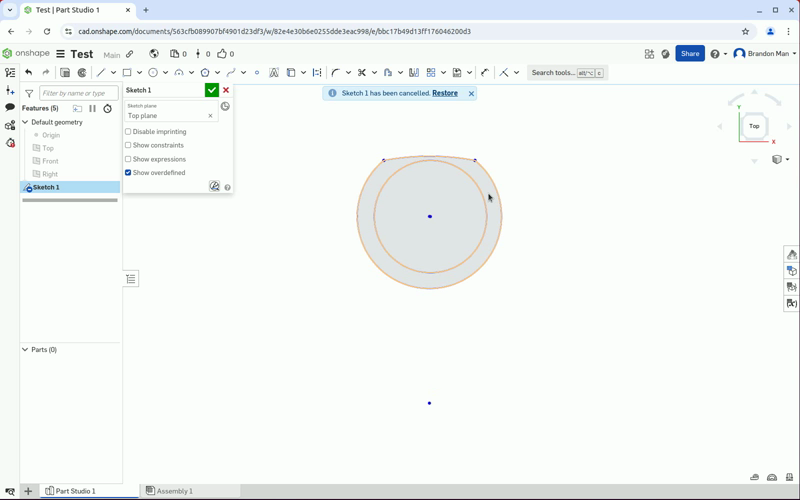
scroll(6)
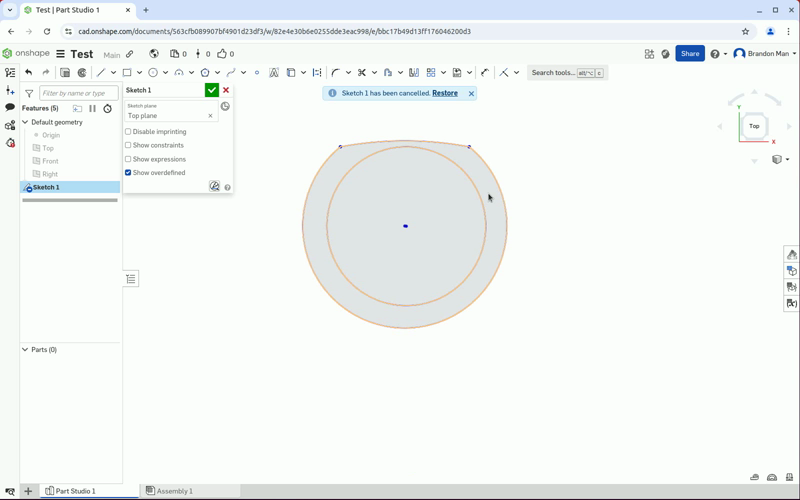
scroll(6)
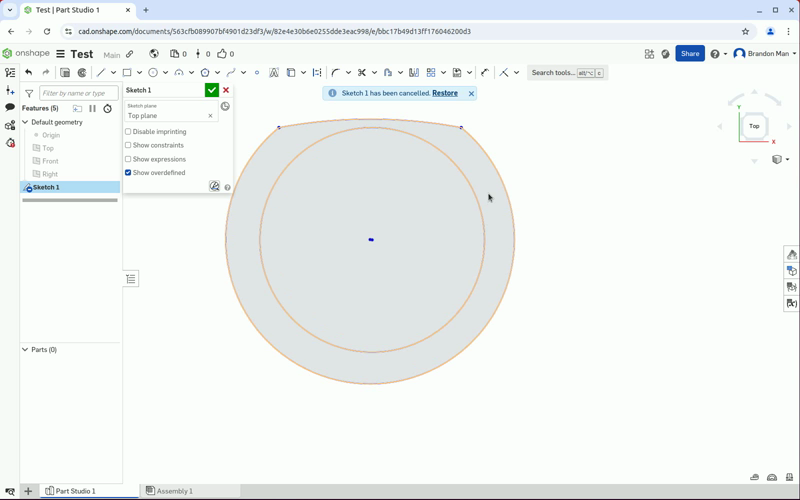
scroll(6)
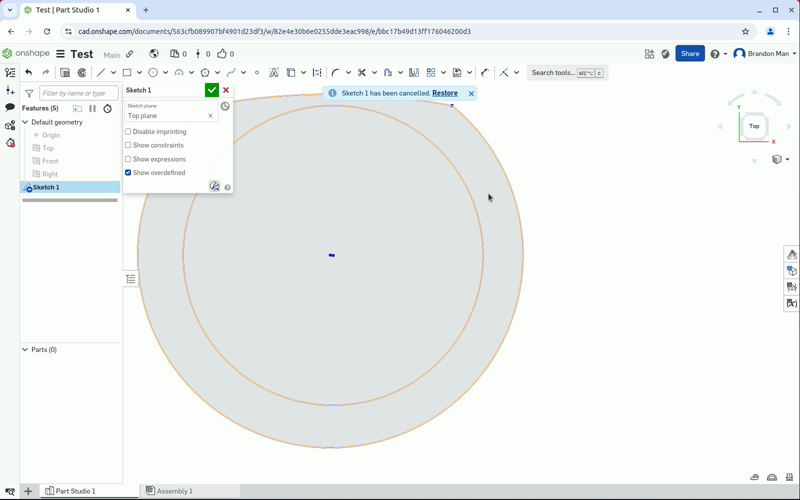
scroll(6)
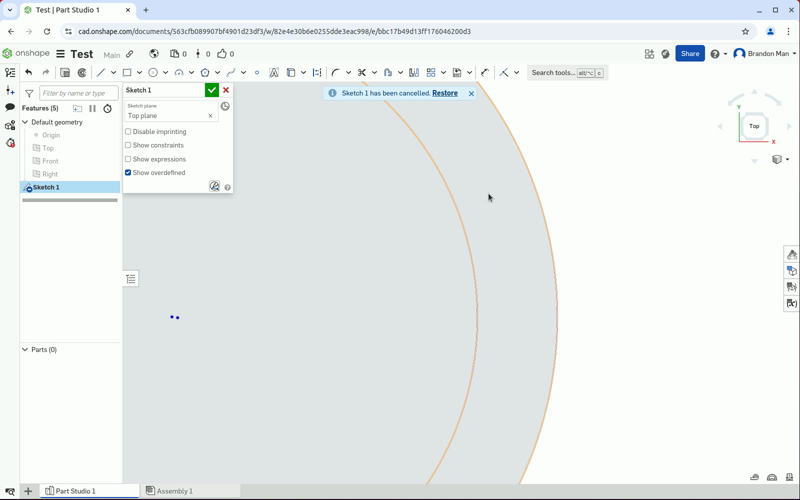
click(488, 193)
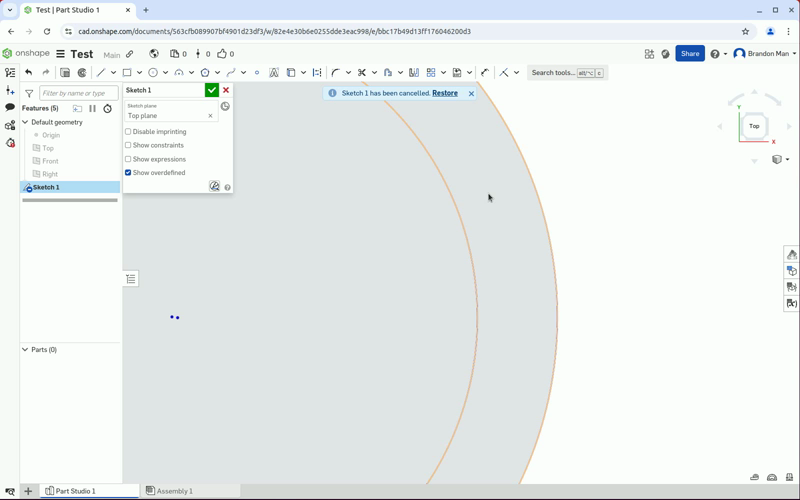
scroll(-6)
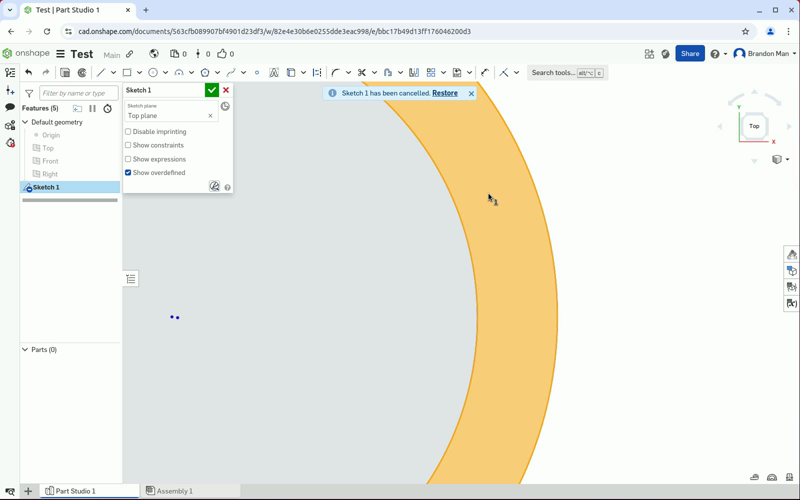
scroll(-6)
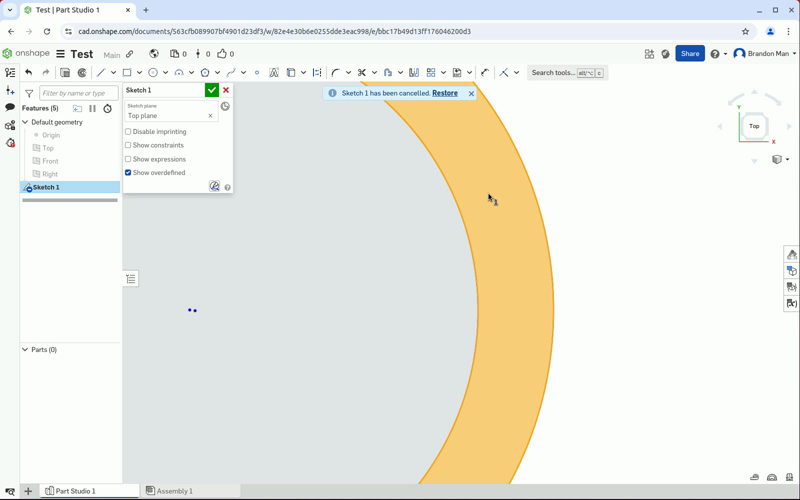
scroll(-6)
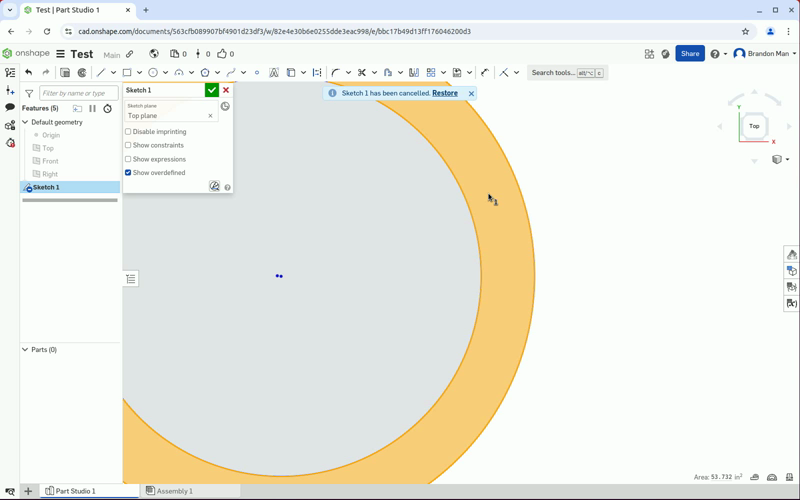
scroll(-6)
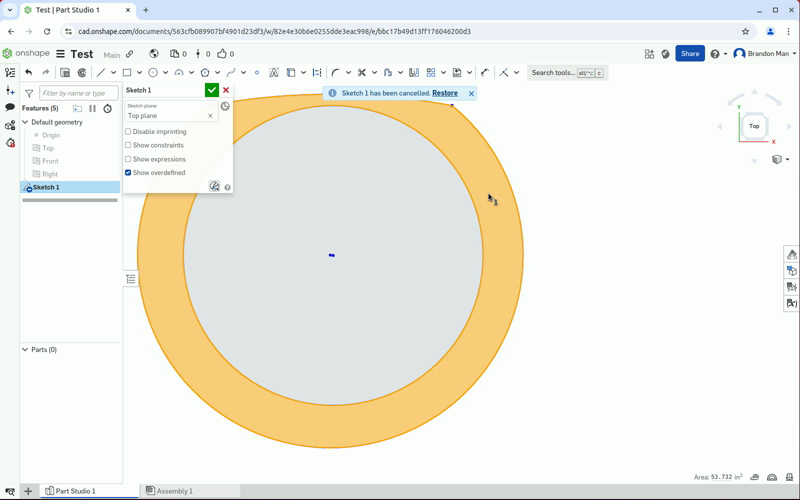
scroll(-6)
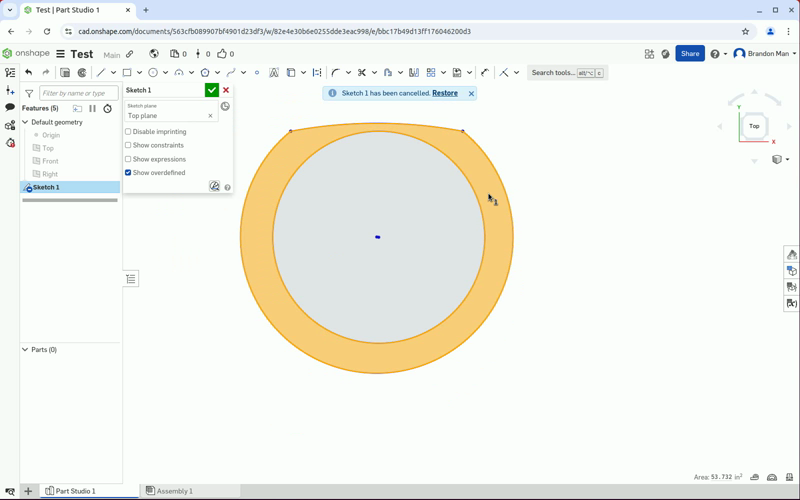
scroll(-6)
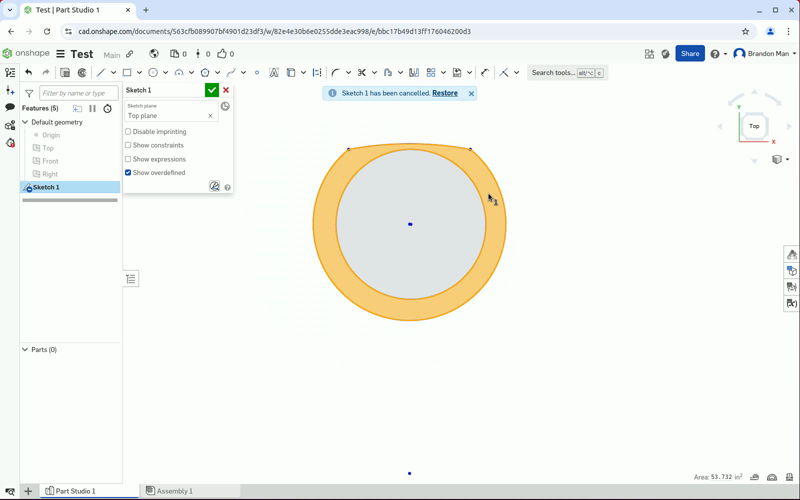
scroll(-6)
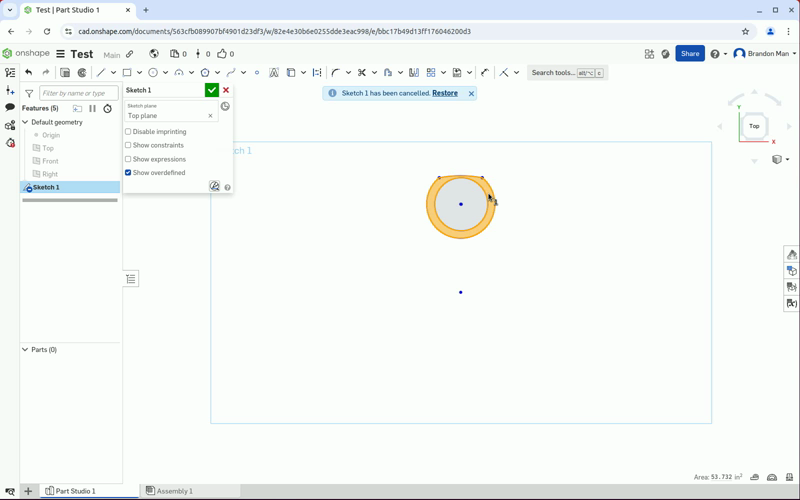
mouse_move(73, 352)
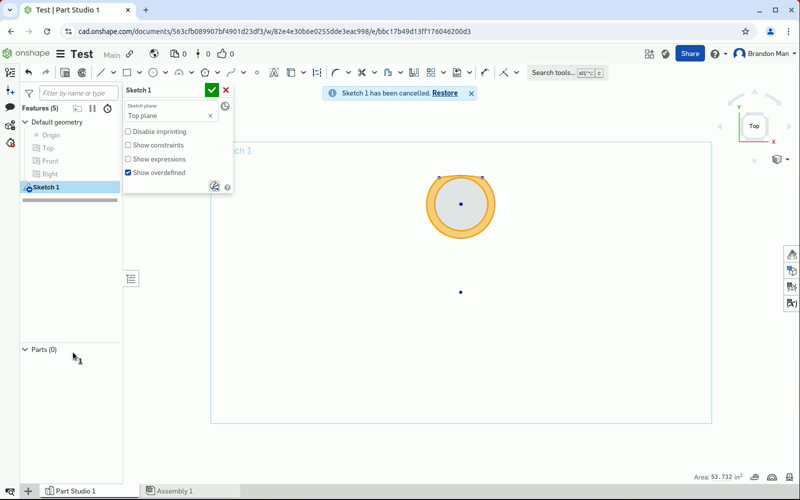
key(shift+y)
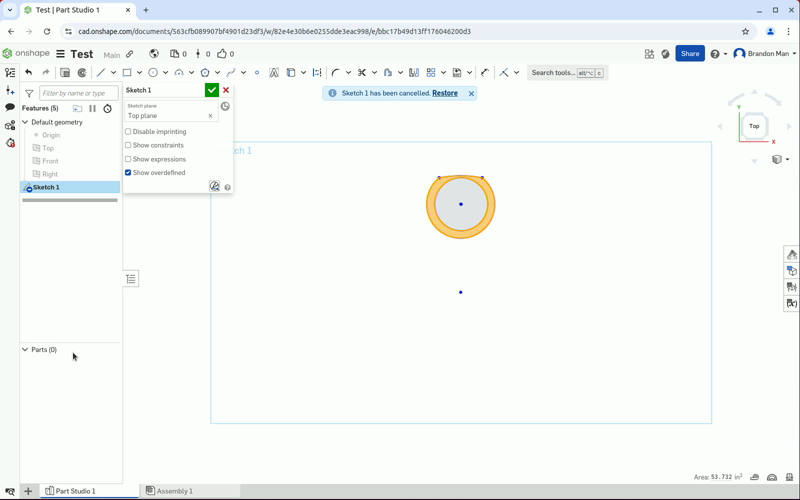
key(shift+e)
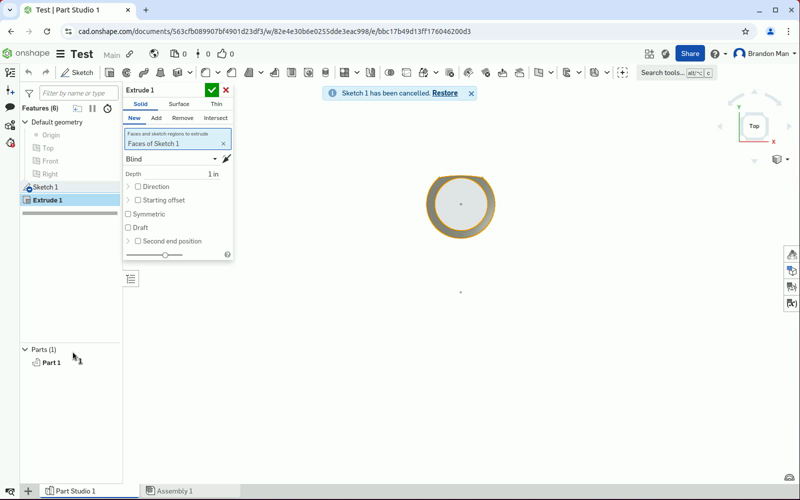
mouse_move(143, 106)
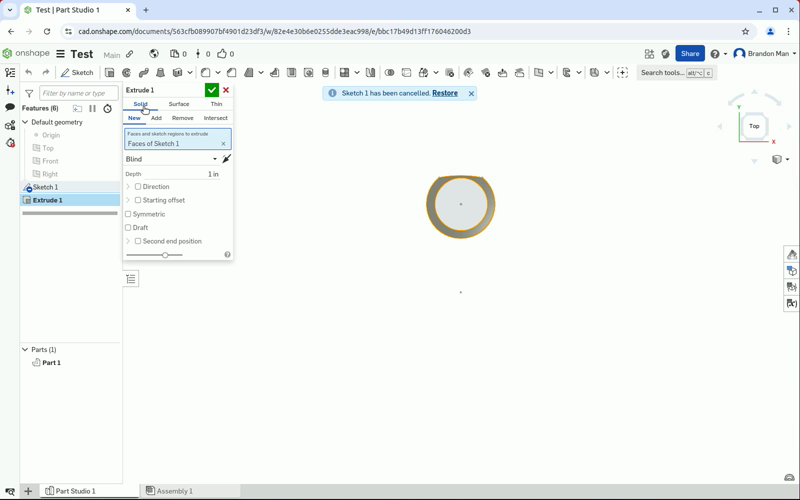
click(143, 106)
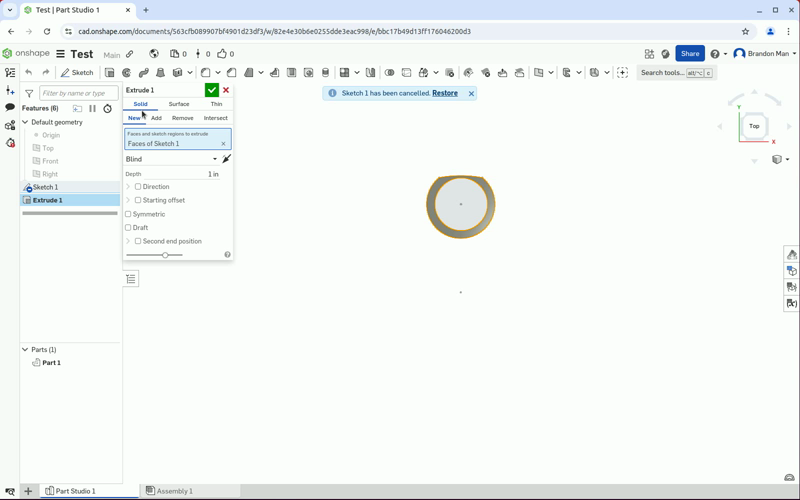
mouse_move(137, 120)
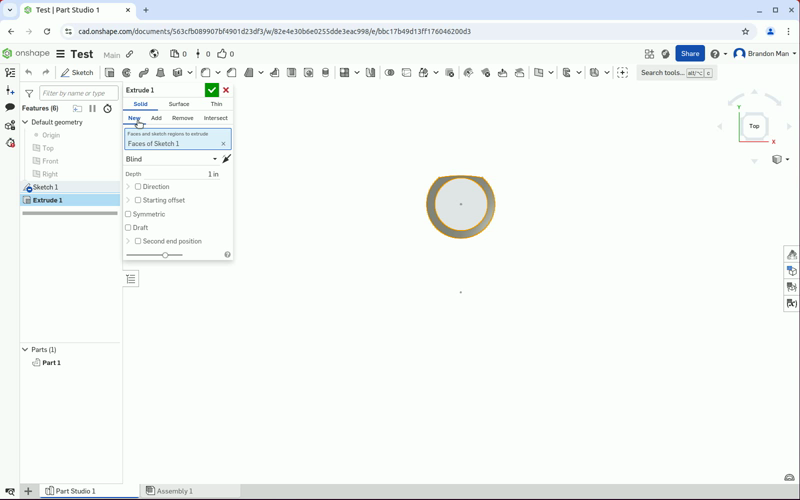
click(137, 120)
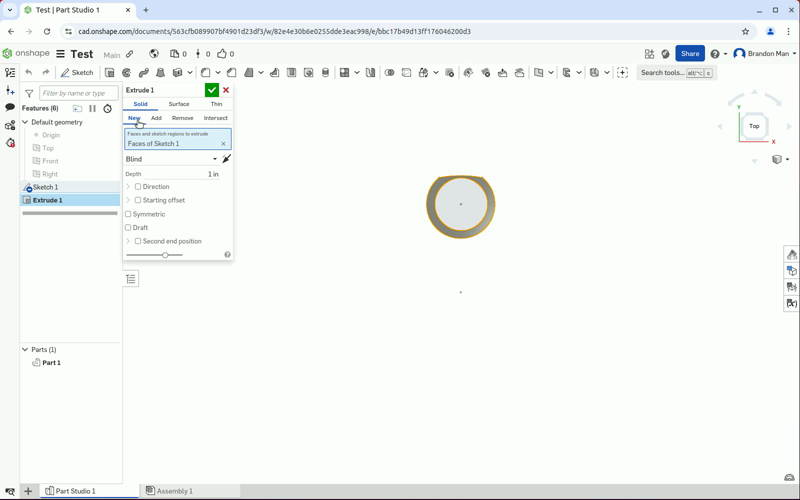
key(tab, 4)
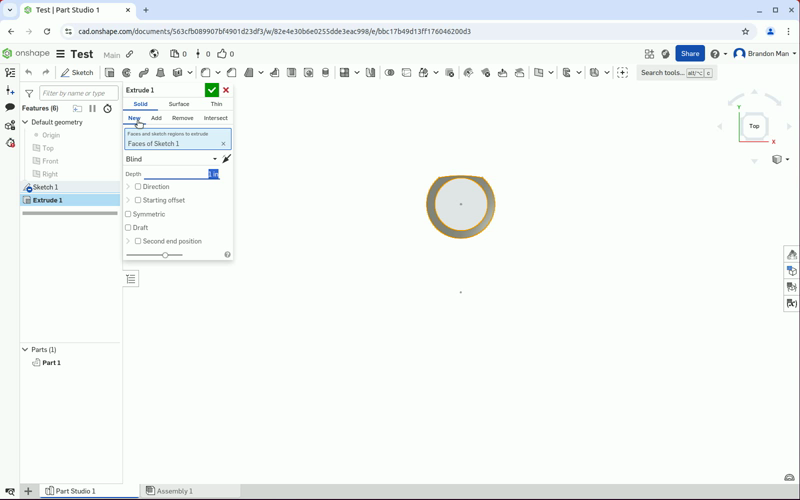
text(6.258)
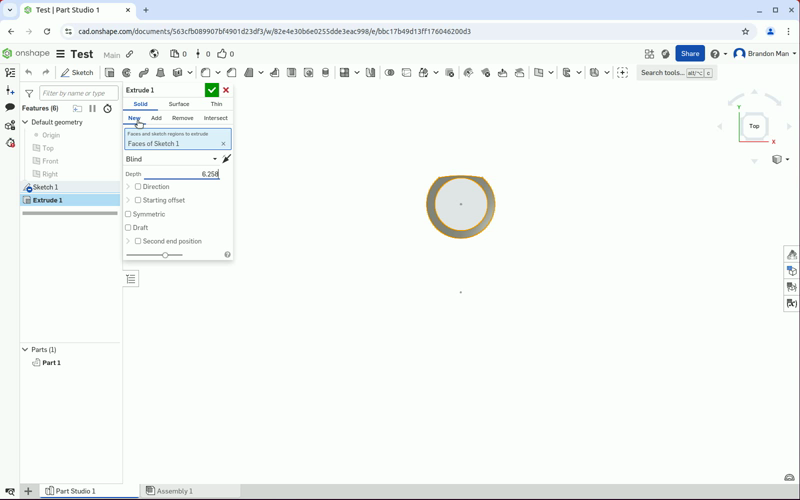
key(enter)
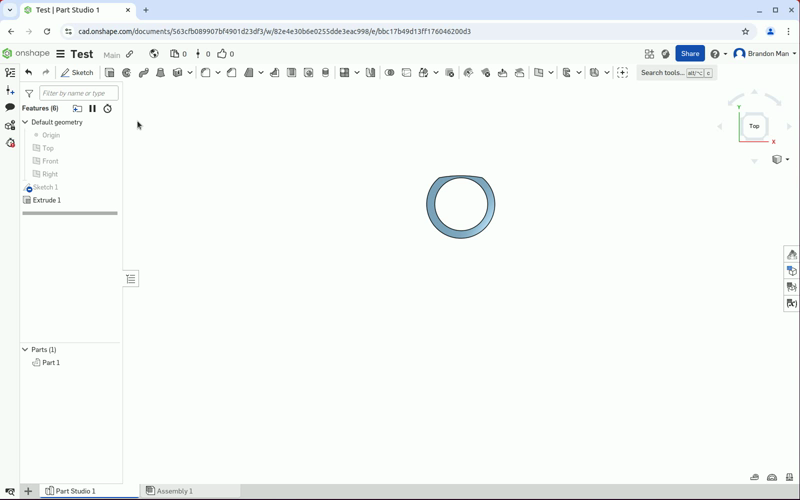
key(shift+h)
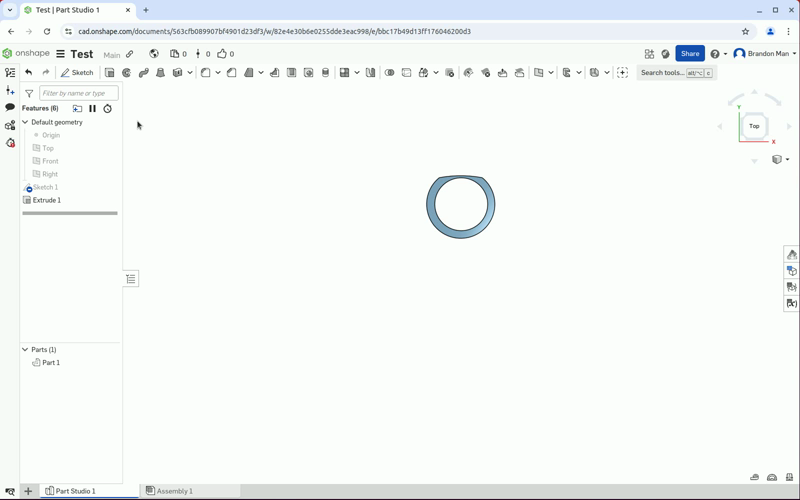
key(shift+h)
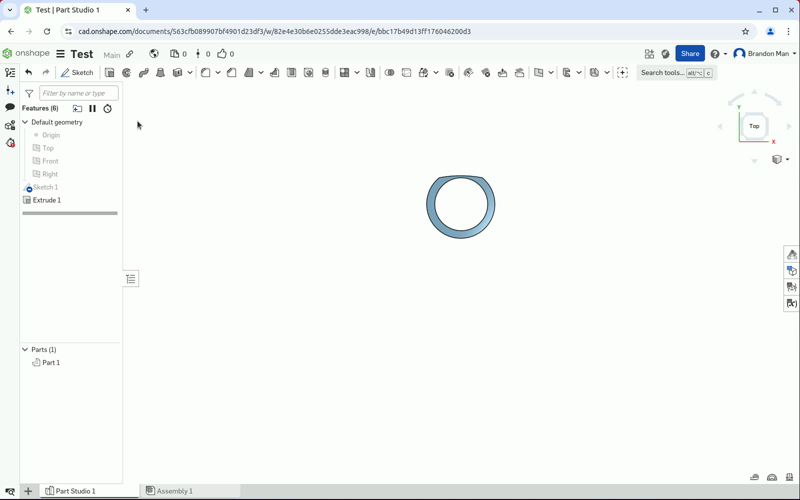
mouse_move(73, 189)
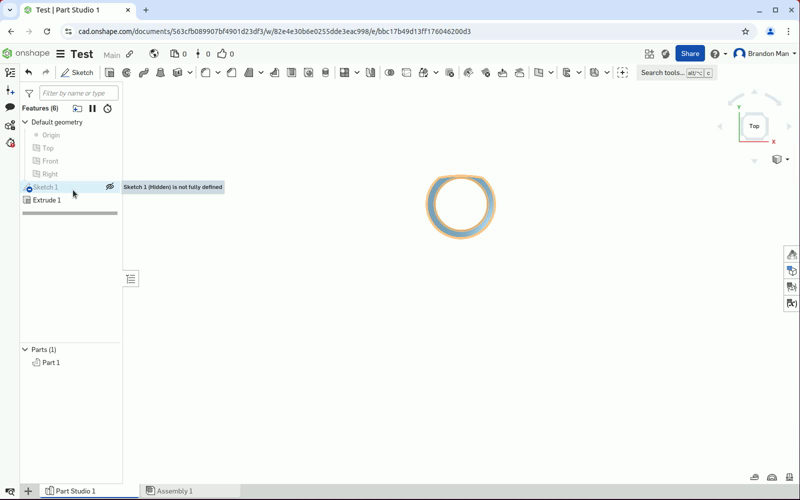
click(73, 189)
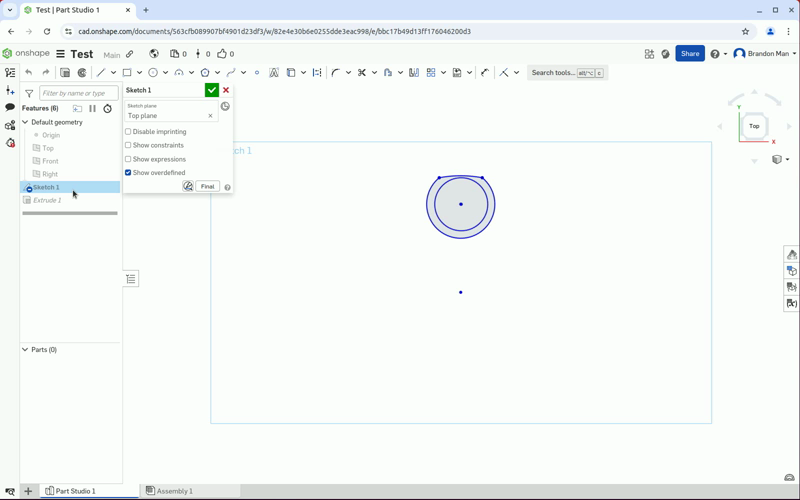
mouse_move(229, 92)
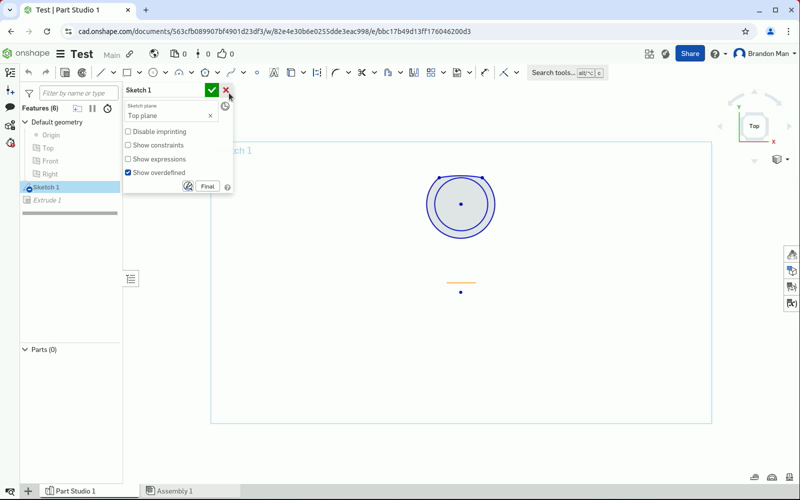
click(229, 92)
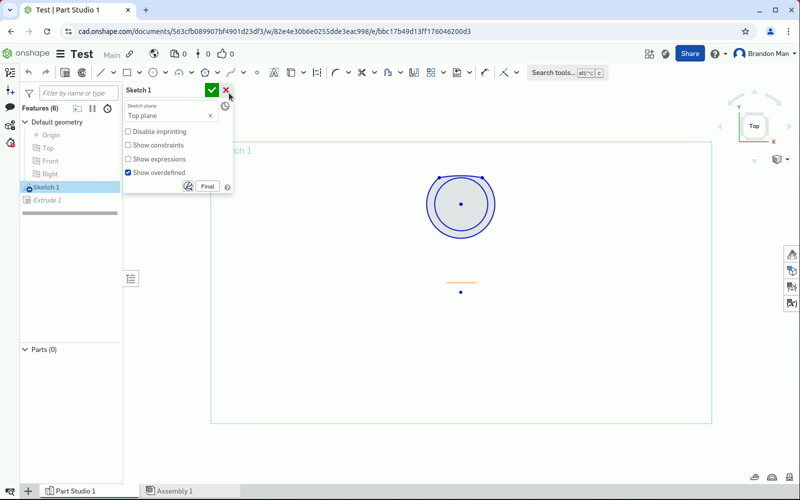
key(shift+s)
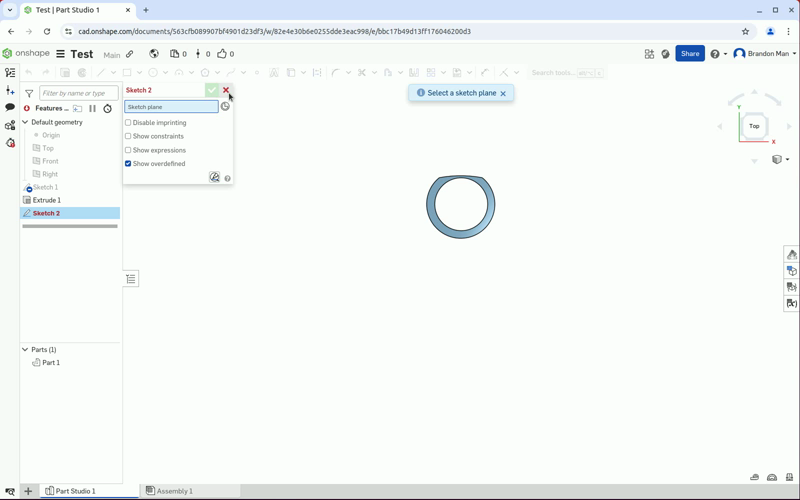
mouse_move(73, 150)
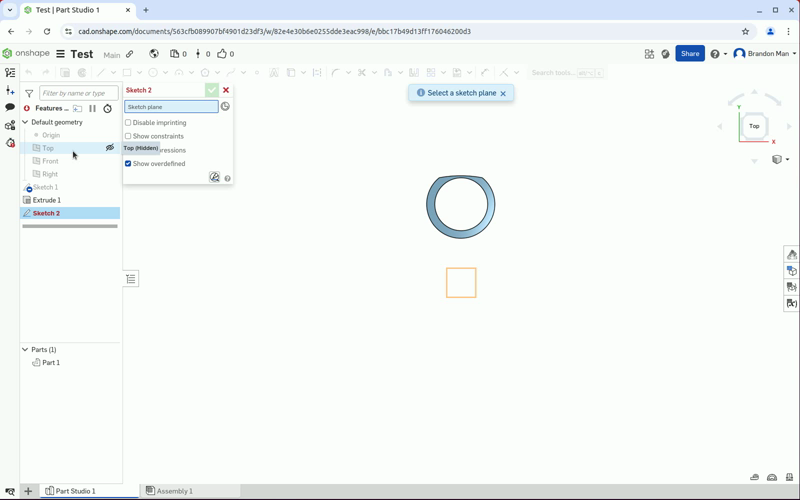
click(73, 150)
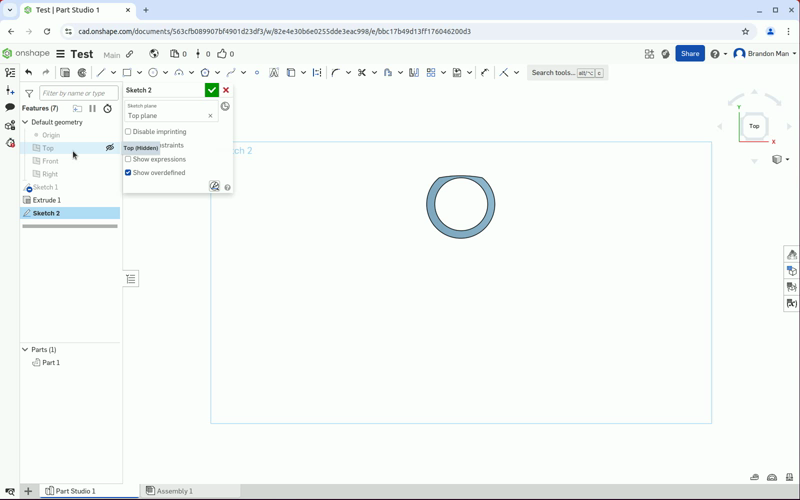
mouse_move(73, 352)
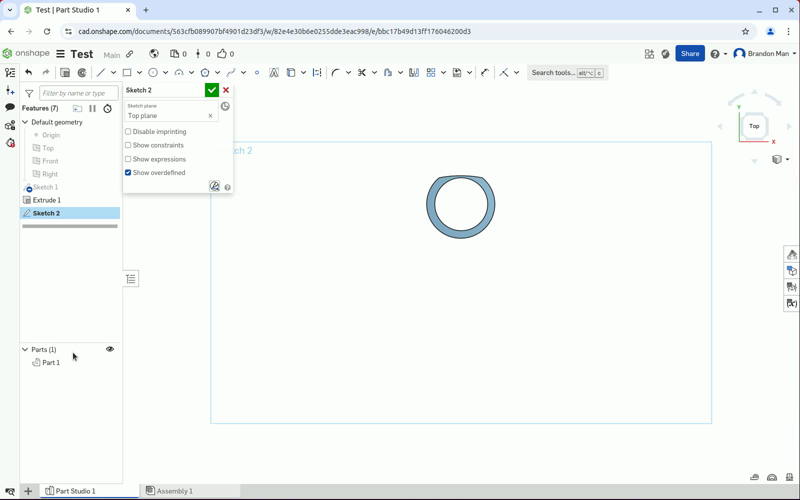
key(y)
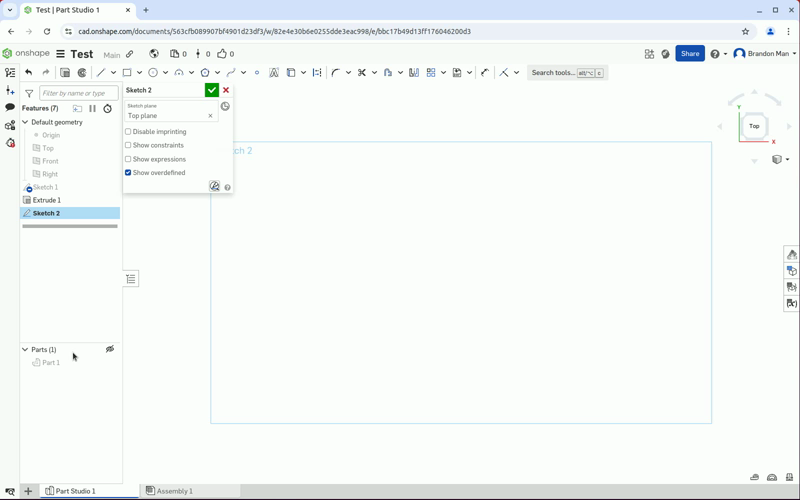
key(a)
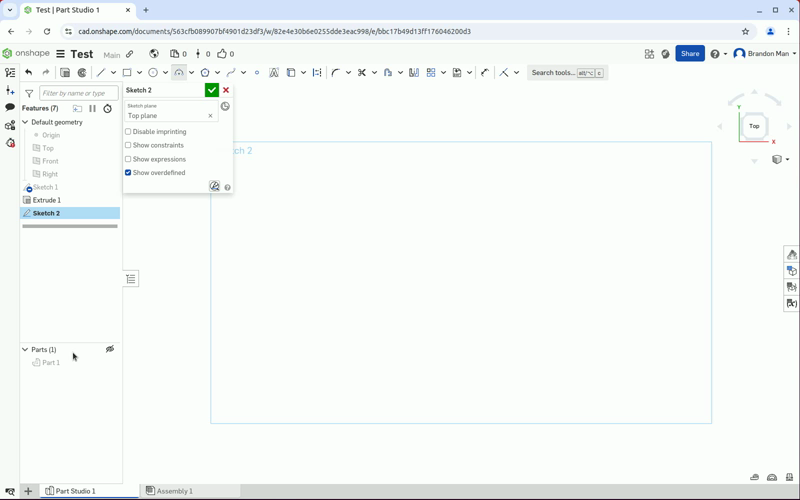
key_down(shift)
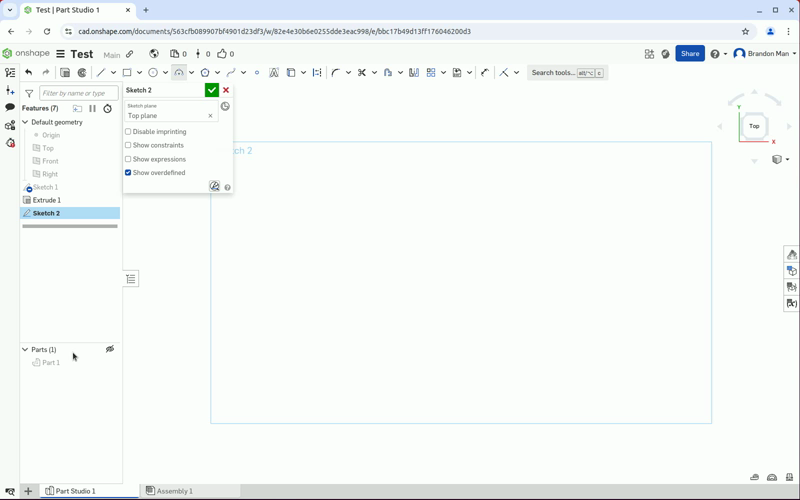
mouse_move(439, 177)
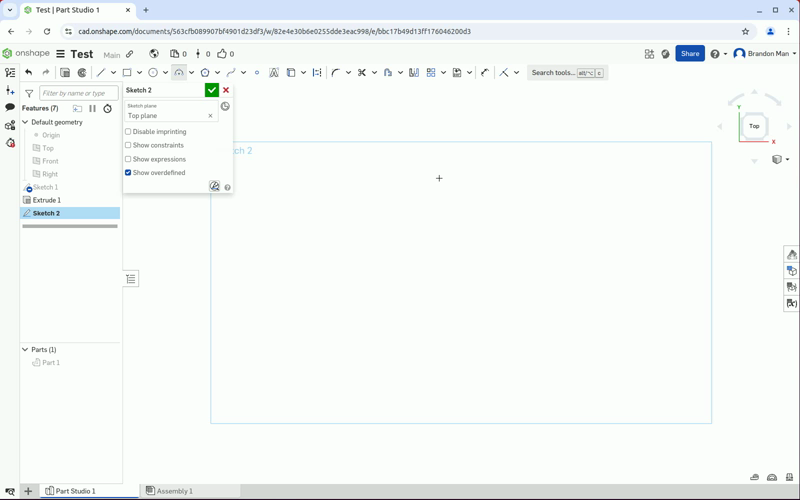
click(439, 177)
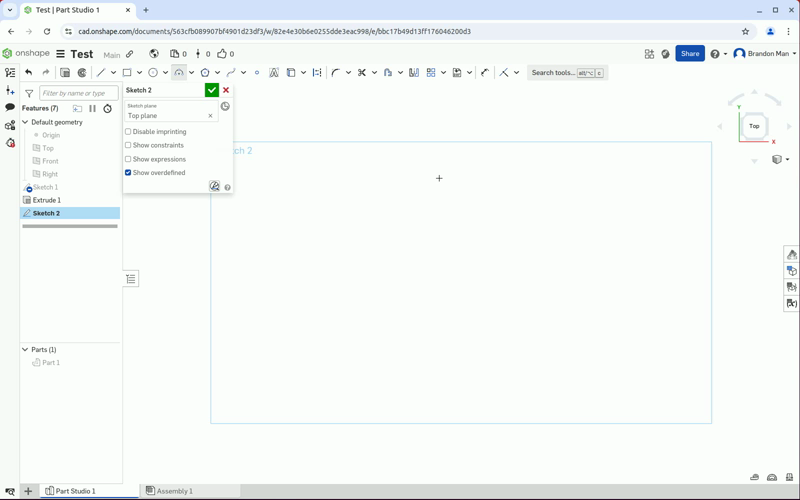
key_up(shift)
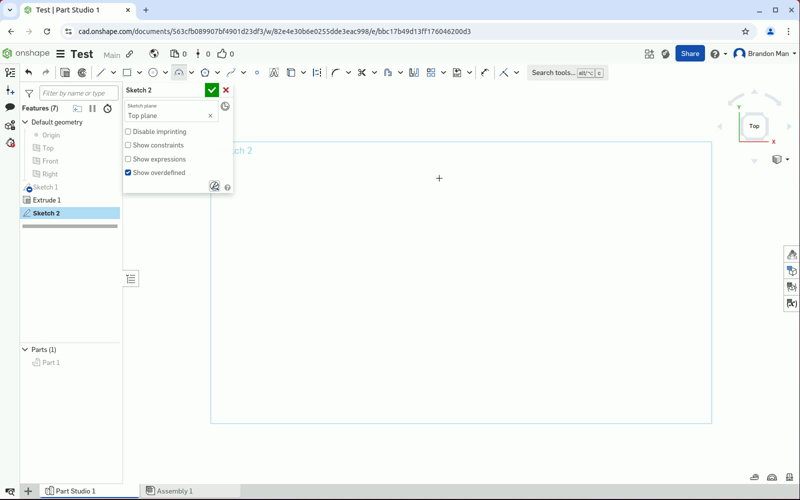
key_down(shift)
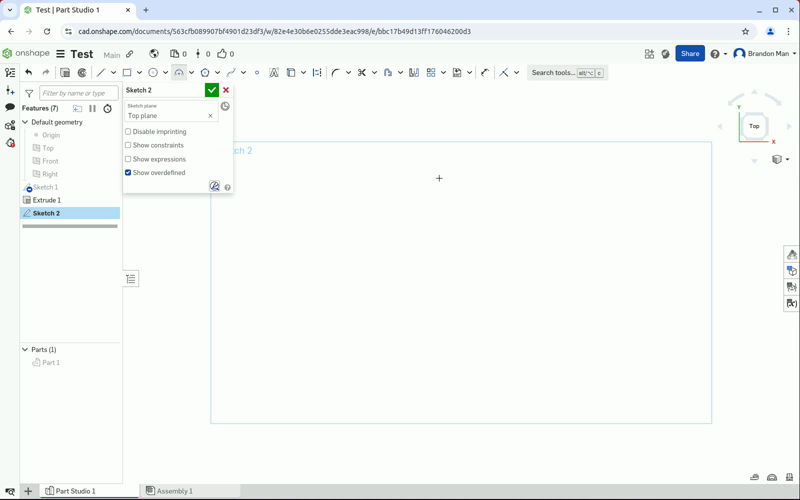
mouse_move(482, 177)
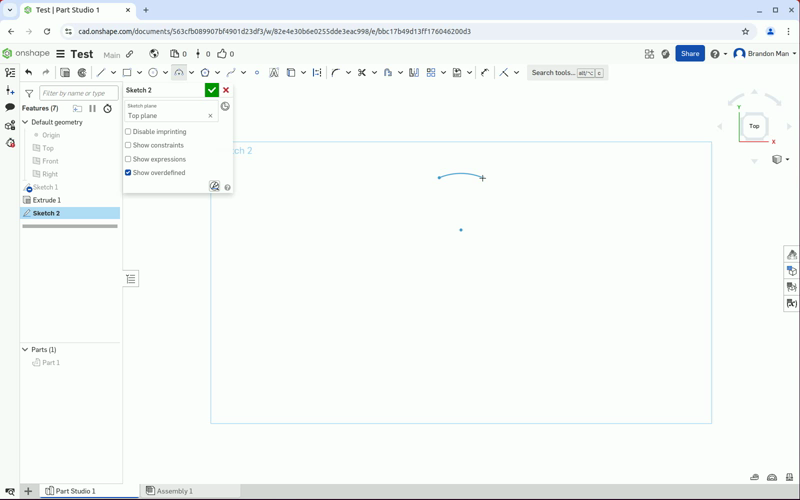
click(482, 177)
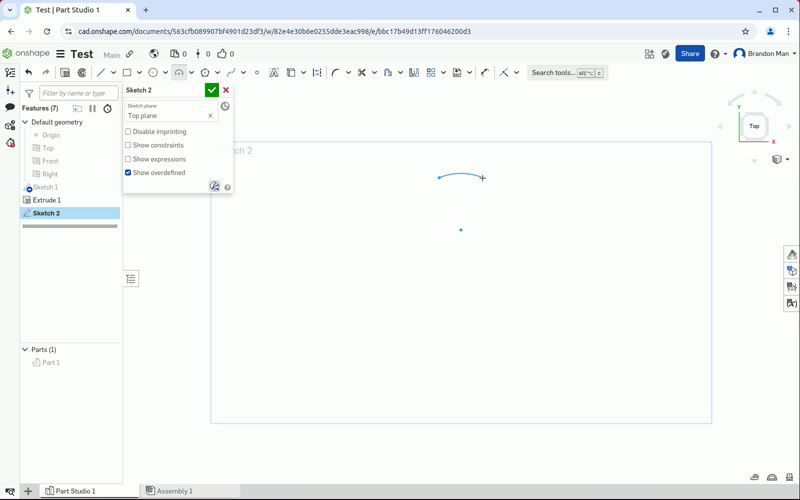
mouse_move(461, 175)
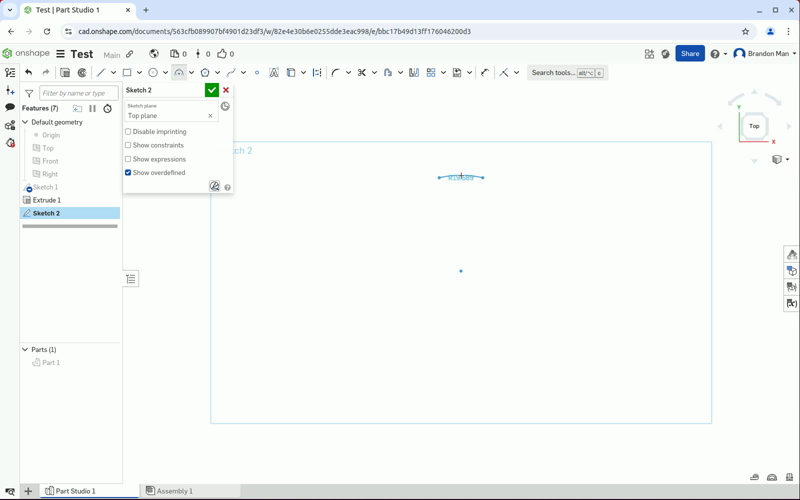
click(461, 175)
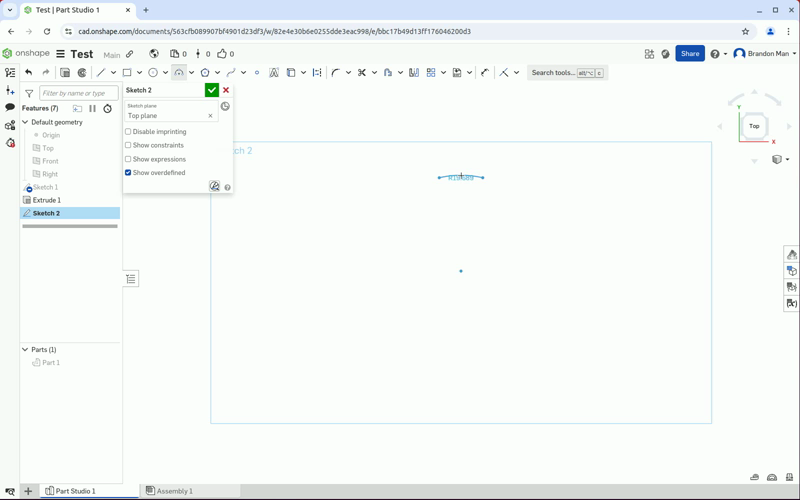
key_up(shift)
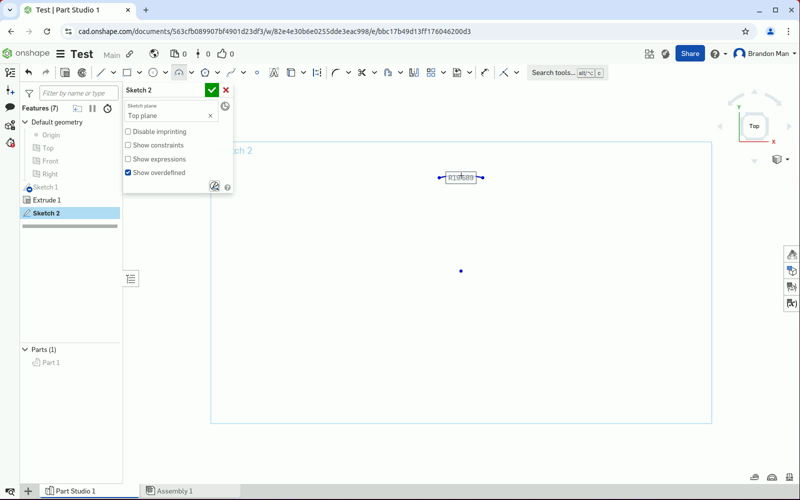
mouse_move(482, 177)
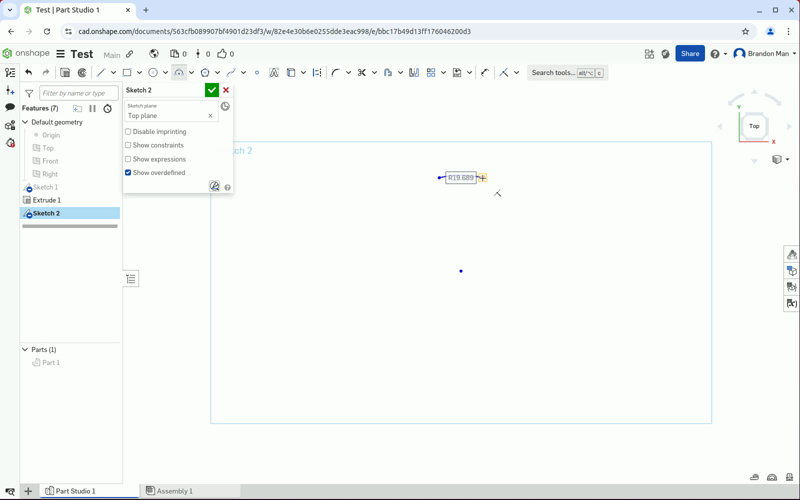
click(482, 177)
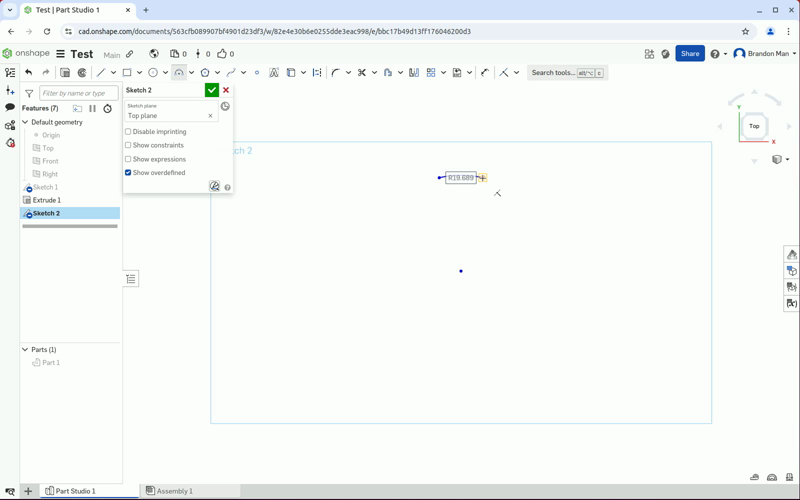
mouse_move(439, 177)
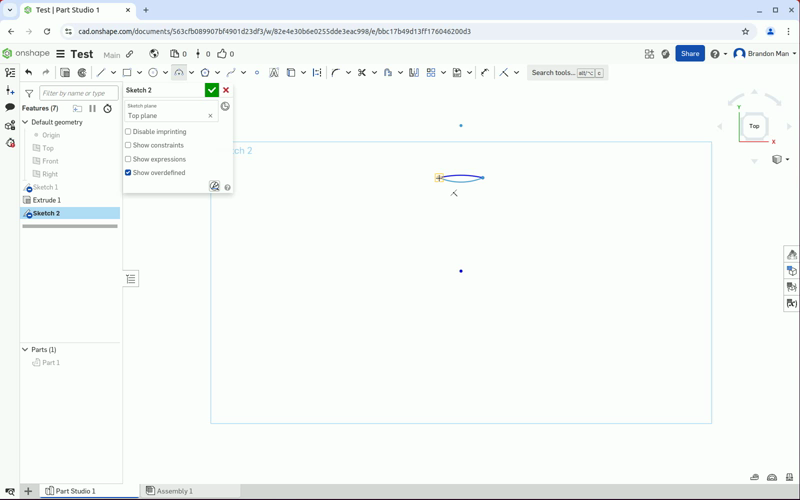
click(439, 177)
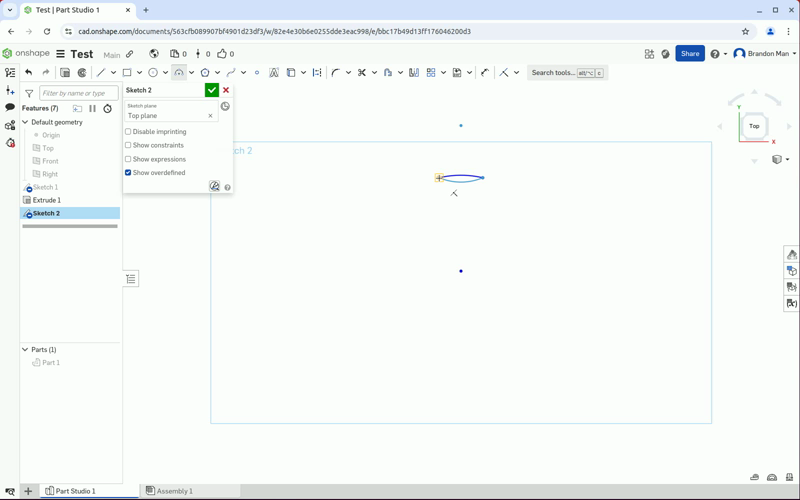
key_down(shift)
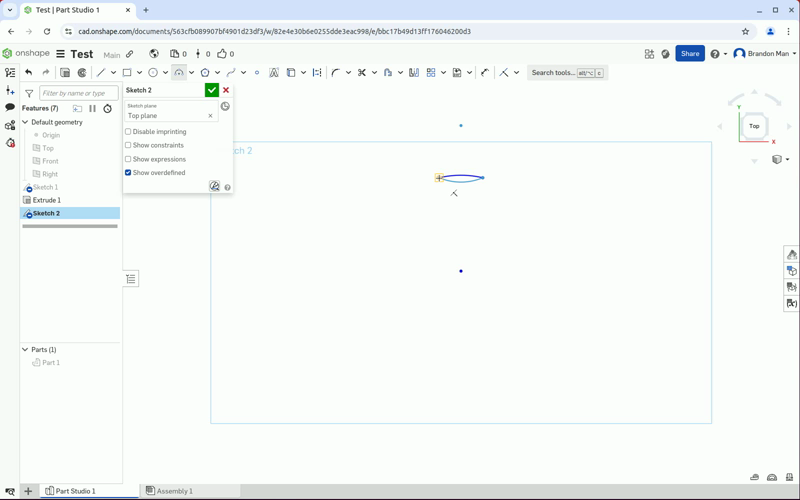
mouse_move(461, 169)
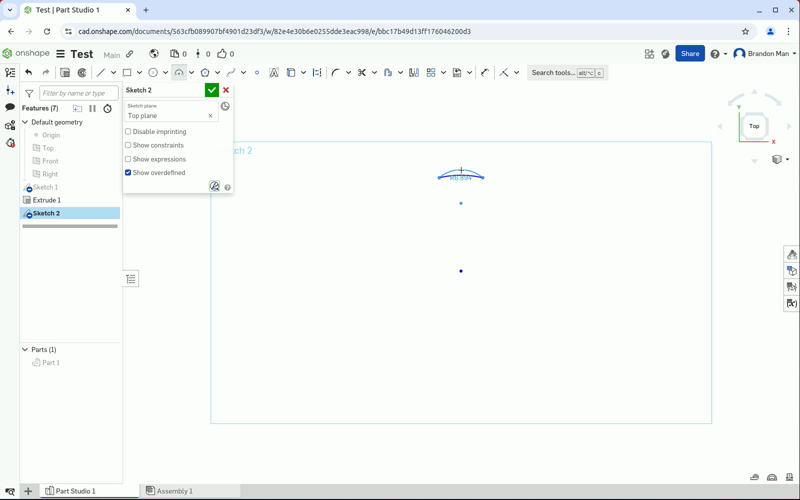
click(461, 169)
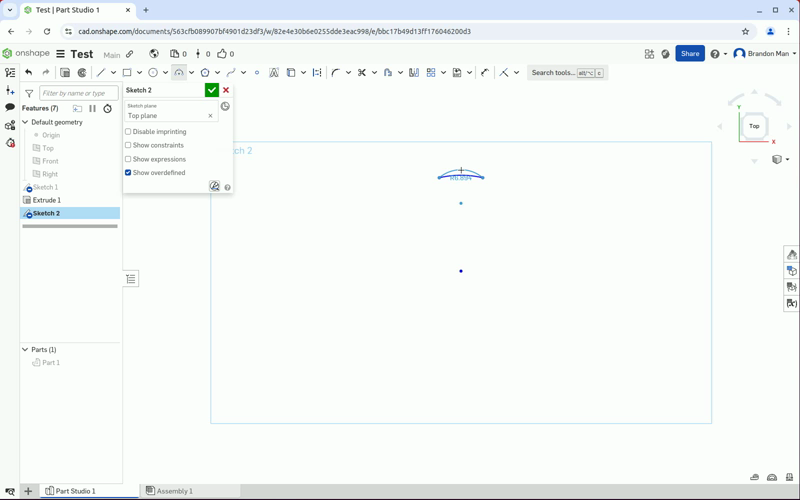
key_up(shift)
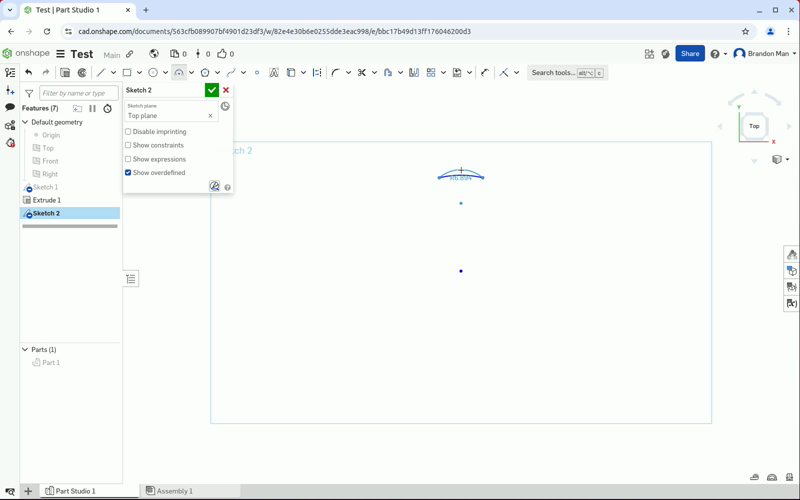
key(esc)
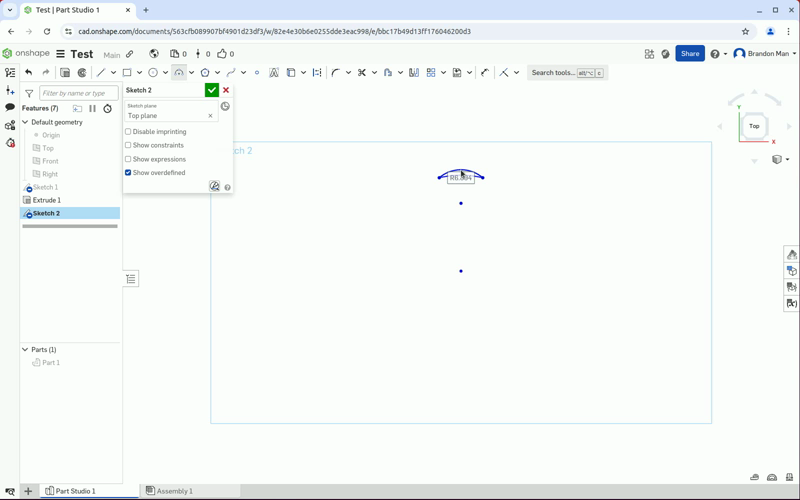
mouse_move(464, 175)
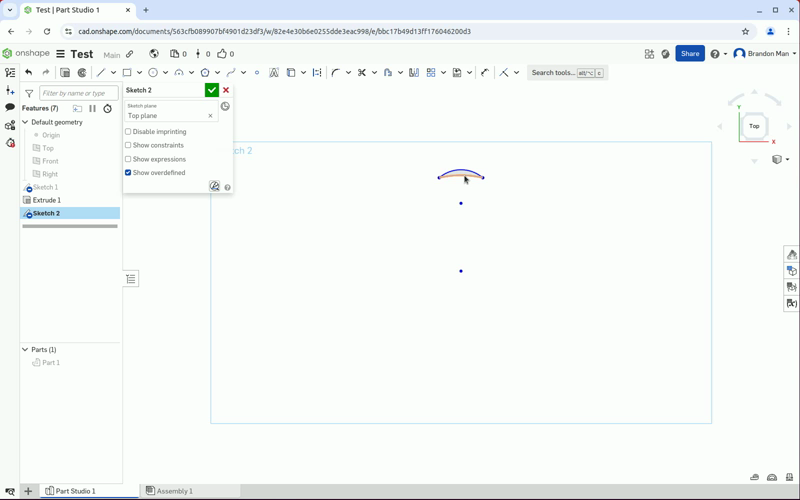
scroll(6)
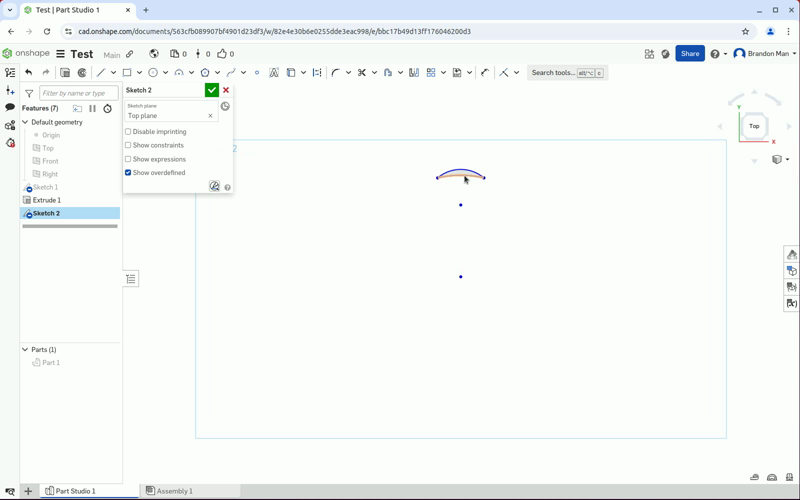
scroll(6)
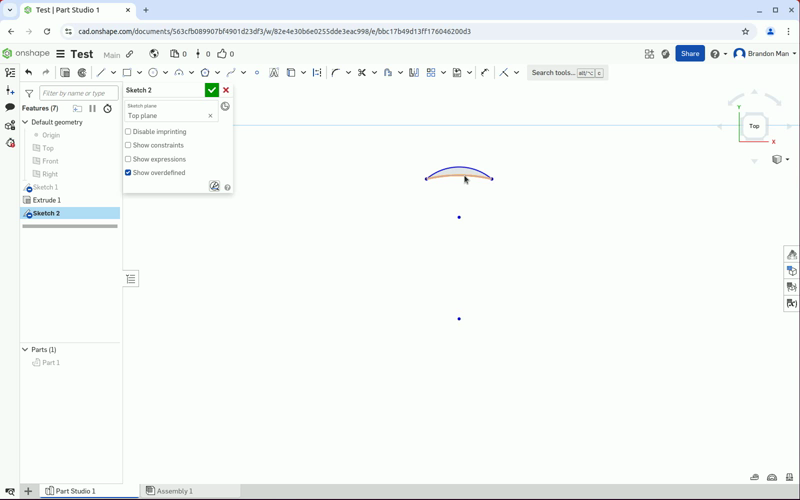
scroll(6)
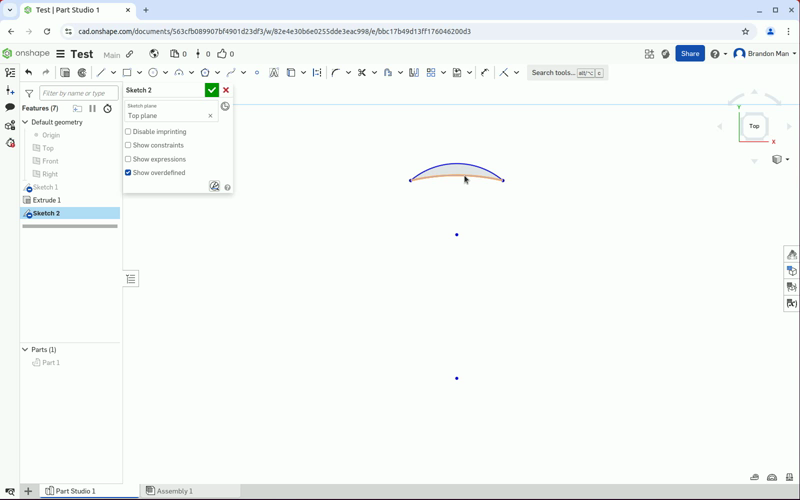
scroll(6)
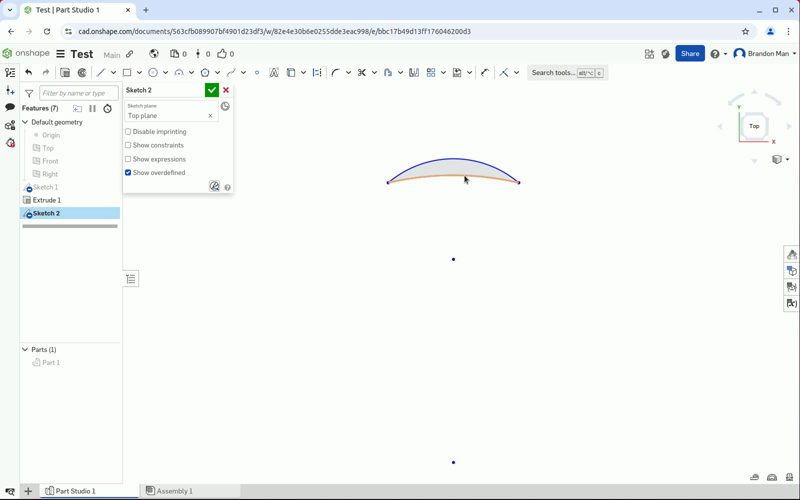
scroll(6)
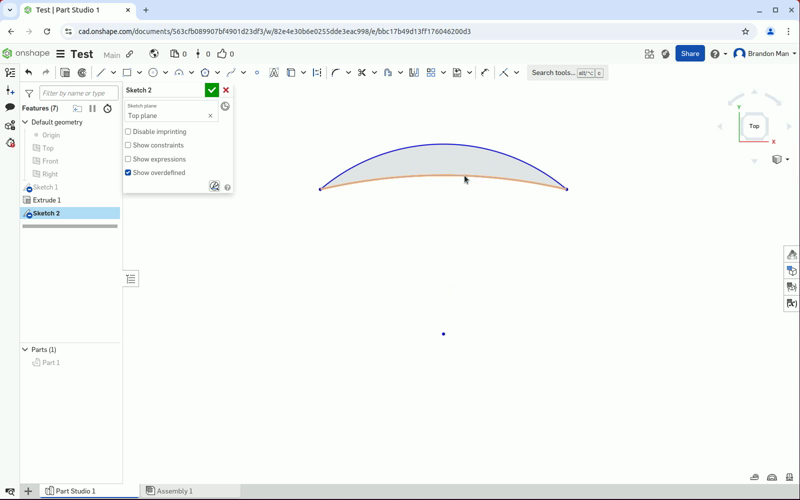
scroll(6)
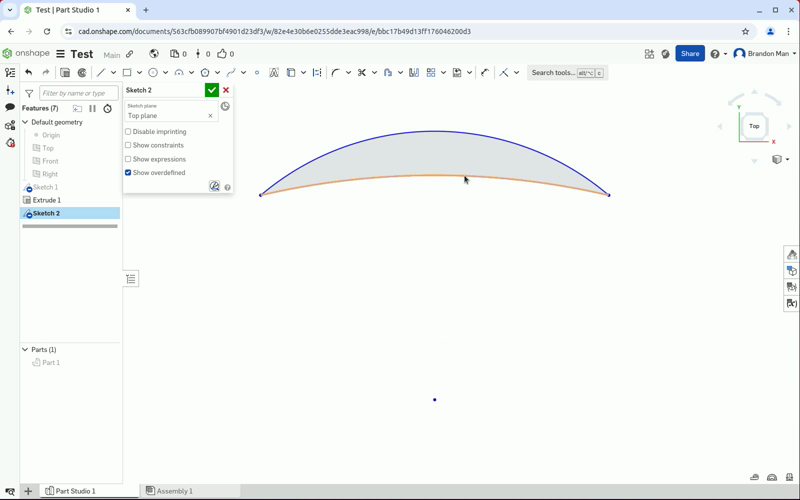
scroll(6)
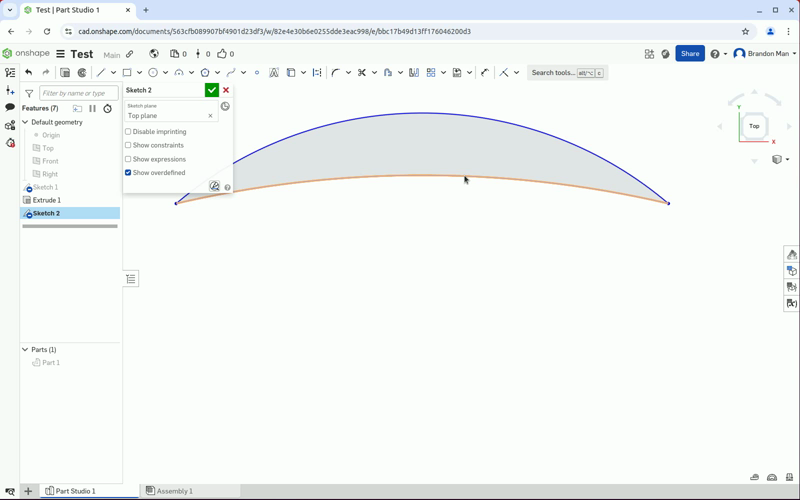
click(464, 175)
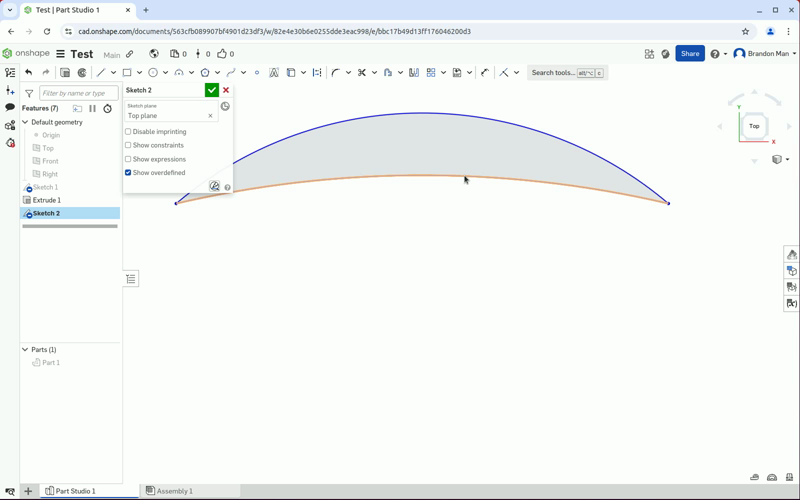
scroll(-6)
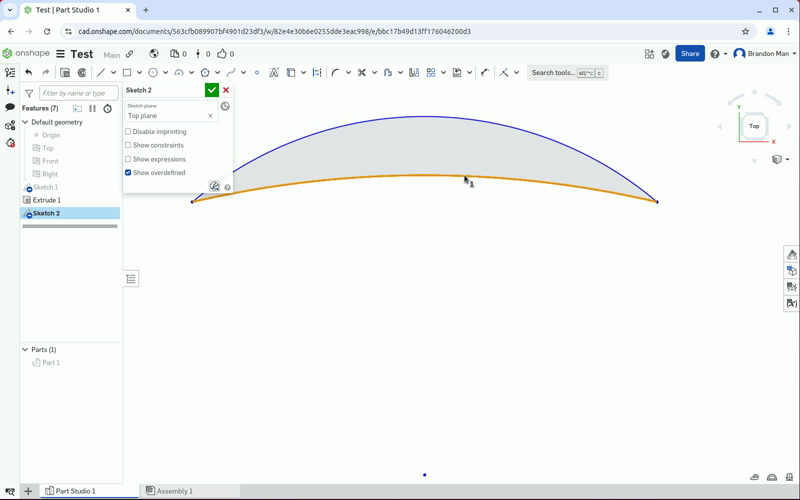
scroll(-6)
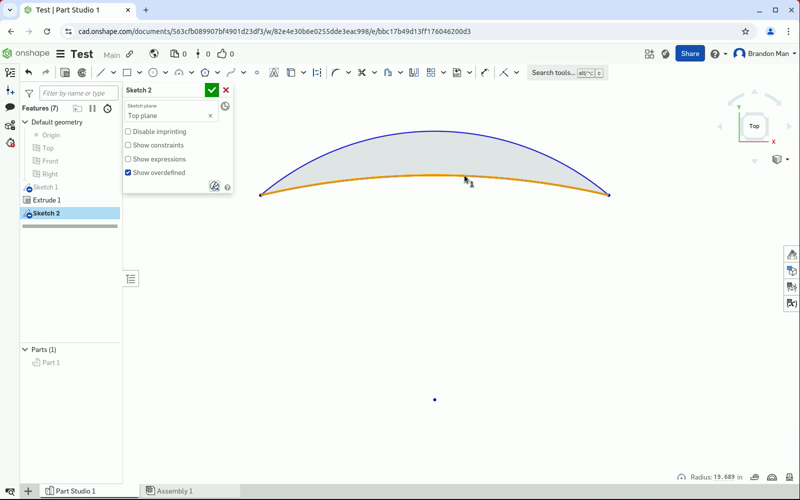
scroll(-6)
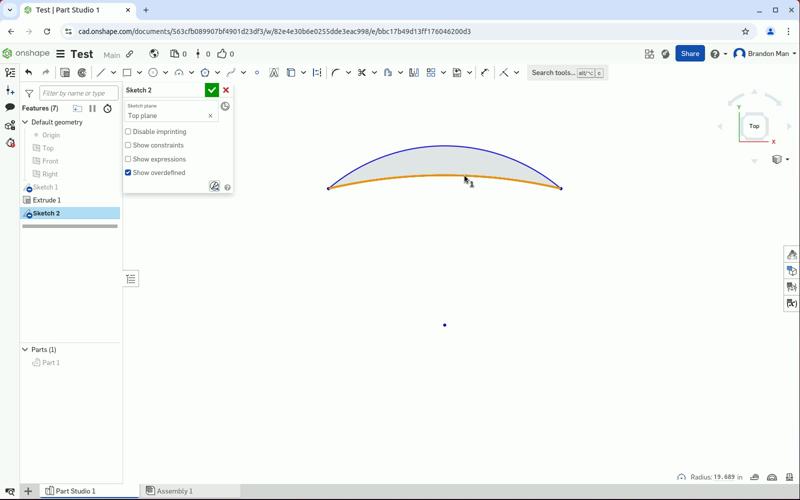
scroll(-6)
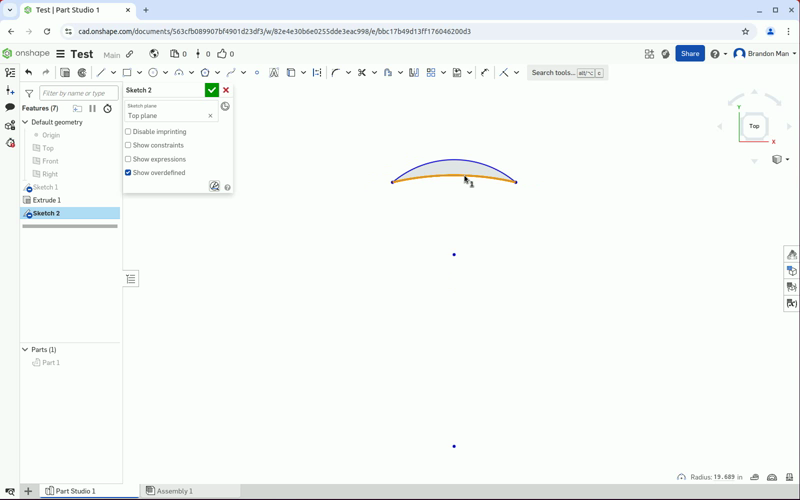
scroll(-6)
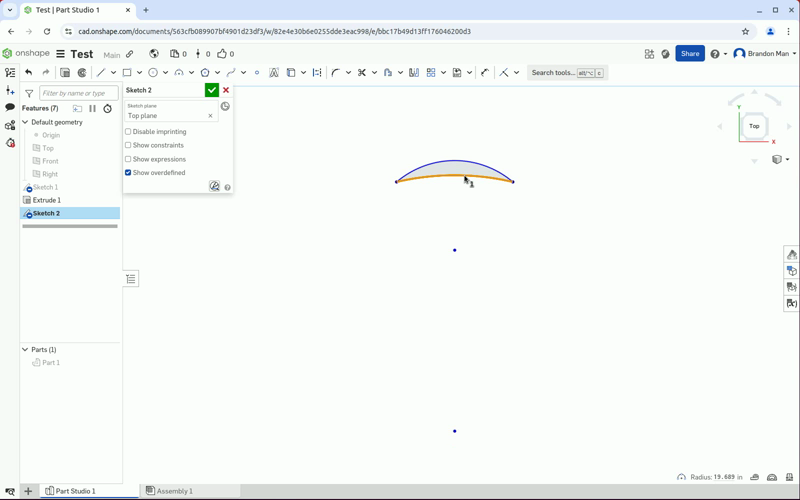
scroll(-6)
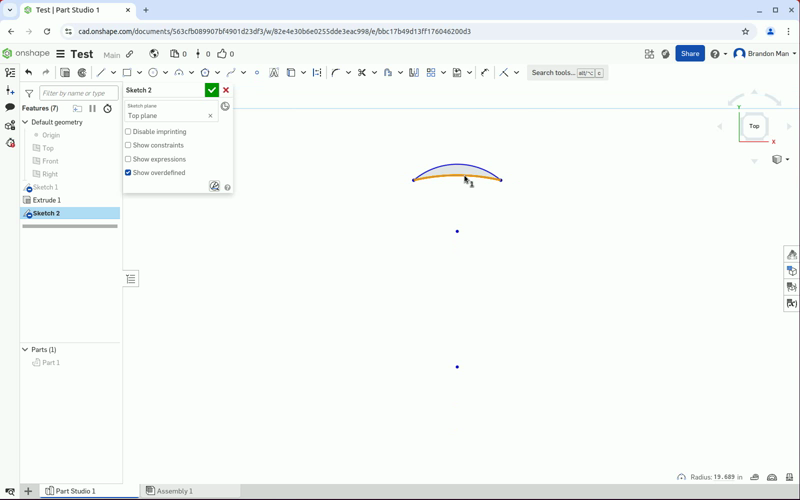
scroll(-6)
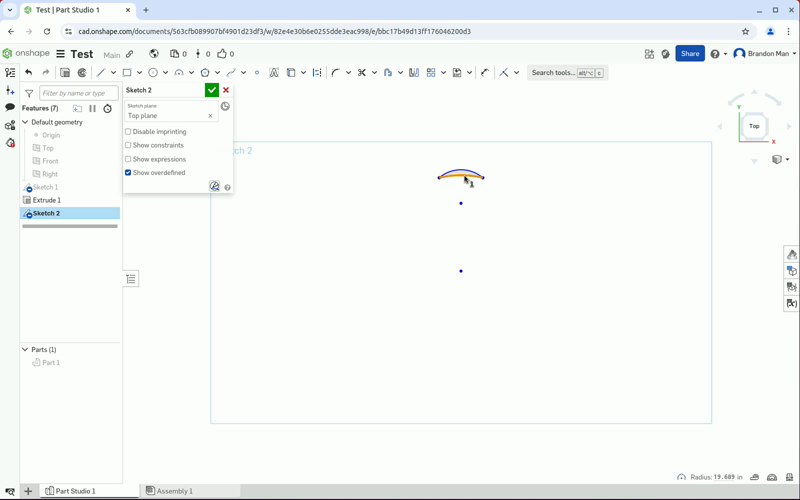
mouse_move(73, 352)
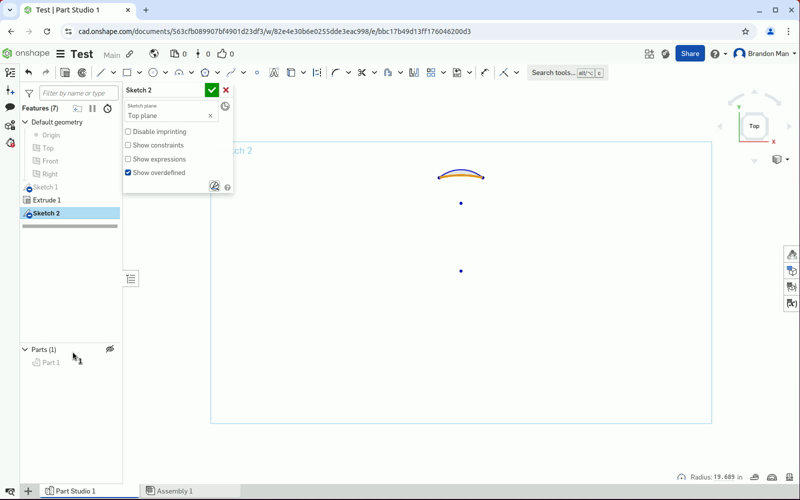
key(shift+y)
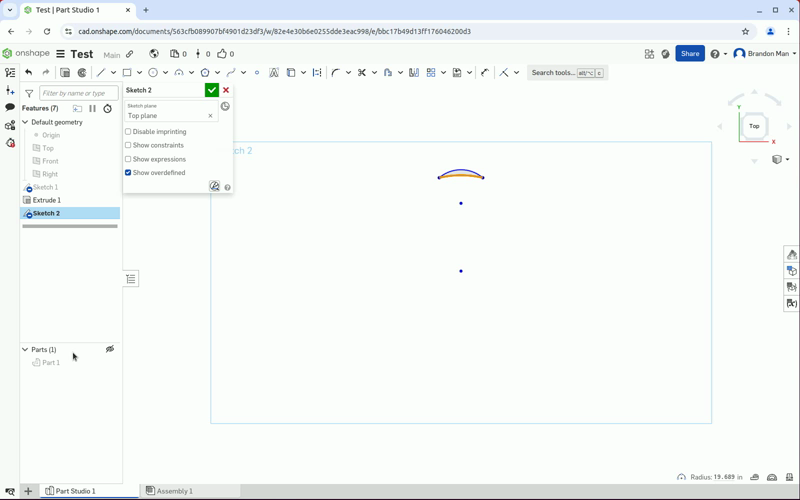
key(shift+e)
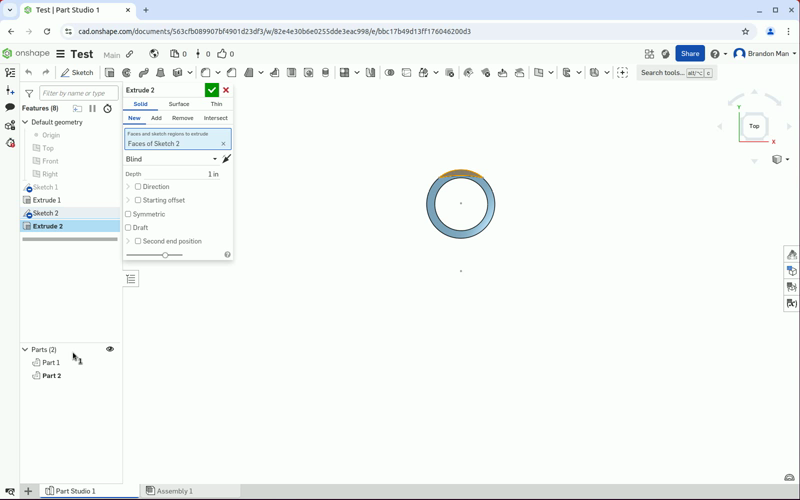
mouse_move(143, 106)
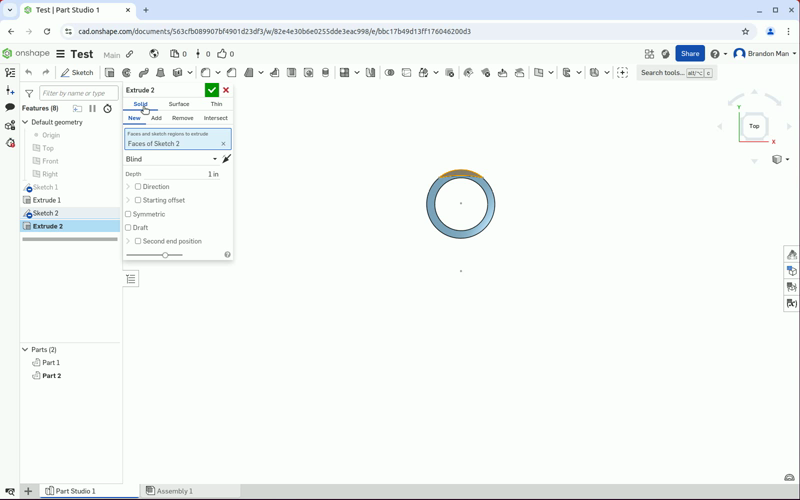
click(143, 106)
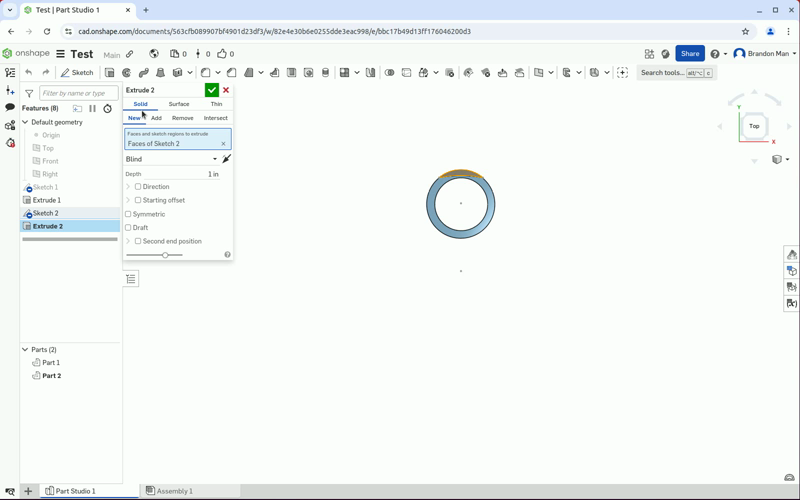
mouse_move(137, 120)
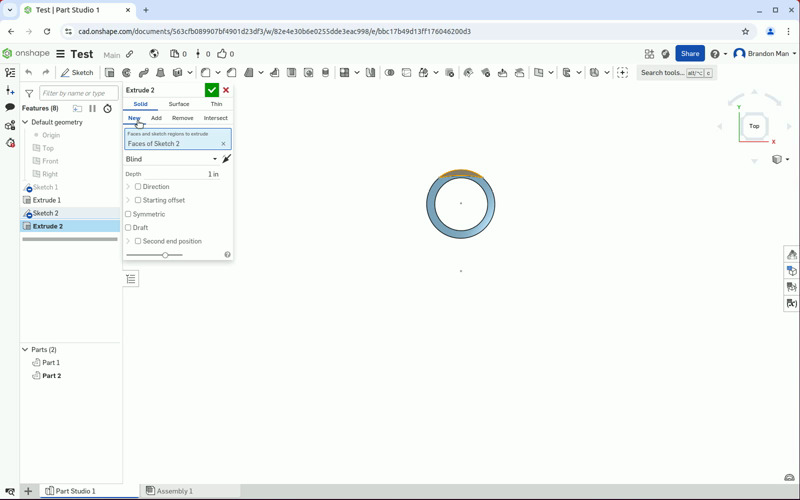
click(137, 120)
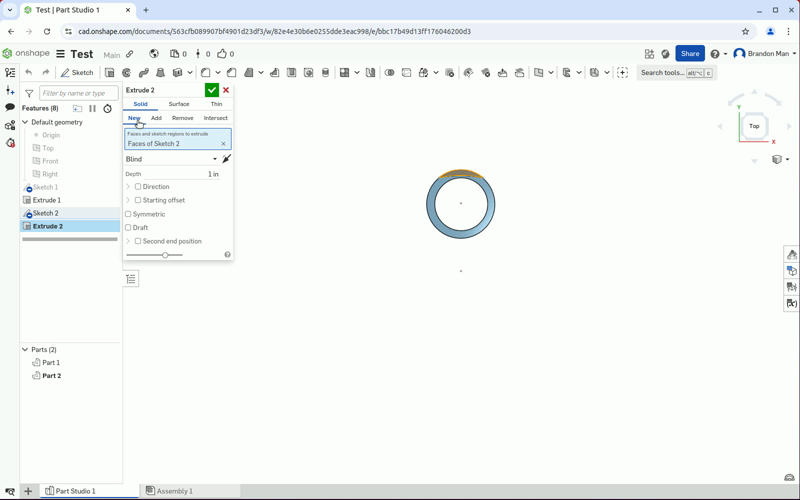
key(tab, 4)
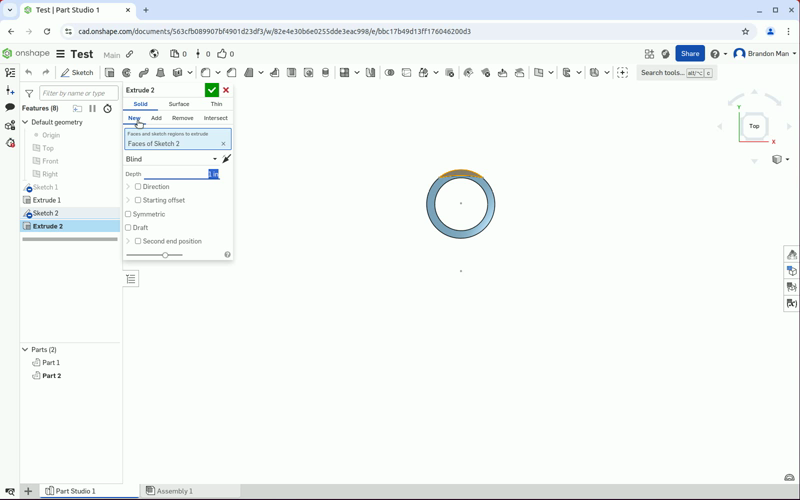
text(6.258)
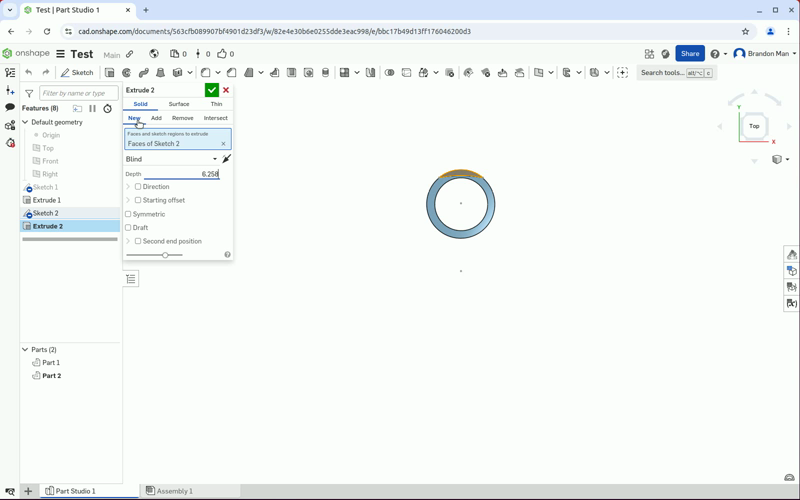
key(enter)
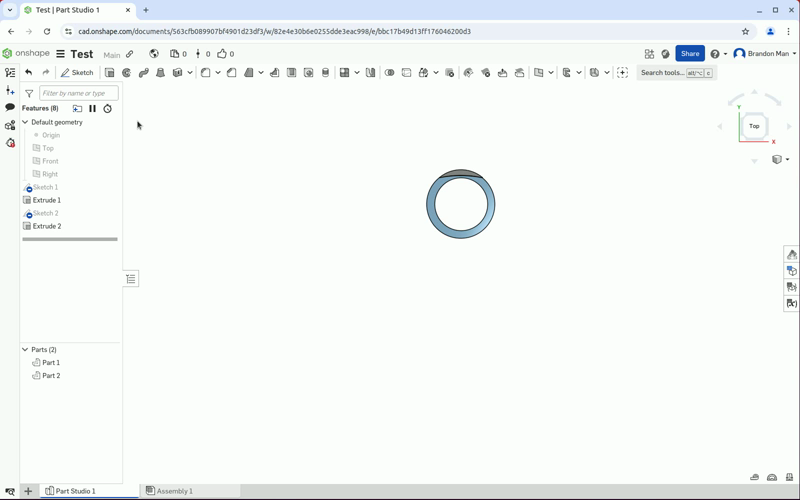
key(shift+h)
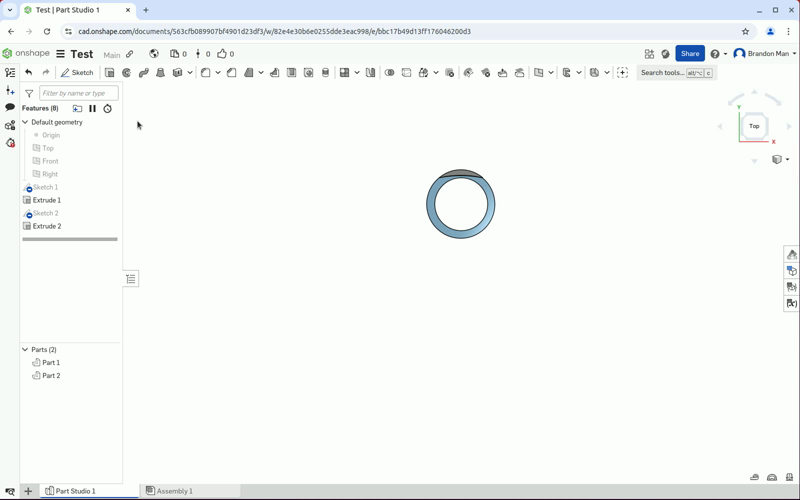
key(shift+h)
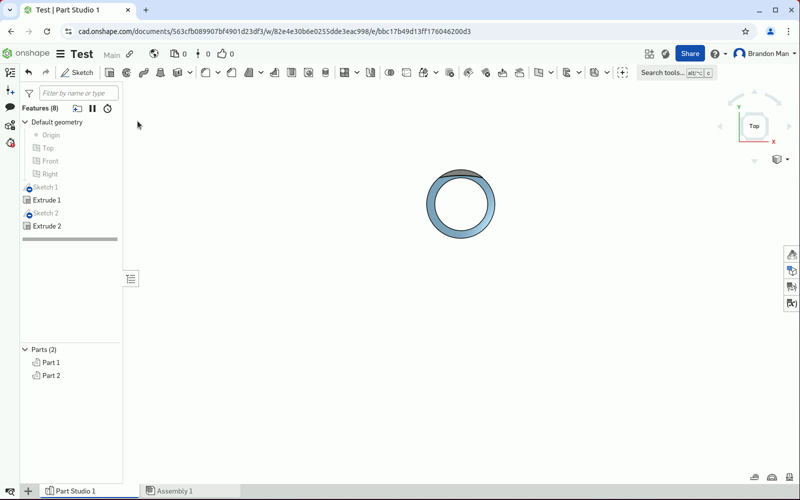
mouse_move(73, 189)
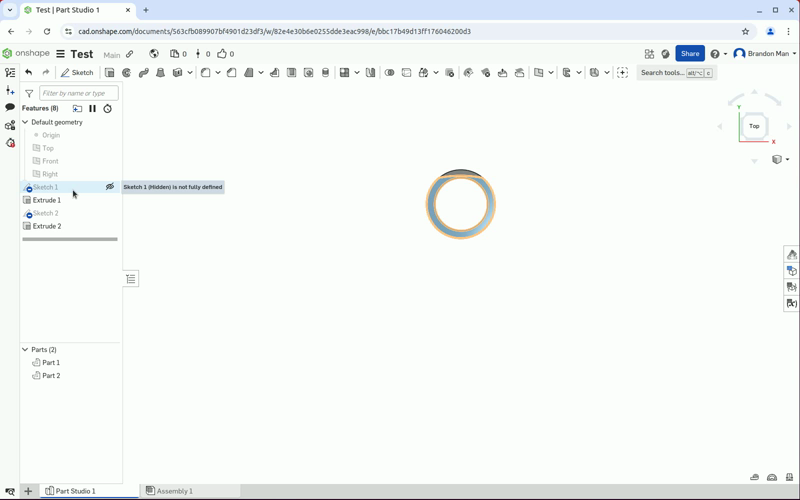
click(73, 189)
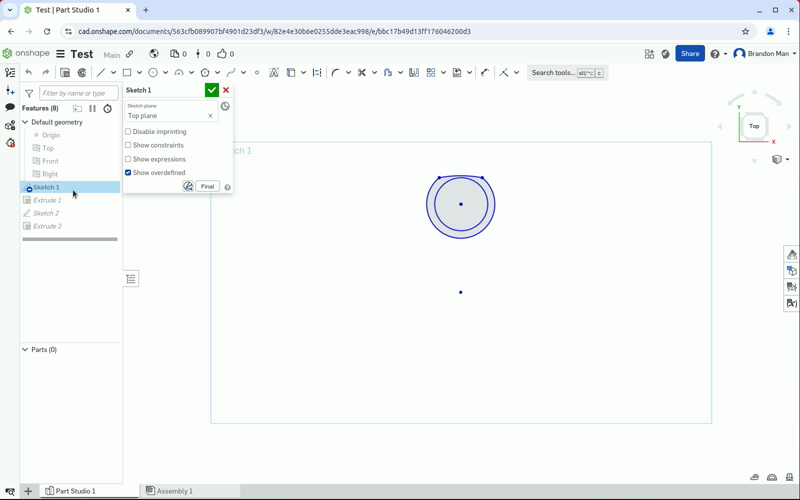
mouse_move(229, 92)
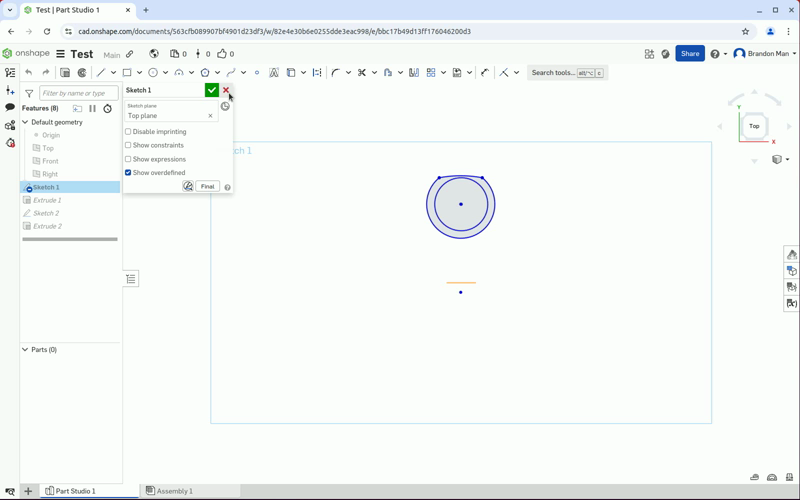
click(229, 92)
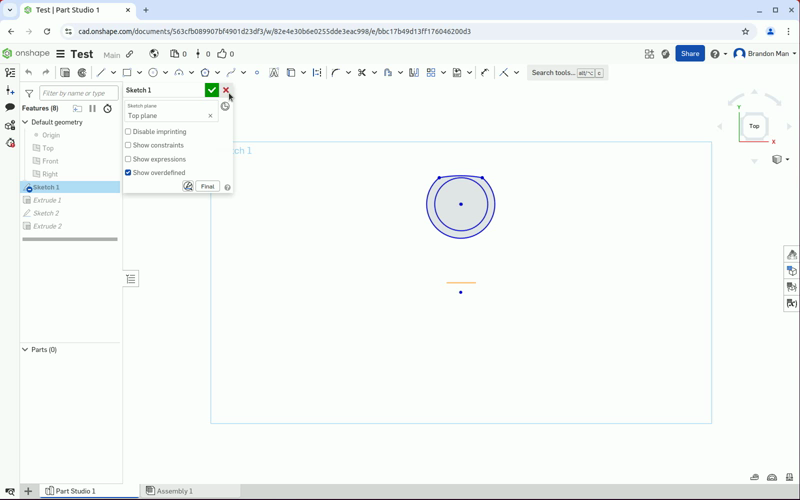
key(shift+s)
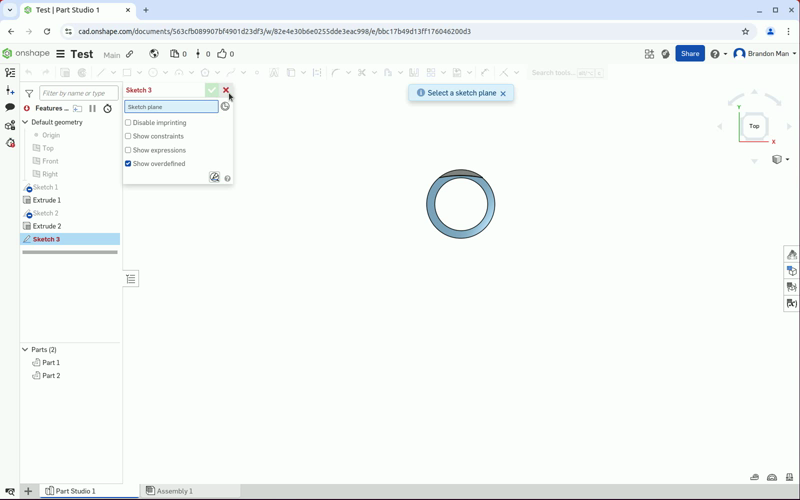
mouse_move(73, 150)
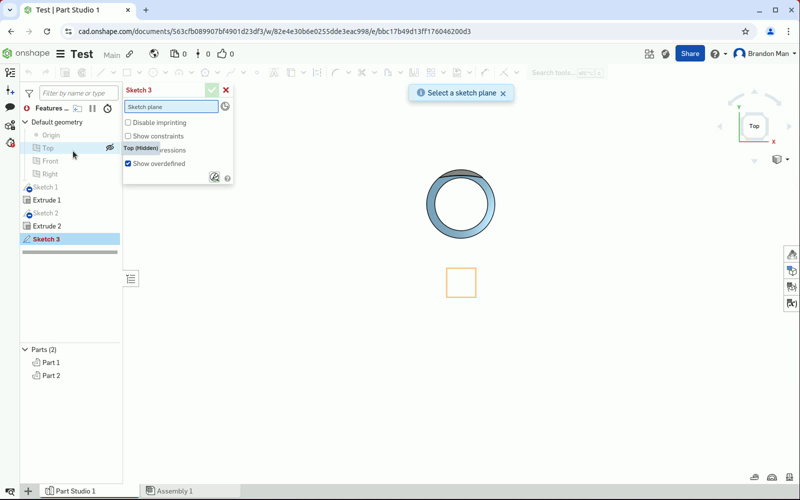
click(73, 150)
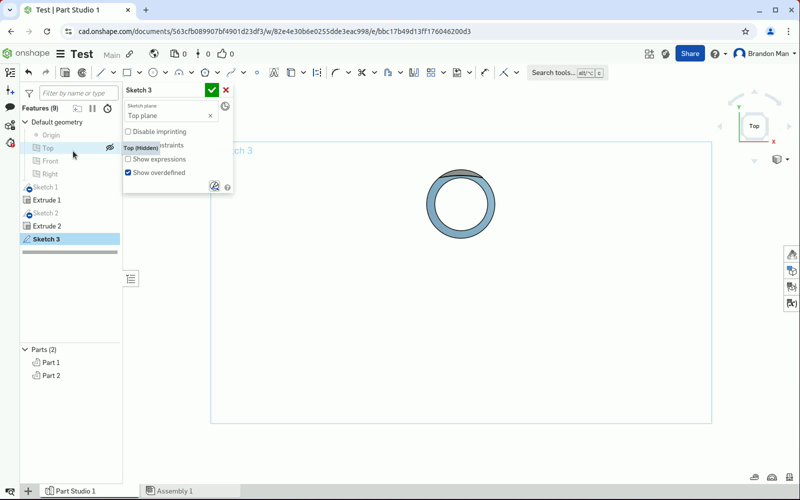
mouse_move(73, 352)
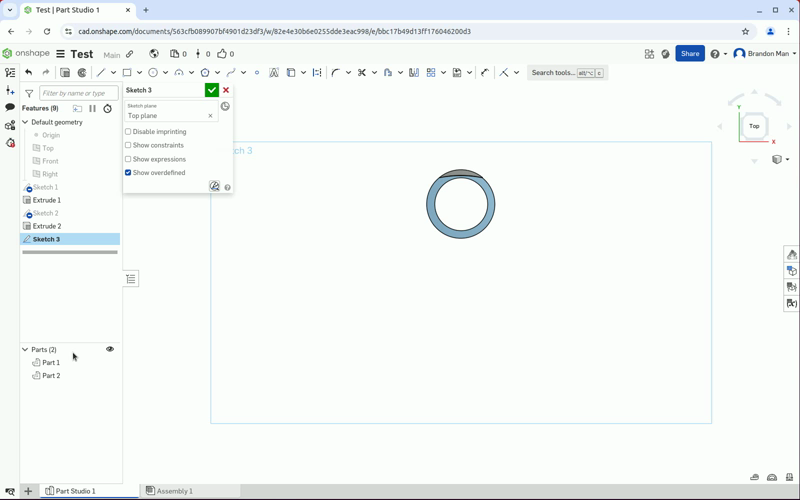
key(y)
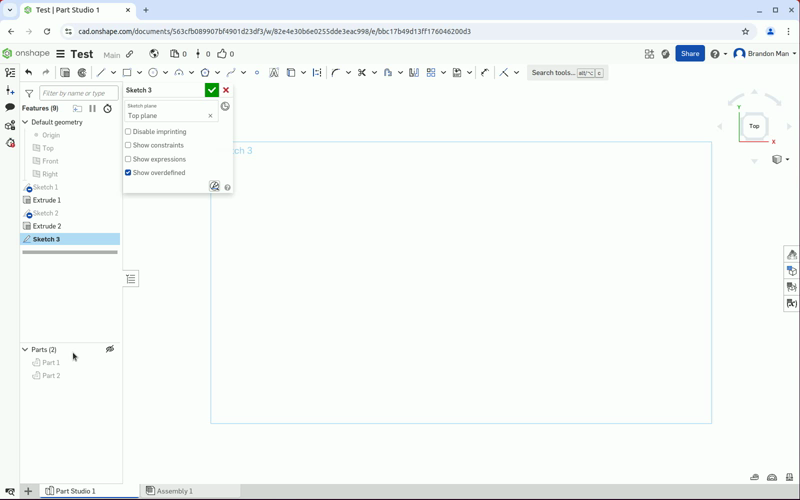
key(c)
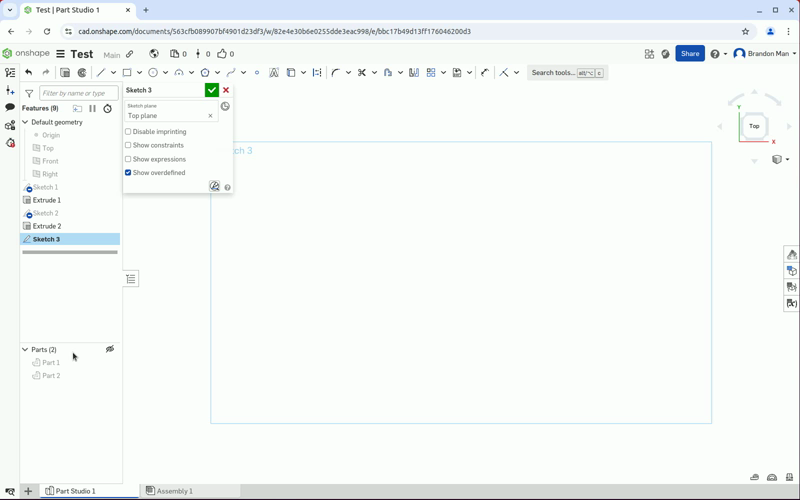
key_down(shift)
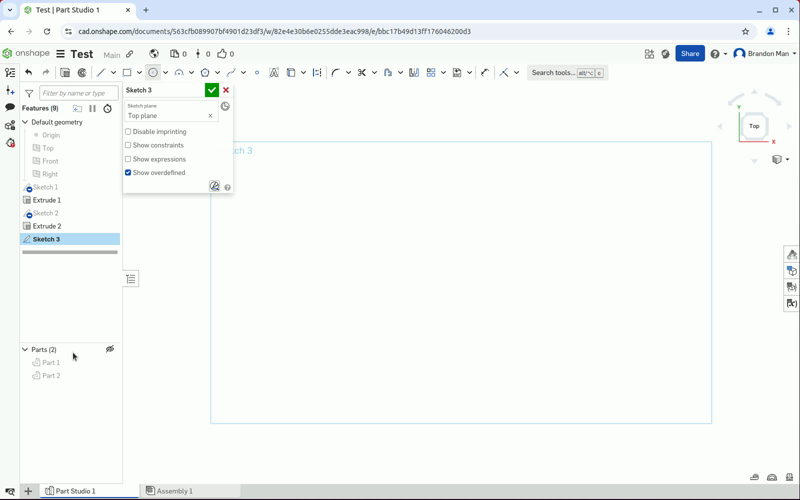
mouse_move(460, 282)
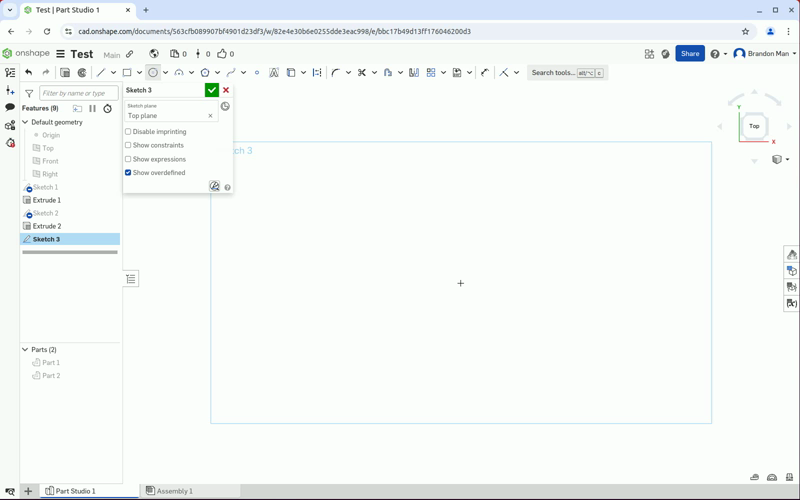
click(460, 282)
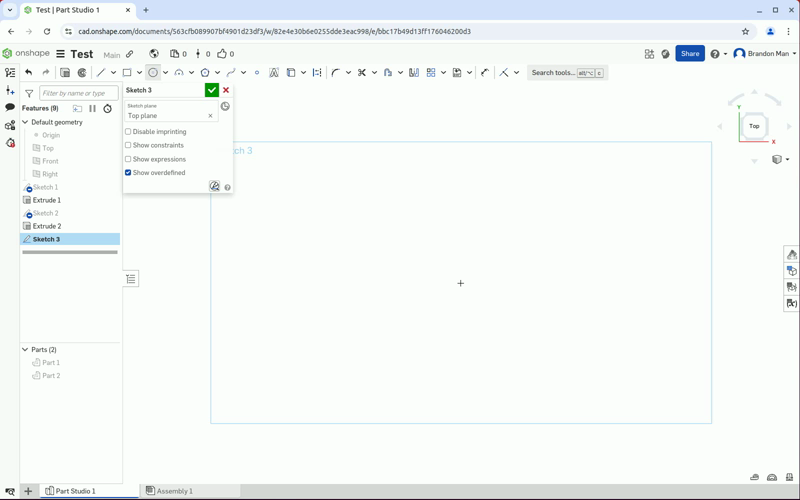
key_up(shift)
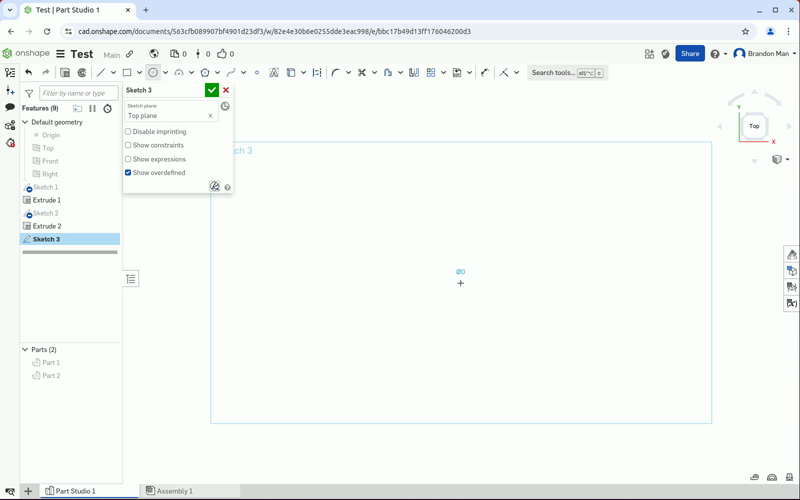
mouse_move(494, 282)
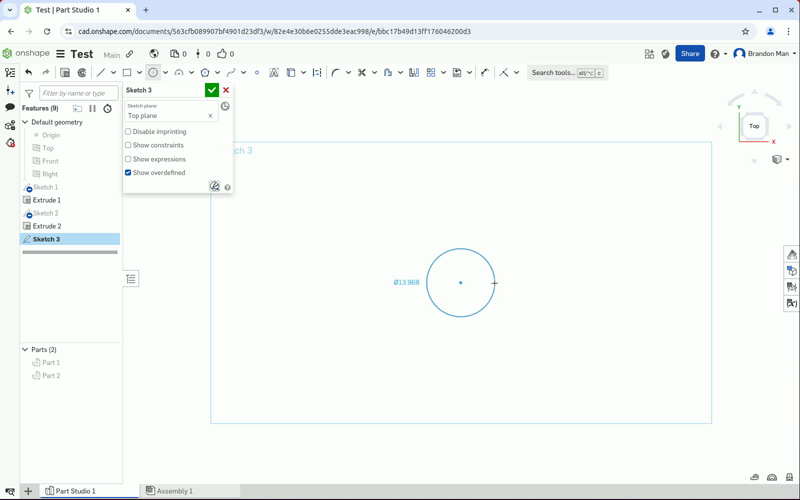
click(494, 282)
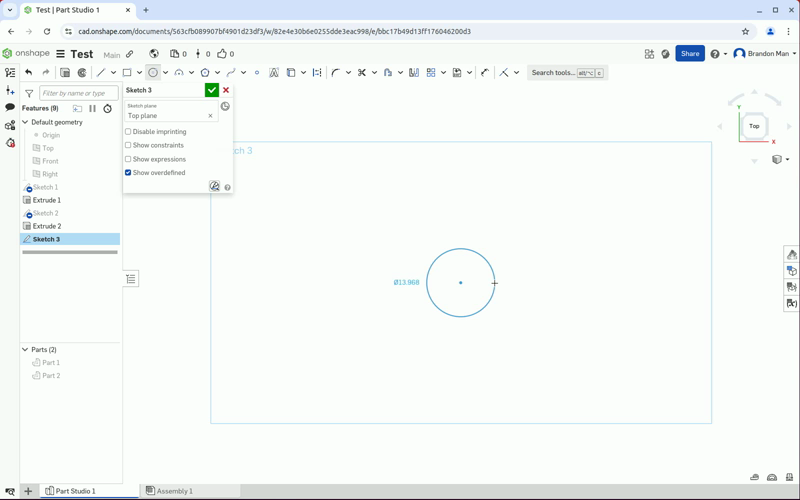
key(esc)
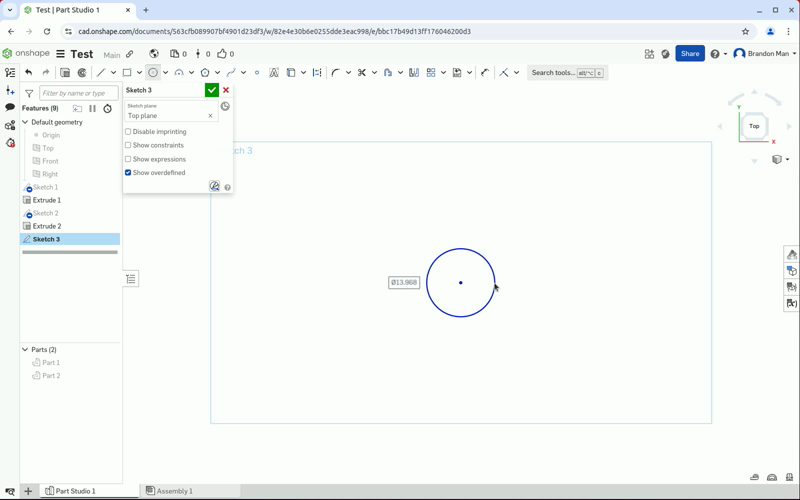
key(c)
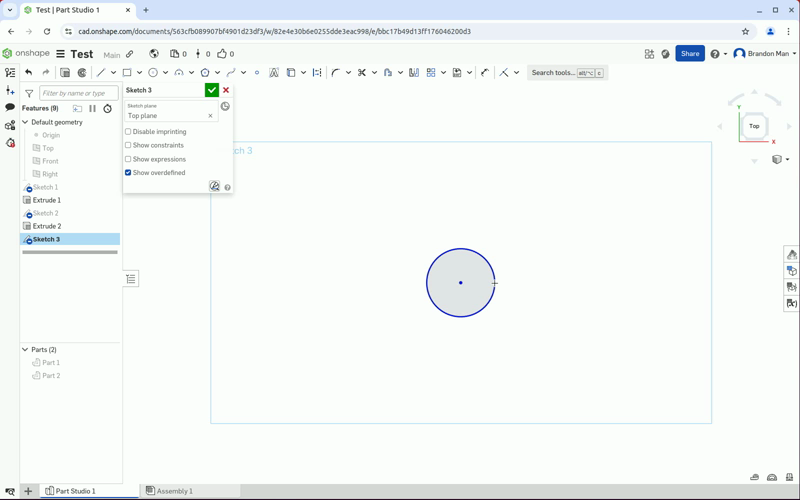
key_down(shift)
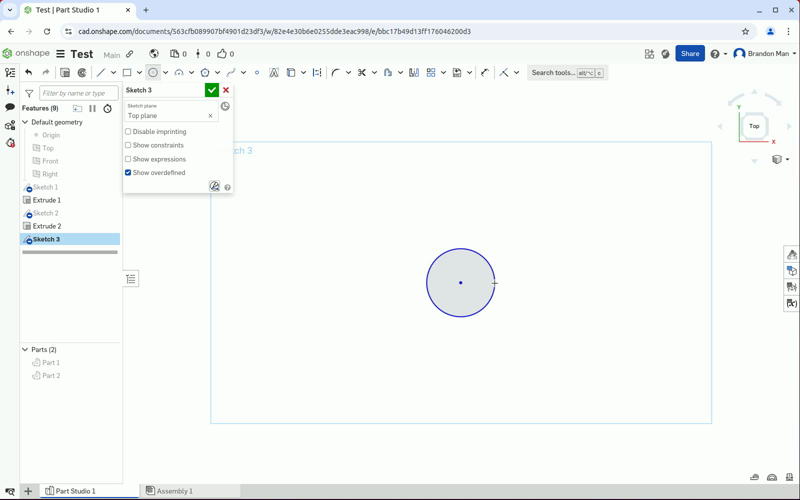
mouse_move(460, 282)
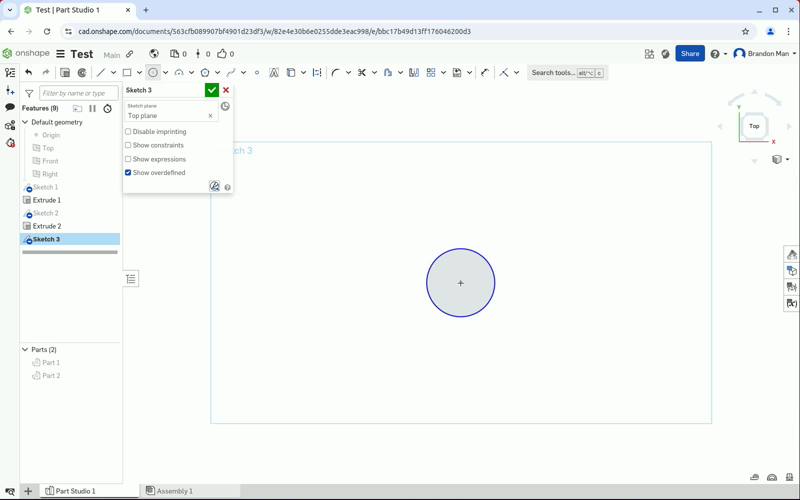
click(460, 282)
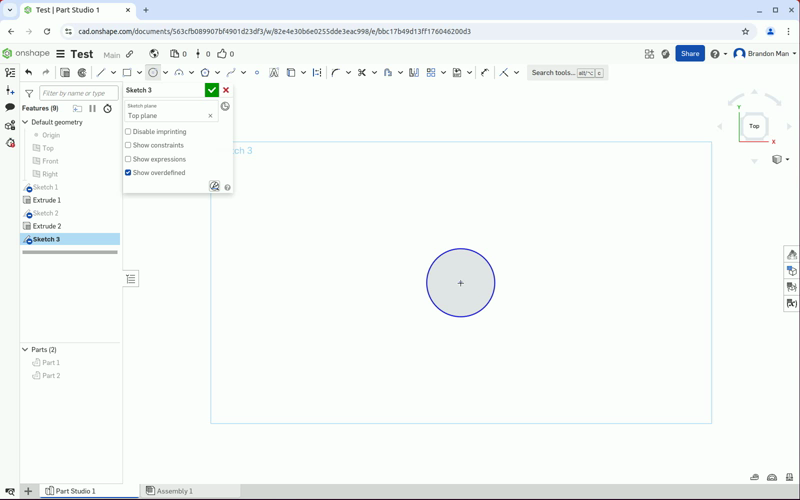
key_up(shift)
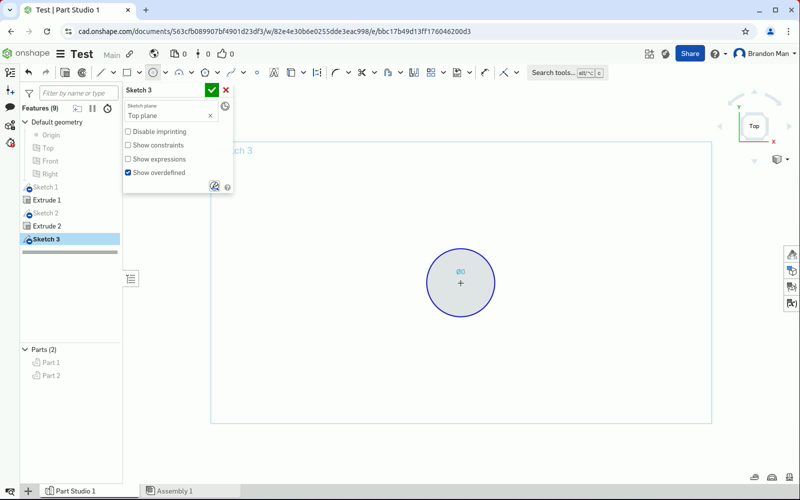
mouse_move(486, 282)
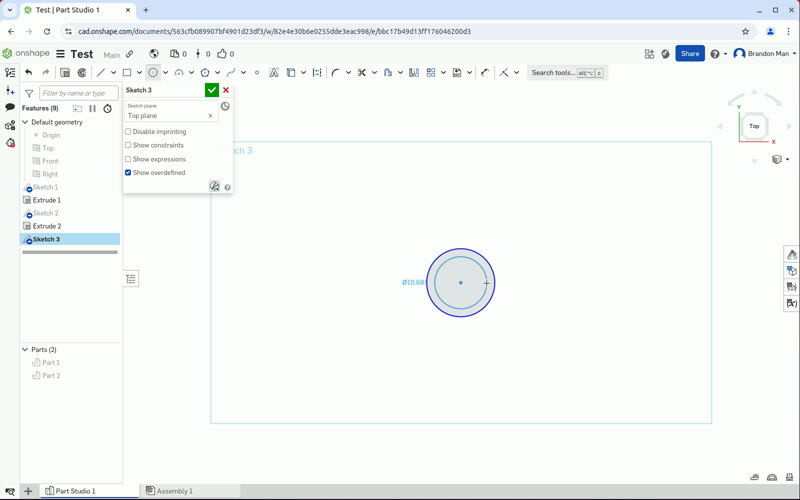
click(486, 282)
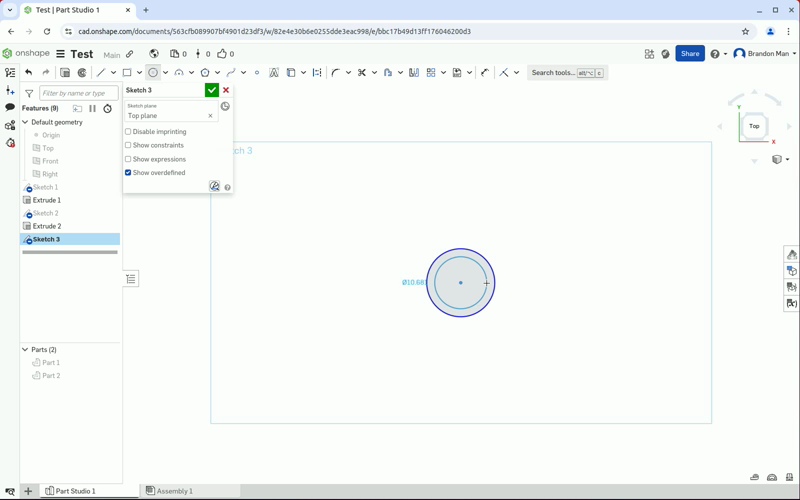
key(esc)
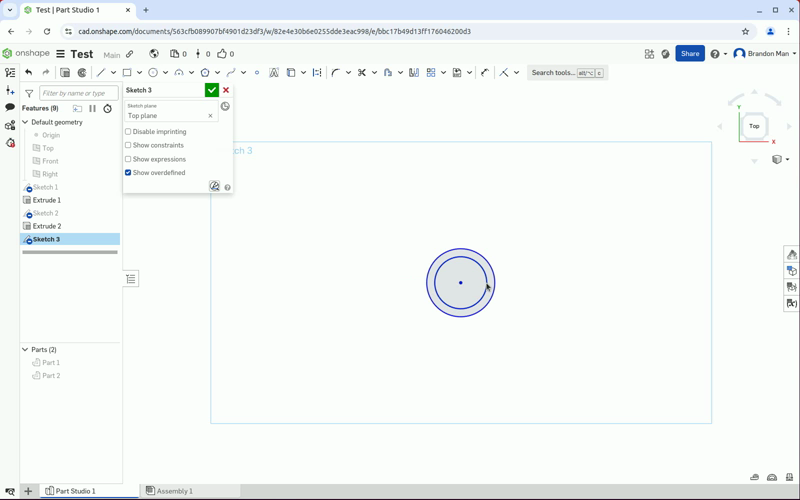
mouse_move(490, 281)
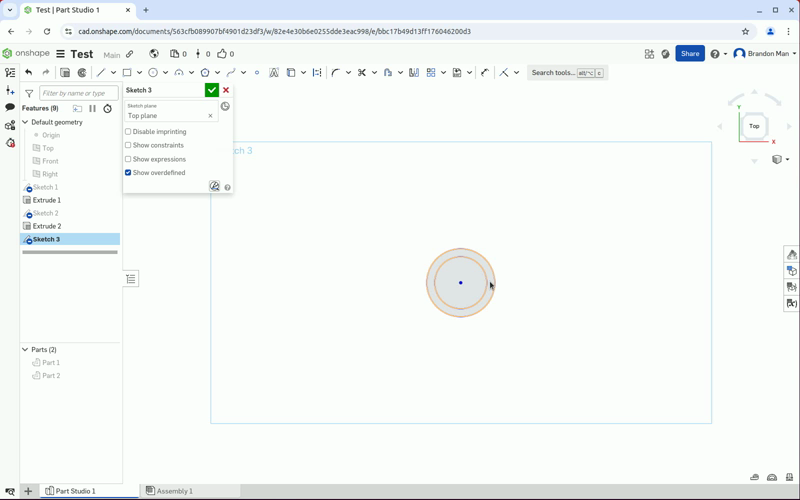
scroll(6)
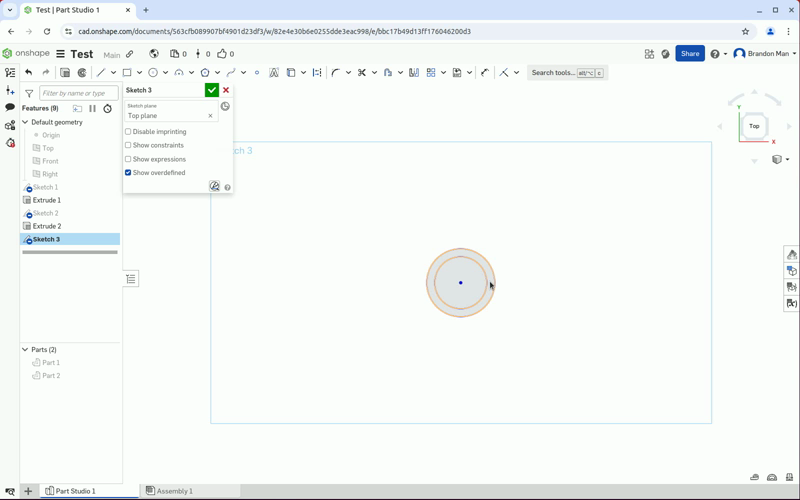
scroll(6)
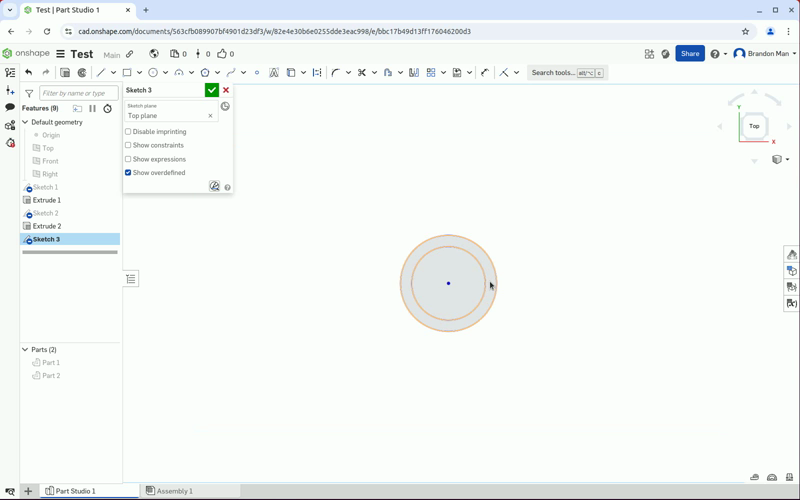
scroll(6)
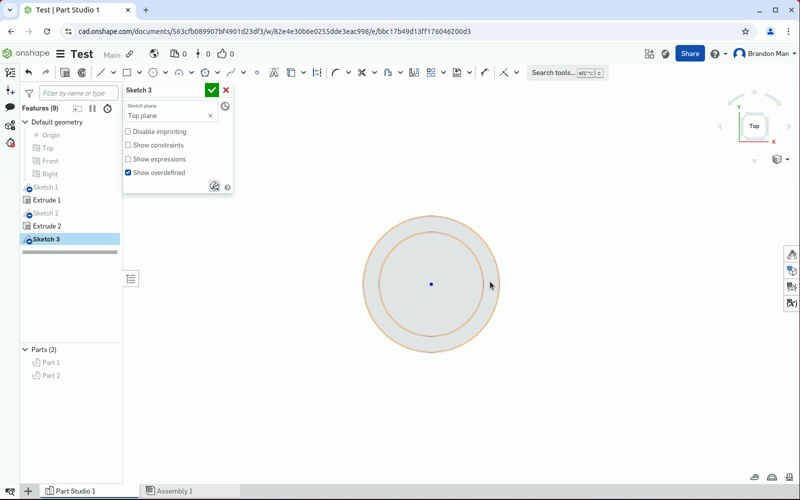
scroll(6)
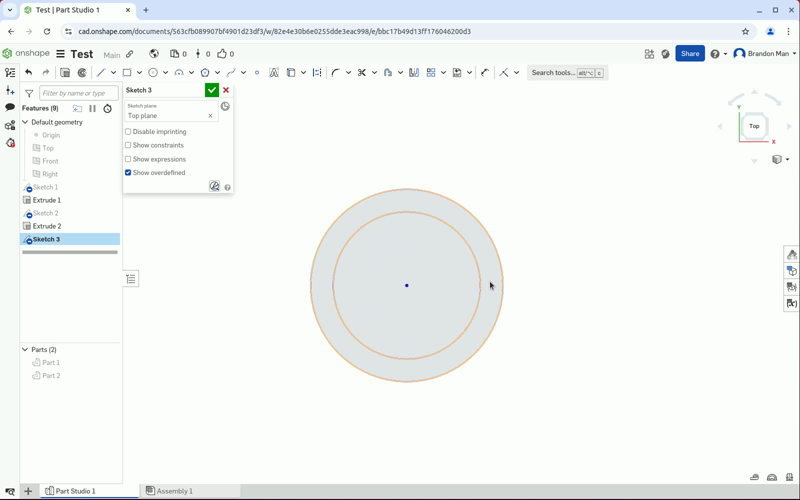
scroll(6)
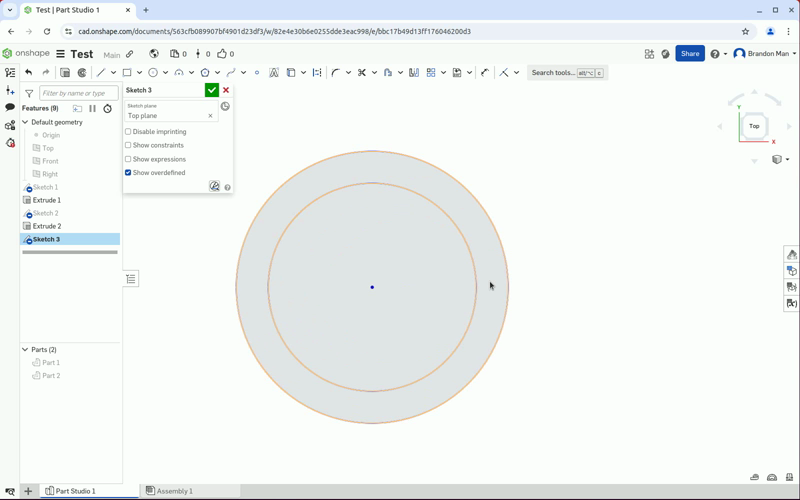
scroll(6)
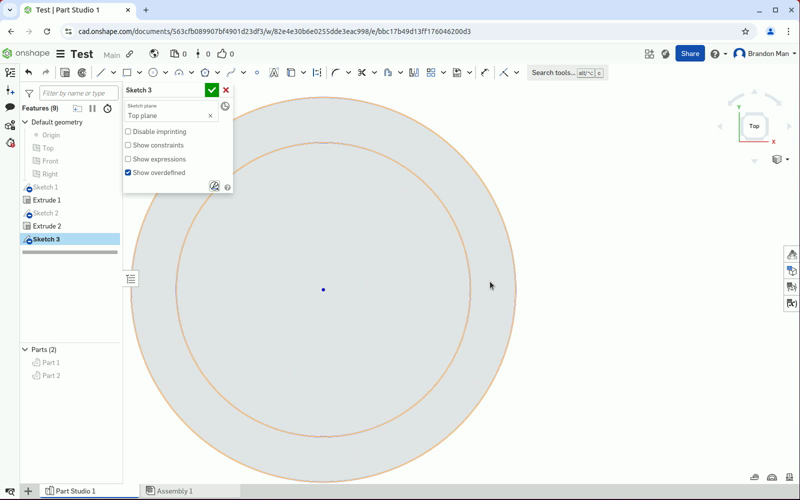
scroll(6)
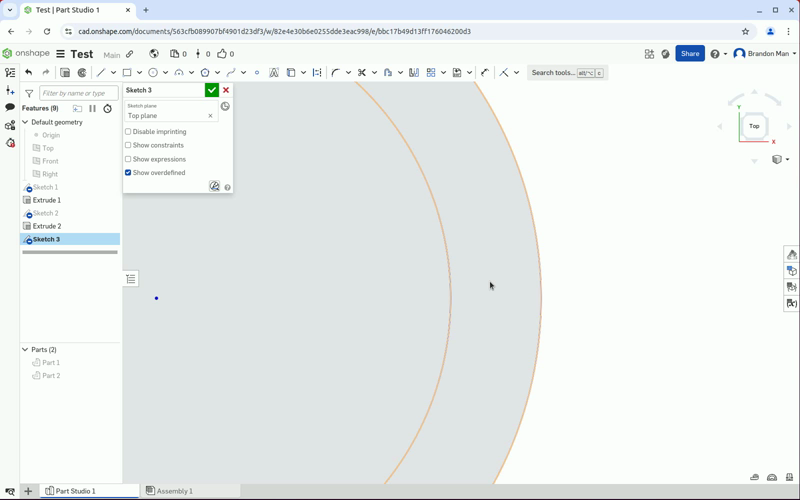
click(490, 281)
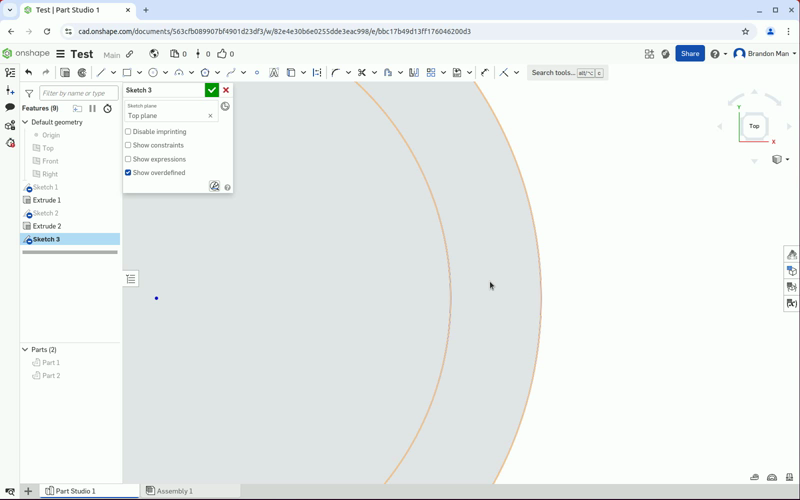
scroll(-6)
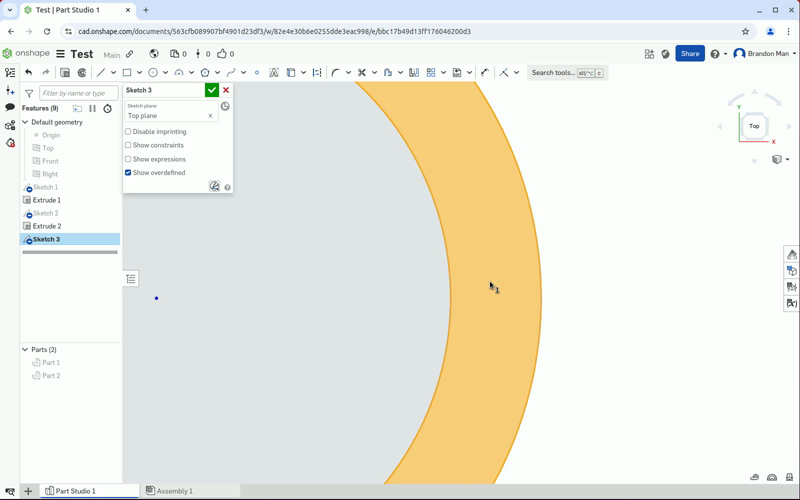
scroll(-6)
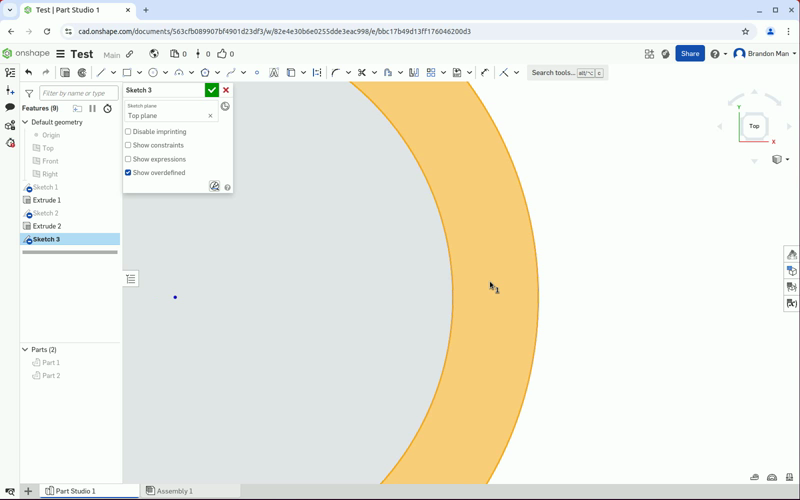
scroll(-6)
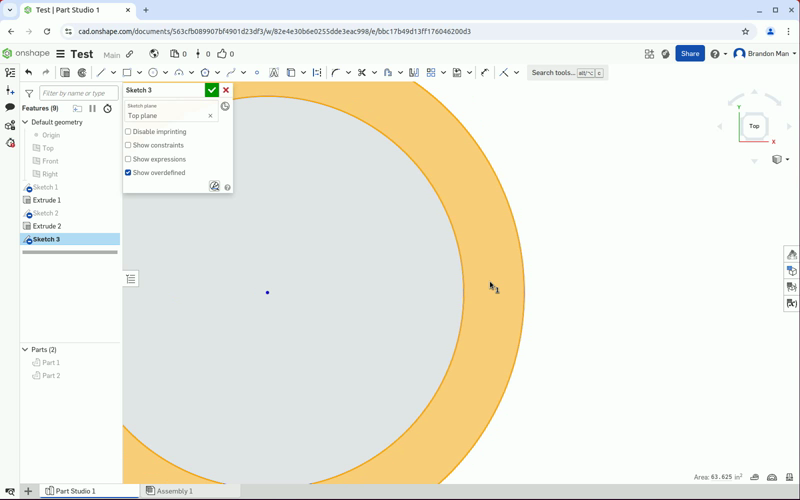
scroll(-6)
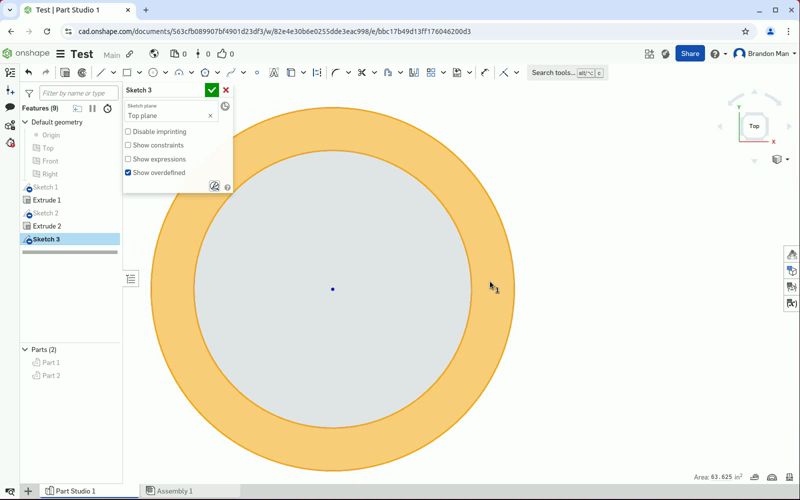
scroll(-6)
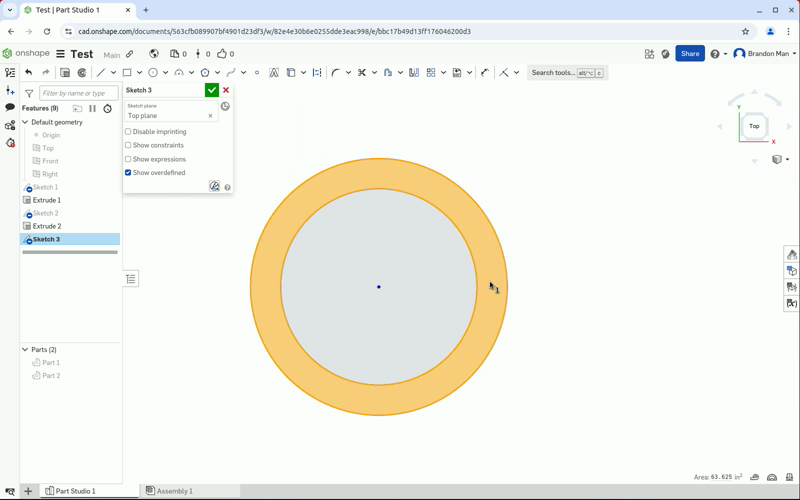
scroll(-6)
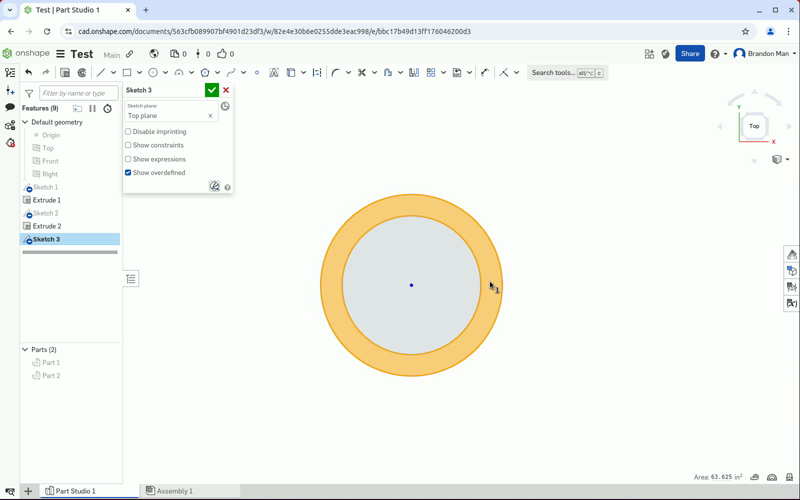
scroll(-6)
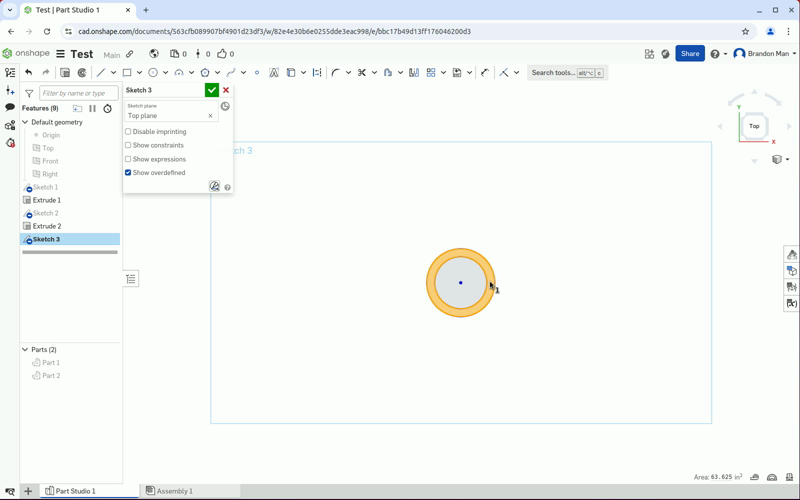
mouse_move(73, 352)
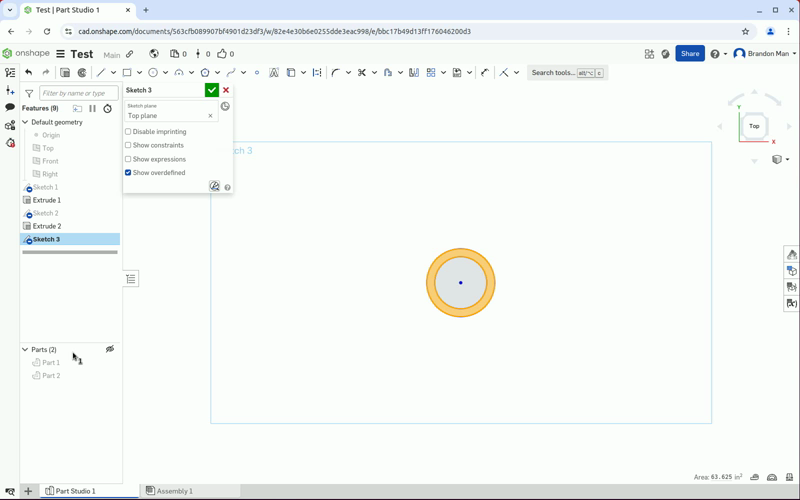
key(shift+y)
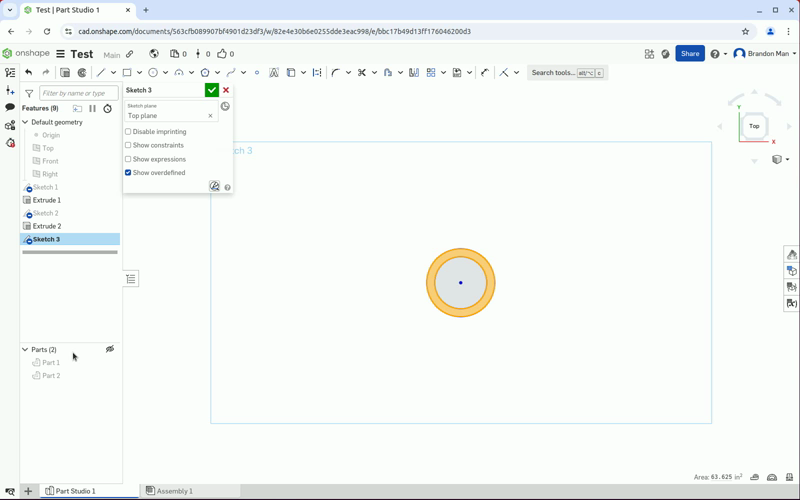
key(shift+e)
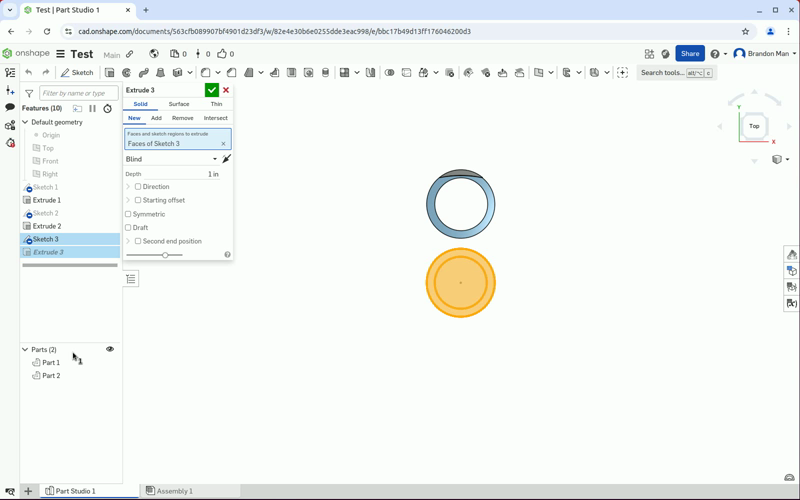
mouse_move(143, 106)
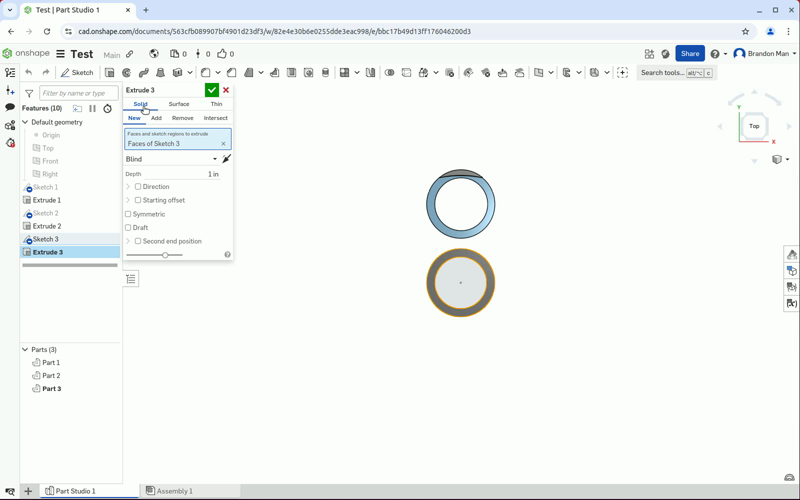
click(143, 106)
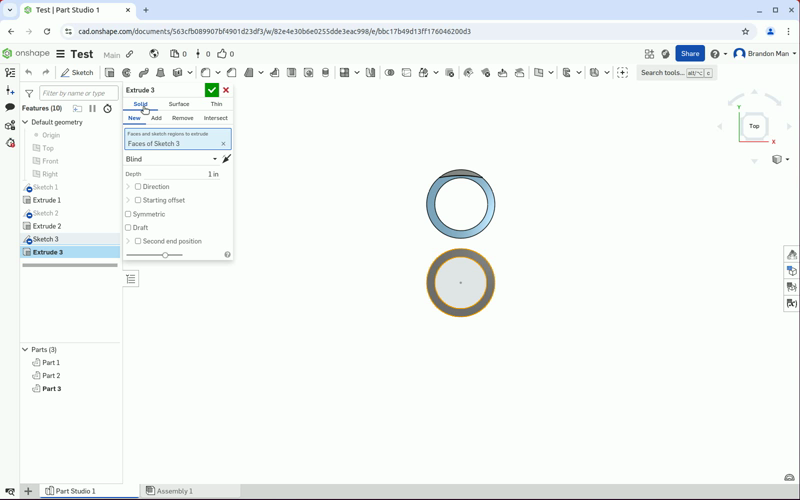
mouse_move(137, 120)
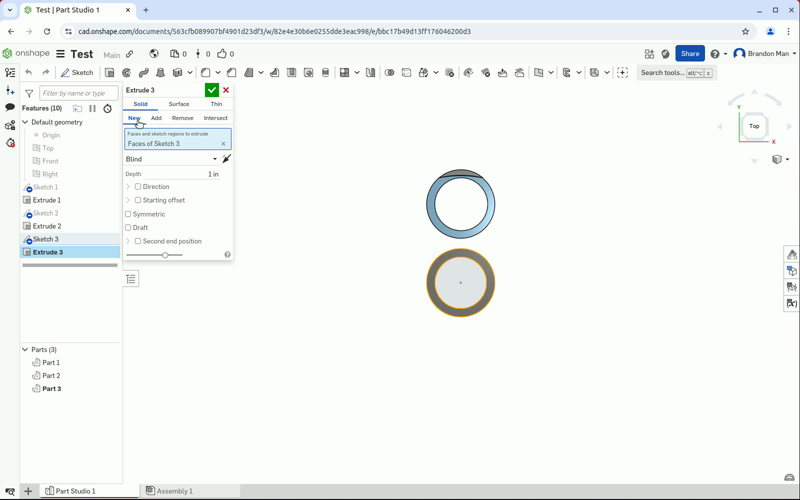
click(137, 120)
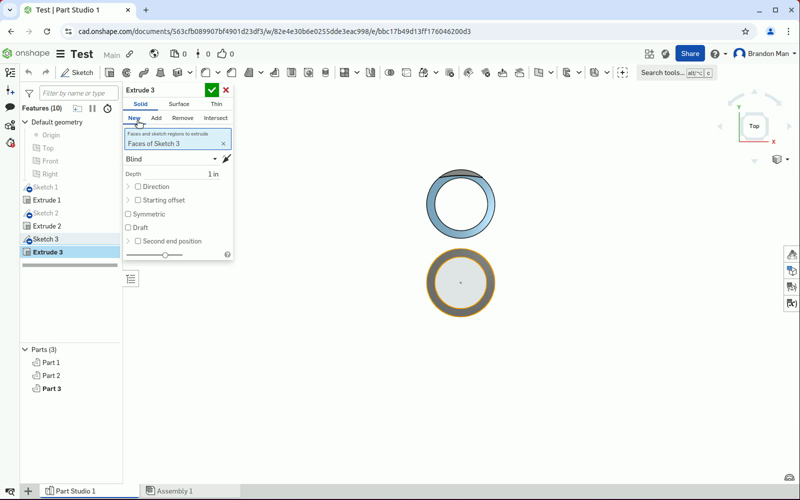
key(tab, 4)
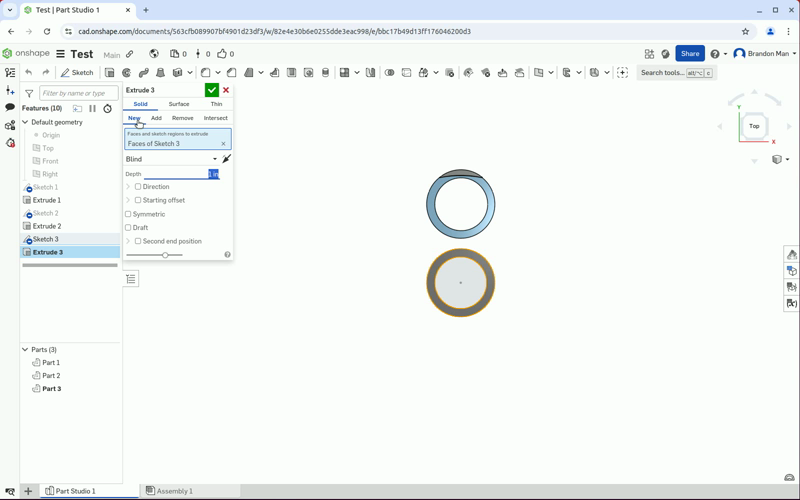
text(6.258)
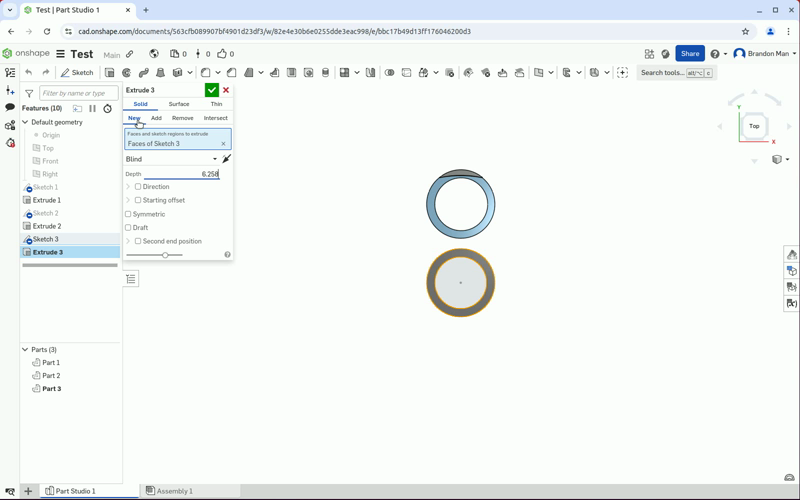
key(enter)
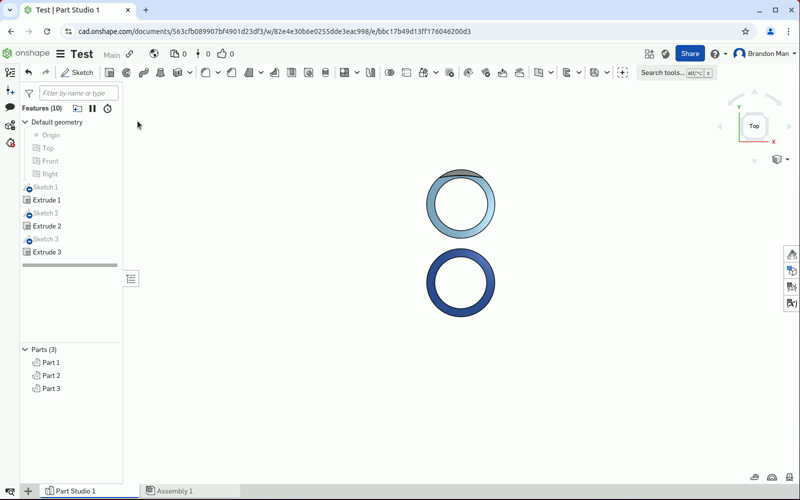
key(shift+h)
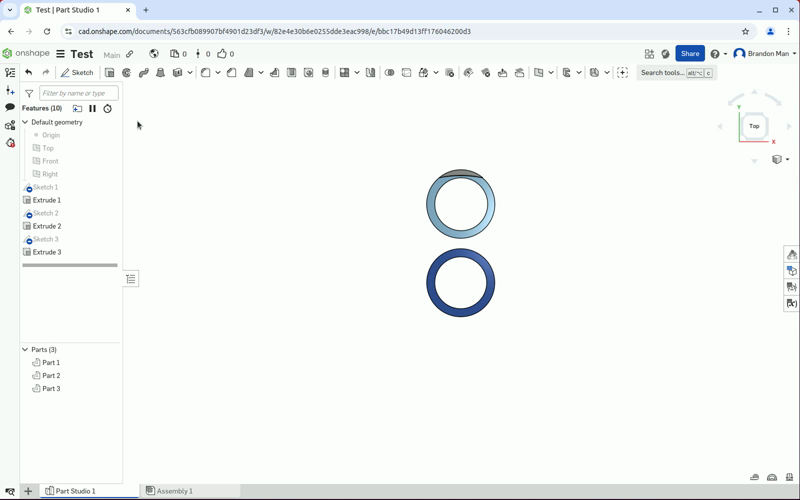
key(shift+h)
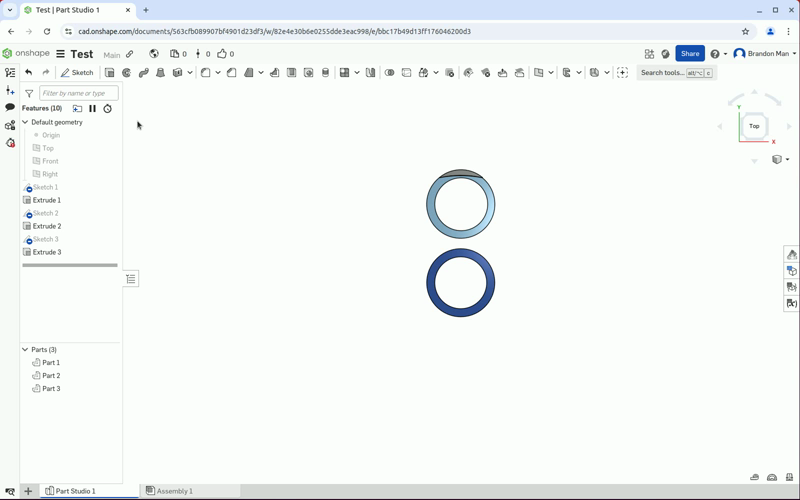
mouse_move(73, 189)
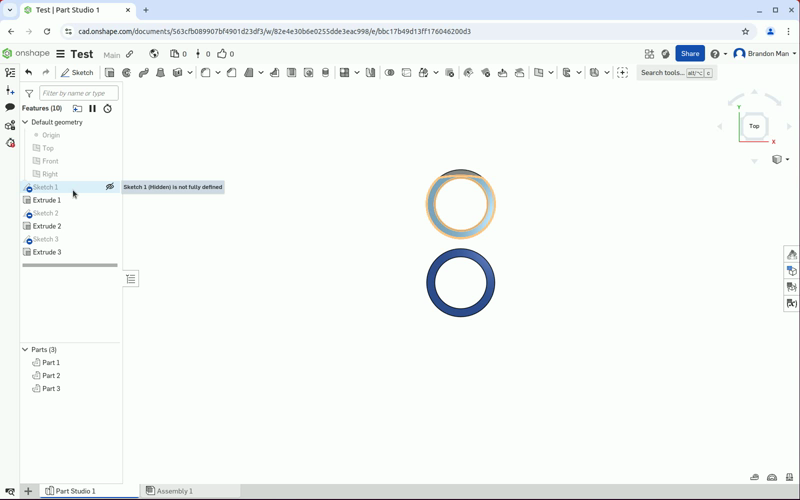
click(73, 189)
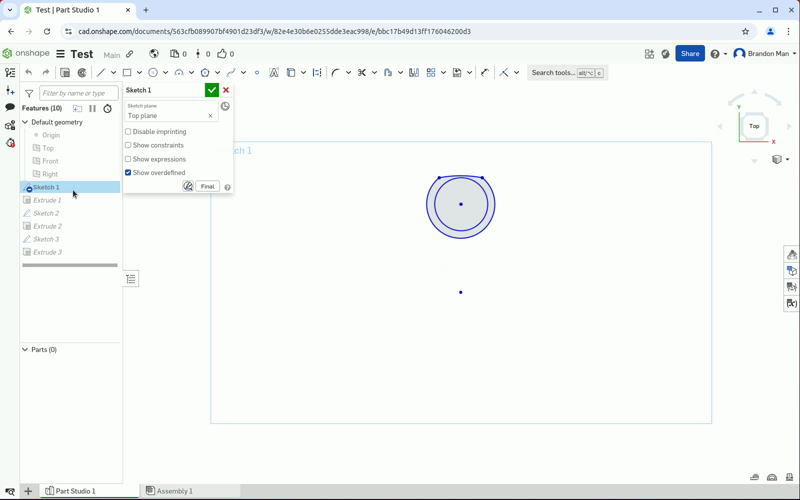
mouse_move(229, 92)
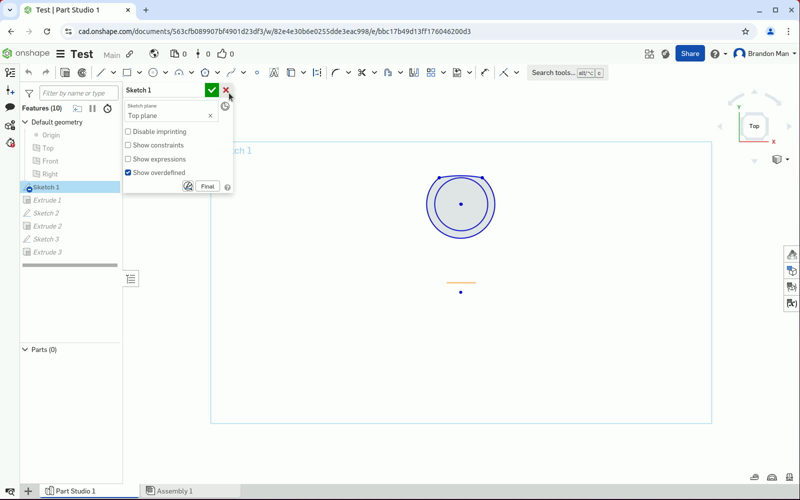
click(229, 92)
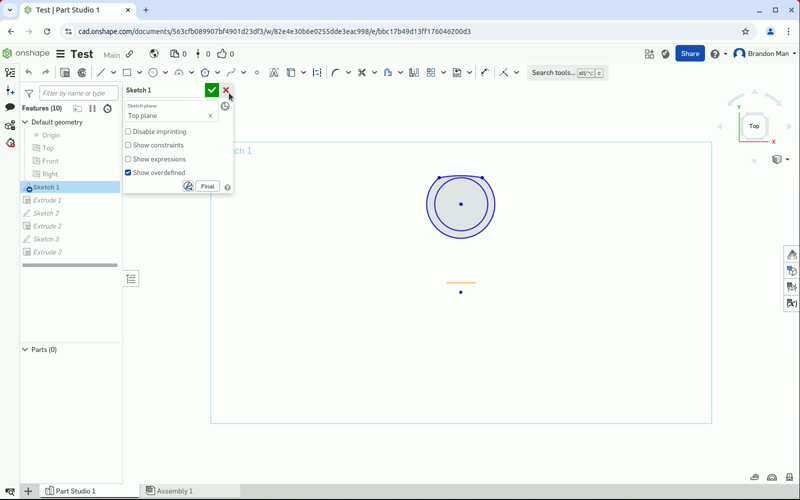
key(shift+s)
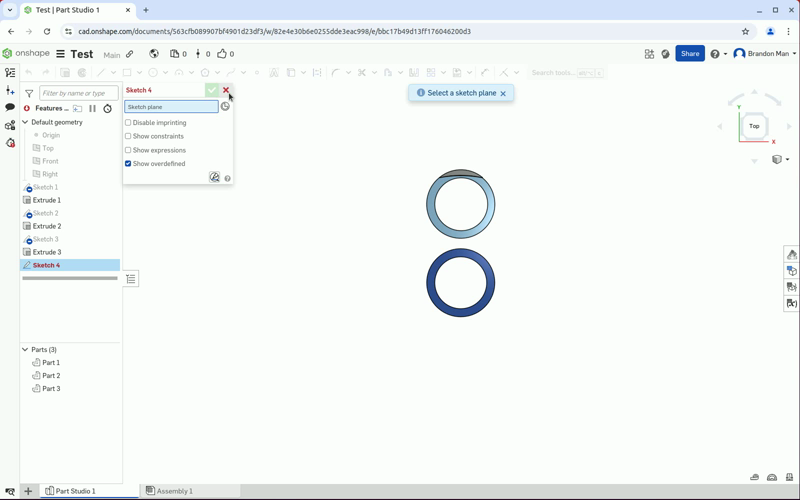
mouse_move(73, 150)
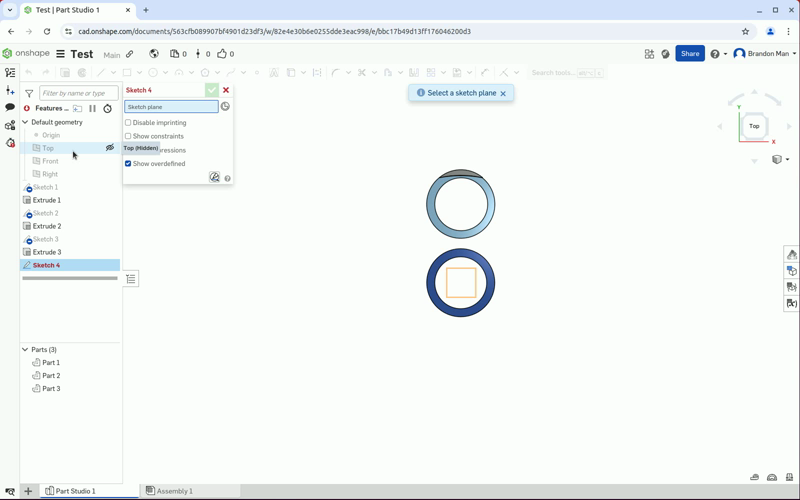
click(73, 150)
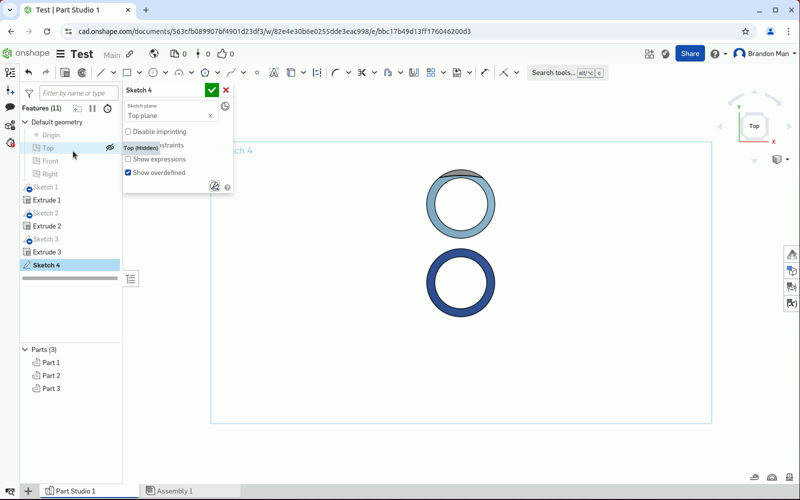
mouse_move(73, 352)
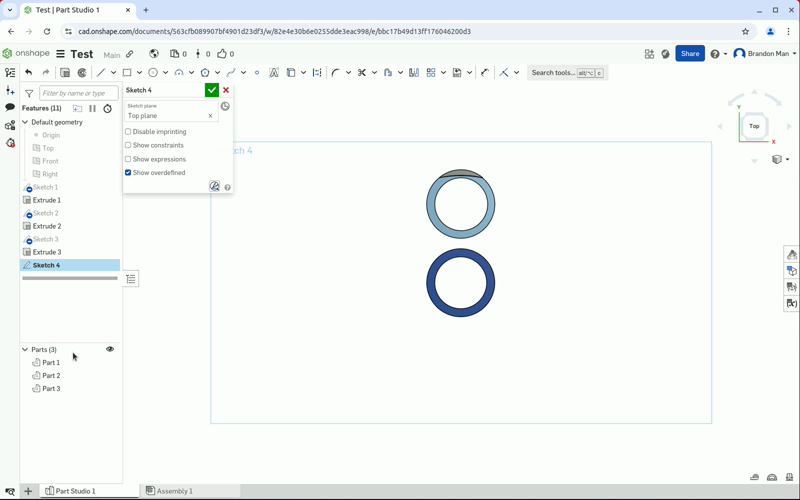
key(y)
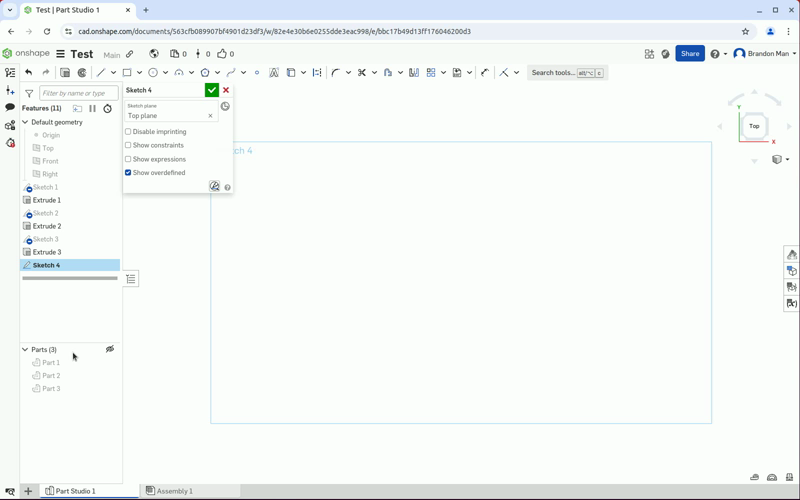
key(c)
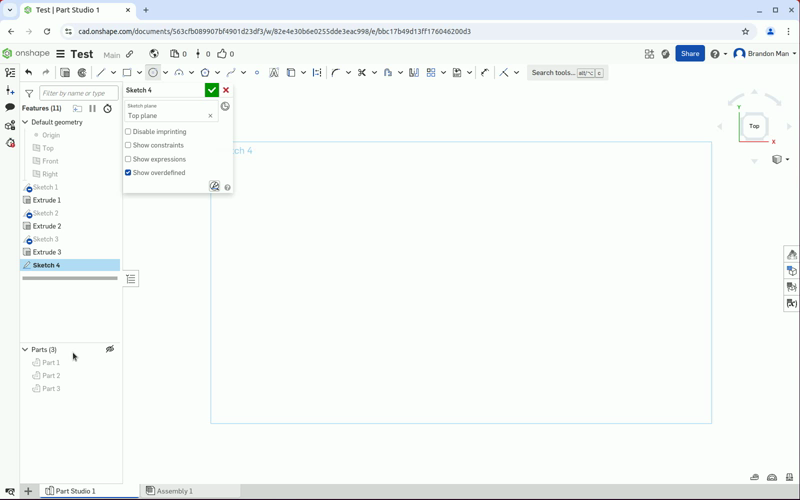
key_down(shift)
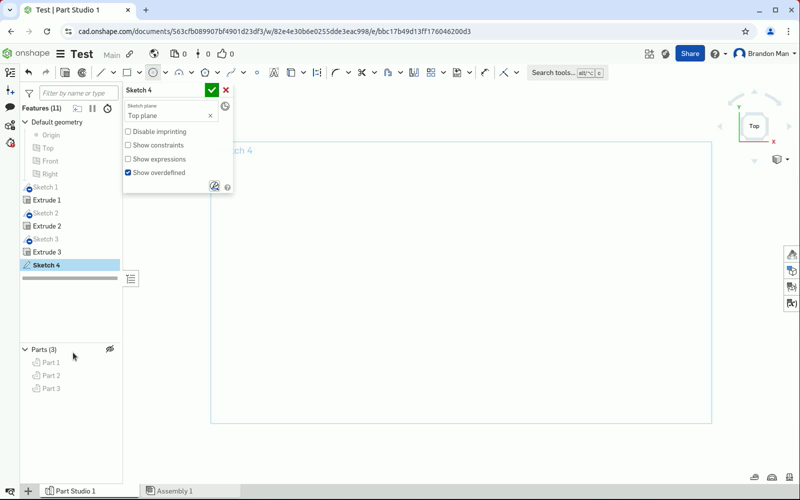
mouse_move(460, 353)
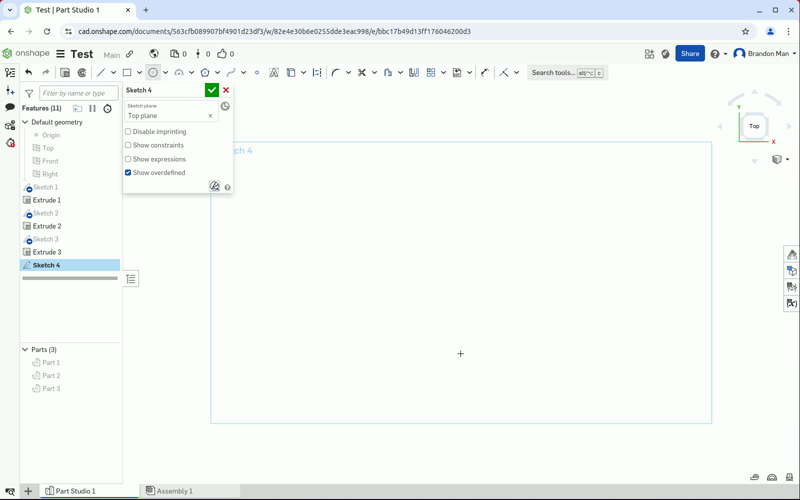
click(460, 353)
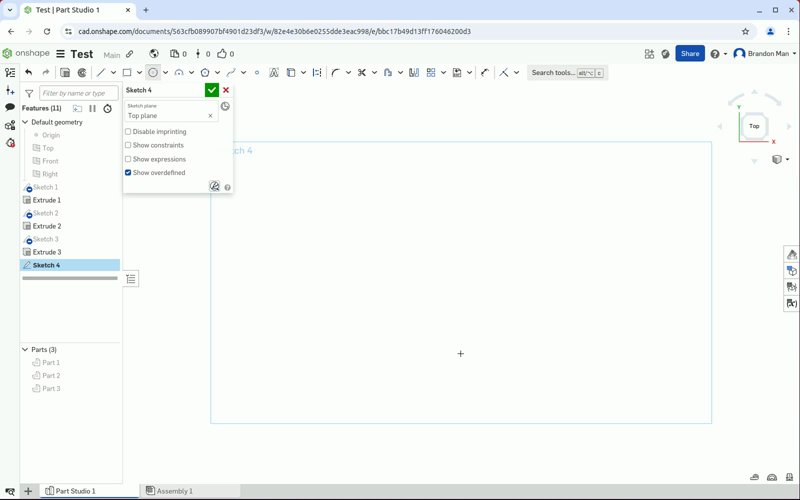
key_up(shift)
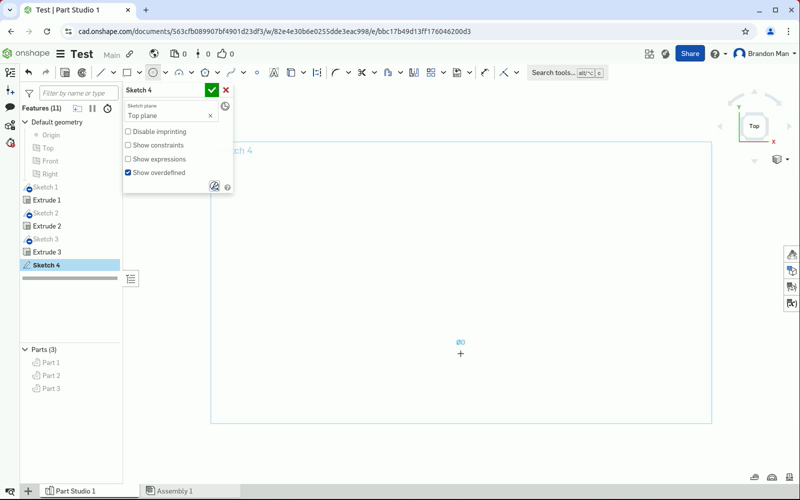
mouse_move(494, 353)
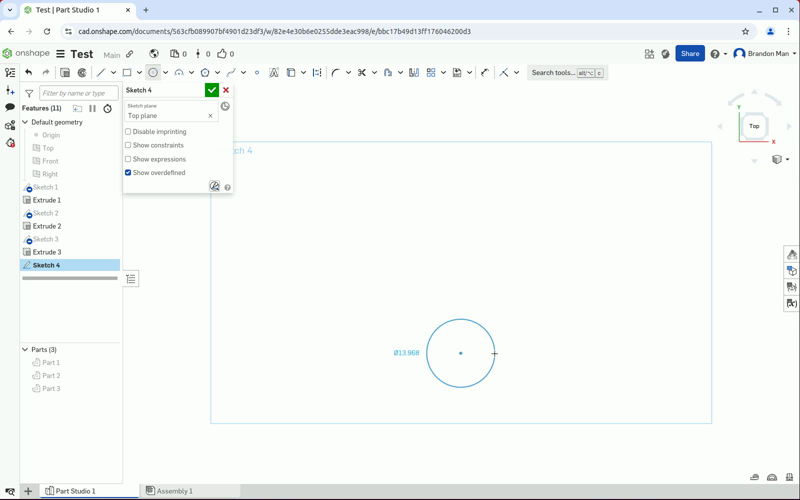
click(494, 353)
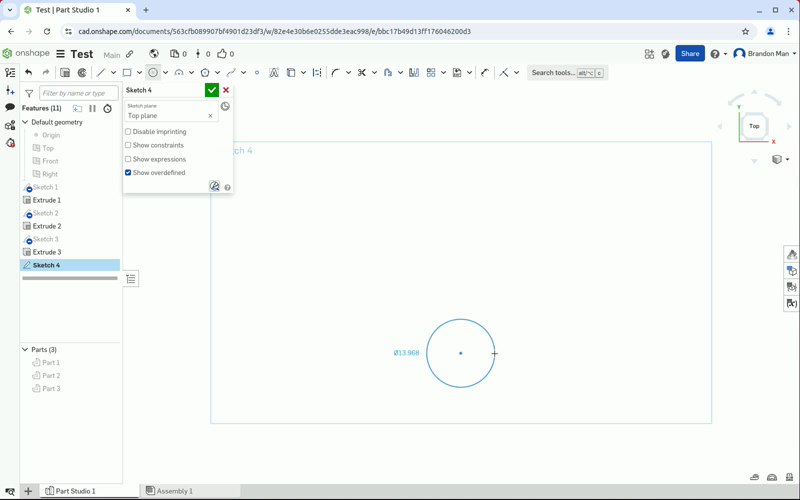
key(esc)
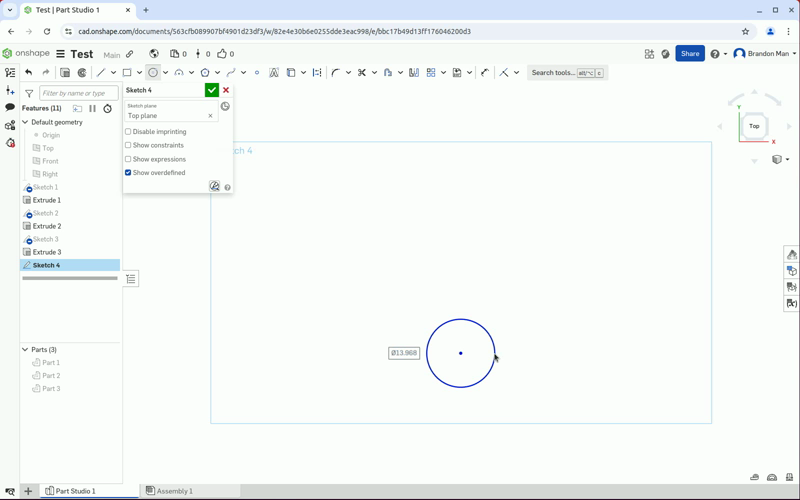
key(c)
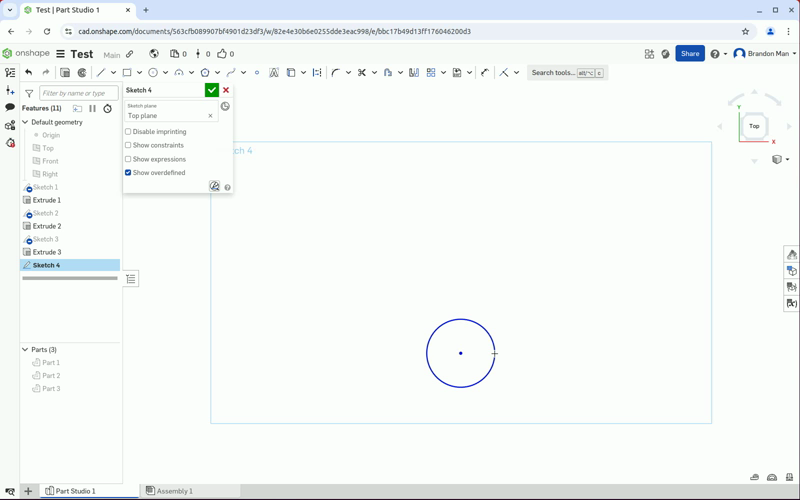
key_down(shift)
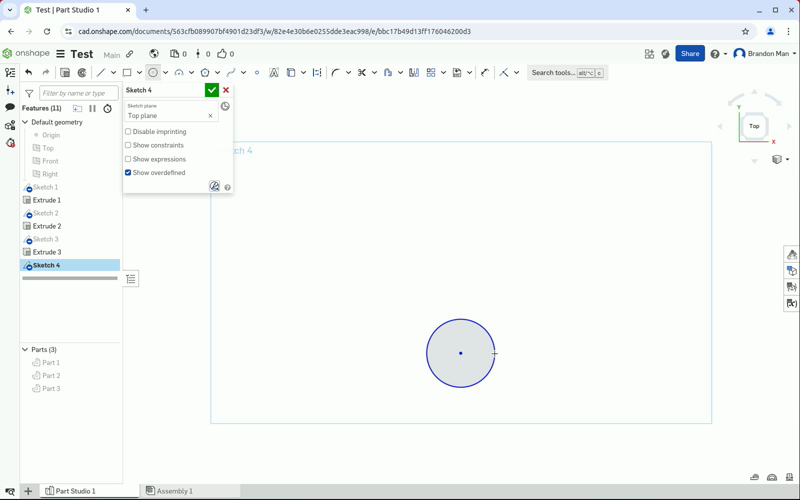
mouse_move(460, 353)
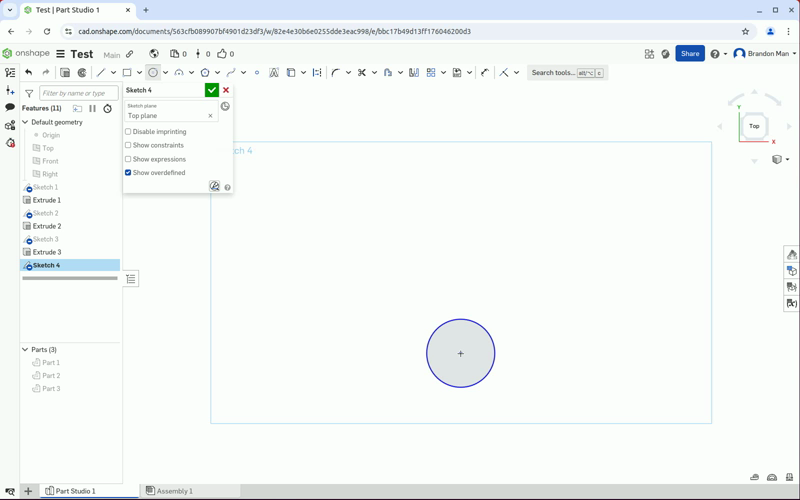
click(460, 353)
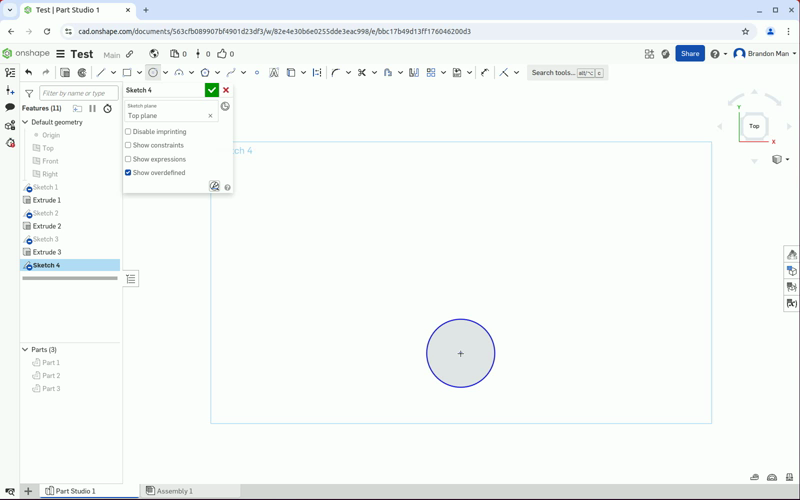
key_up(shift)
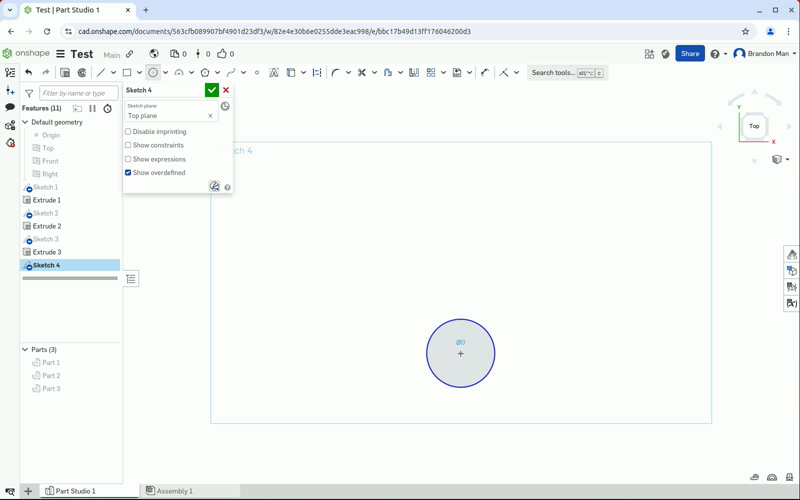
mouse_move(486, 353)
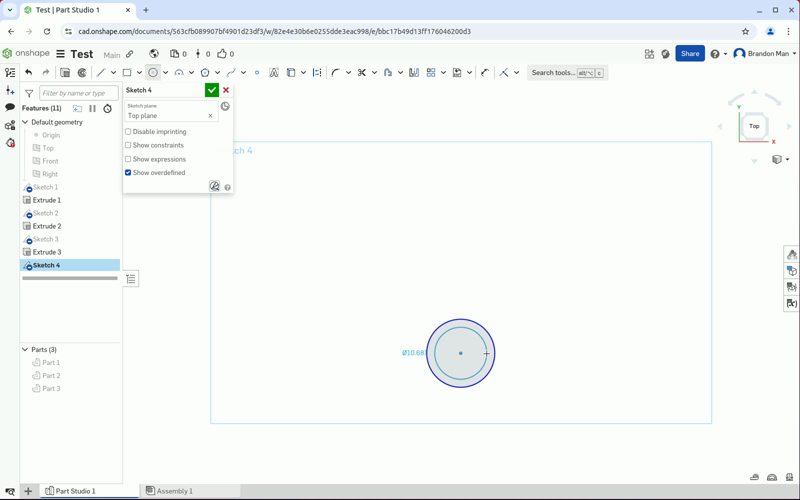
click(486, 353)
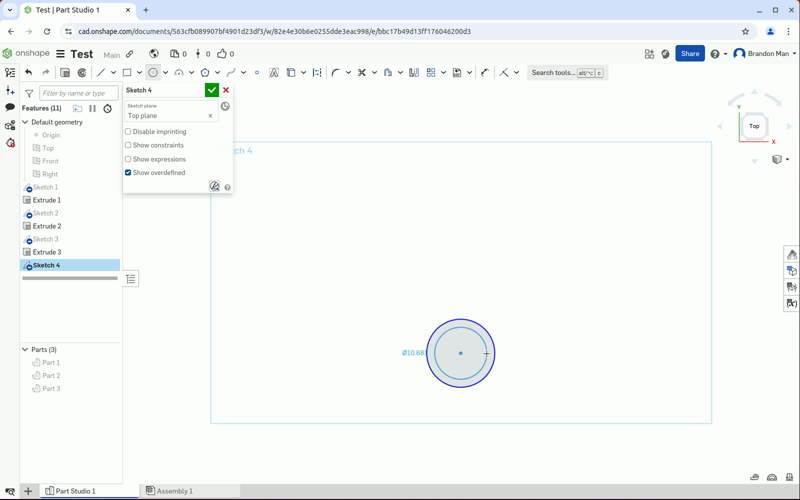
key(esc)
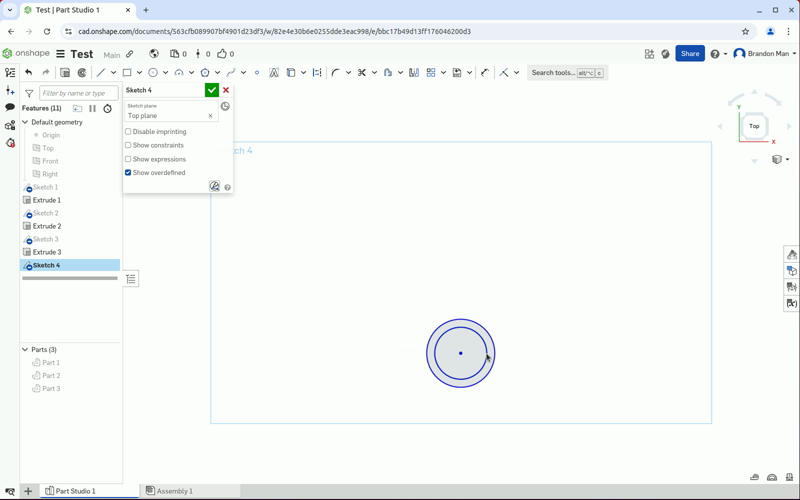
mouse_move(432, 361)
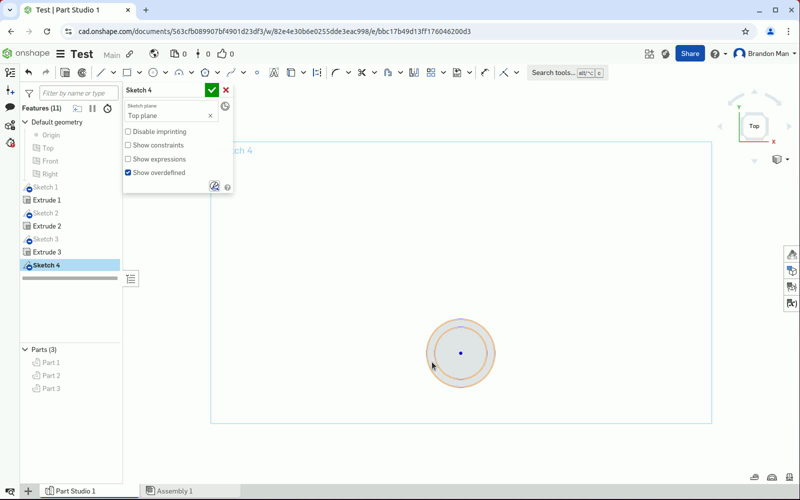
scroll(6)
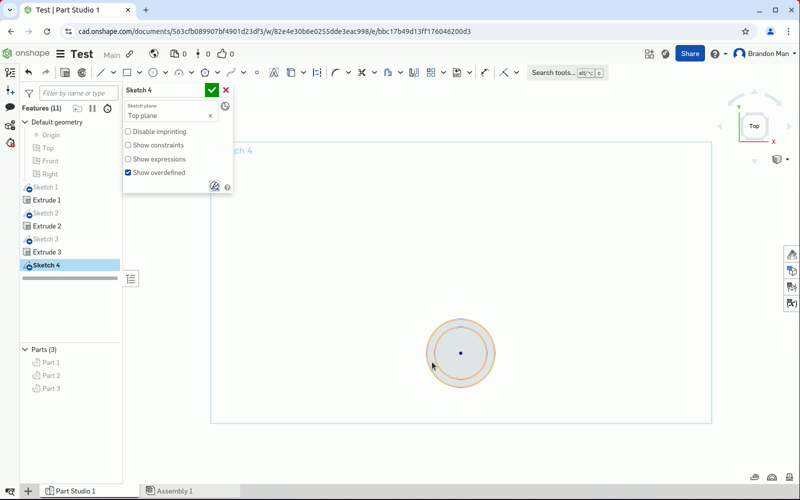
scroll(6)
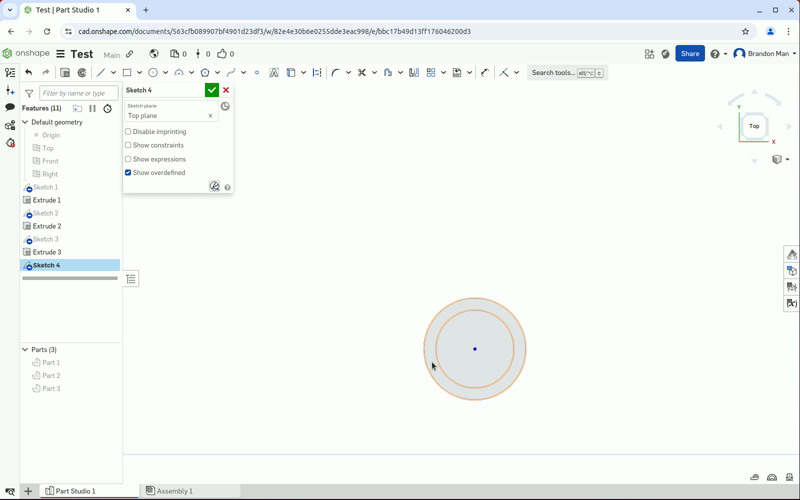
scroll(6)
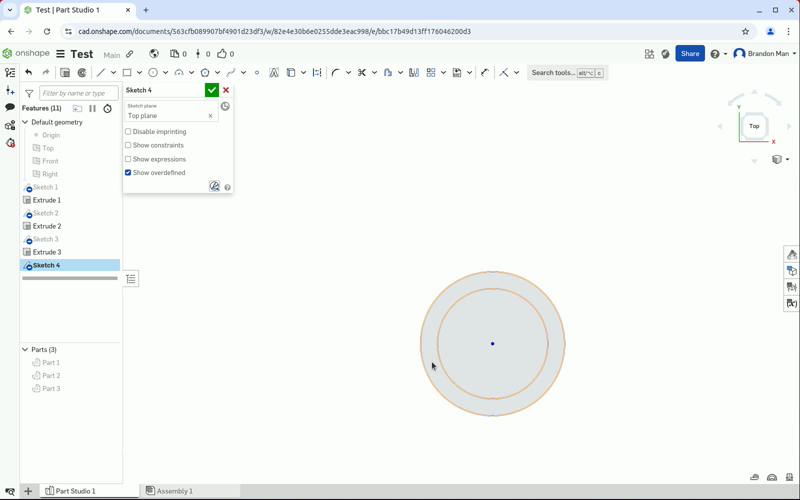
scroll(6)
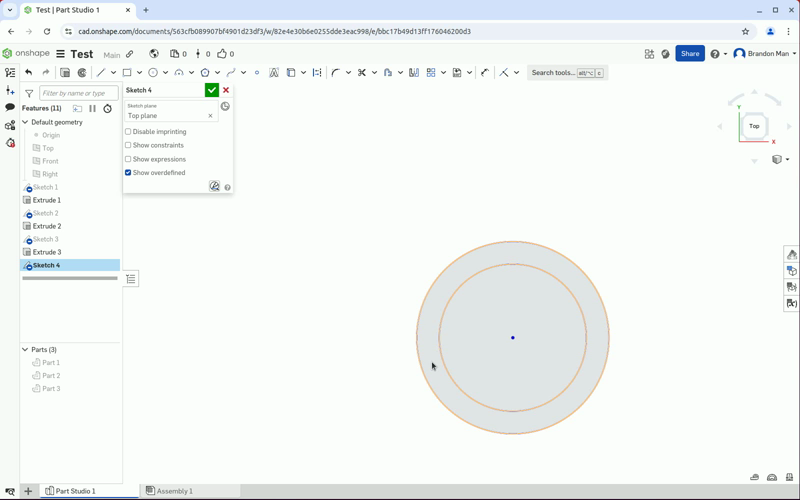
scroll(6)
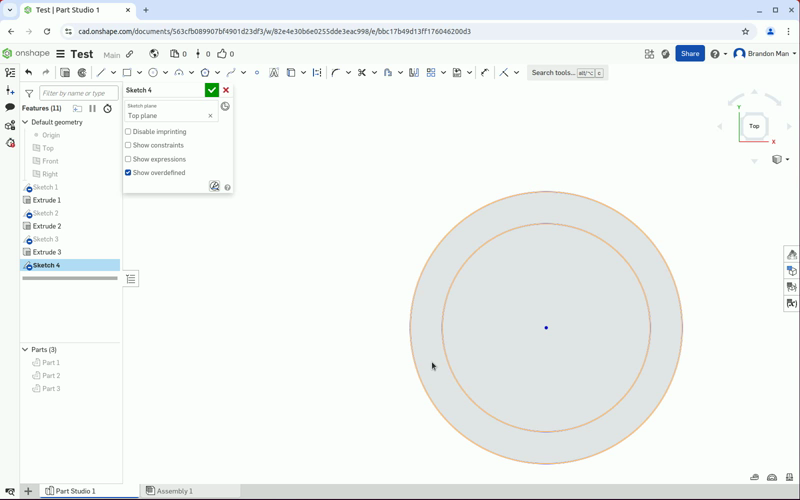
scroll(6)
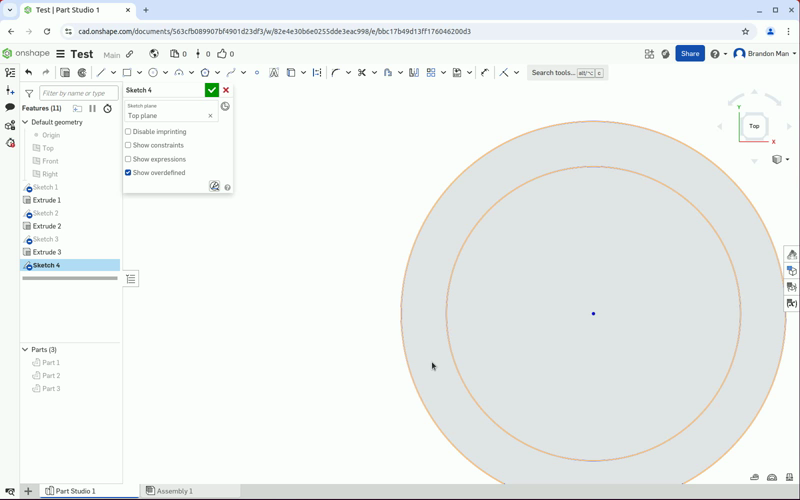
scroll(6)
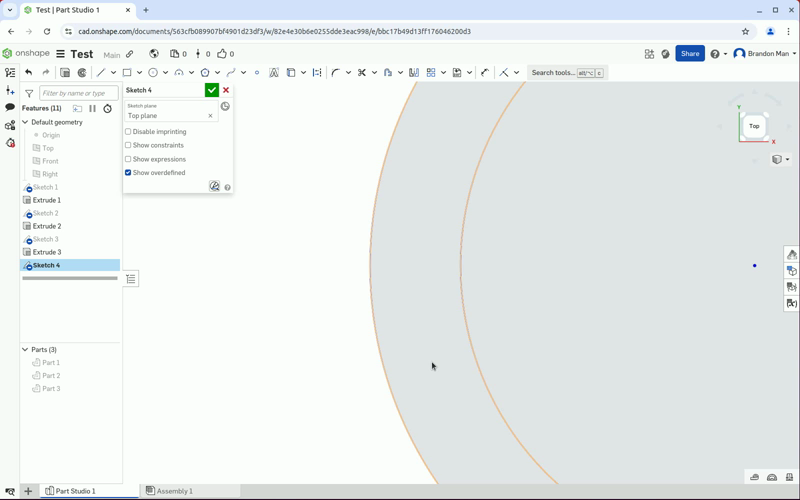
click(432, 361)
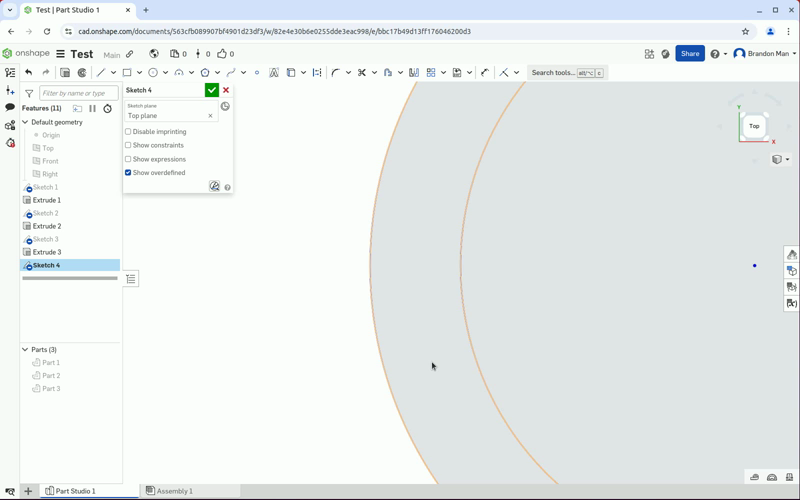
scroll(-6)
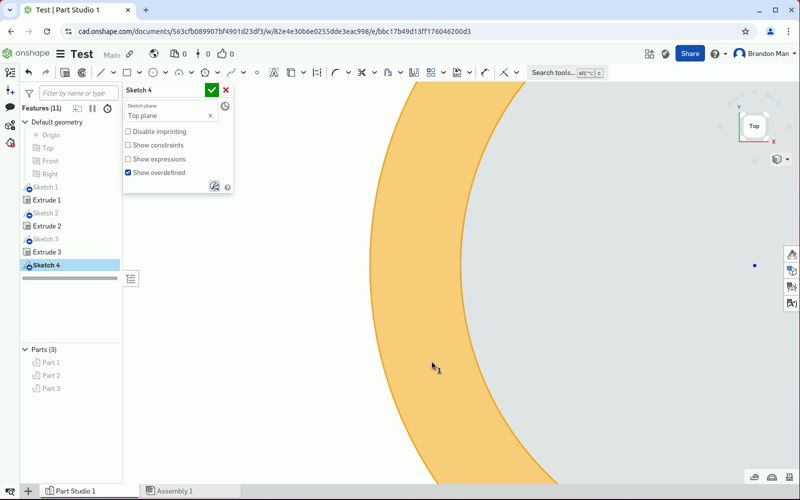
scroll(-6)
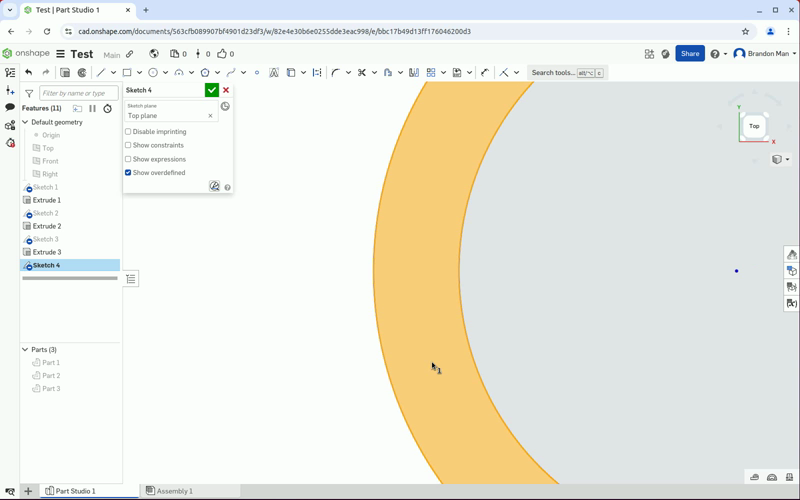
scroll(-6)
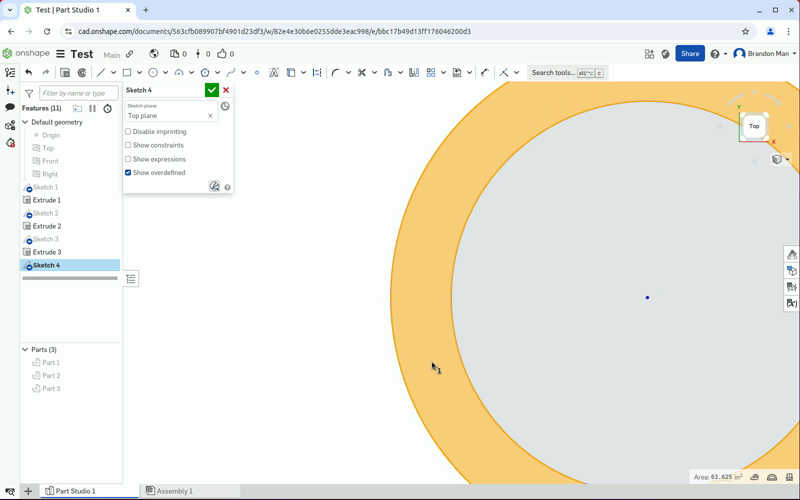
scroll(-6)
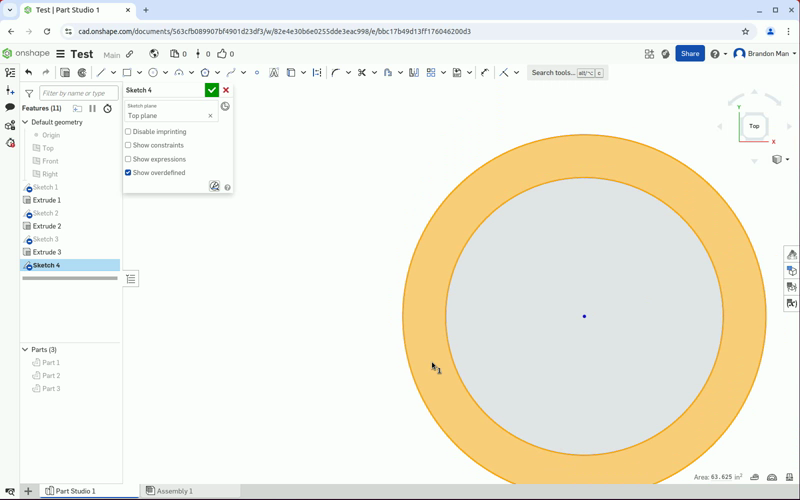
scroll(-6)
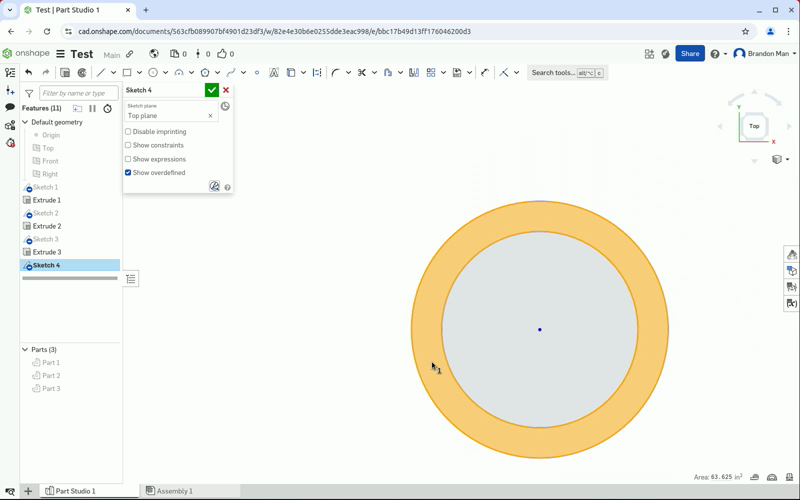
scroll(-6)
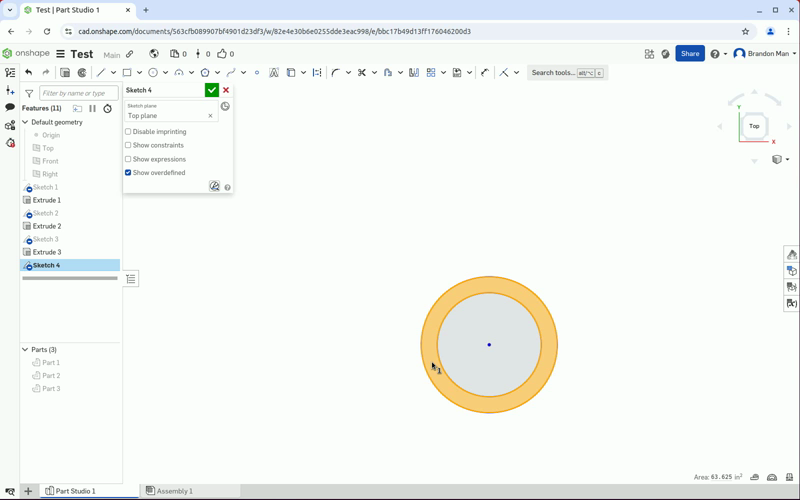
scroll(-6)
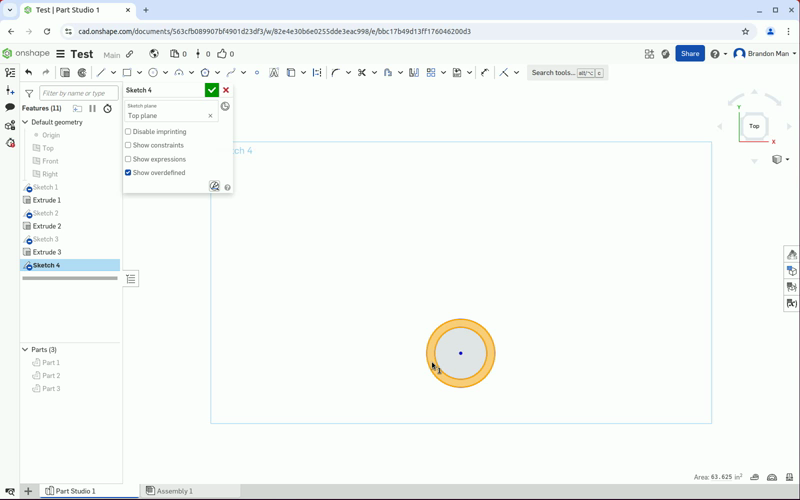
mouse_move(73, 352)
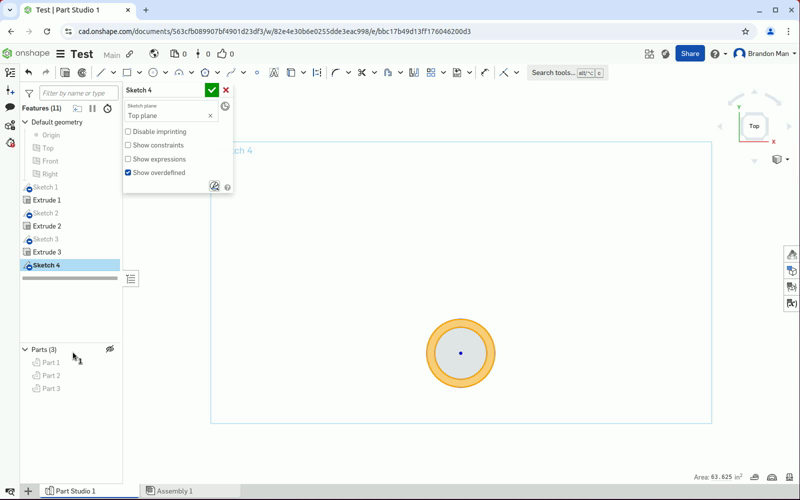
key(shift+y)
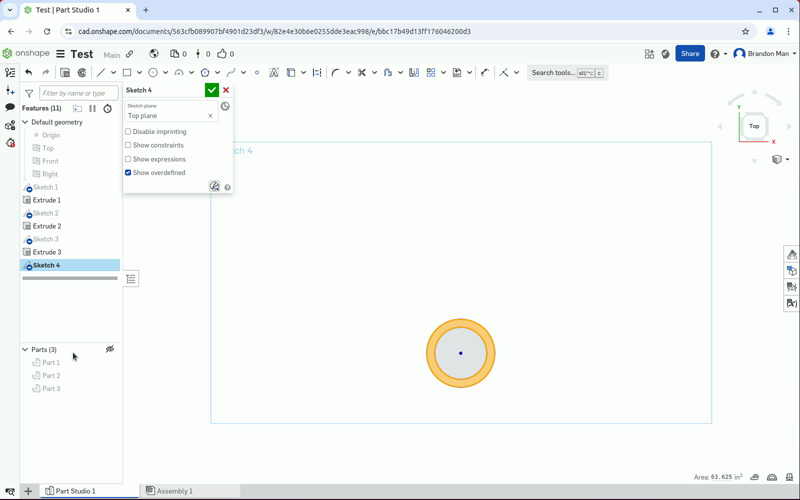
key(shift+e)
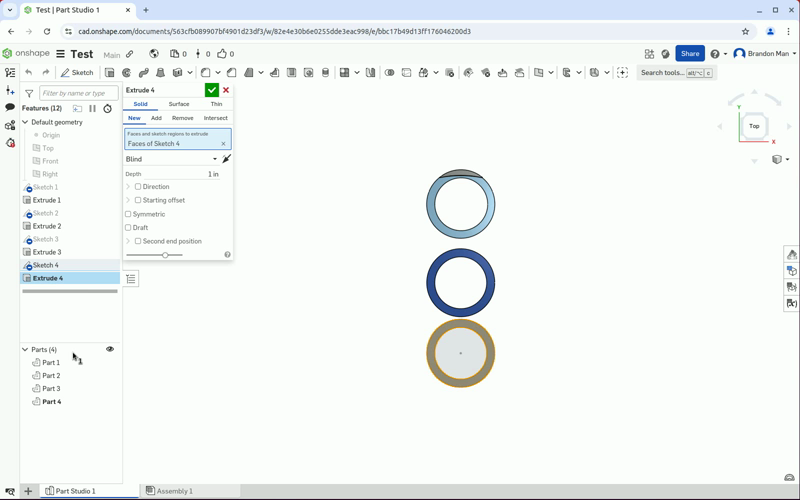
mouse_move(143, 106)
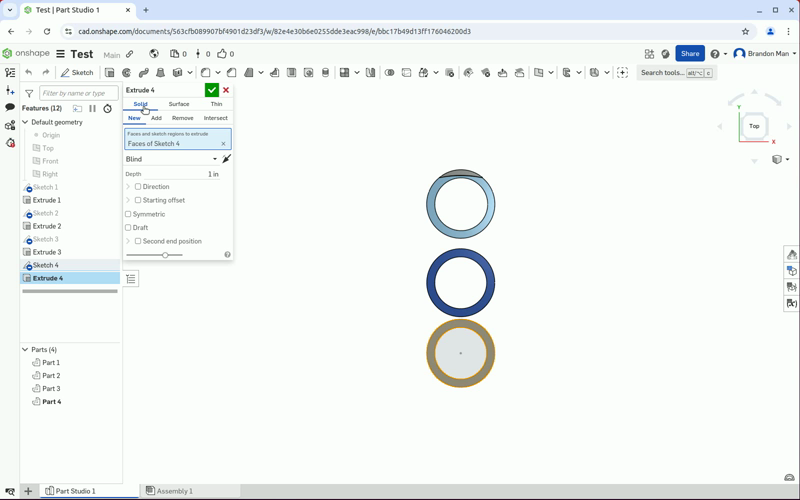
click(143, 106)
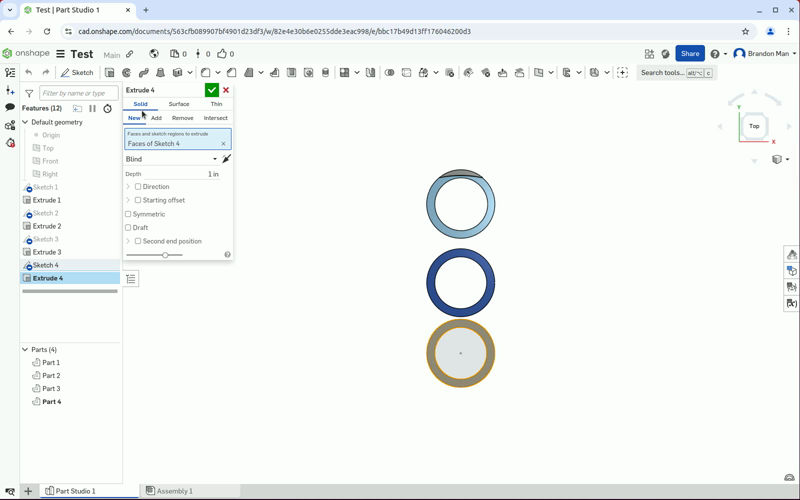
mouse_move(137, 120)
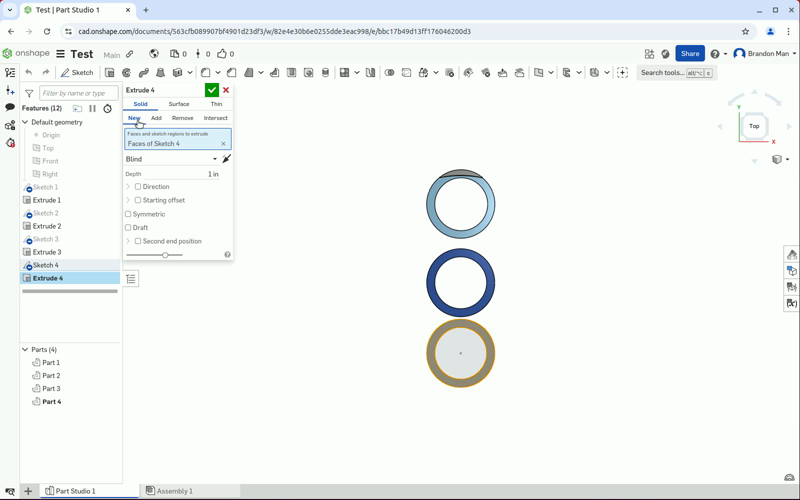
click(137, 120)
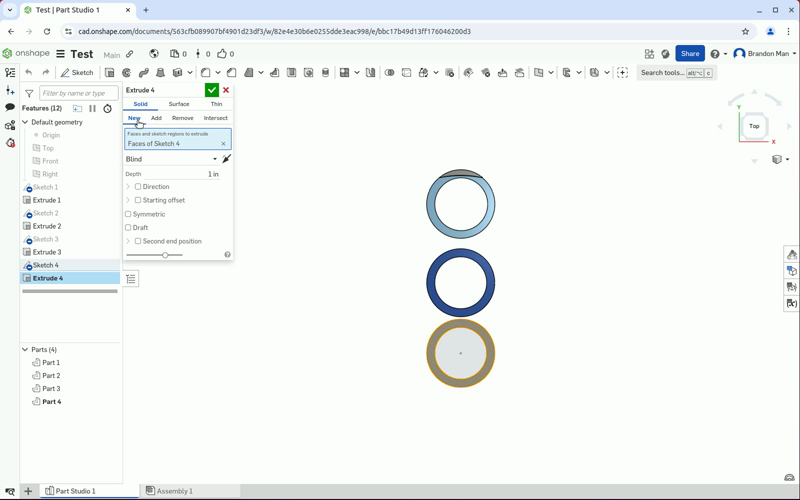
key(tab, 4)
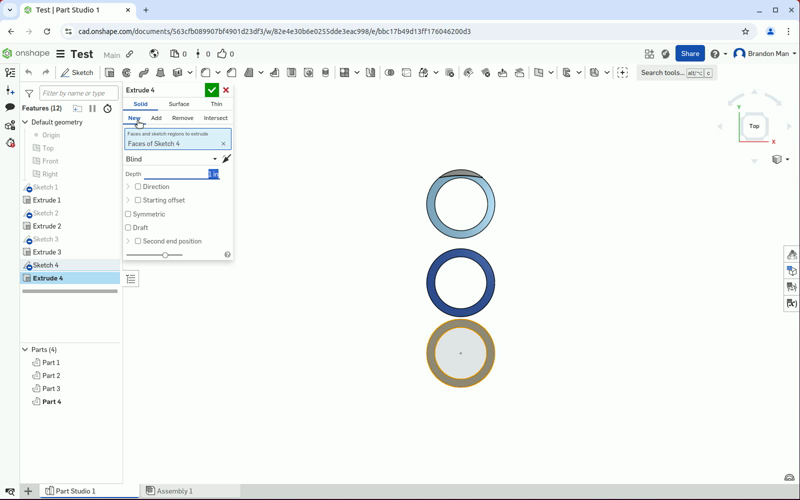
text(6.258)
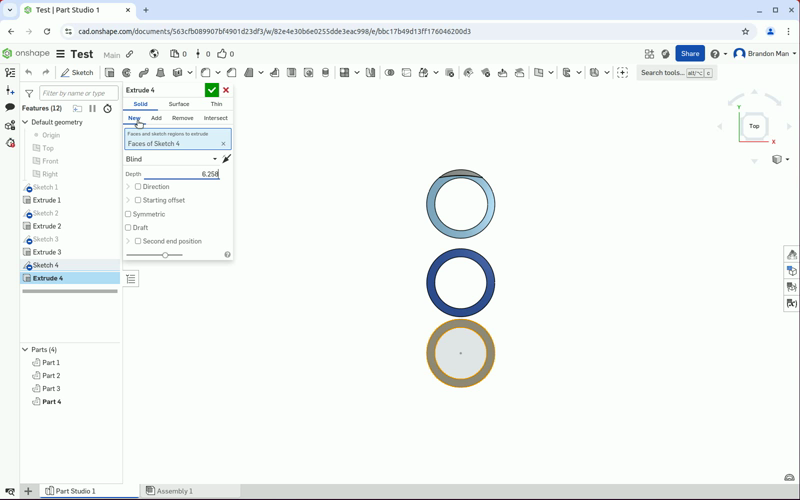
key(enter)
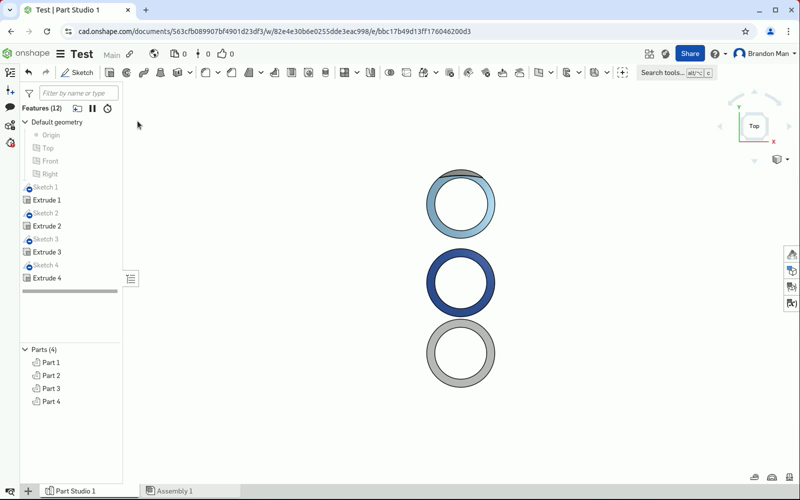
key(shift+h)
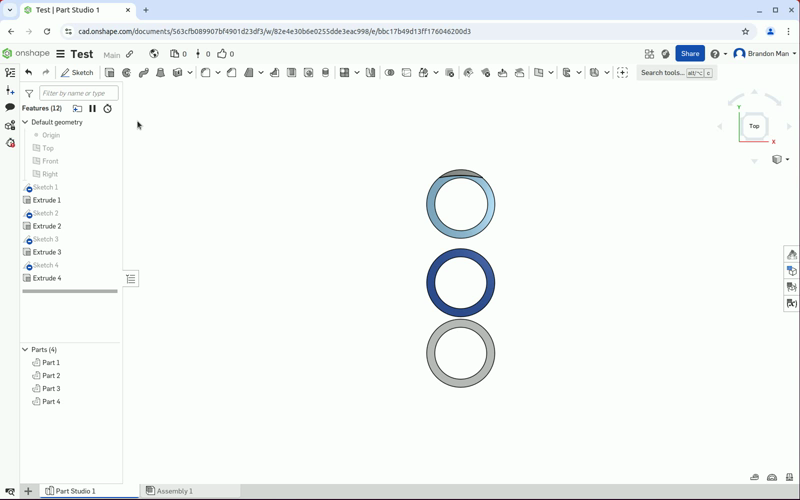
key(shift+h)
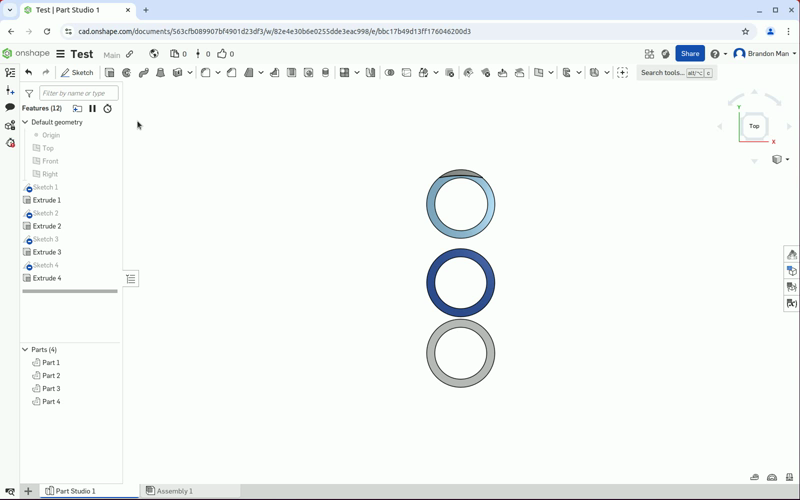
mouse_move(73, 189)
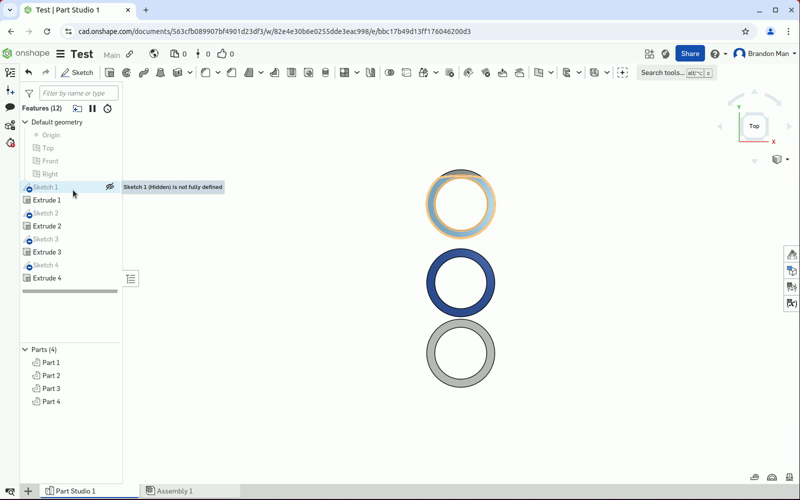
click(73, 189)
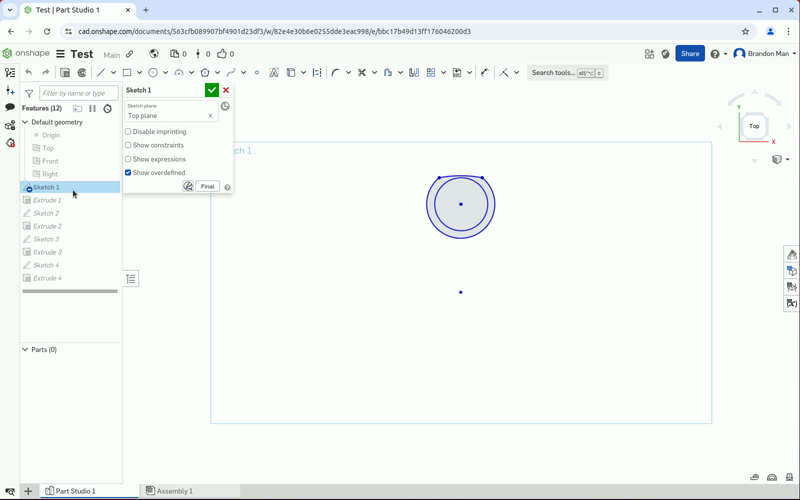
mouse_move(229, 92)
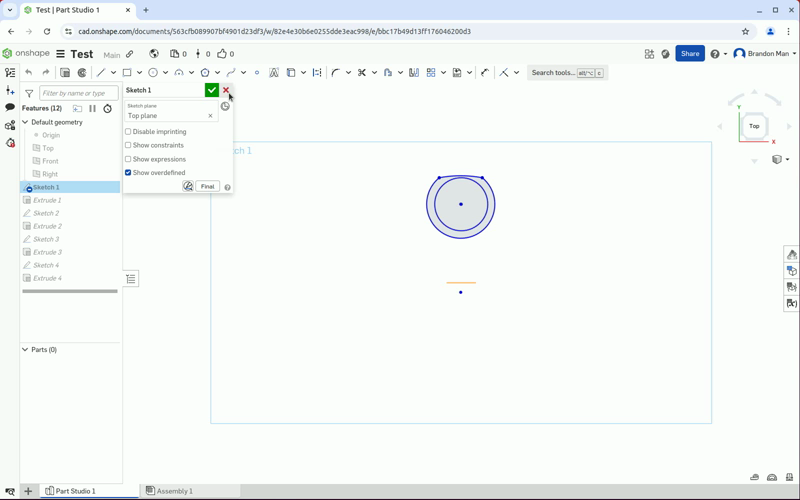
click(229, 92)
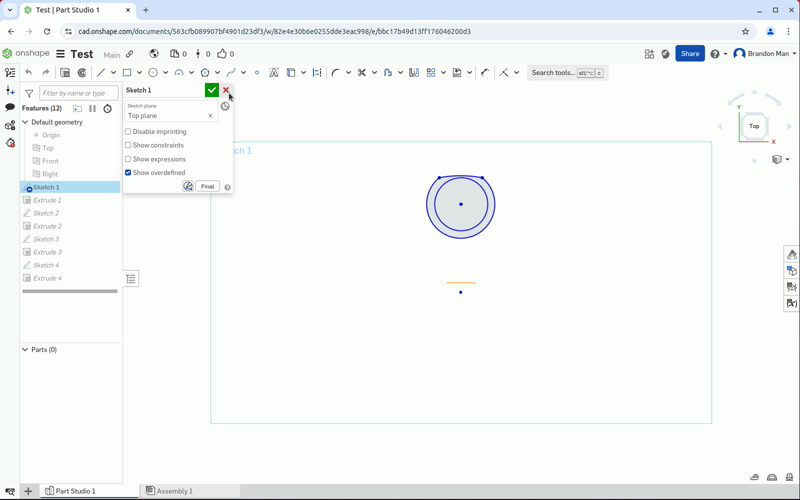
key(shift+s)
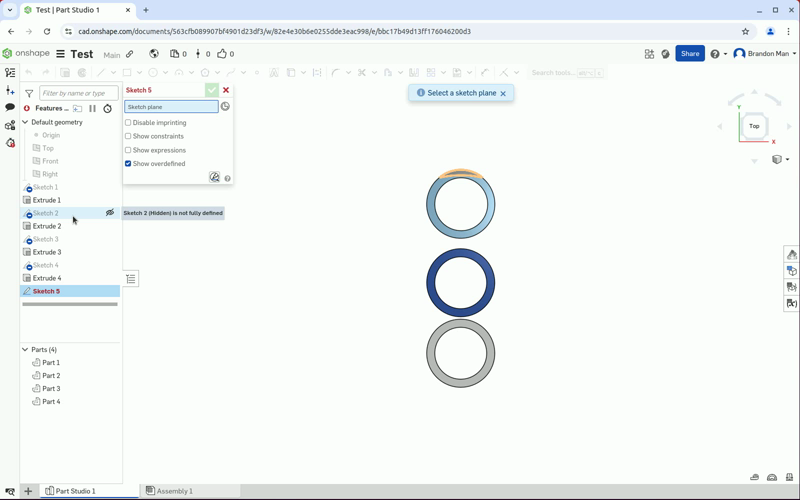
scroll(3)
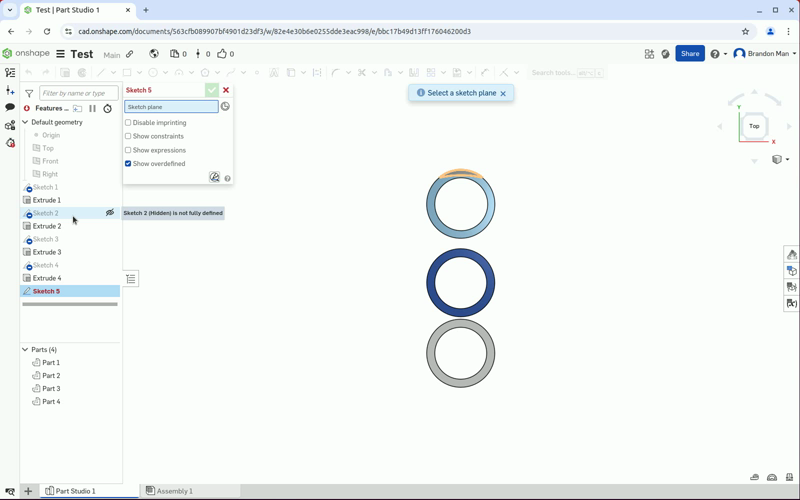
mouse_move(73, 150)
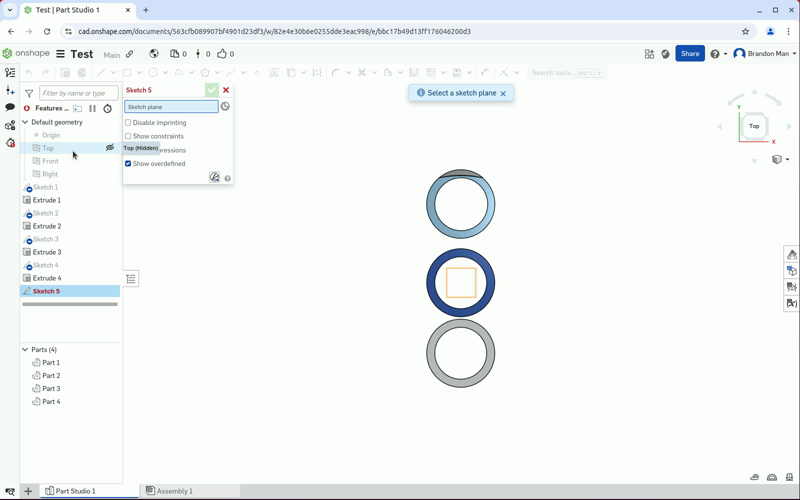
click(73, 150)
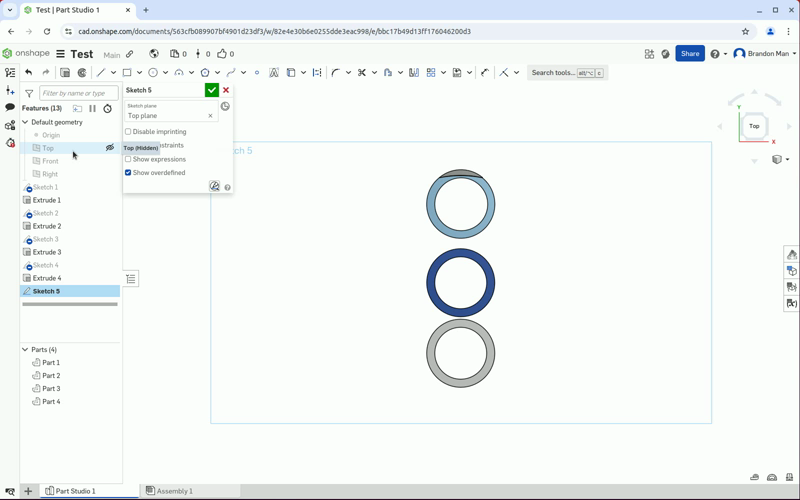
mouse_move(73, 352)
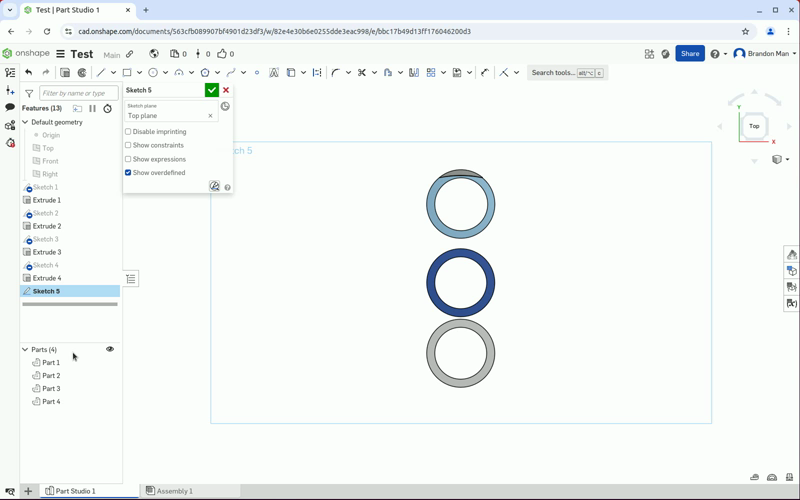
key(y)
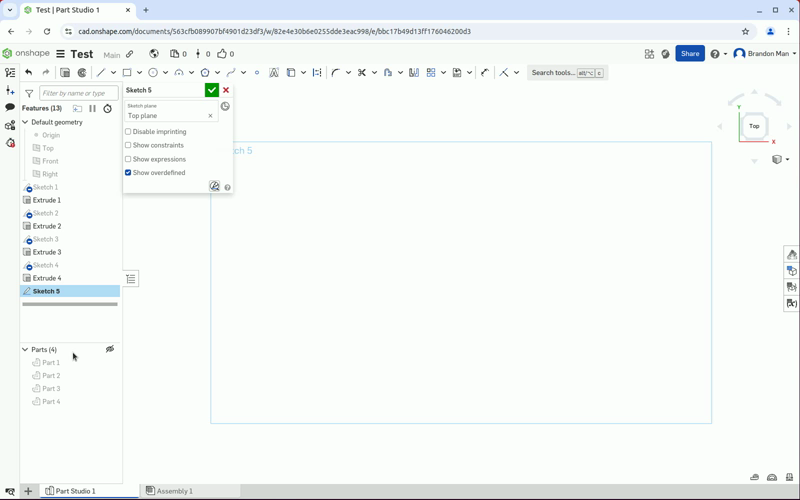
key(a)
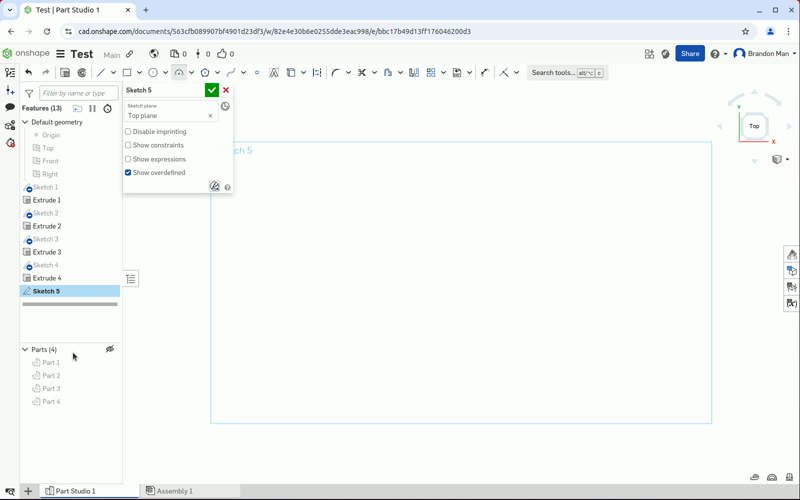
key_down(shift)
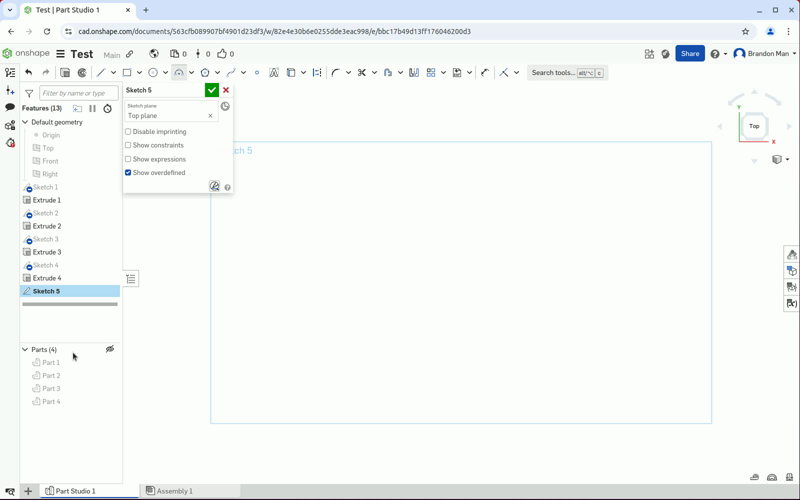
mouse_move(426, 282)
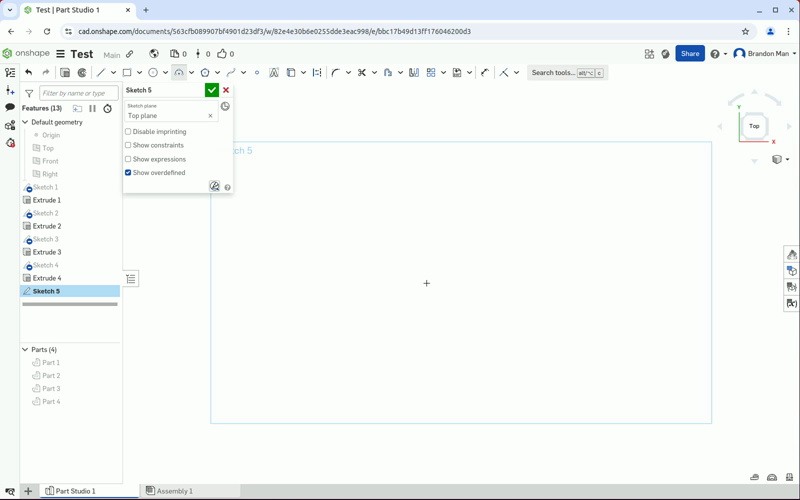
click(426, 282)
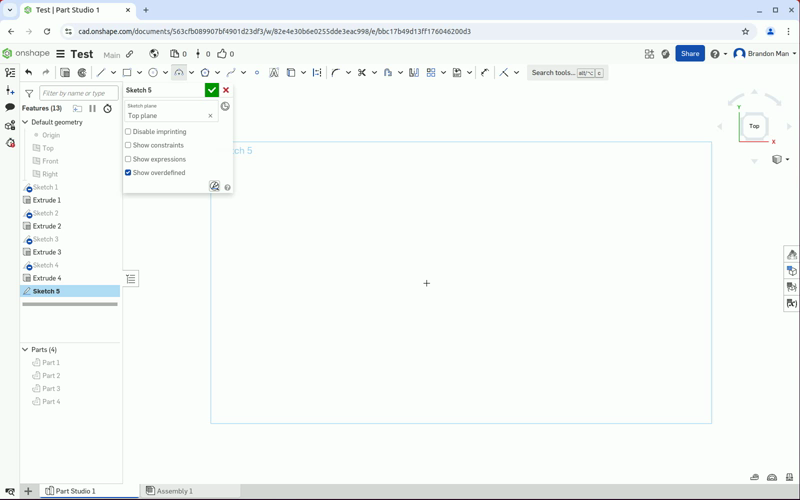
key_up(shift)
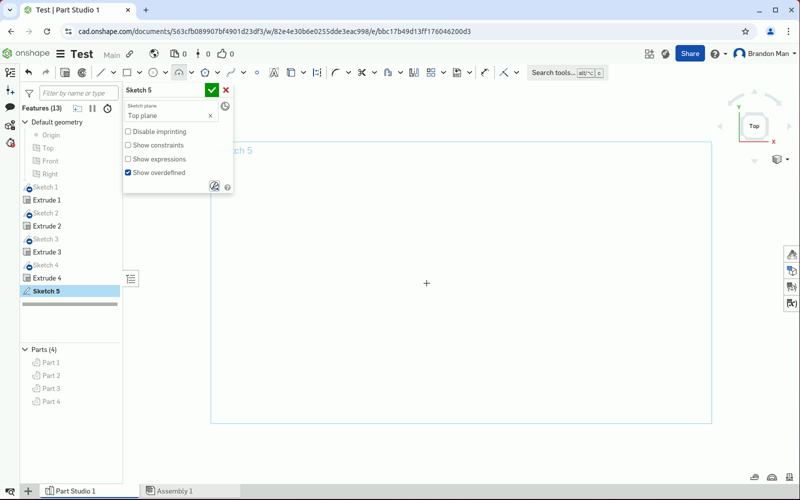
key_down(shift)
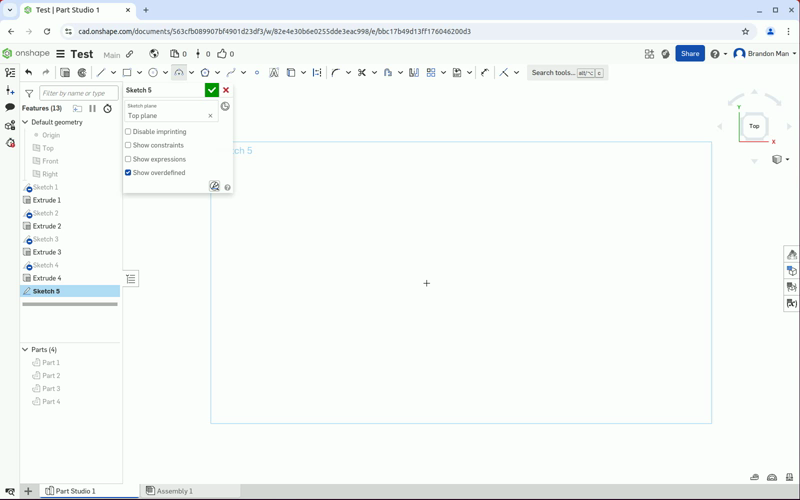
mouse_move(431, 336)
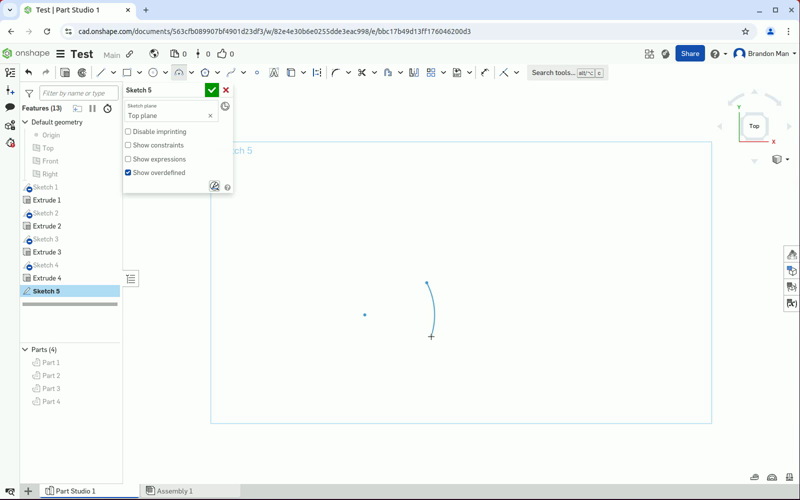
click(431, 336)
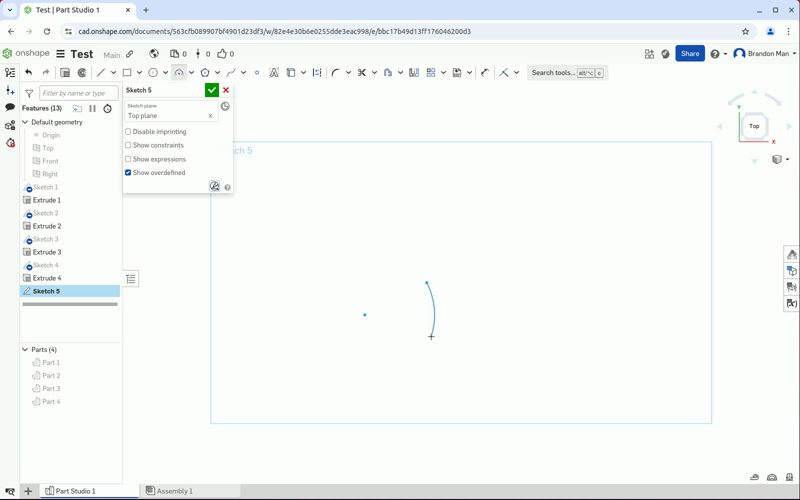
mouse_move(421, 310)
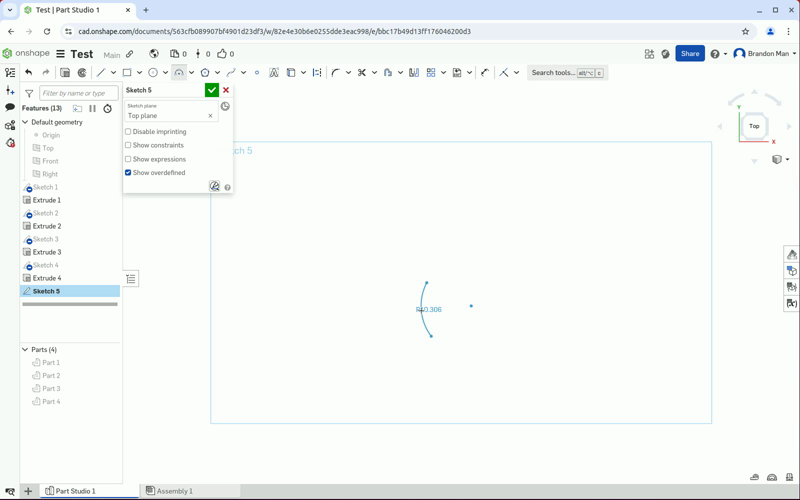
click(421, 310)
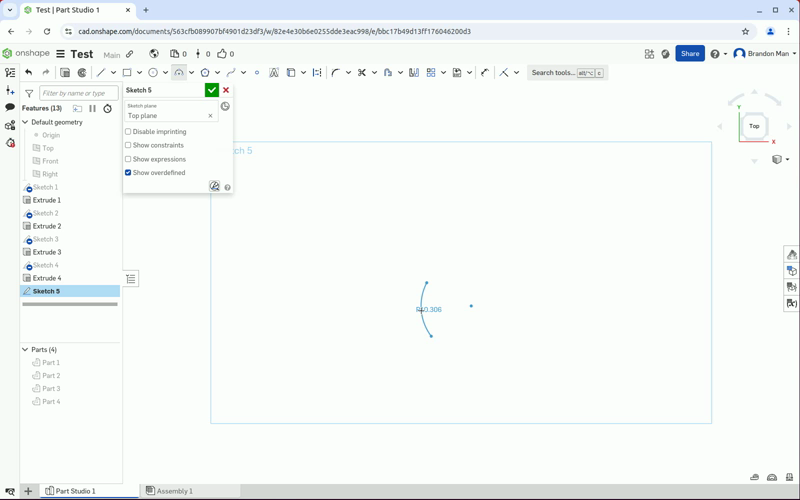
key_up(shift)
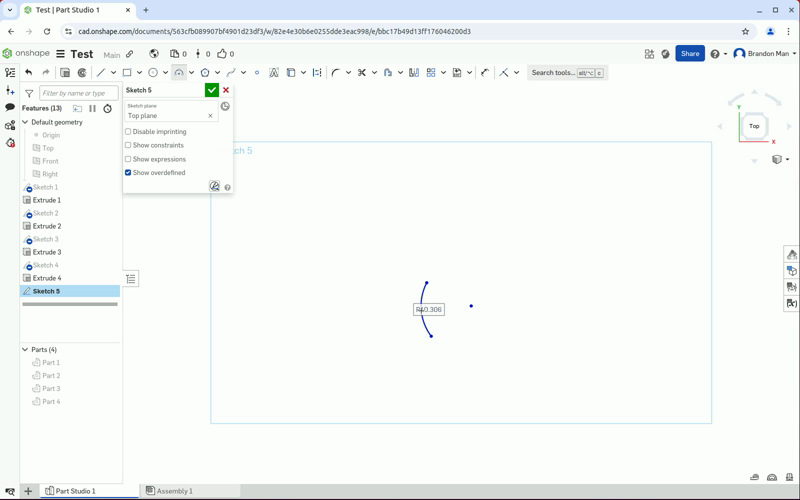
mouse_move(431, 336)
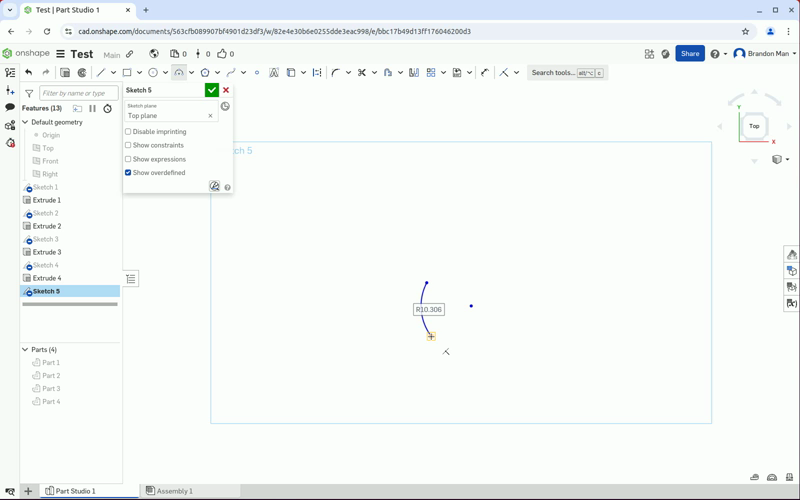
click(431, 336)
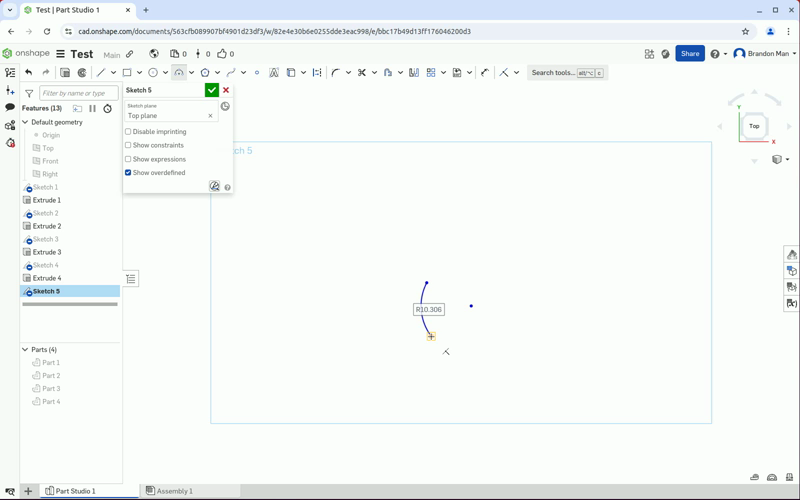
key_down(shift)
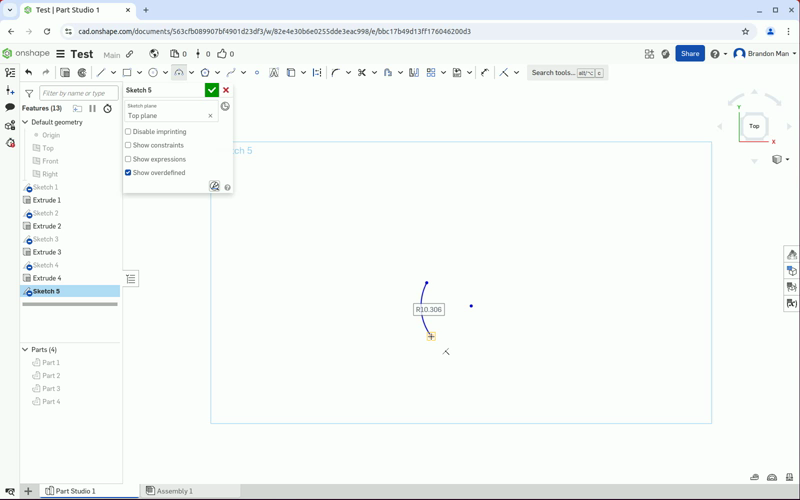
mouse_move(486, 331)
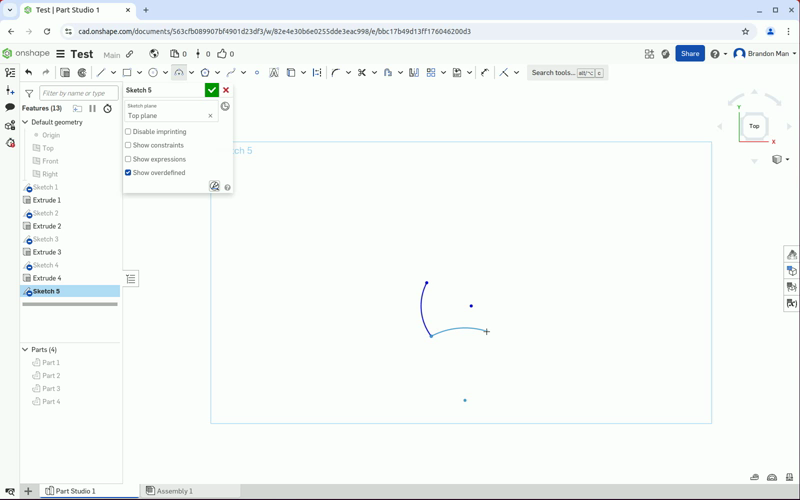
click(486, 331)
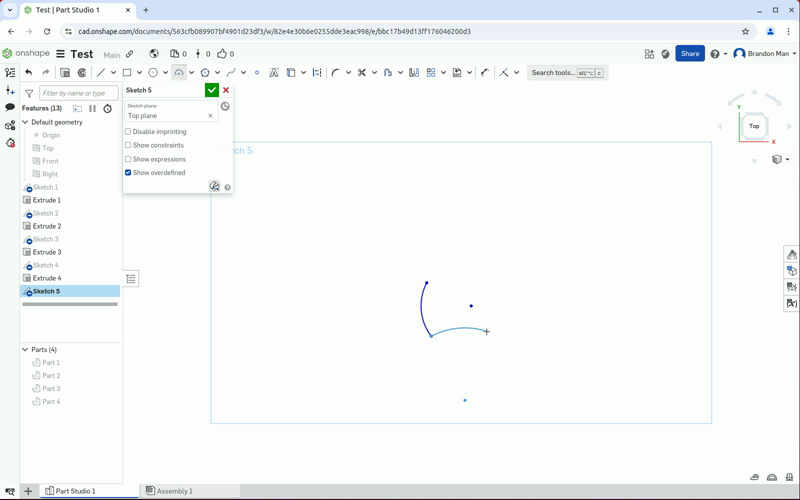
mouse_move(457, 319)
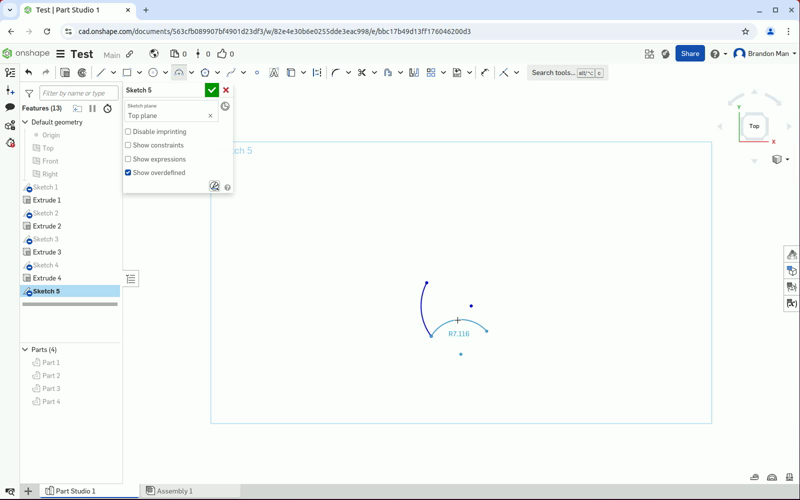
click(457, 319)
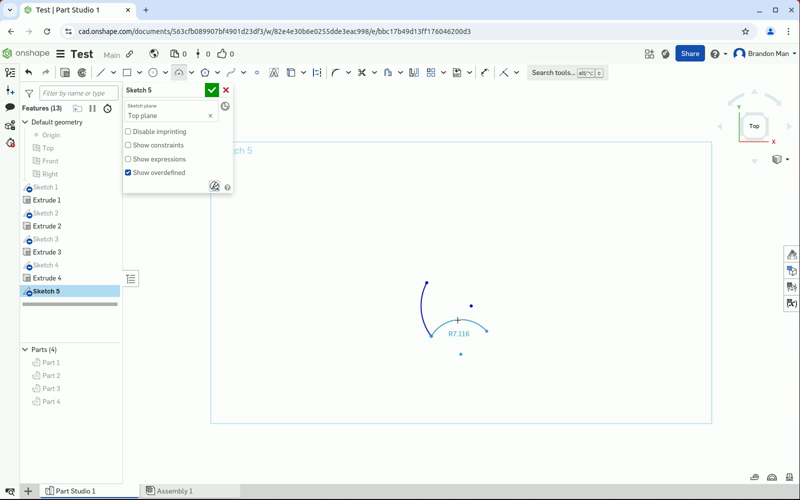
key_up(shift)
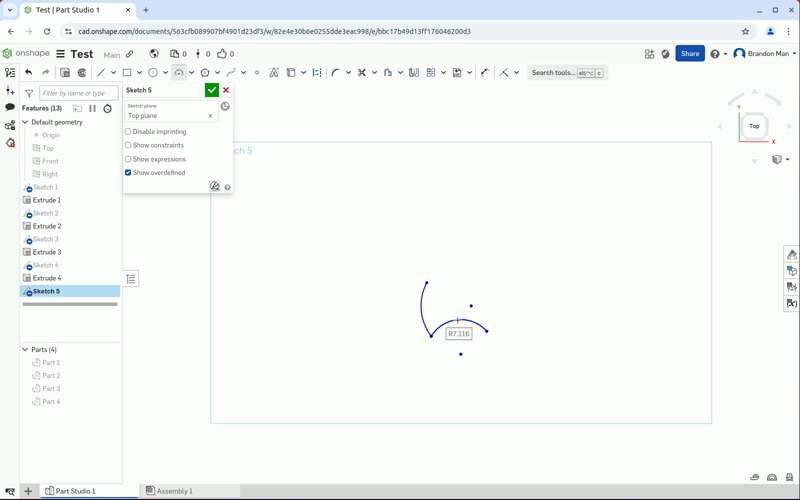
mouse_move(486, 331)
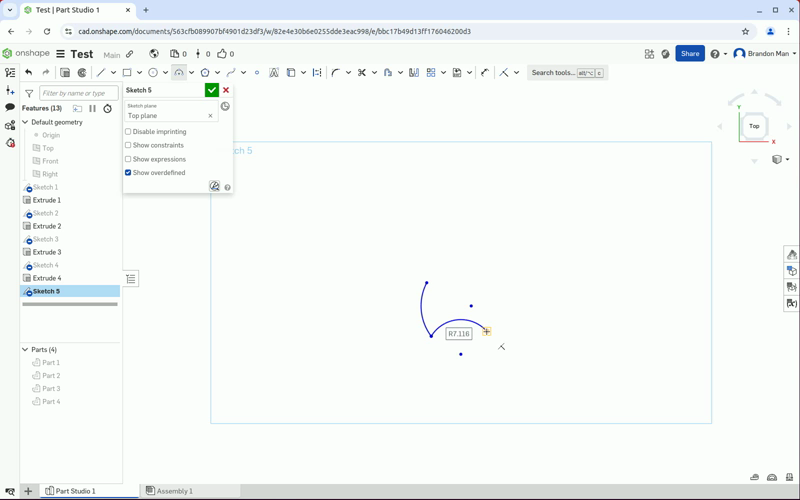
click(486, 331)
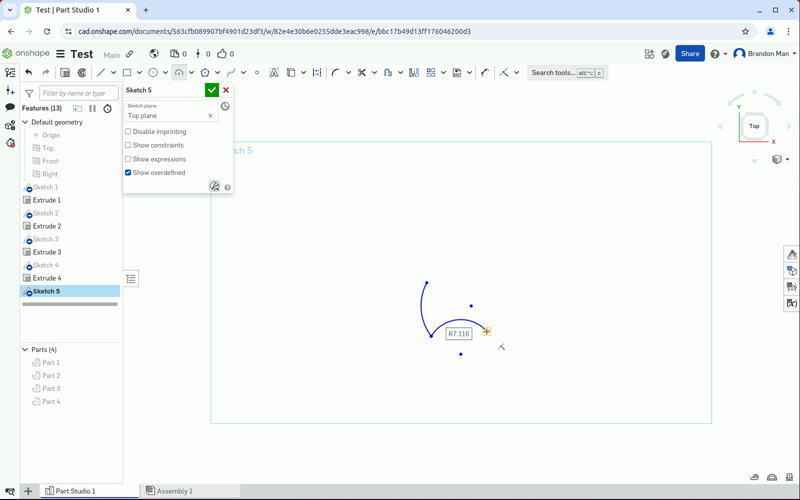
key_down(shift)
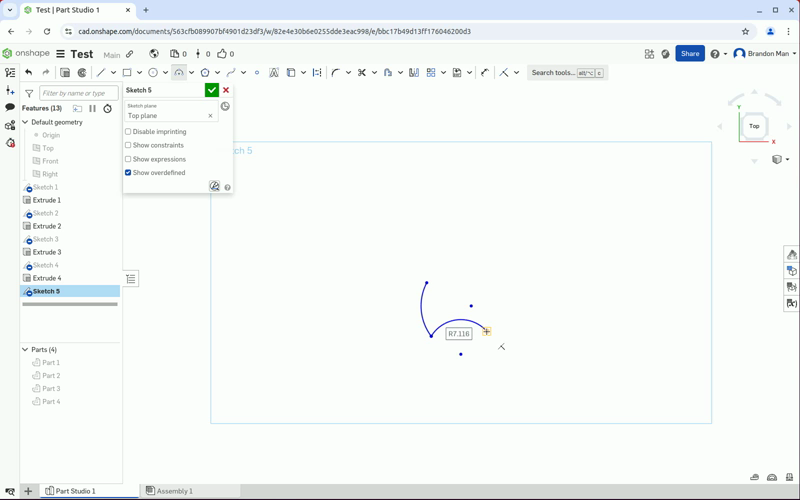
mouse_move(495, 282)
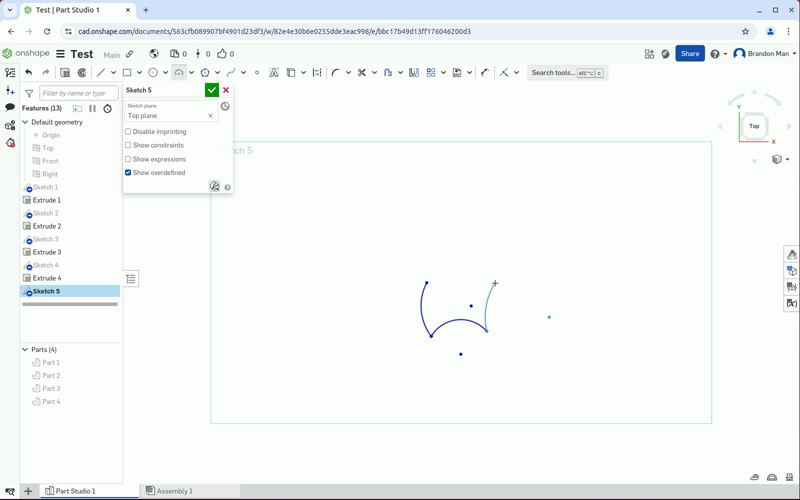
click(495, 282)
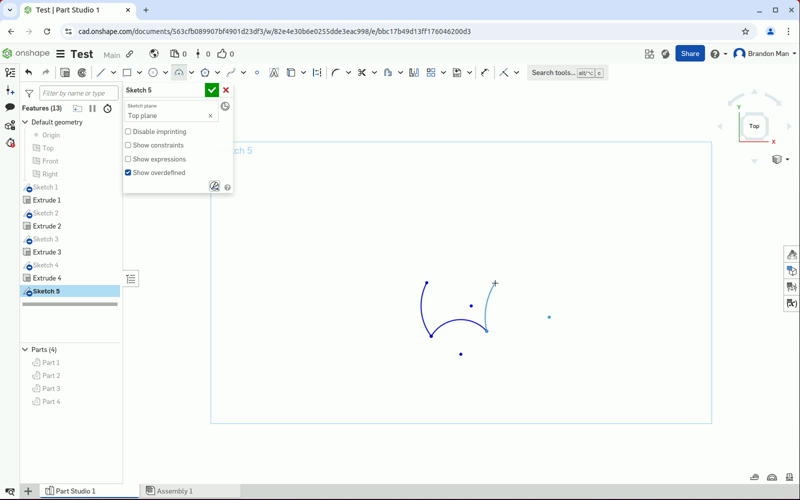
mouse_move(499, 308)
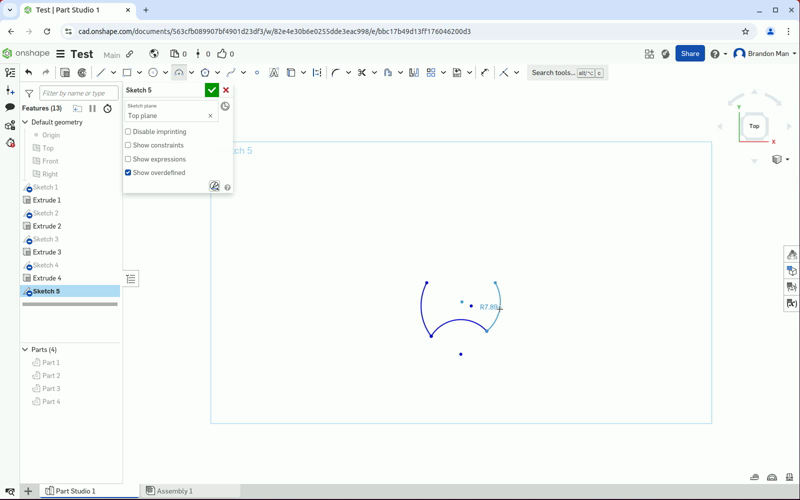
click(499, 308)
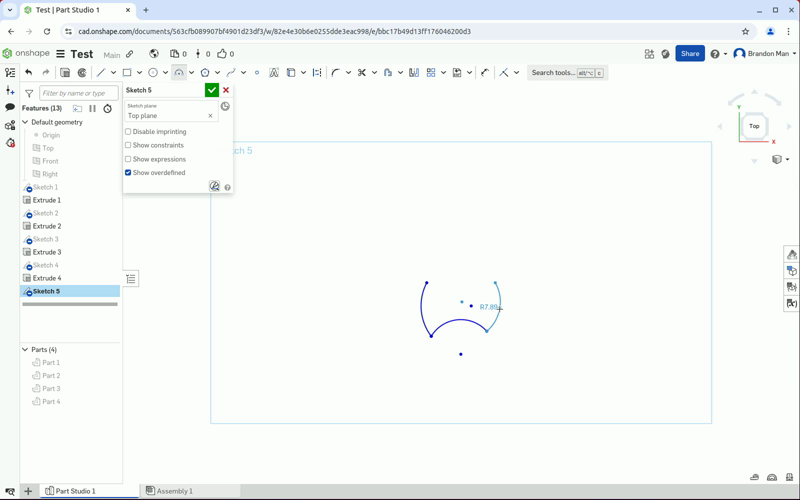
key_up(shift)
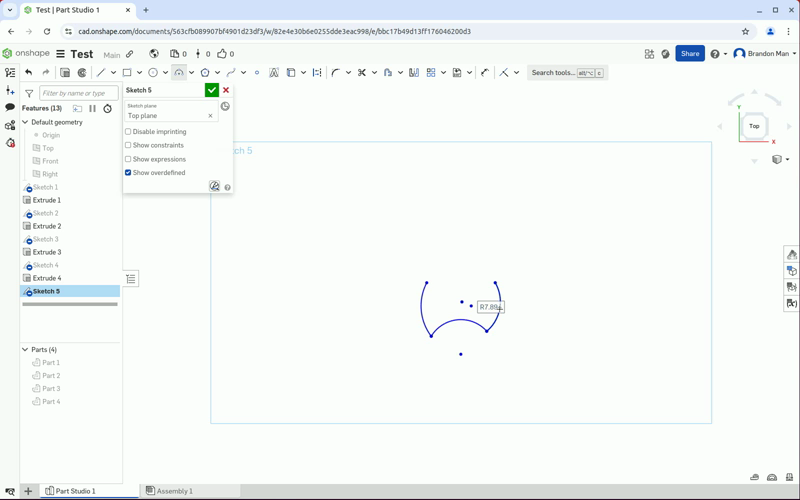
mouse_move(495, 282)
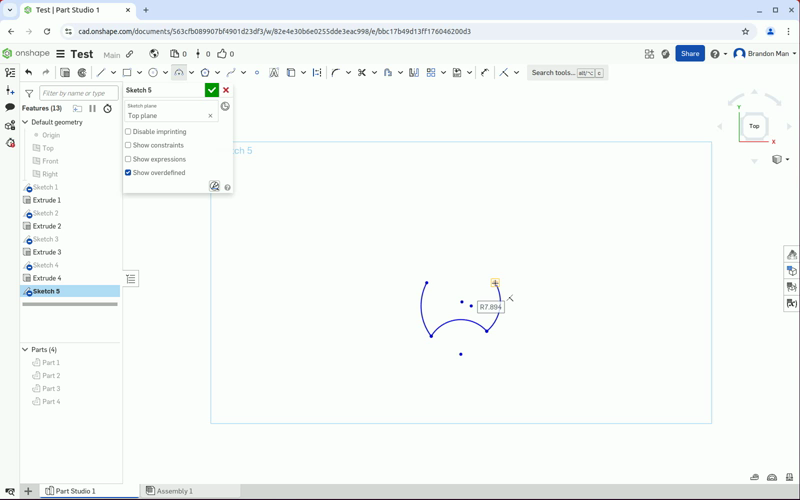
click(495, 282)
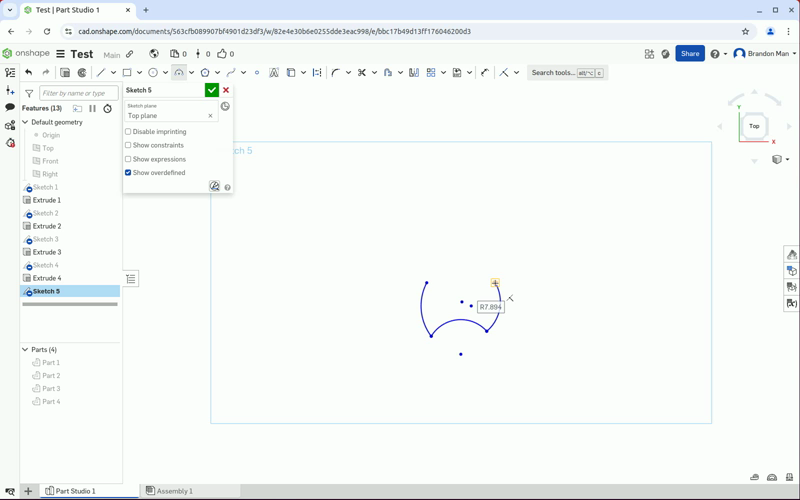
mouse_move(426, 282)
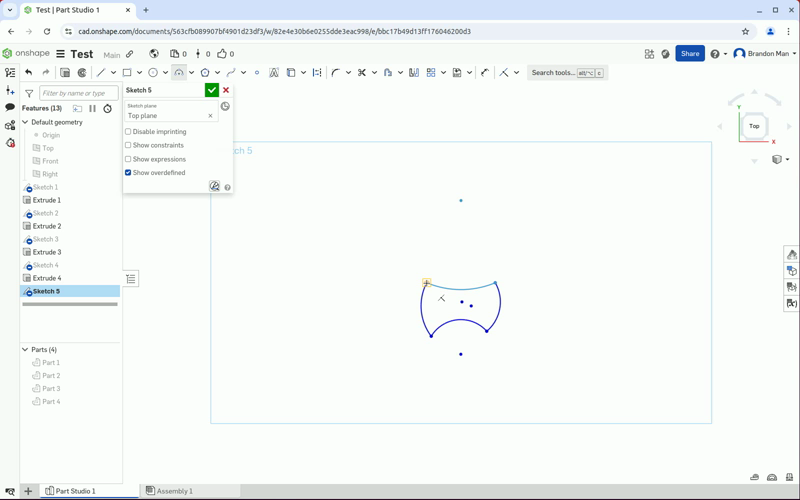
click(426, 282)
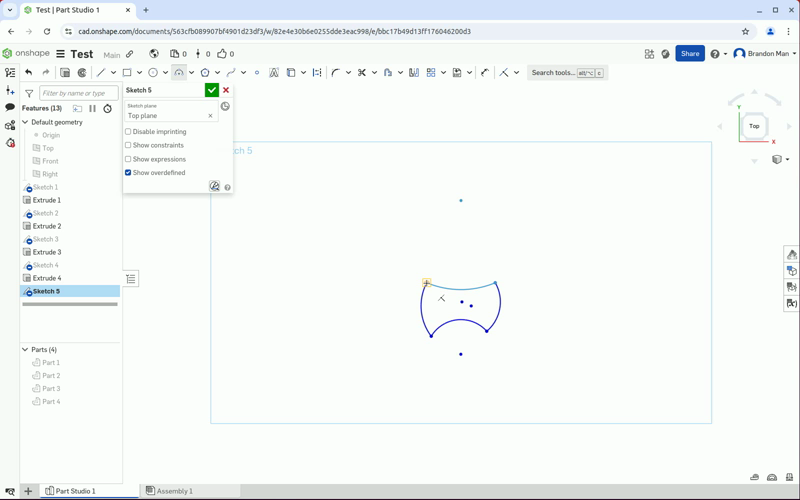
key_down(shift)
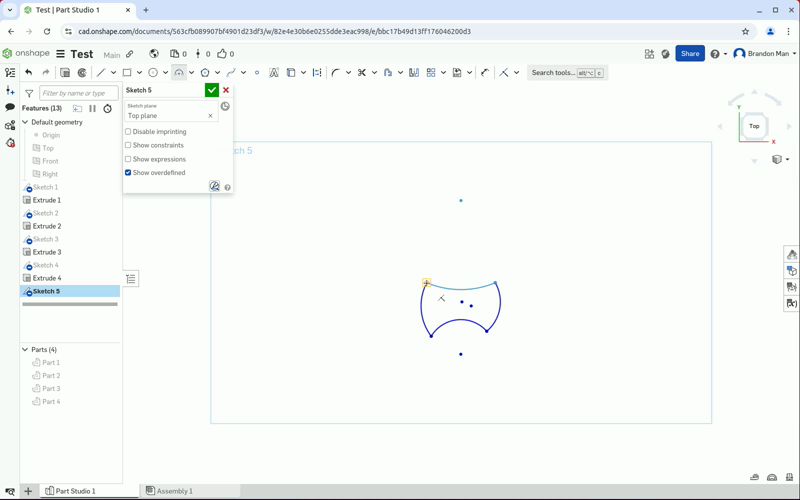
mouse_move(461, 317)
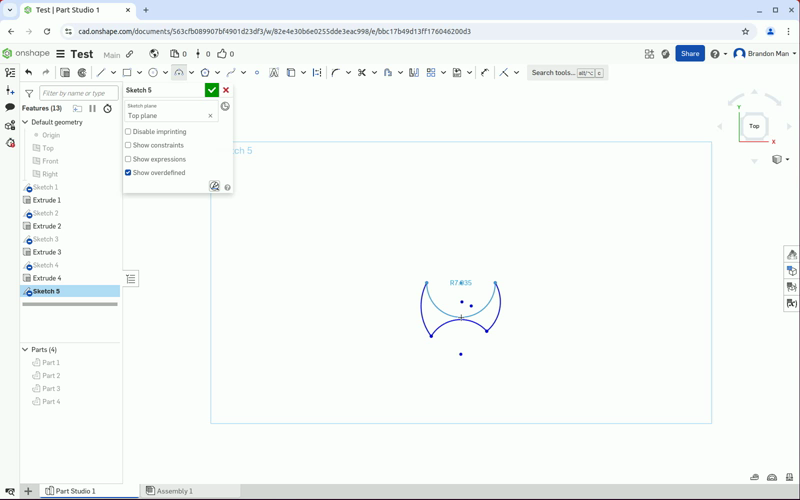
scroll(6)
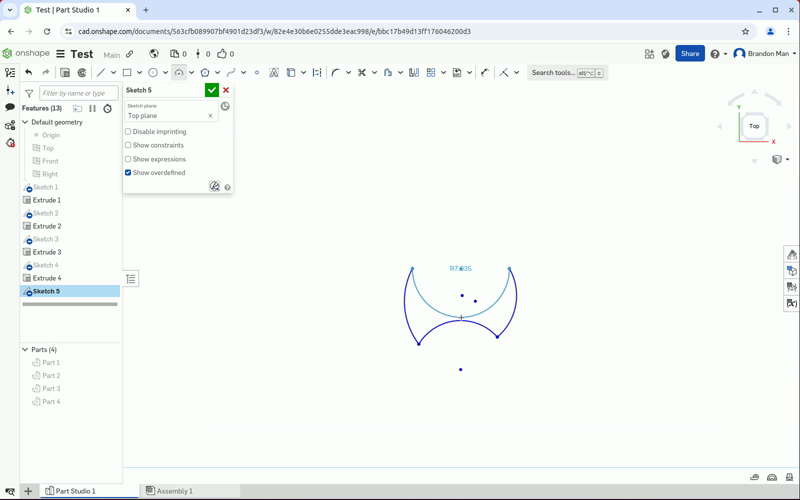
scroll(6)
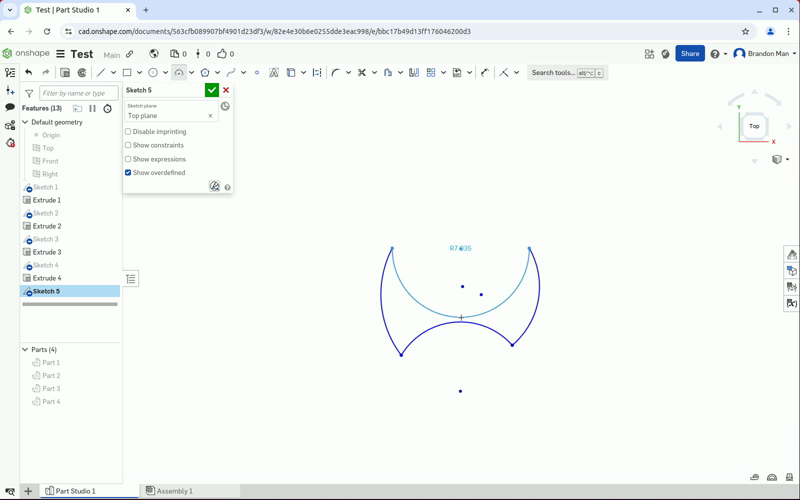
scroll(6)
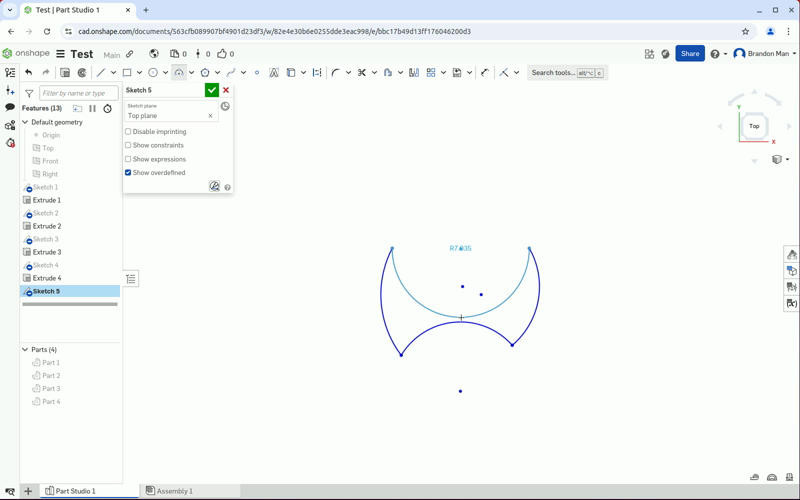
scroll(6)
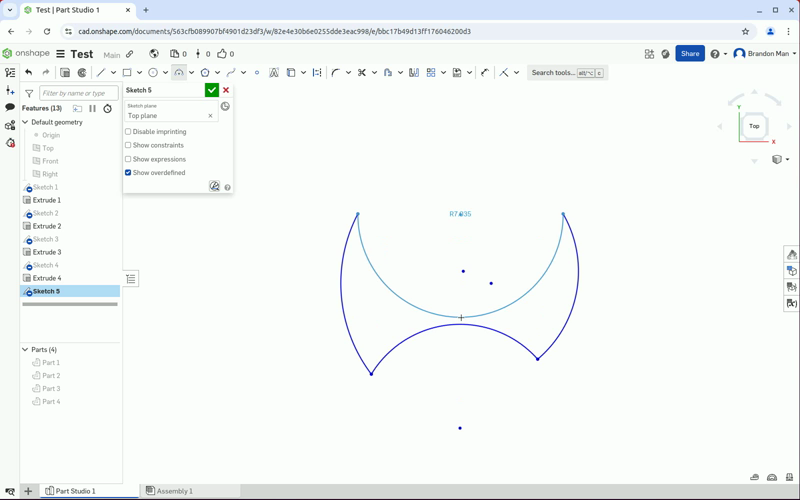
scroll(6)
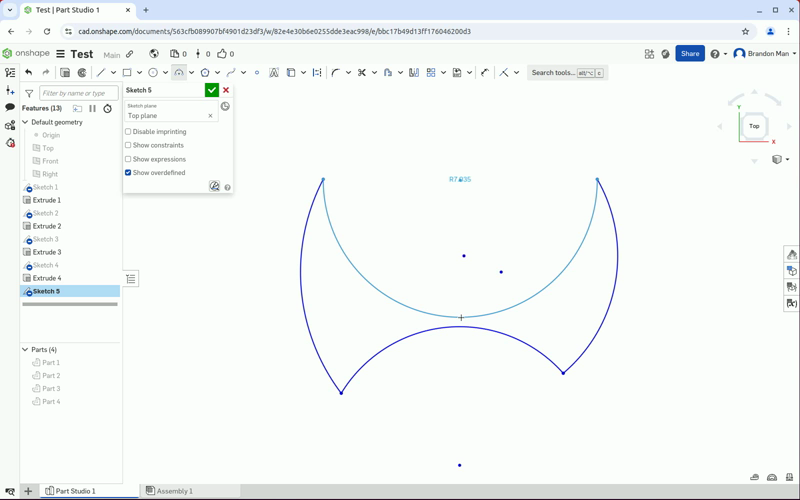
scroll(6)
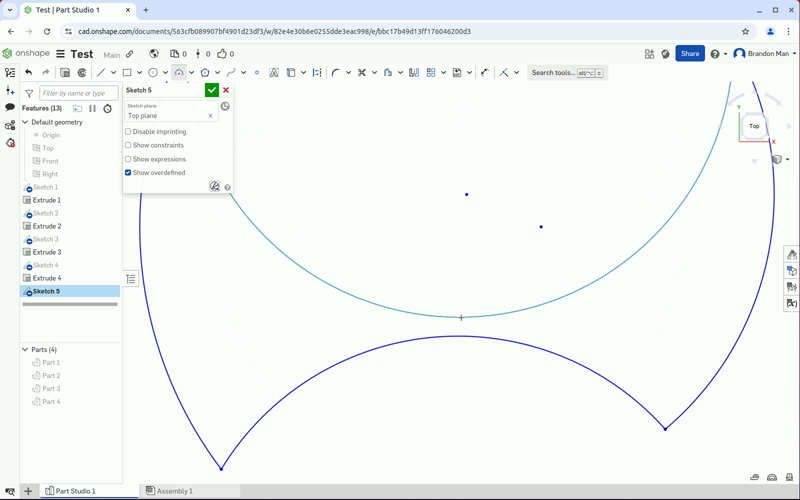
scroll(6)
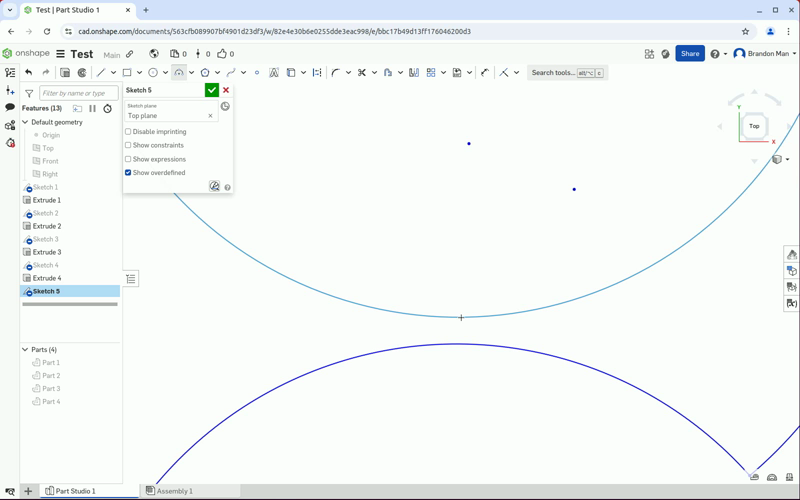
click(461, 317)
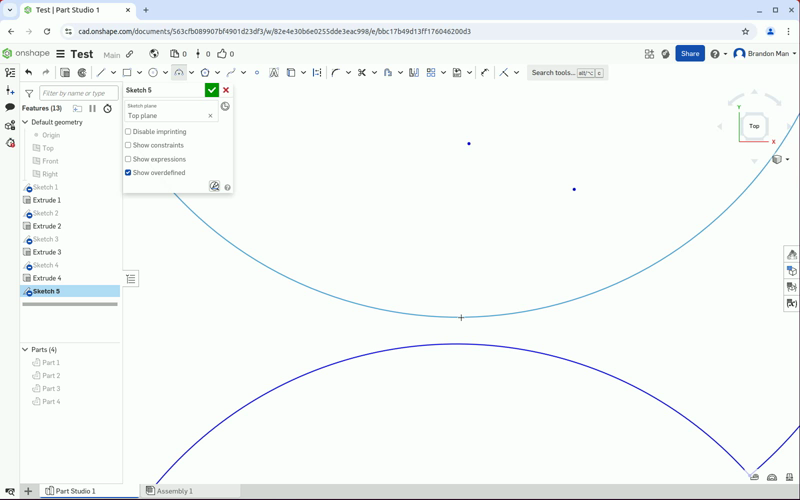
scroll(-6)
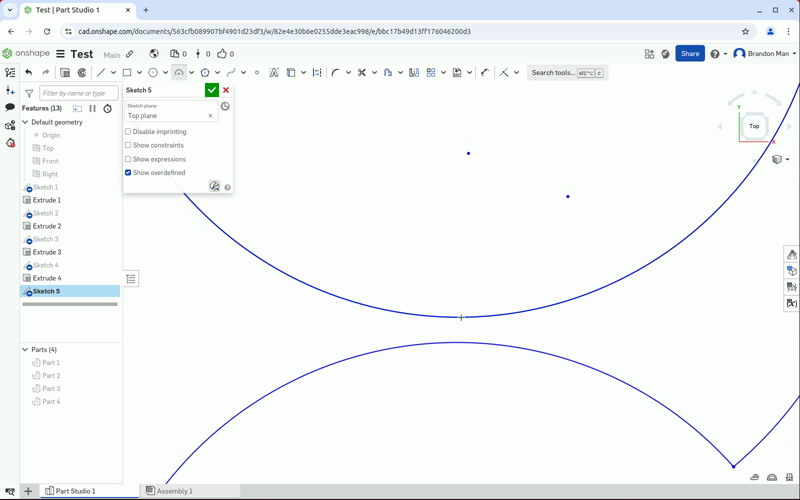
scroll(-6)
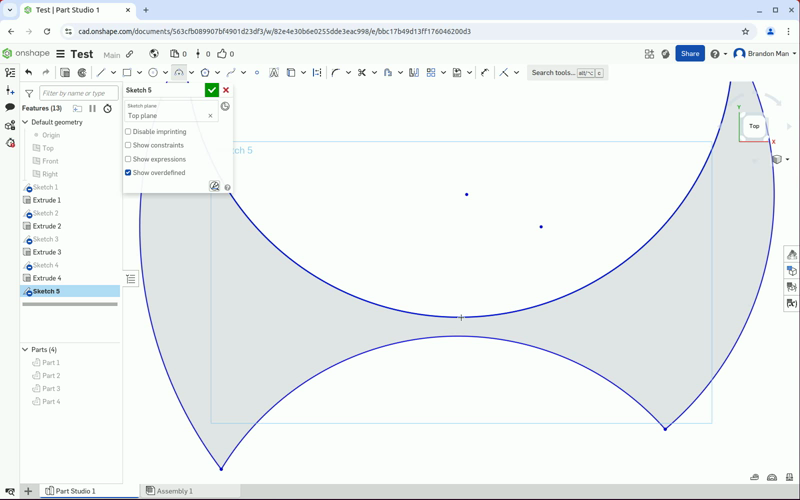
scroll(-6)
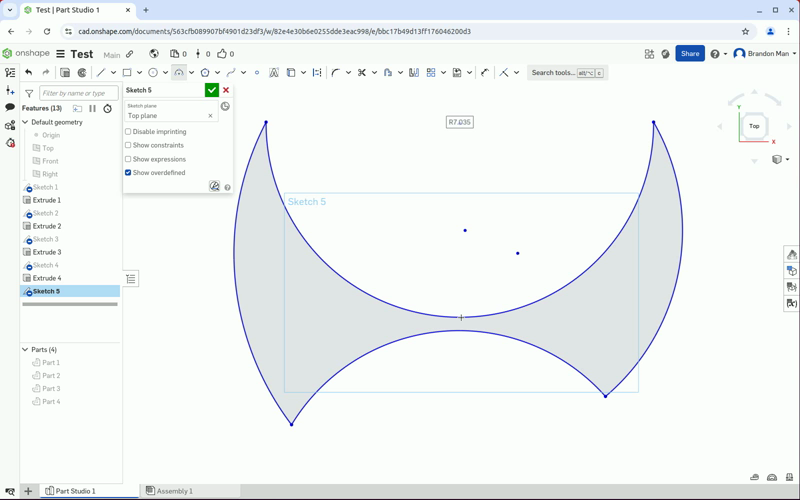
scroll(-6)
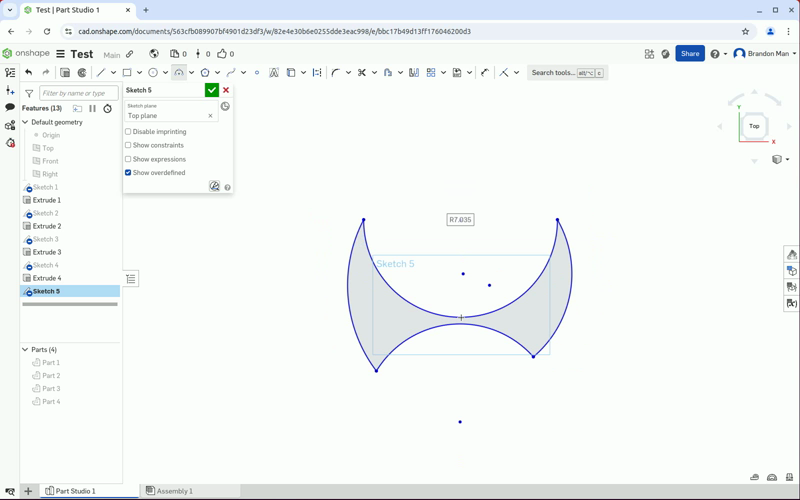
scroll(-6)
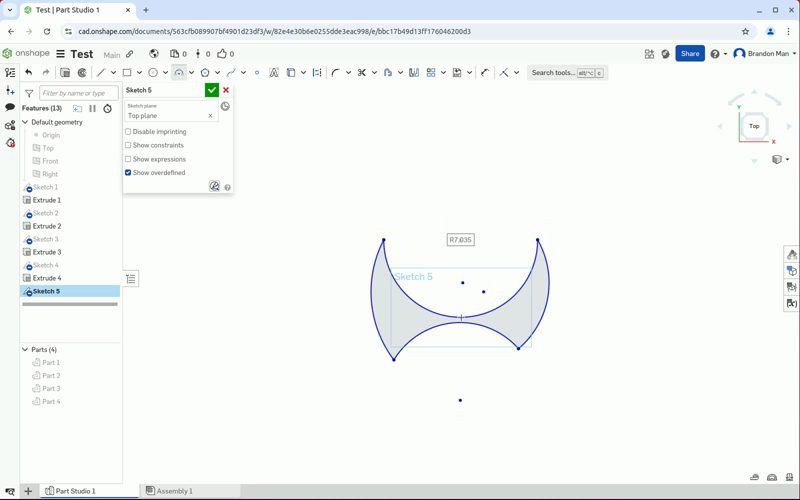
scroll(-6)
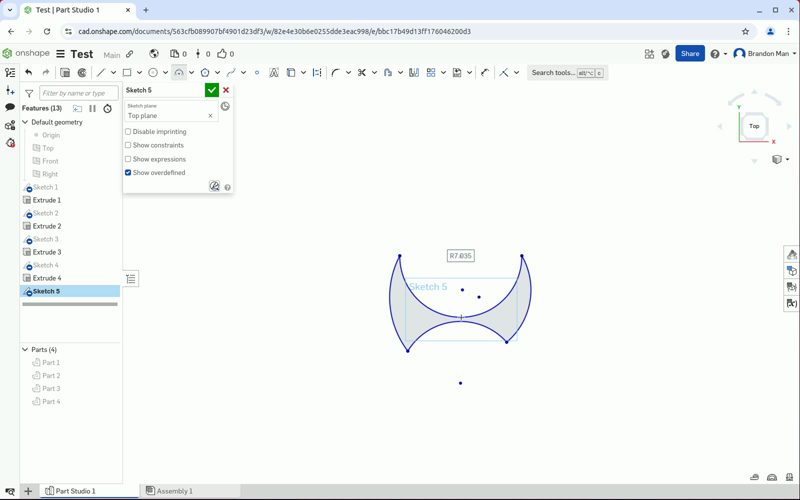
scroll(-6)
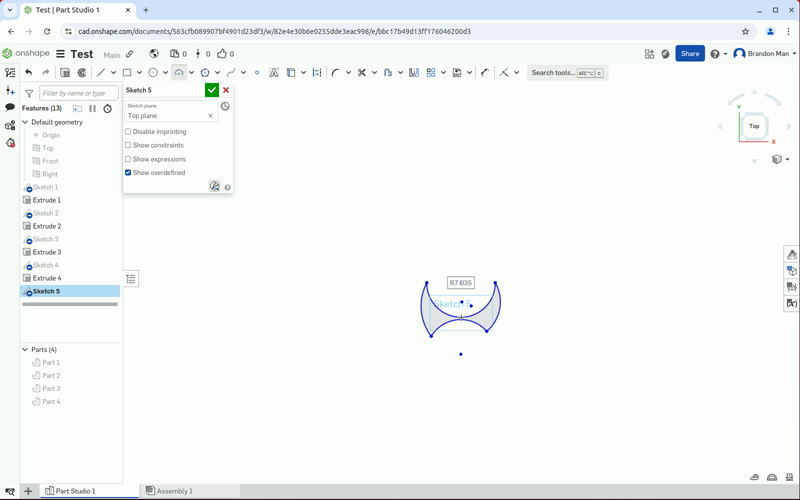
key_up(shift)
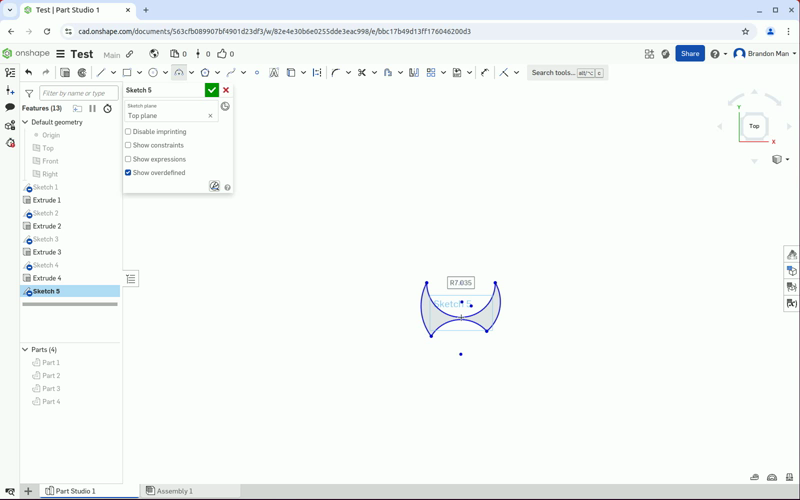
key(esc)
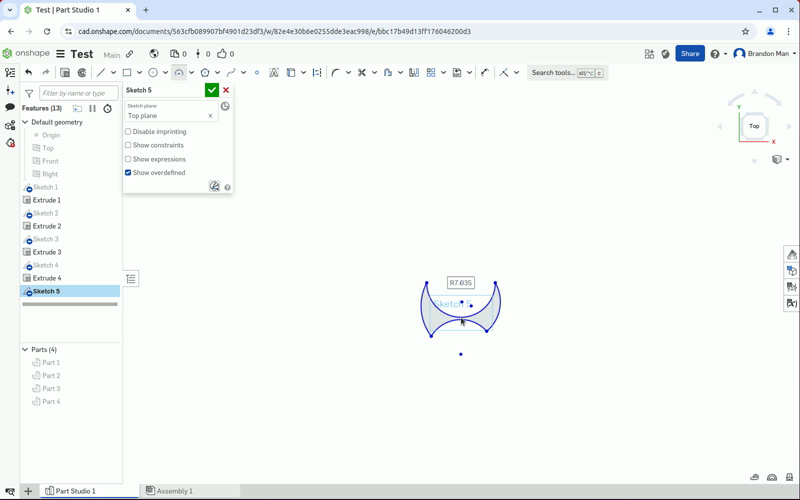
mouse_move(433, 325)
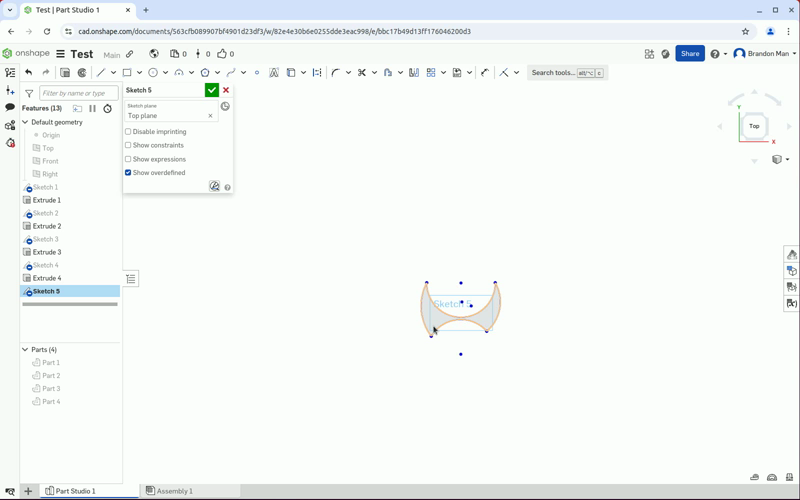
scroll(6)
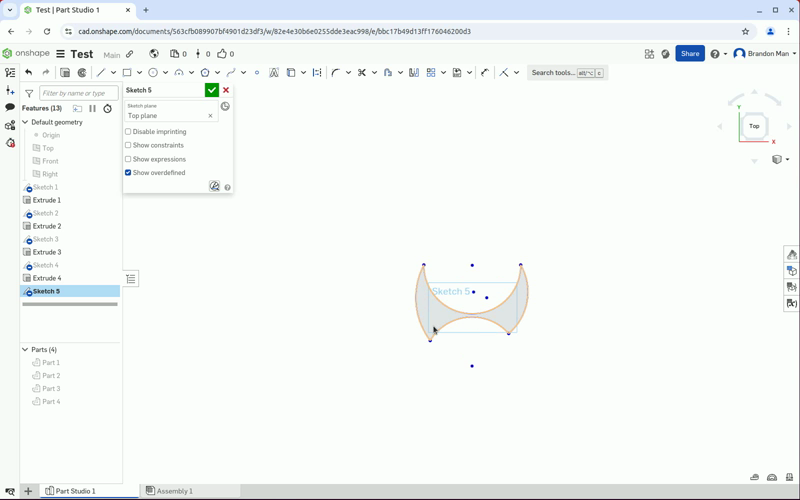
scroll(6)
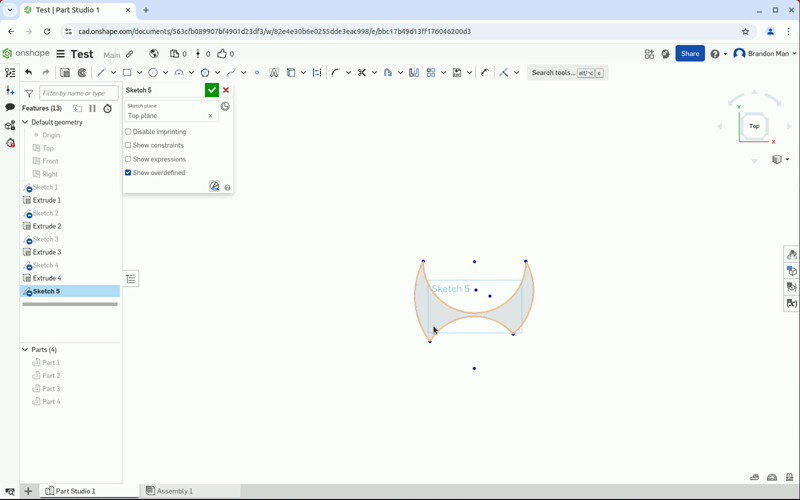
scroll(6)
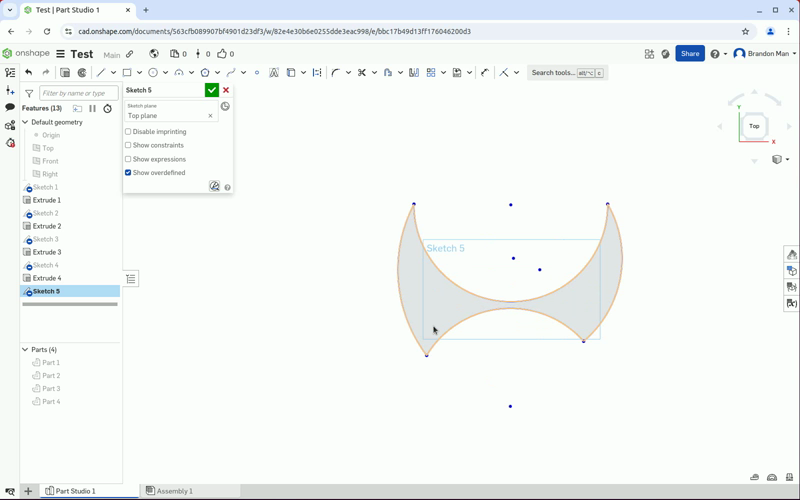
scroll(6)
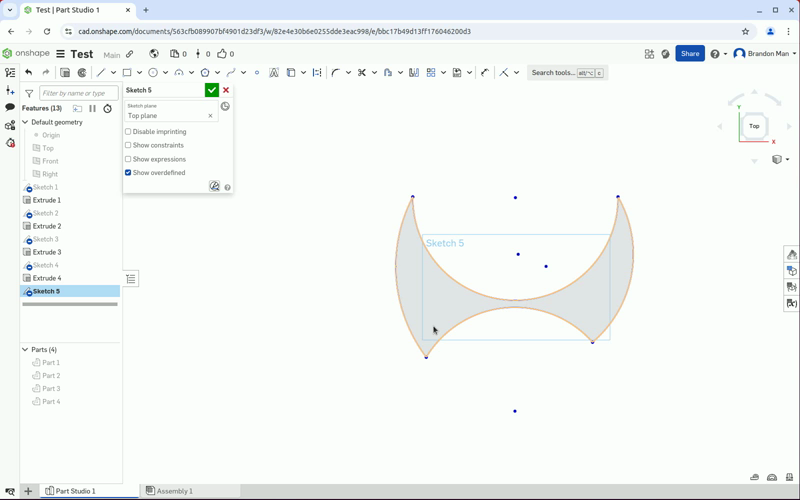
scroll(6)
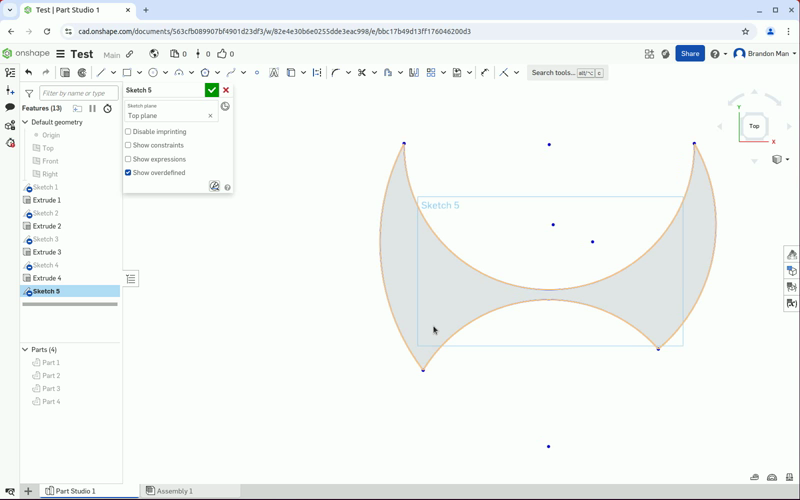
scroll(6)
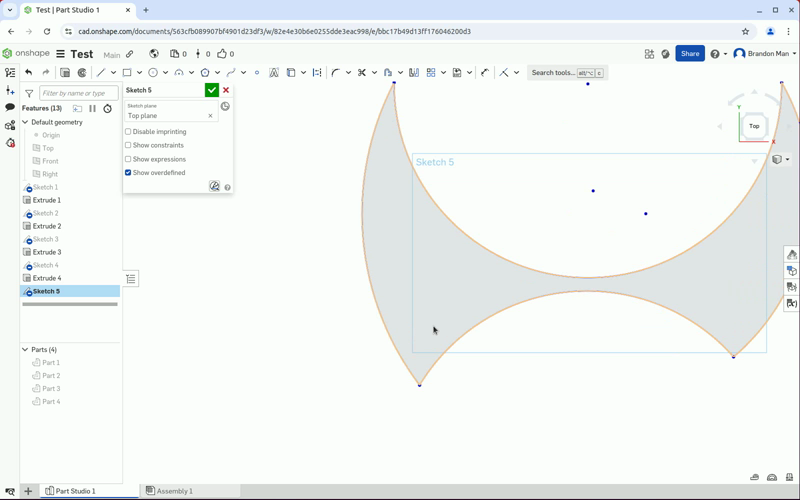
scroll(6)
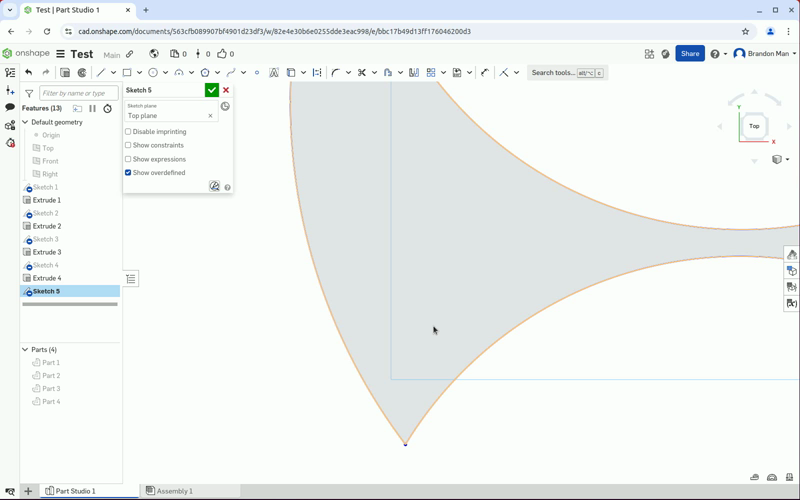
click(433, 325)
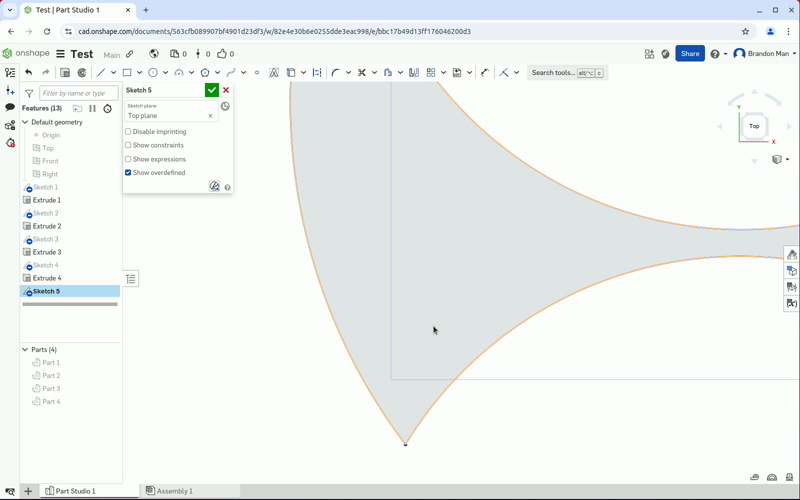
scroll(-6)
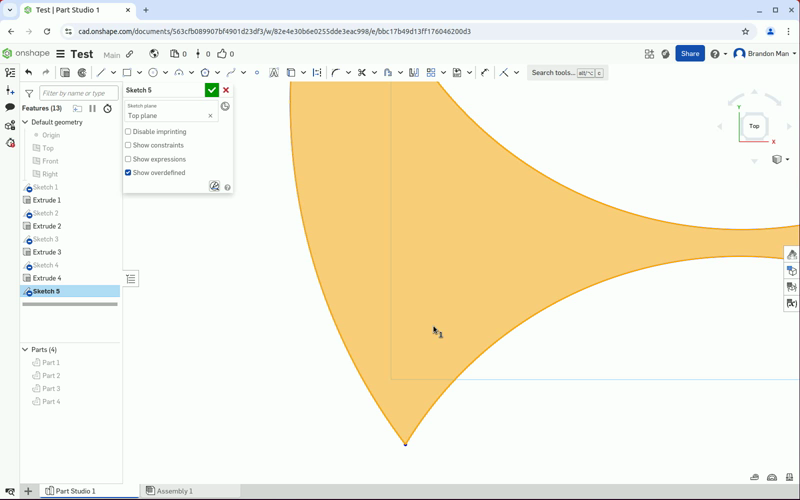
scroll(-6)
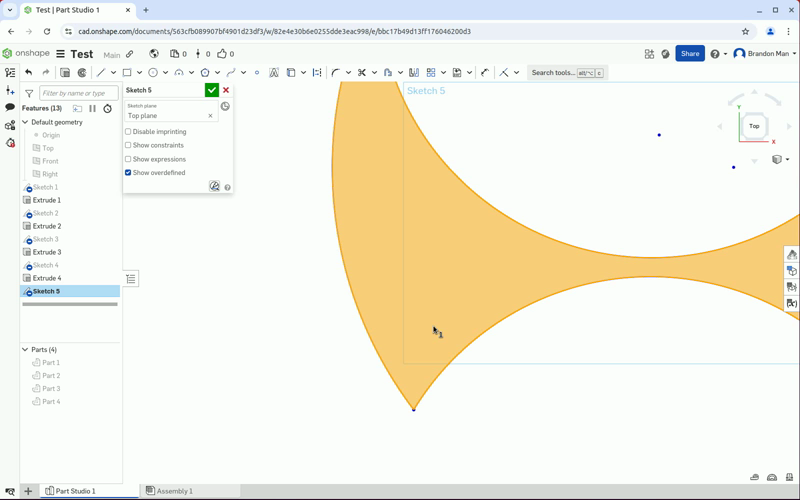
scroll(-6)
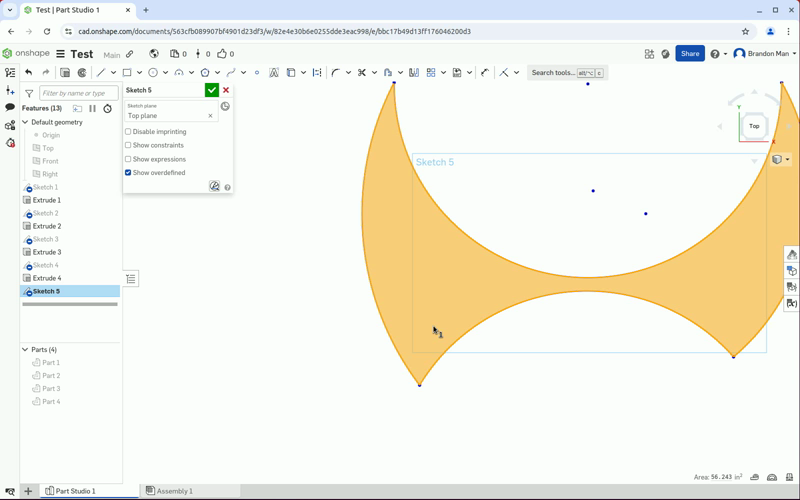
scroll(-6)
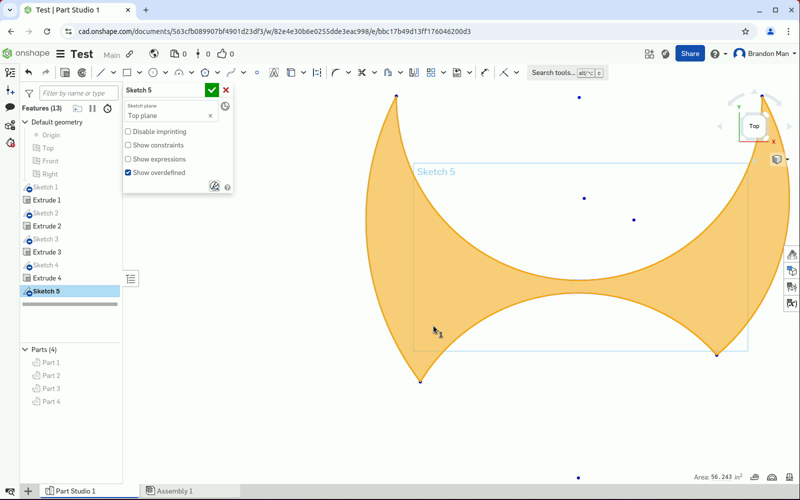
scroll(-6)
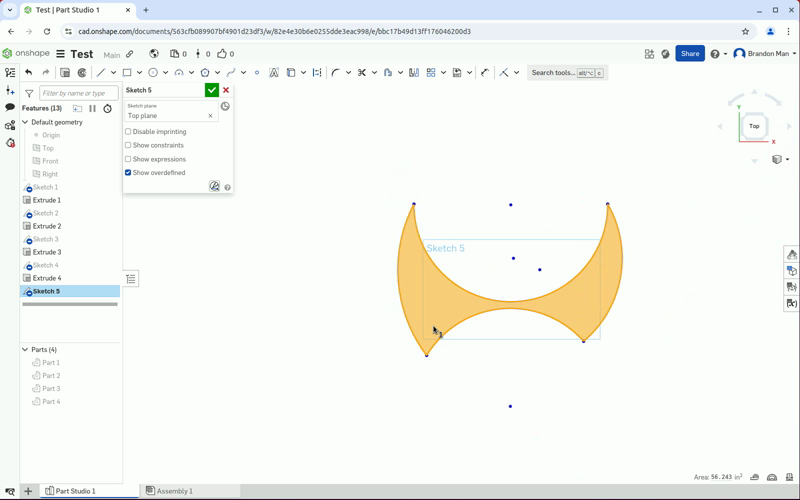
scroll(-6)
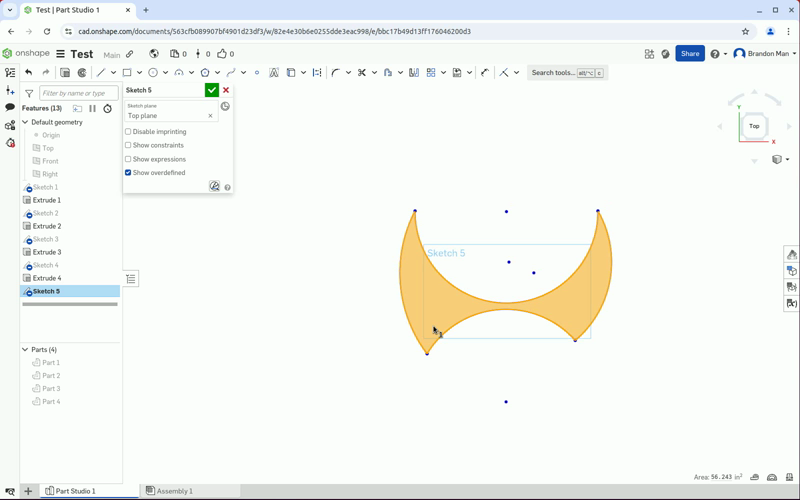
scroll(-6)
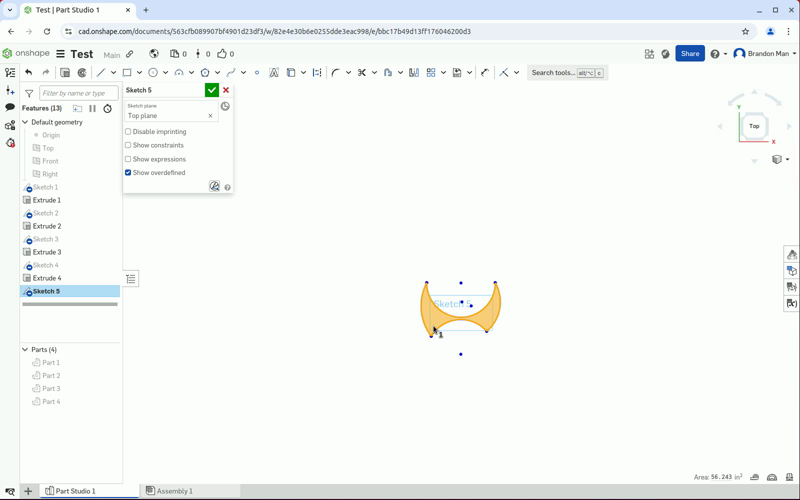
mouse_move(73, 352)
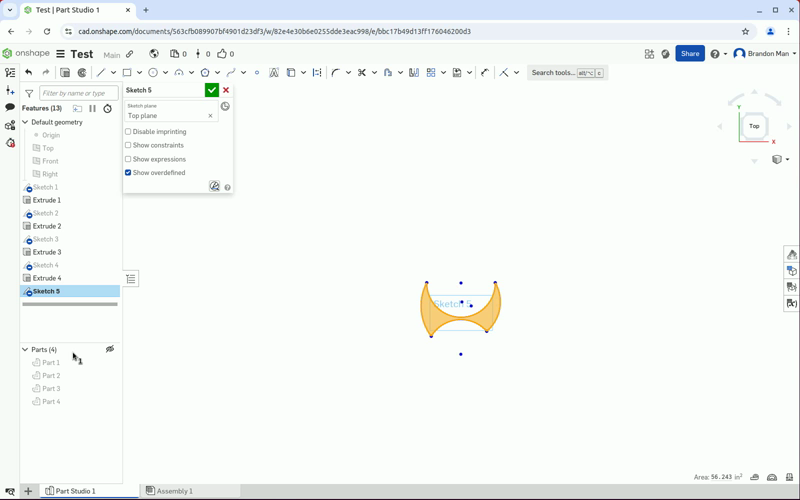
key(shift+y)
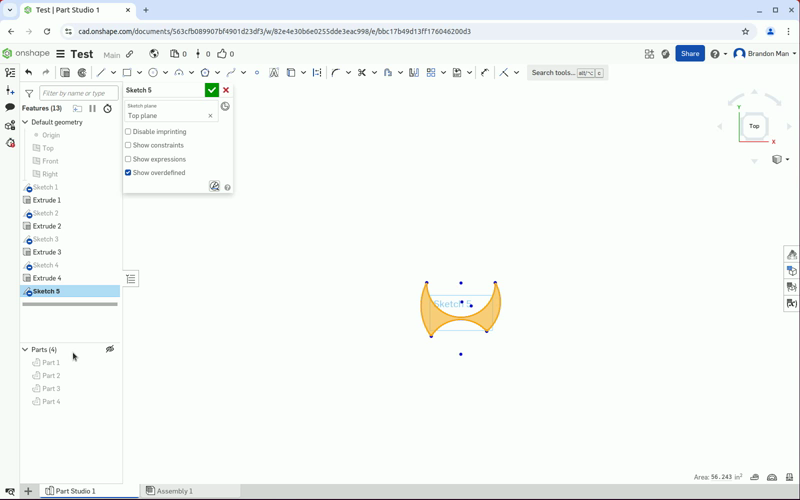
key(shift+e)
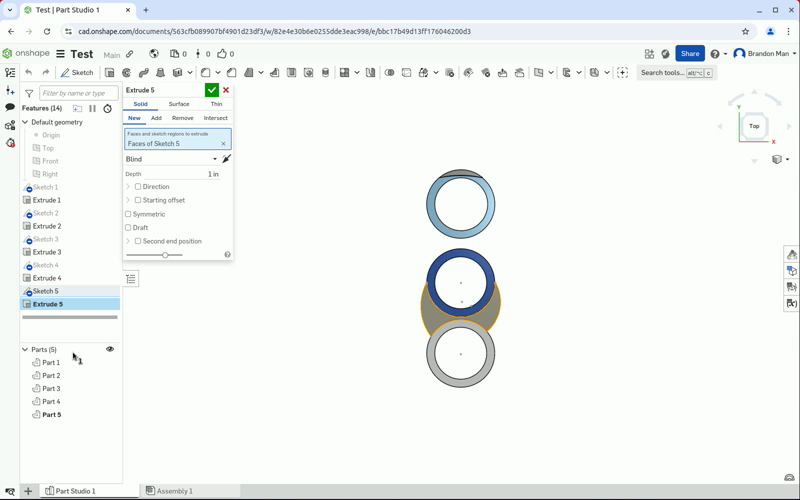
mouse_move(143, 106)
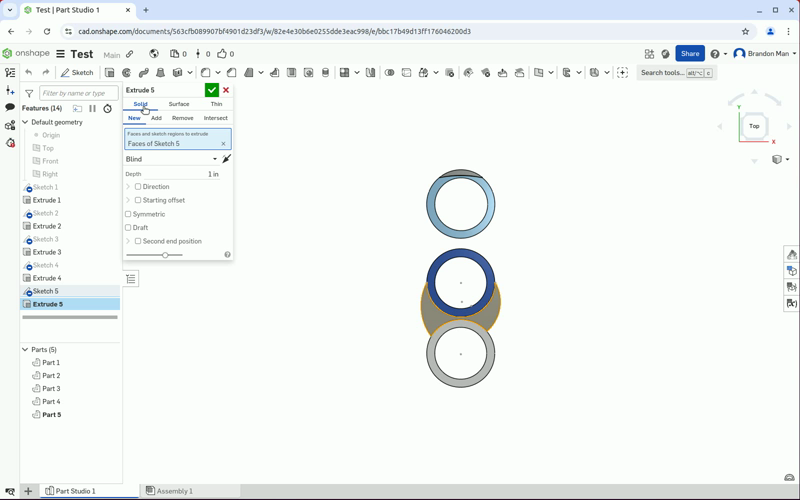
click(143, 106)
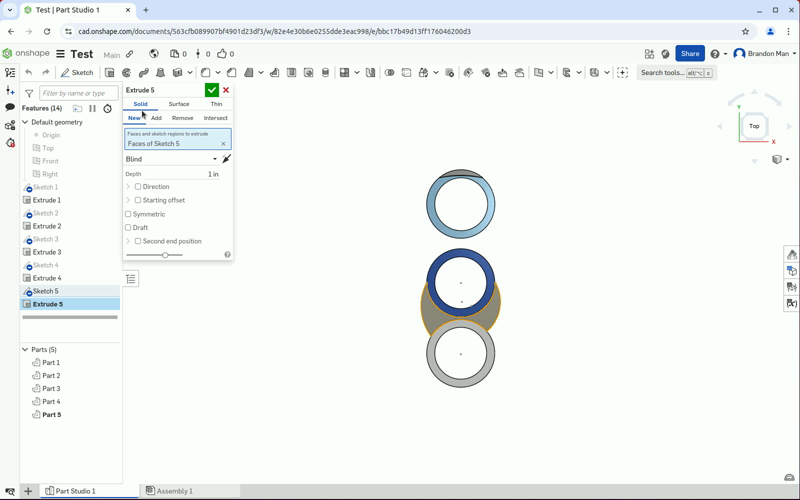
mouse_move(137, 120)
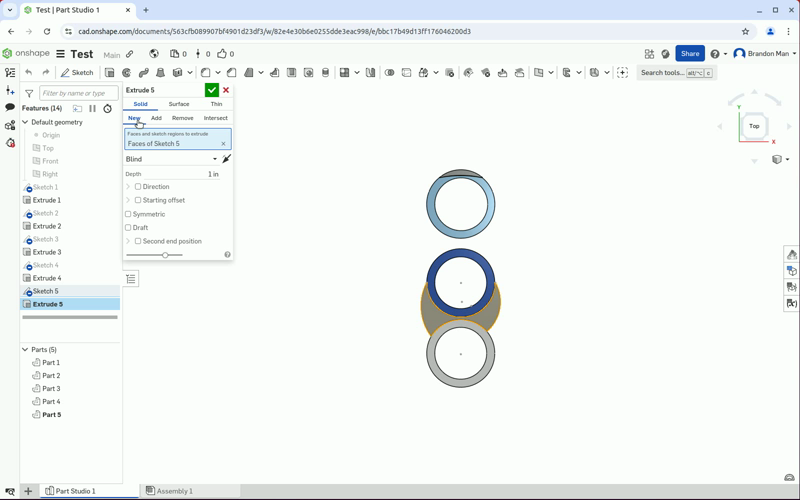
click(137, 120)
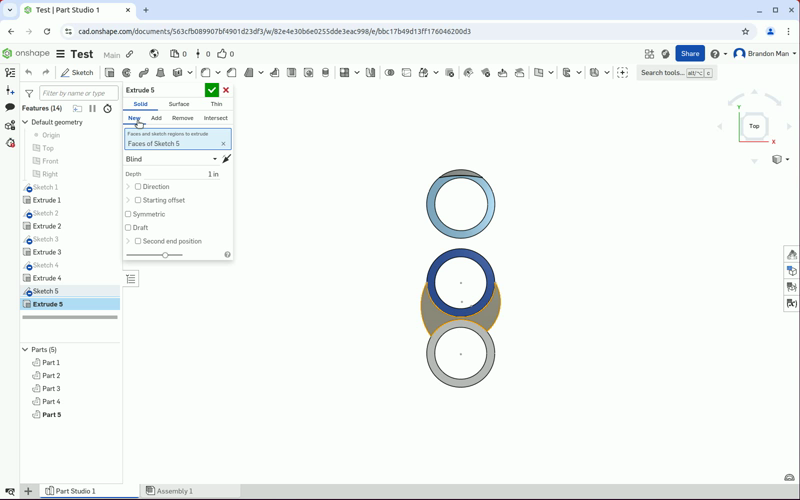
key(tab, 4)
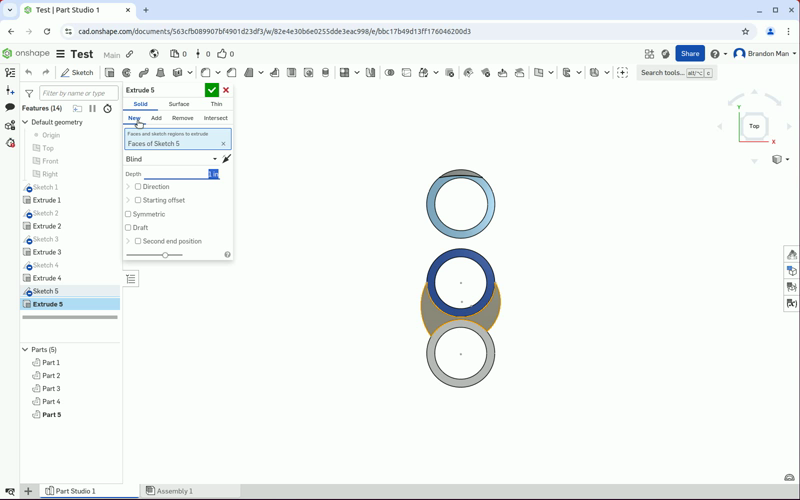
text(6.258)
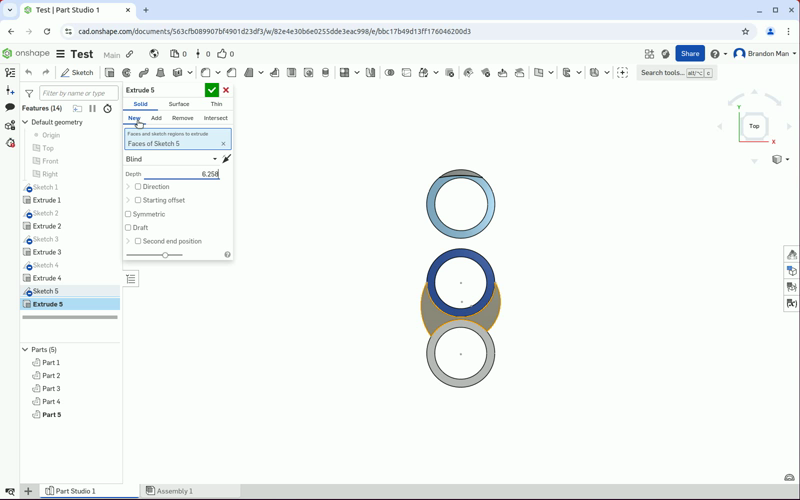
key(enter)
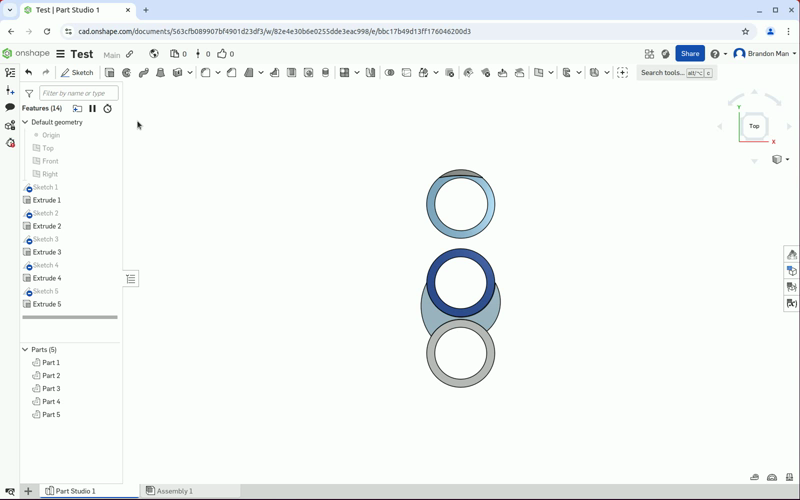
key(shift+h)
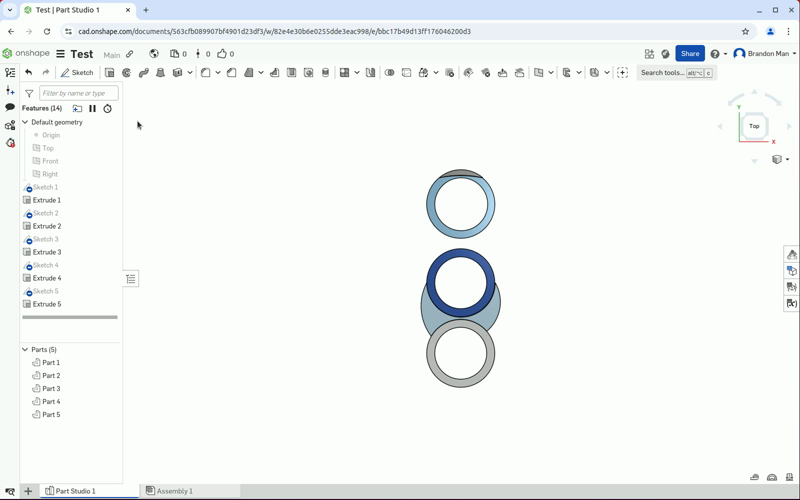
key(shift+h)
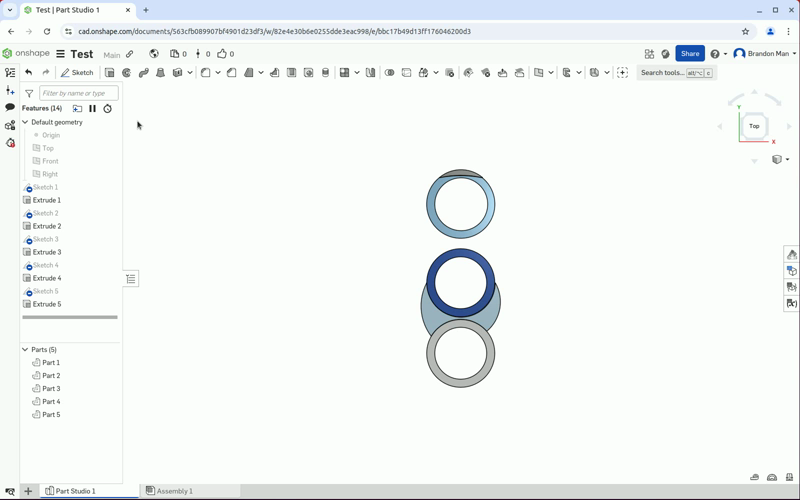
mouse_move(73, 189)
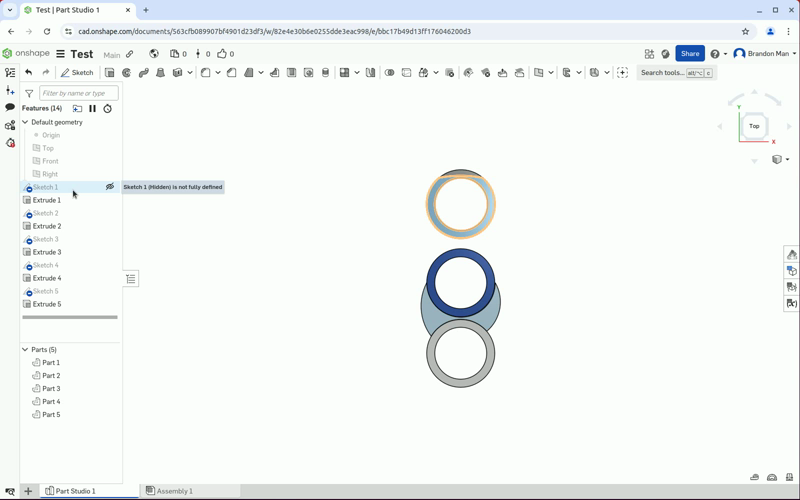
click(73, 189)
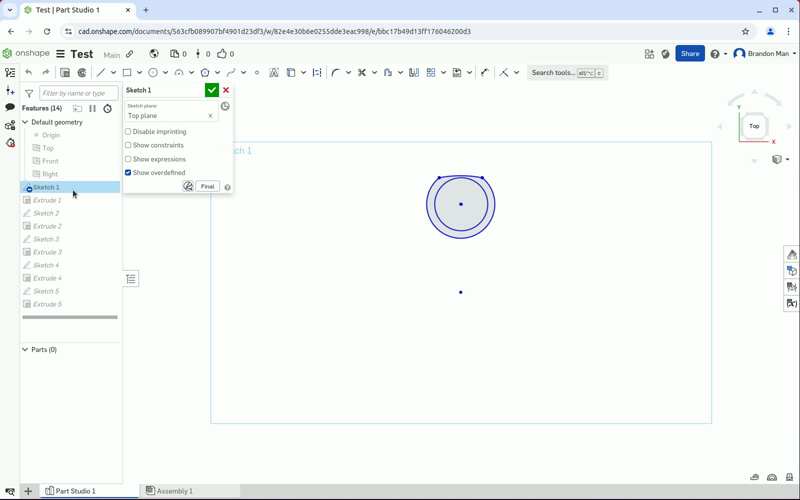
mouse_move(229, 92)
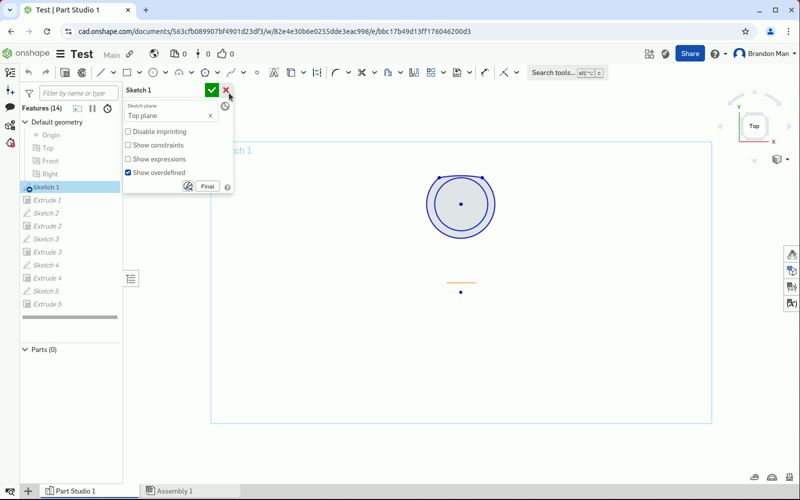
click(229, 92)
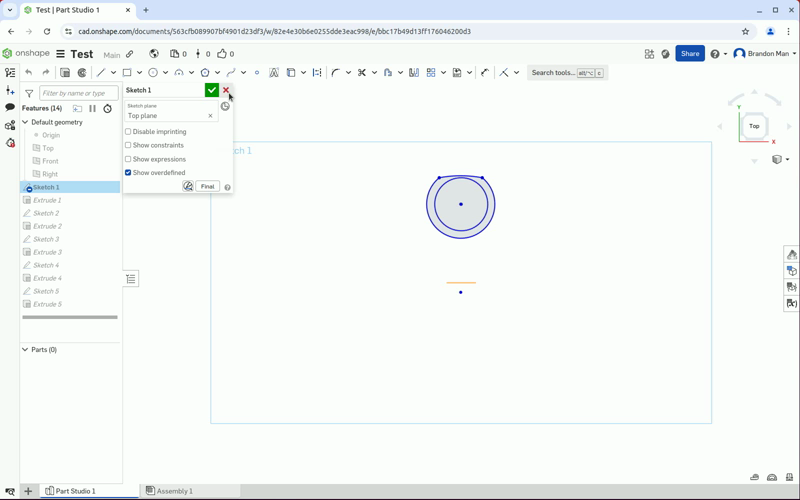
key(shift+s)
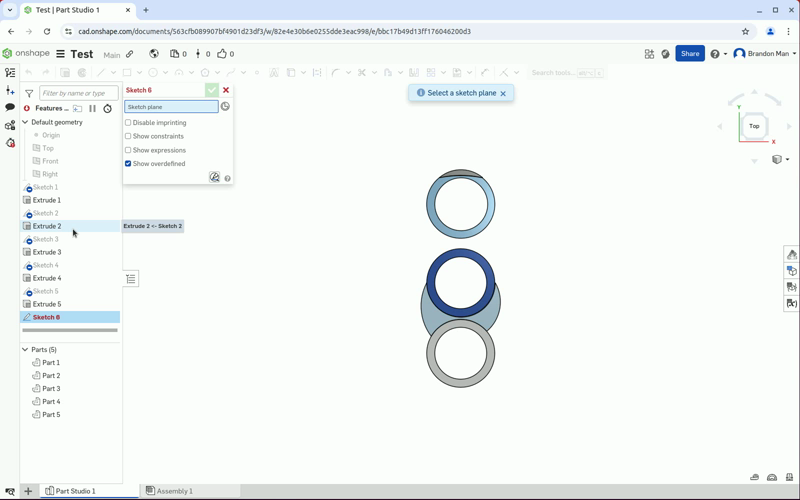
scroll(3)
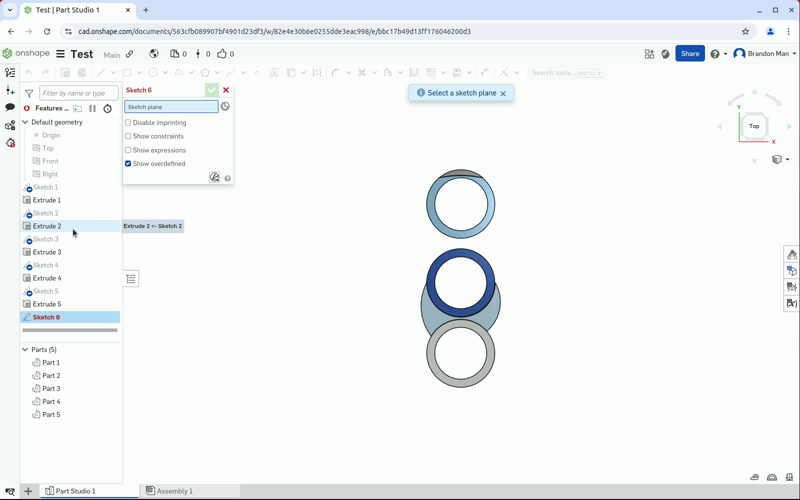
mouse_move(73, 150)
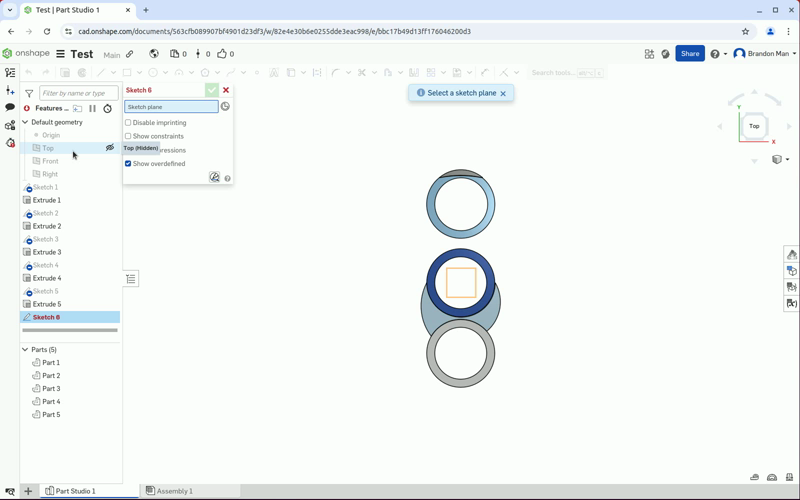
click(73, 150)
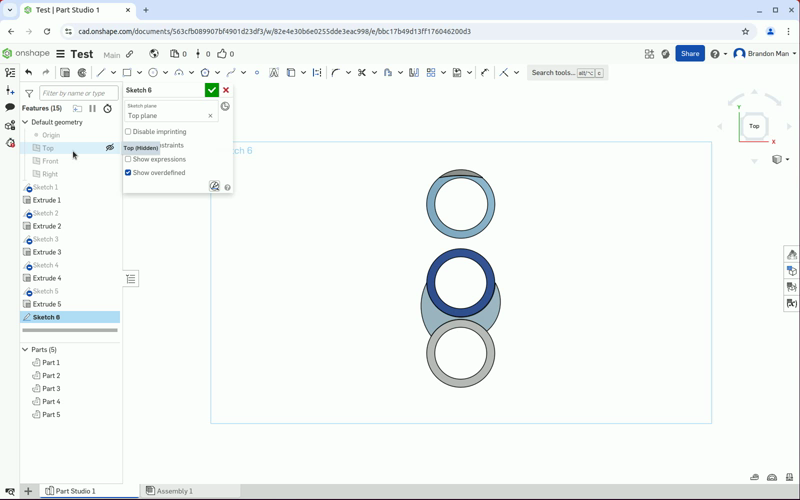
mouse_move(73, 352)
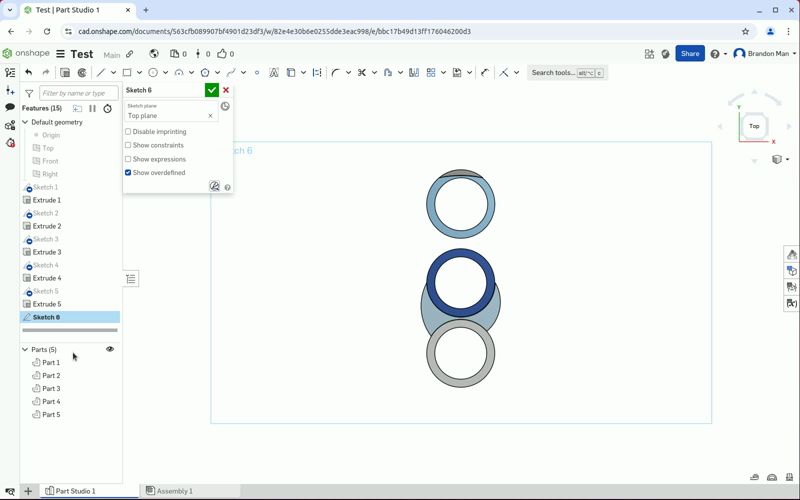
key(y)
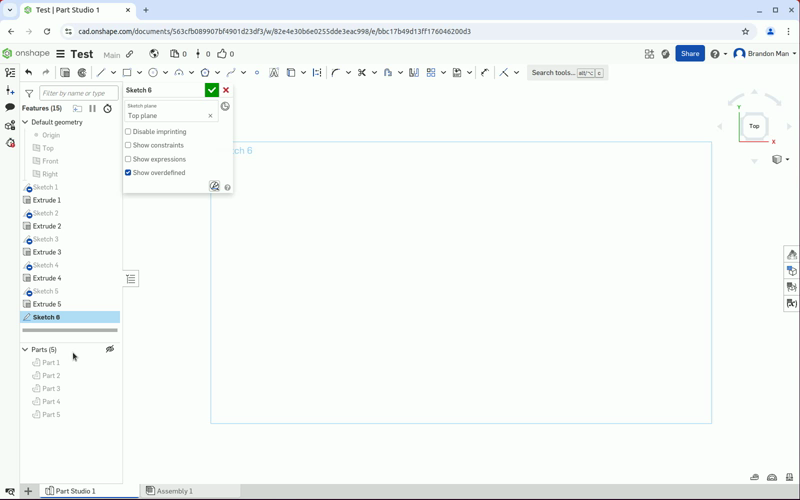
key(a)
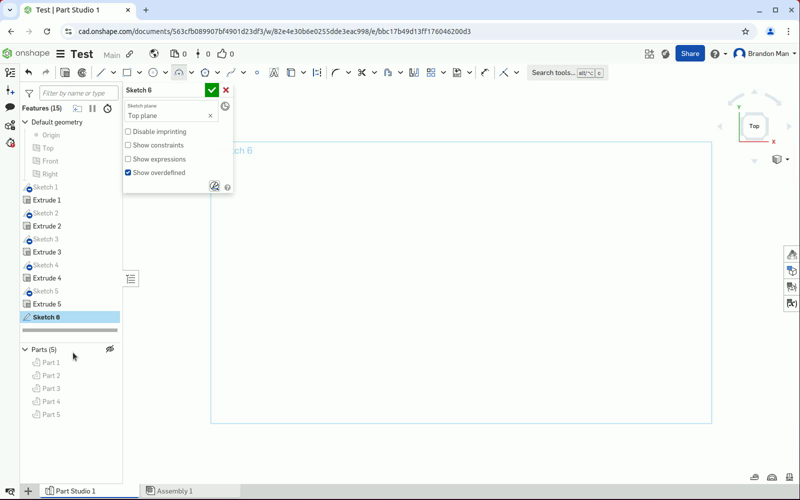
key_down(shift)
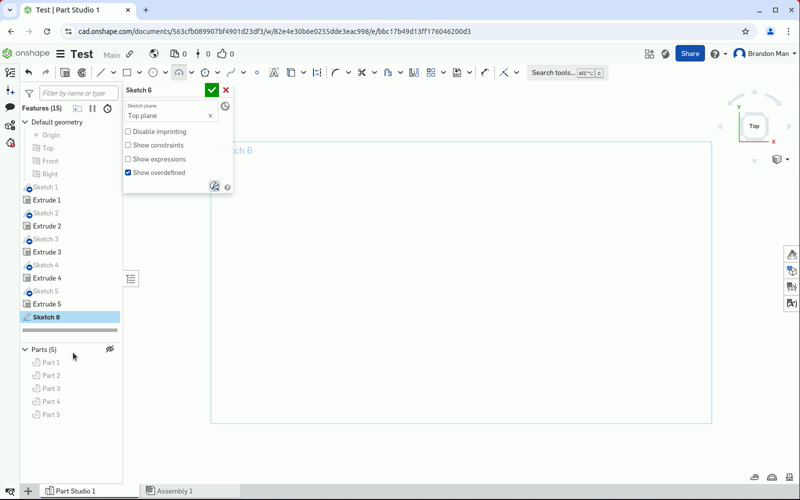
mouse_move(426, 282)
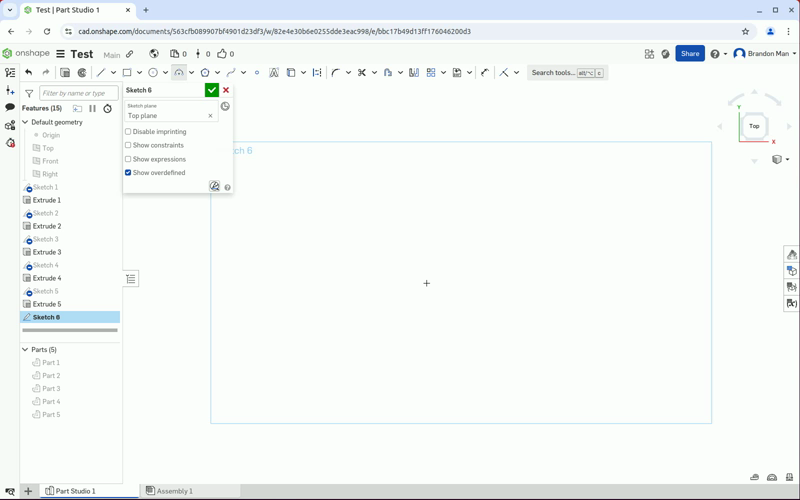
click(426, 282)
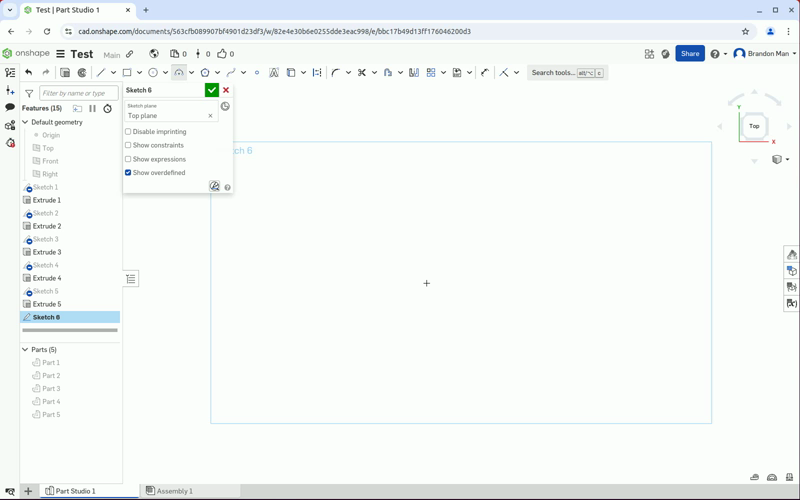
key_up(shift)
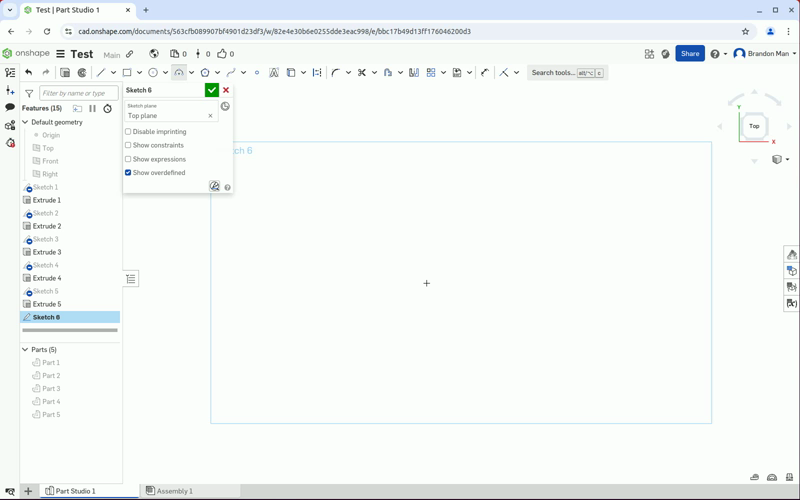
key_down(shift)
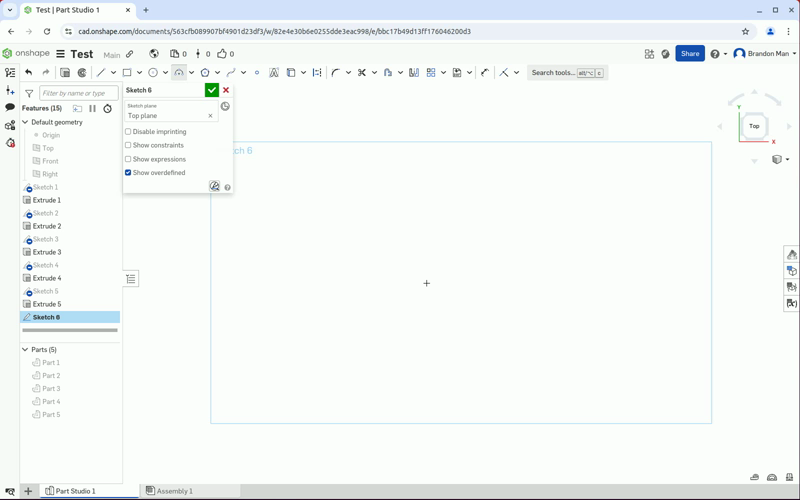
mouse_move(494, 282)
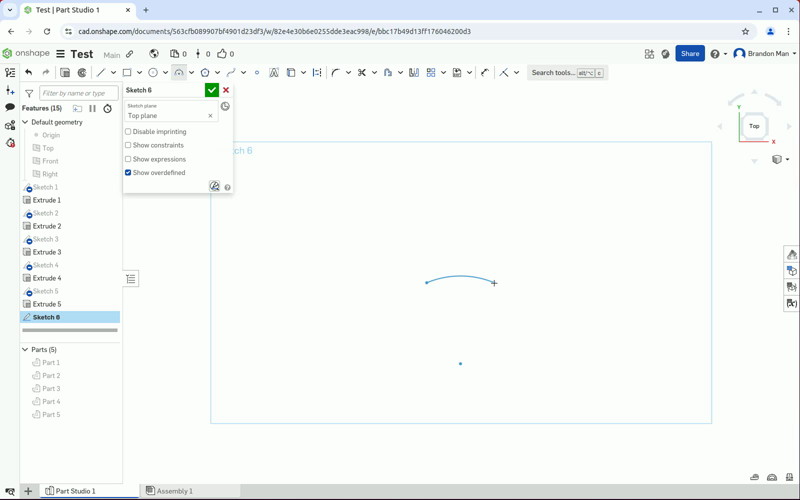
click(494, 282)
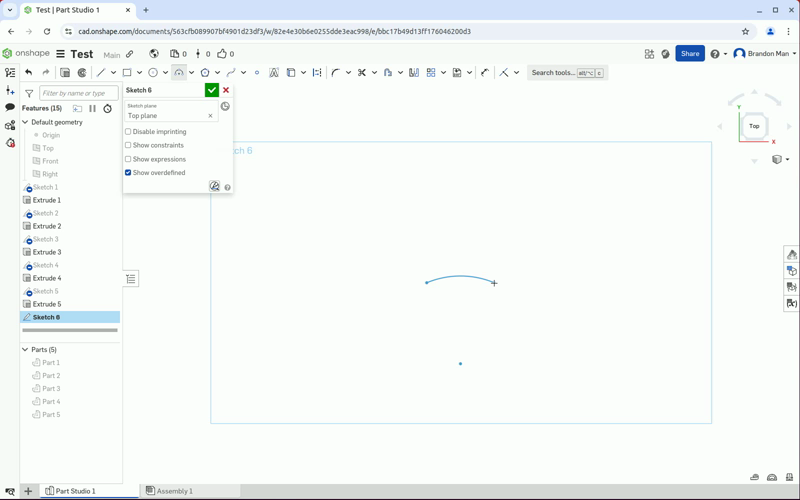
mouse_move(460, 249)
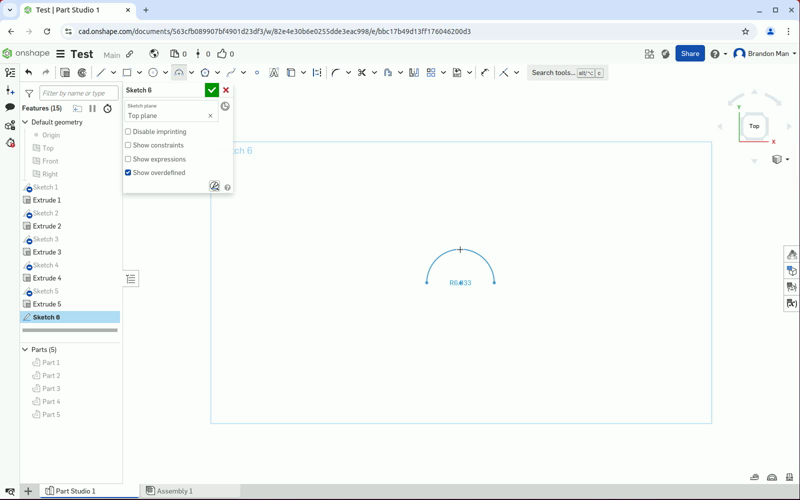
click(460, 249)
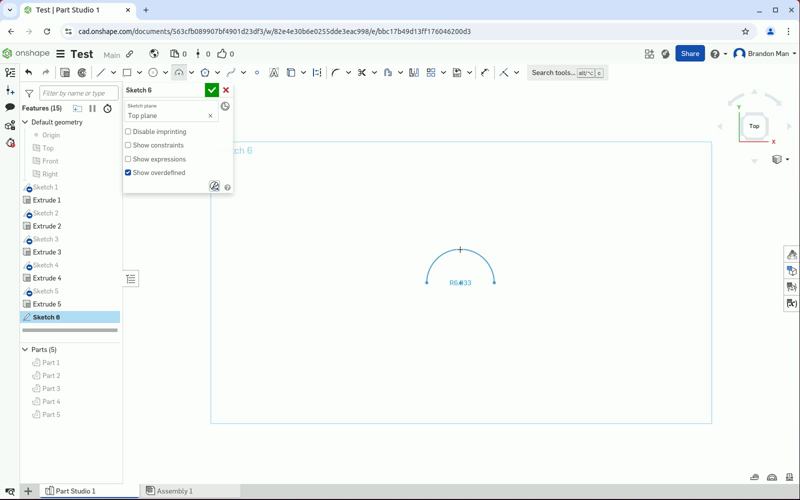
key_up(shift)
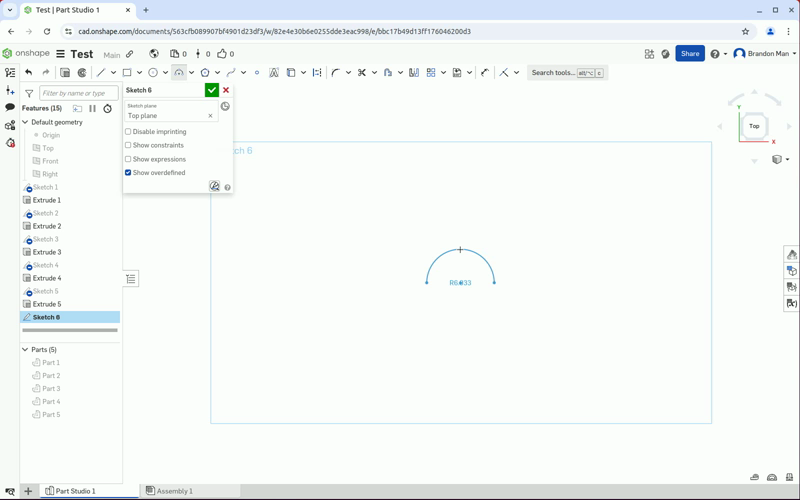
mouse_move(494, 282)
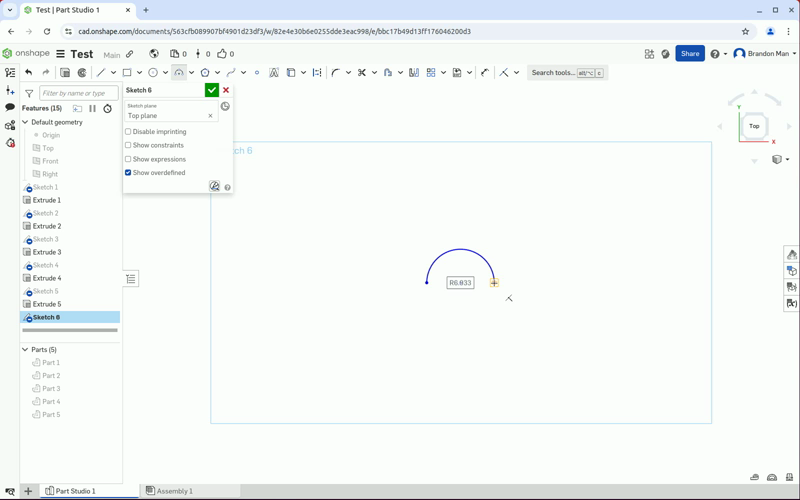
click(494, 282)
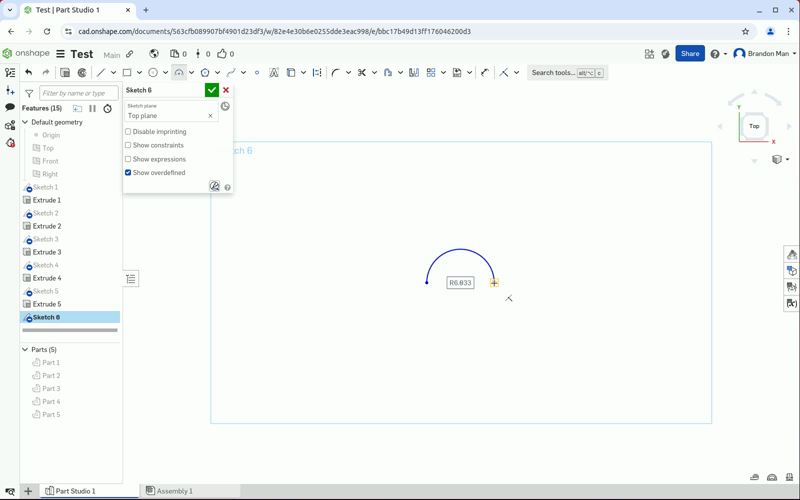
key_down(shift)
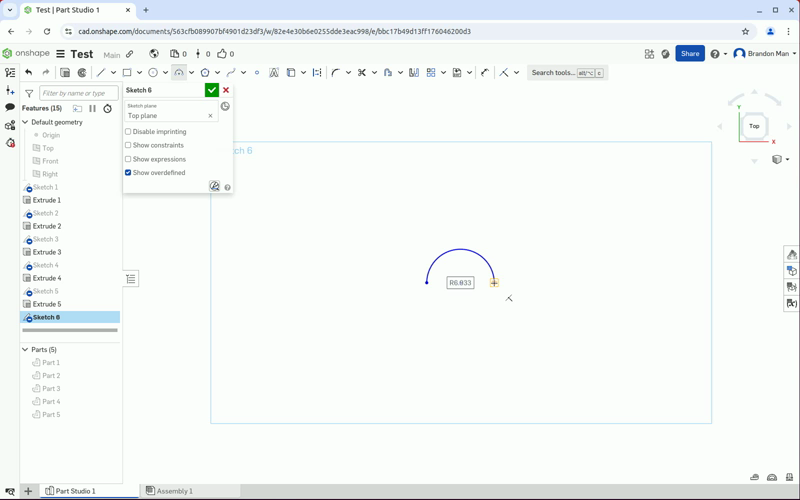
mouse_move(489, 221)
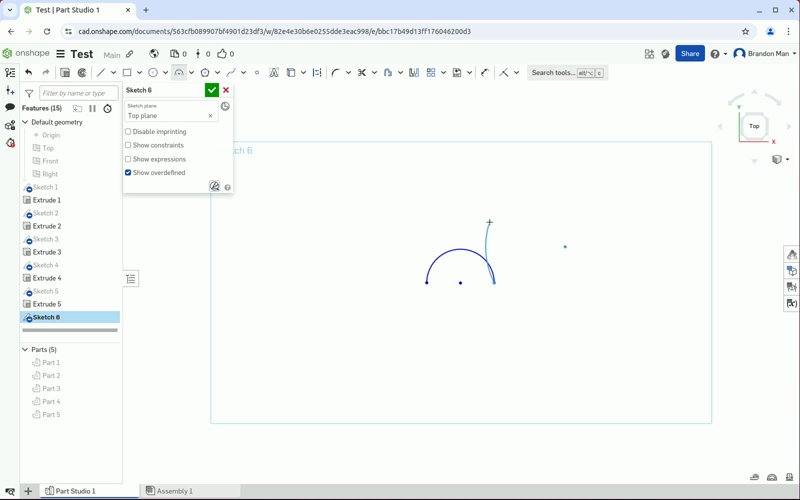
click(489, 221)
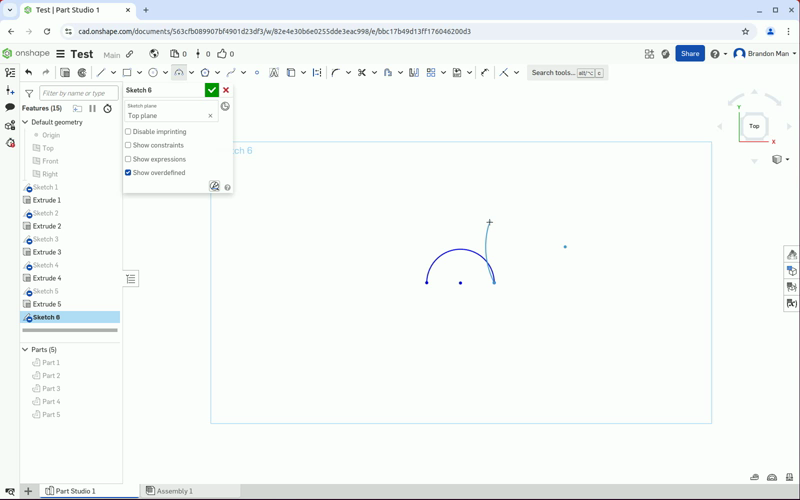
mouse_move(498, 251)
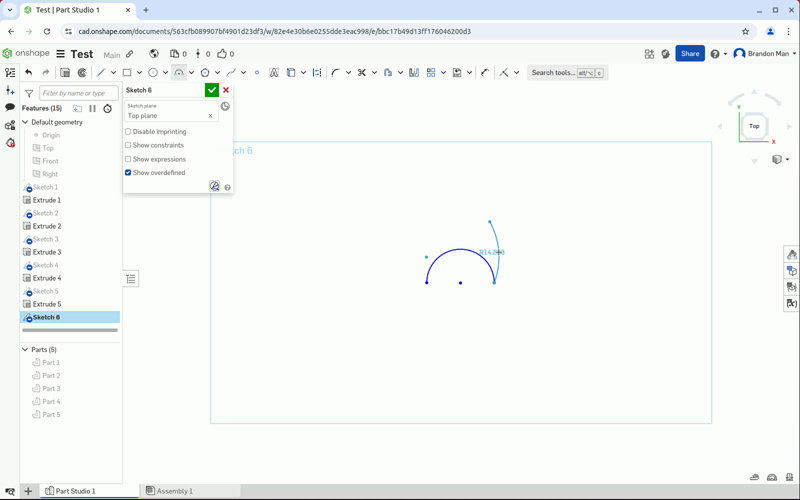
click(498, 251)
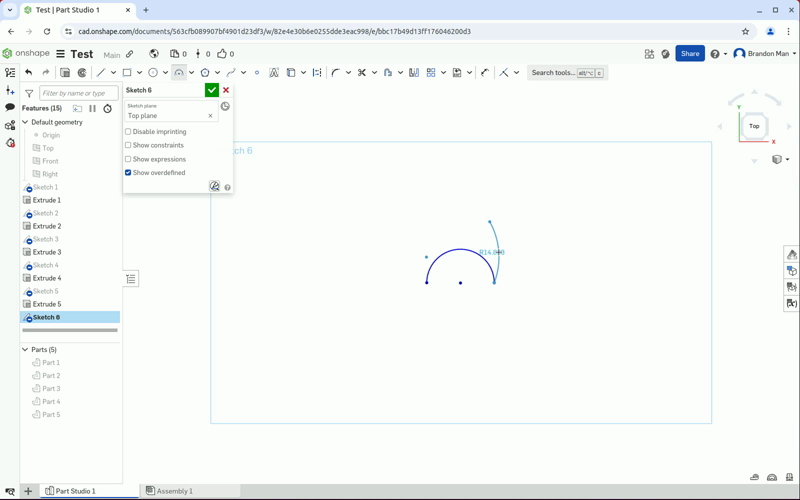
key_up(shift)
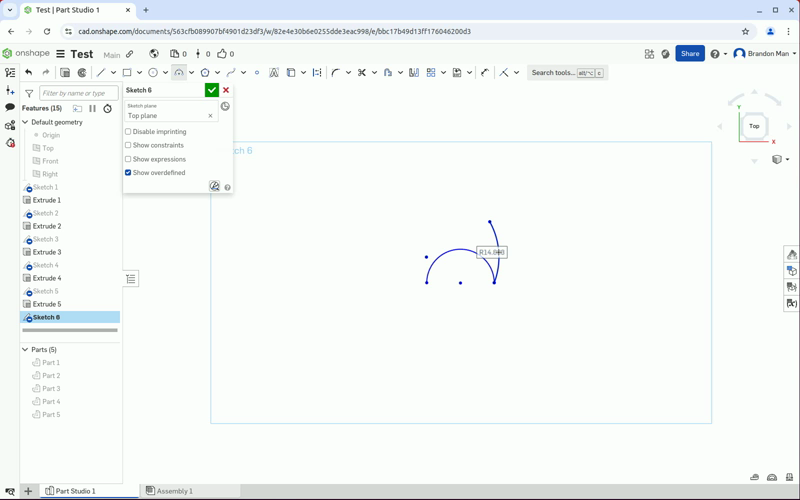
mouse_move(489, 221)
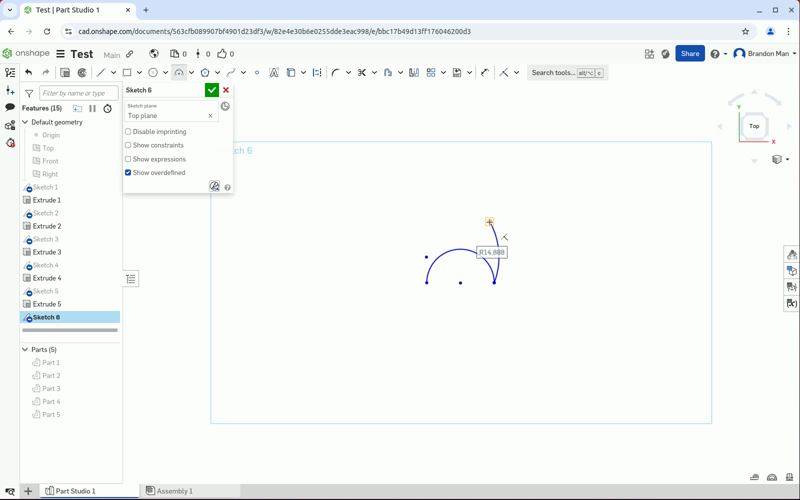
click(489, 221)
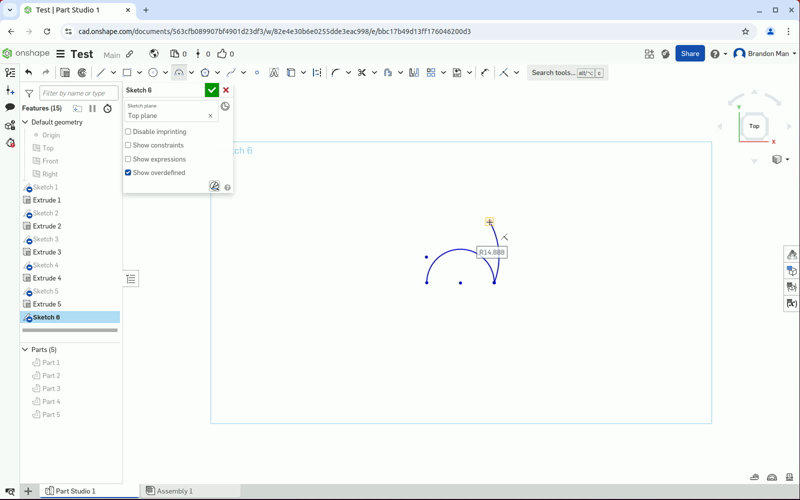
key_down(shift)
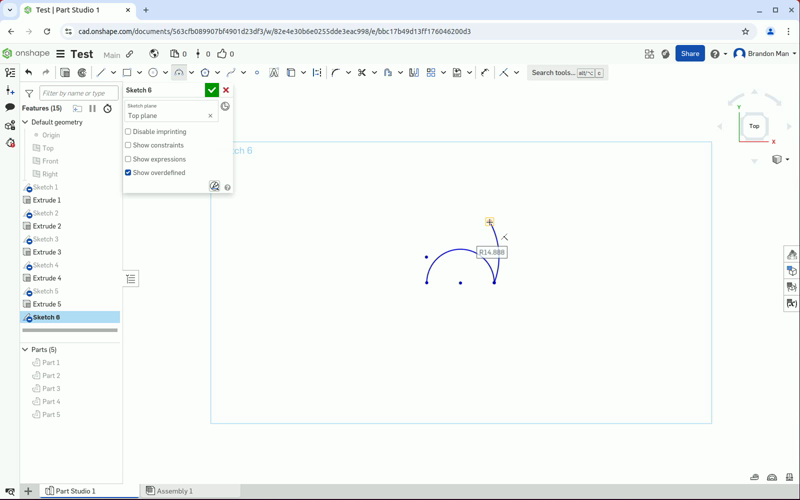
mouse_move(431, 221)
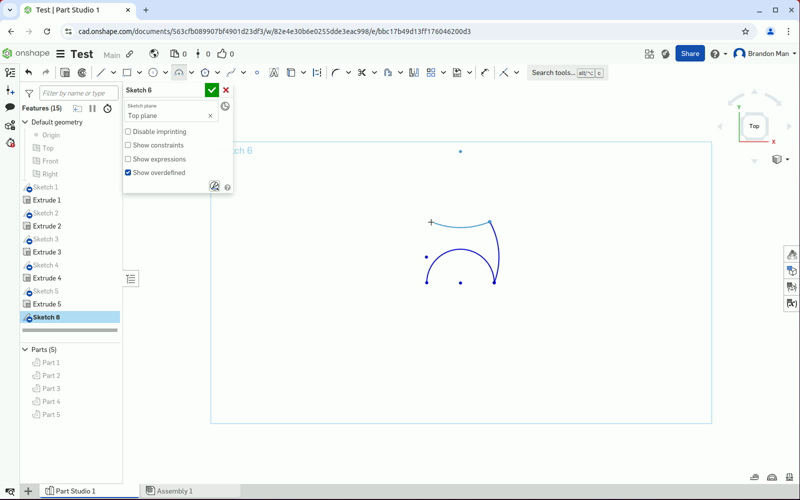
click(431, 221)
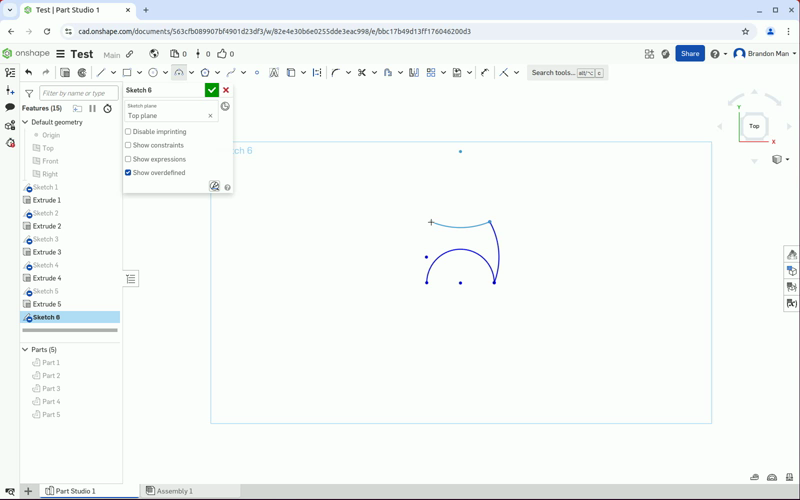
mouse_move(460, 238)
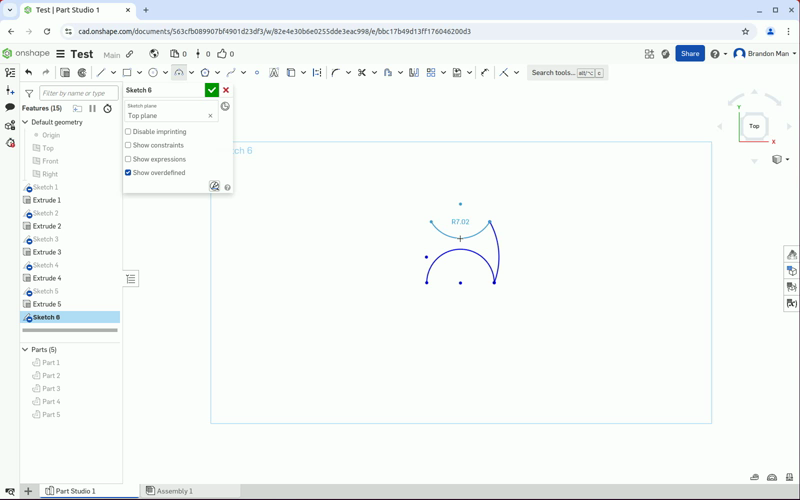
click(460, 238)
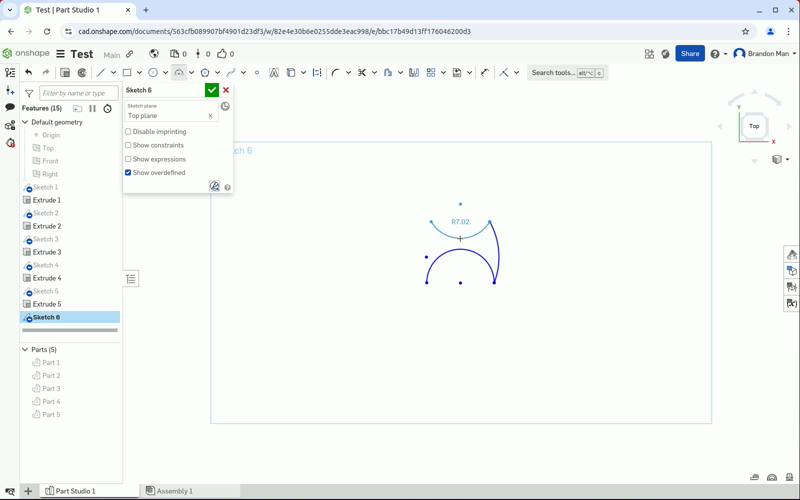
key_up(shift)
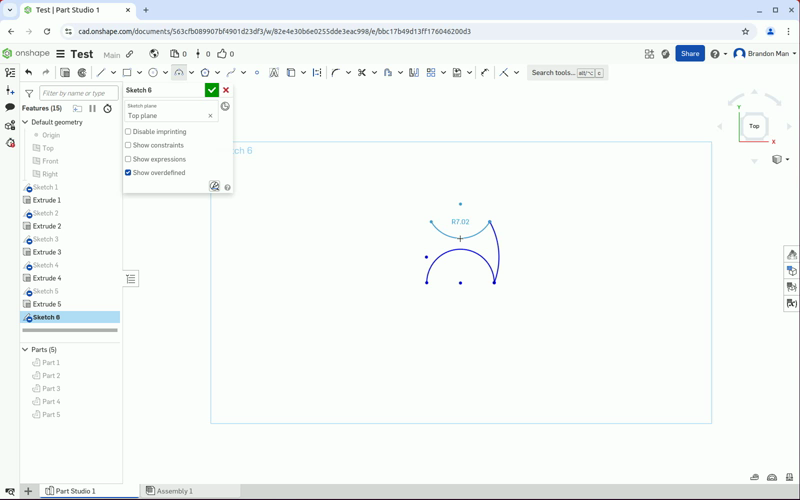
mouse_move(431, 221)
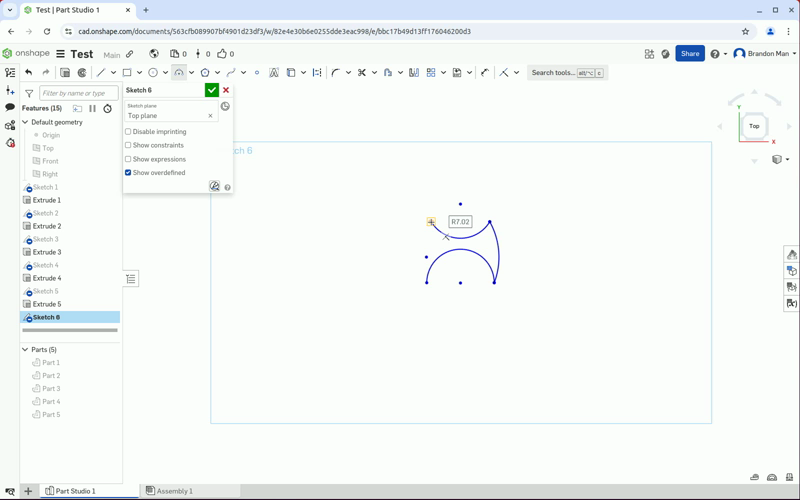
click(431, 221)
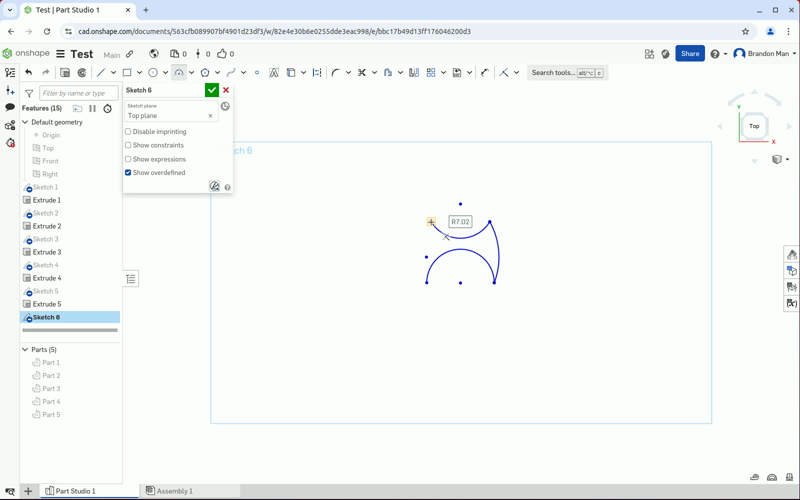
mouse_move(426, 282)
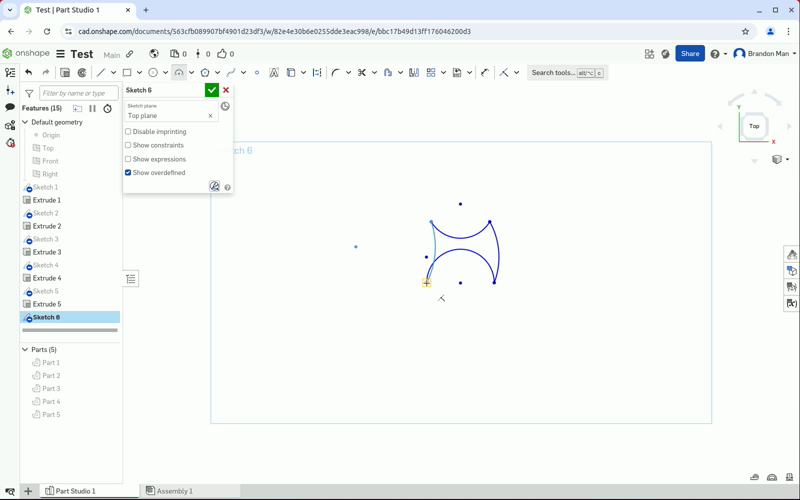
click(426, 282)
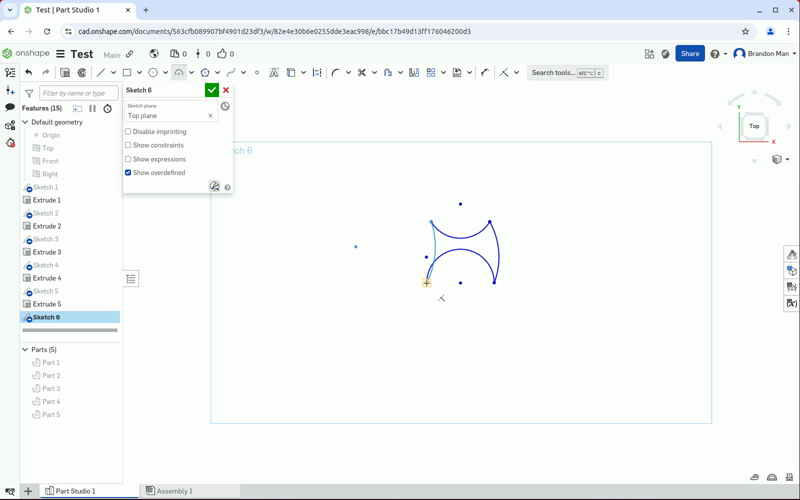
key_down(shift)
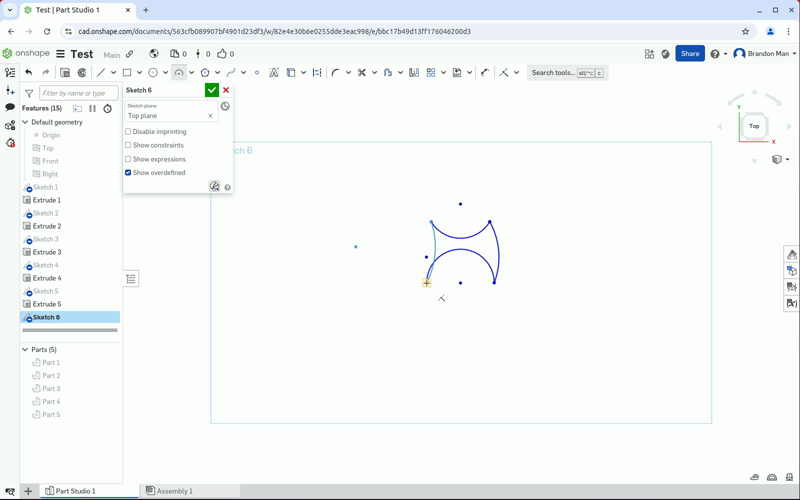
mouse_move(420, 251)
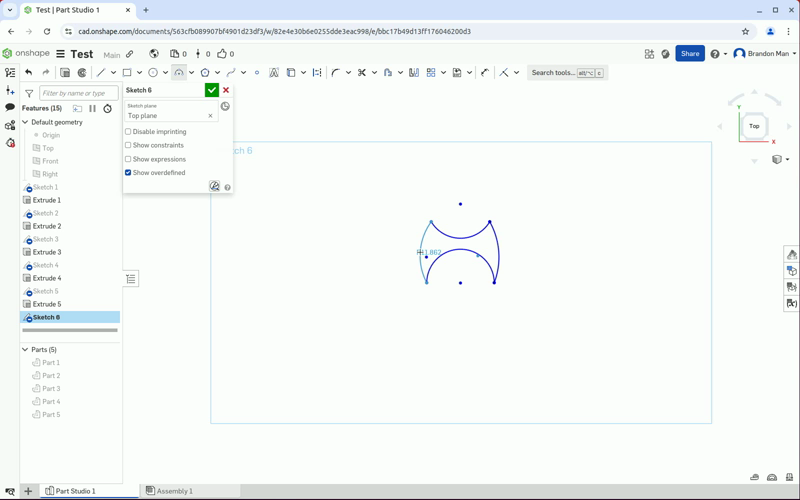
click(420, 251)
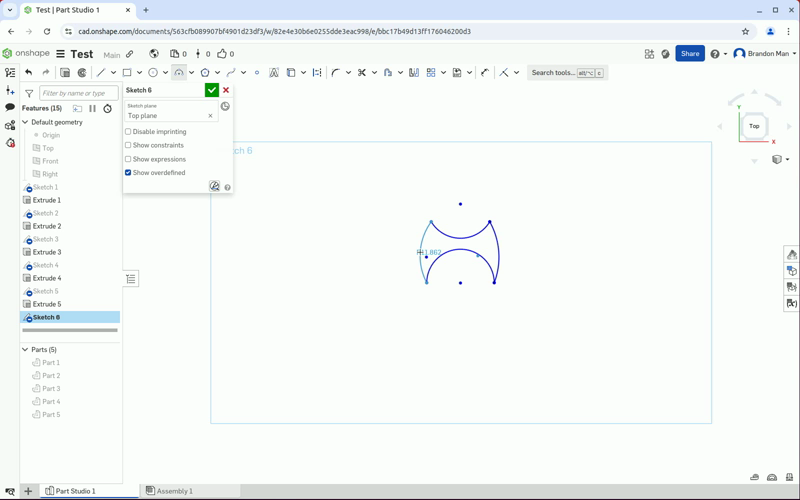
key_up(shift)
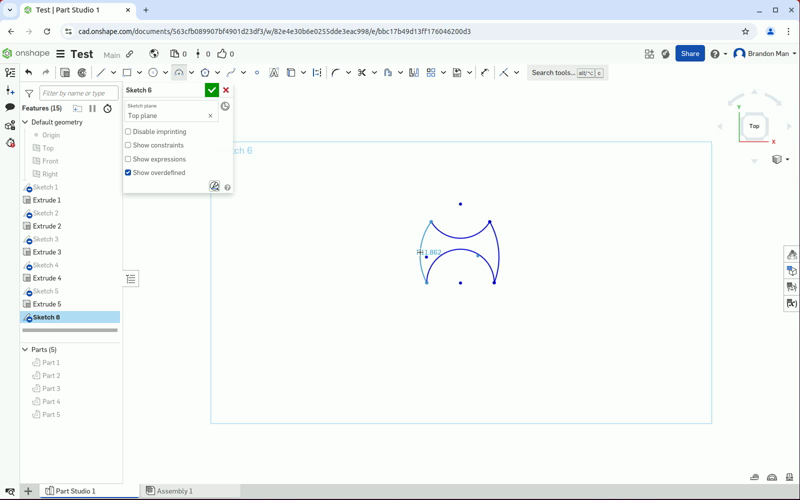
key(esc)
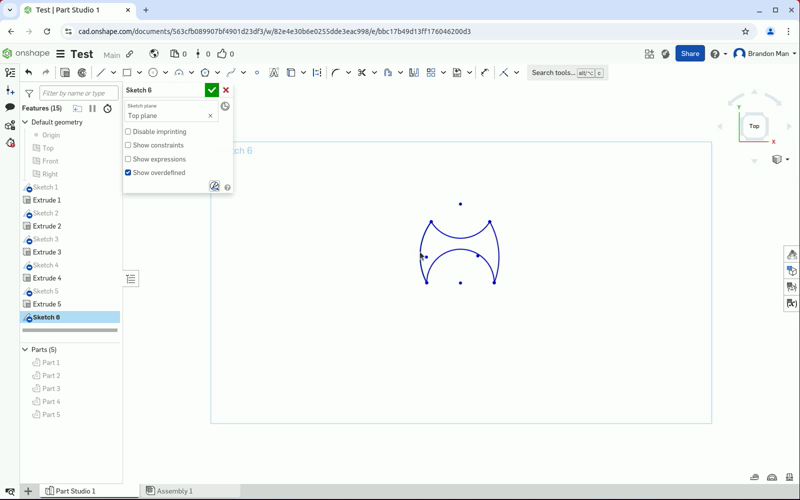
mouse_move(462, 246)
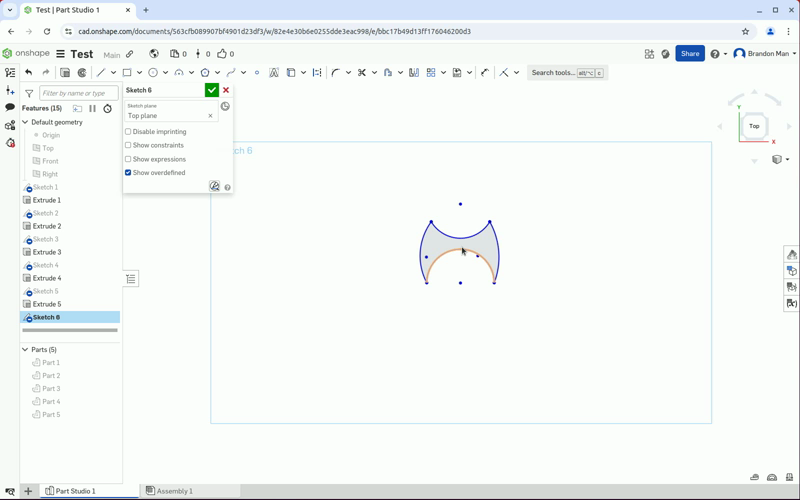
click(462, 246)
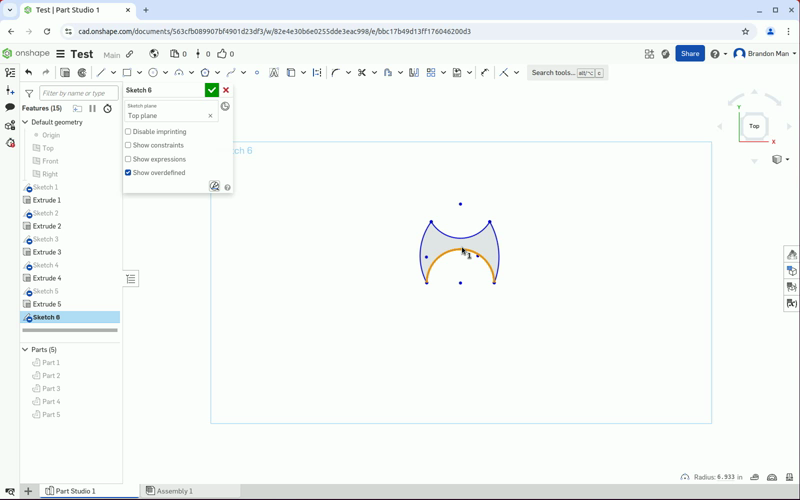
mouse_move(73, 352)
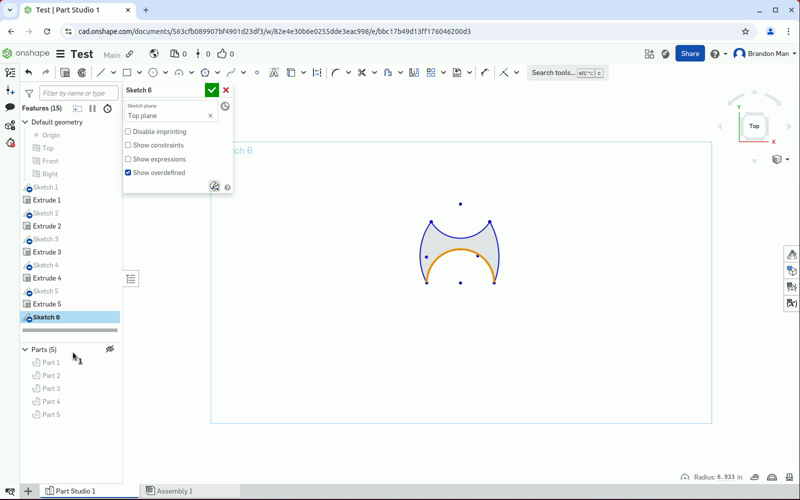
key(shift+y)
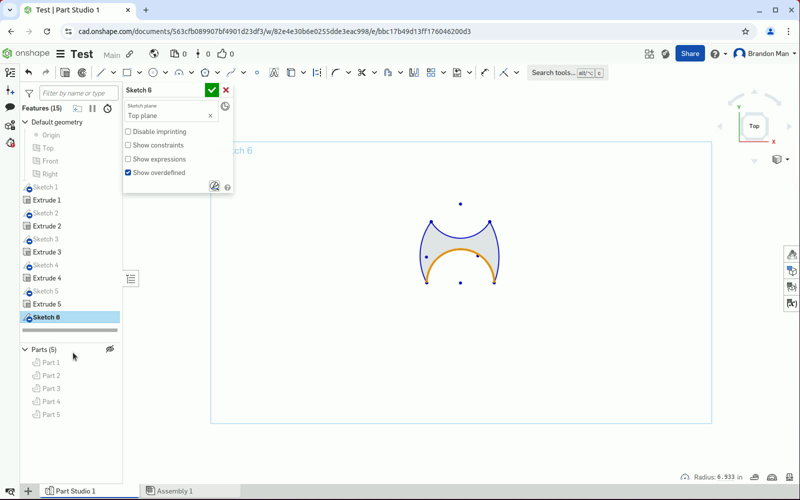
key(shift+e)
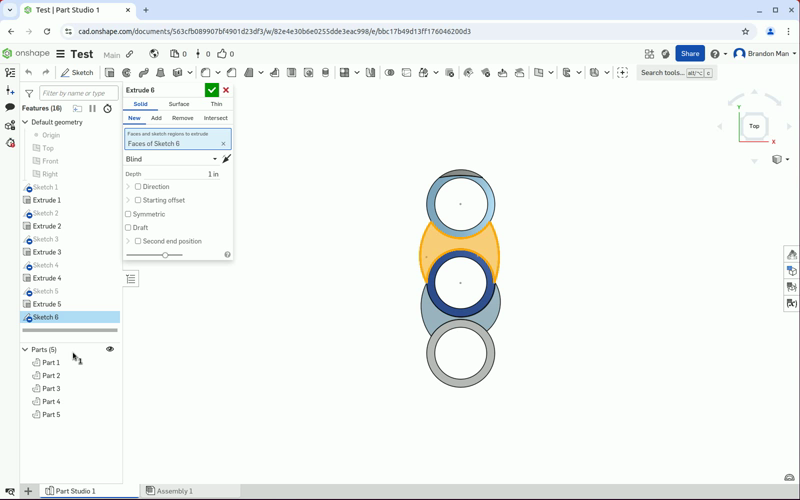
mouse_move(143, 106)
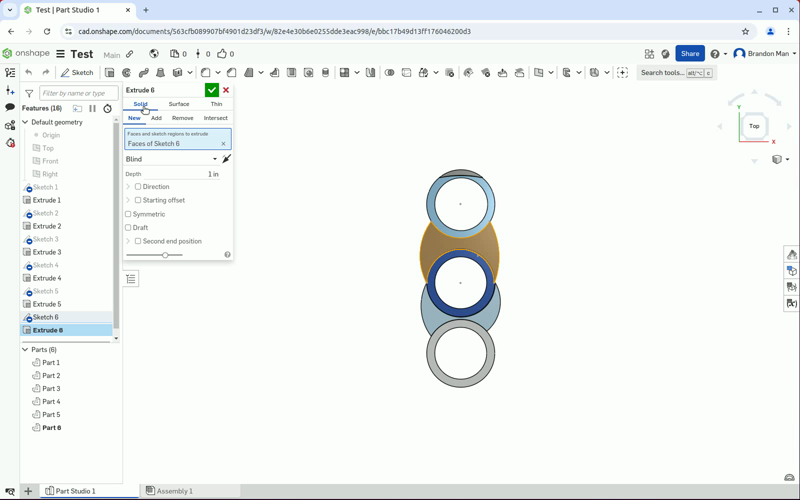
click(143, 106)
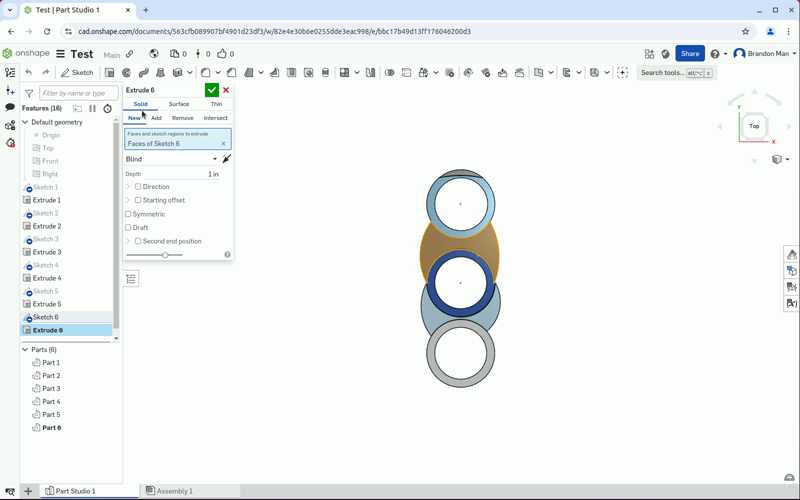
mouse_move(137, 120)
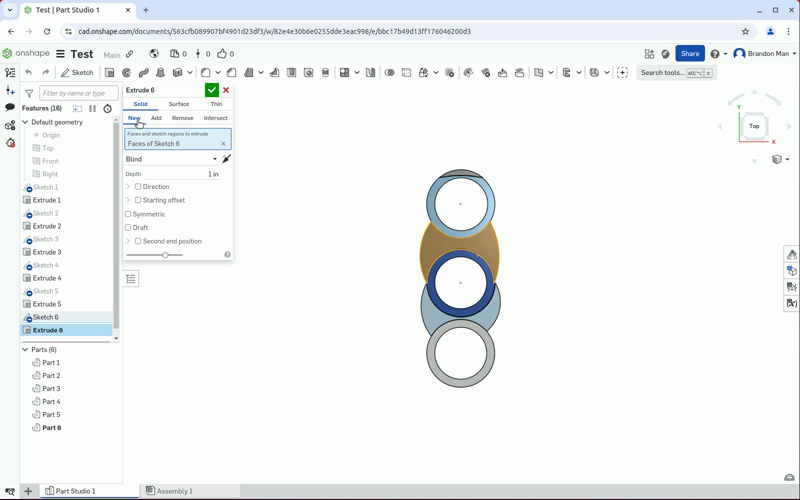
click(137, 120)
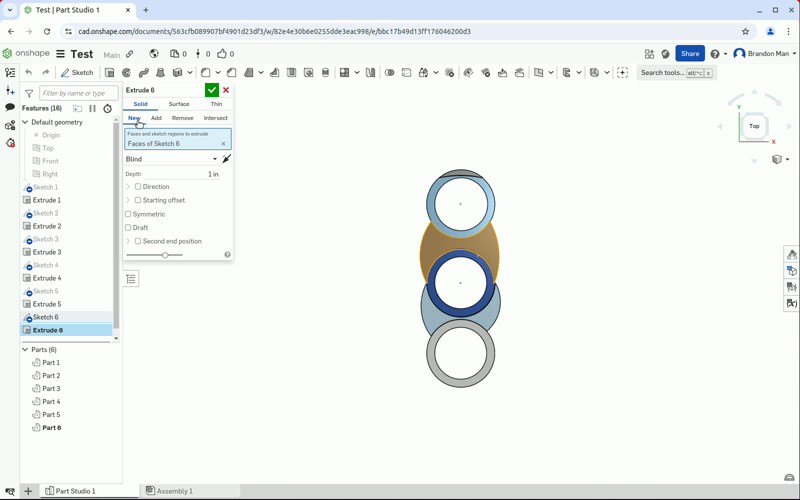
key(tab, 4)
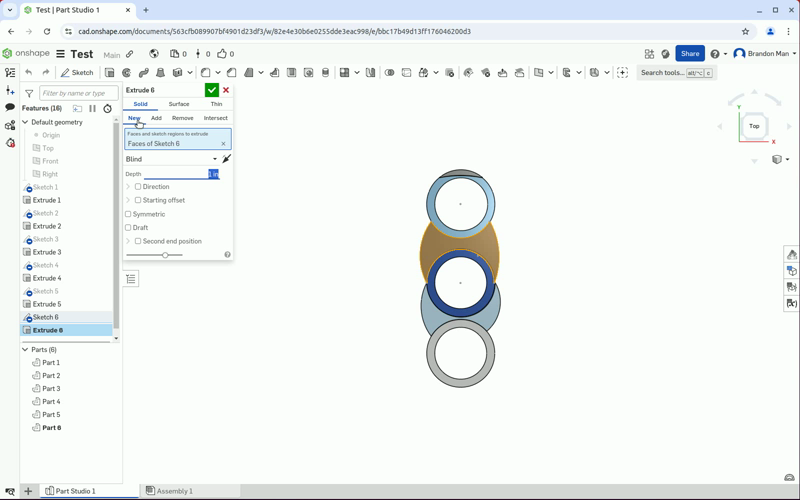
text(6.258)
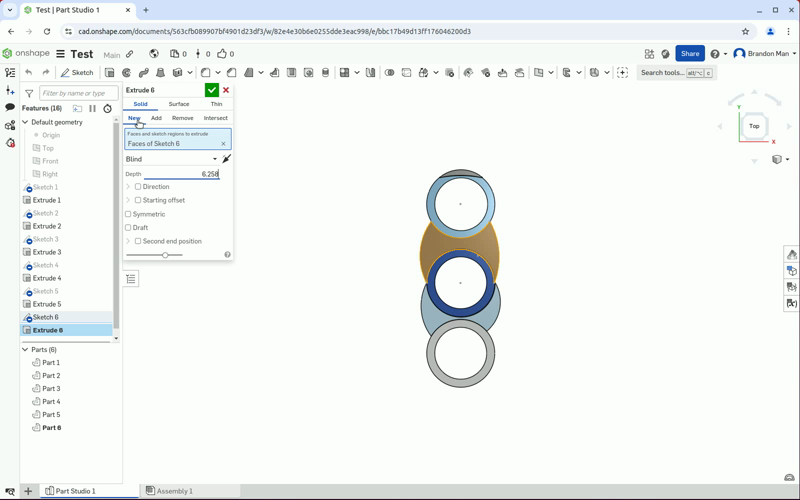
key(enter)
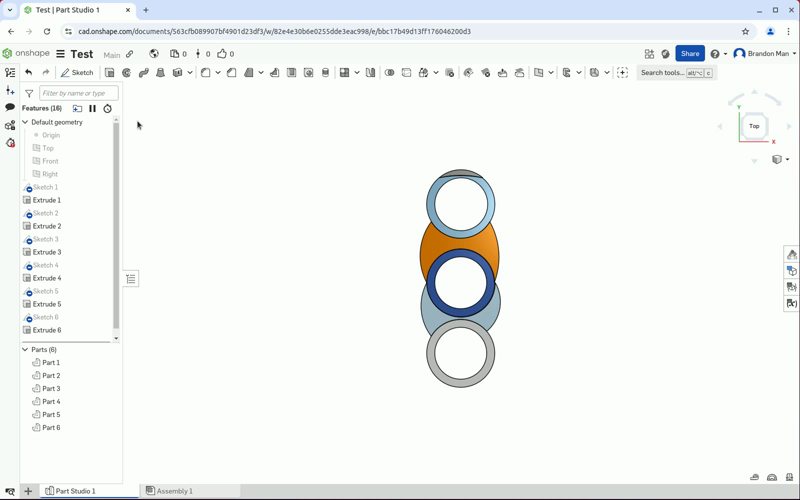
key(shift+h)
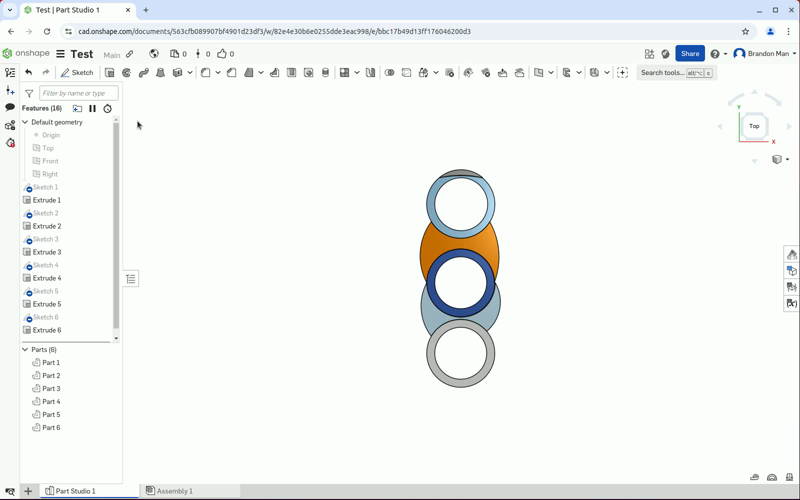
key(shift+h)
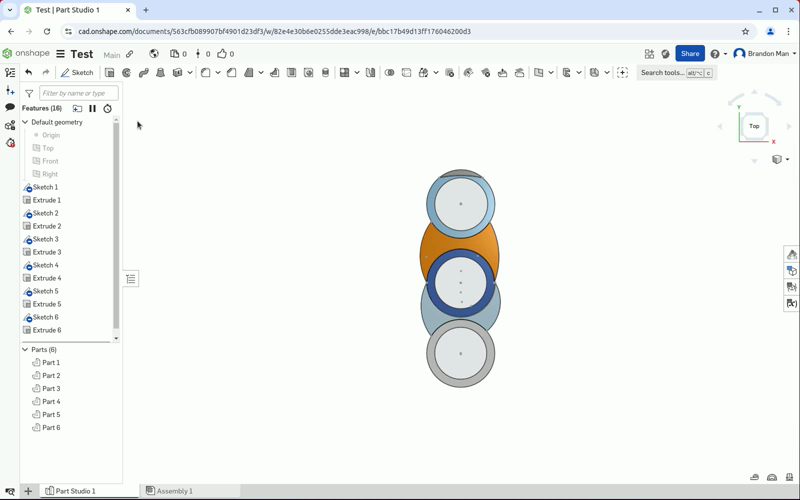
key(shift+7)
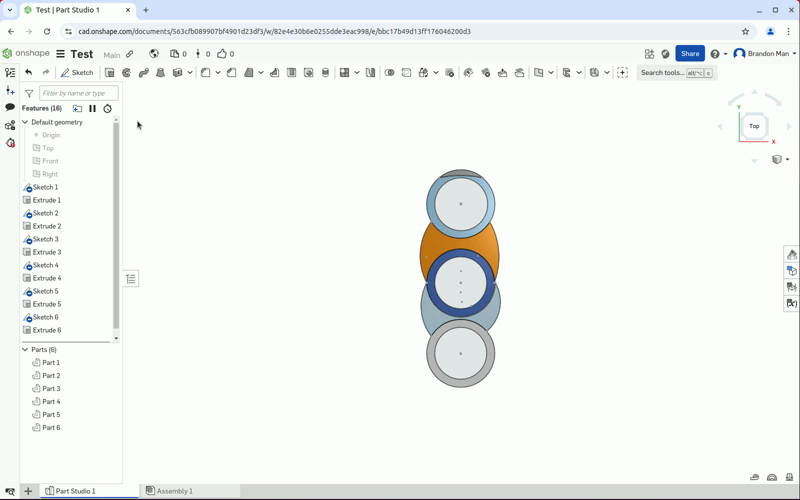
key(up, 3)
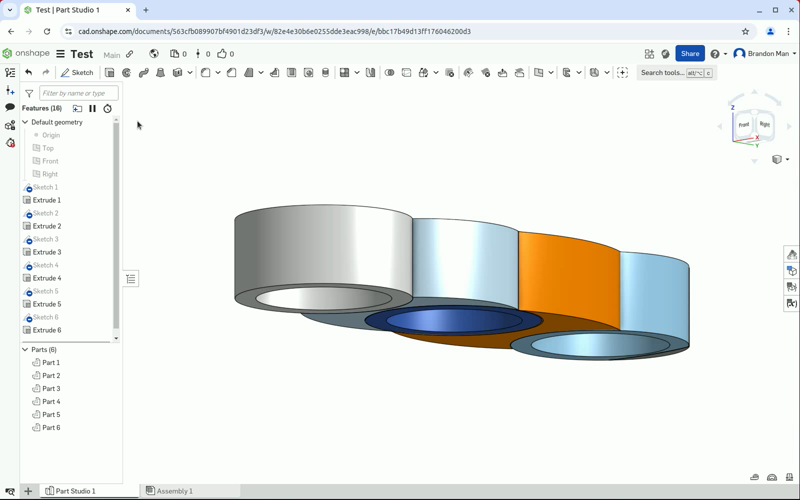
key(left, 3)
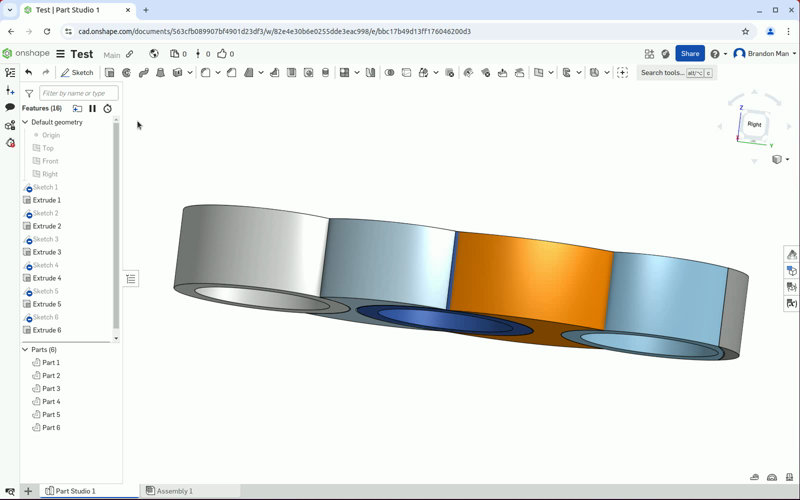
key(right, 3)
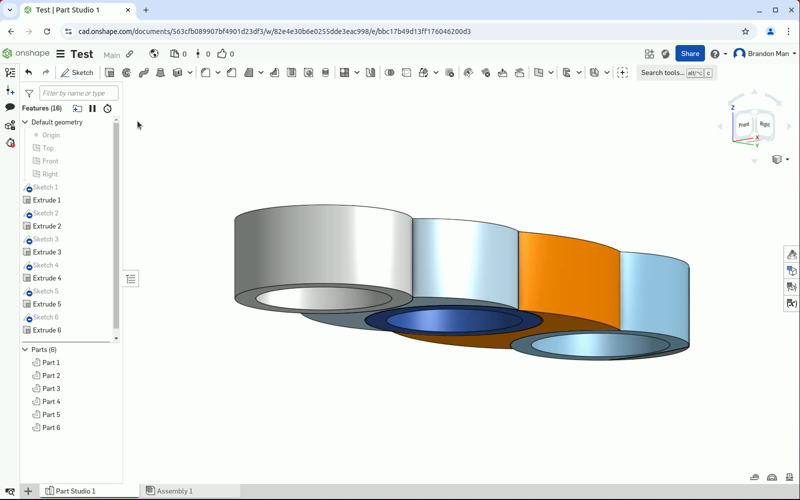
key(down, 3)
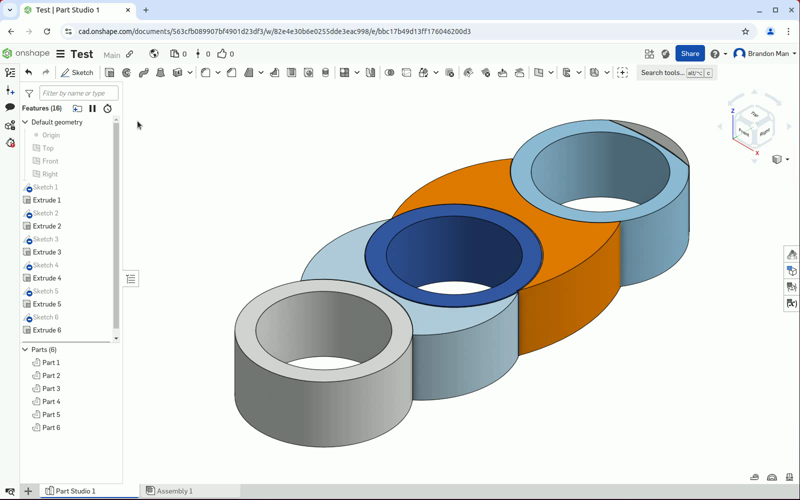
mouse_move(69, 189)
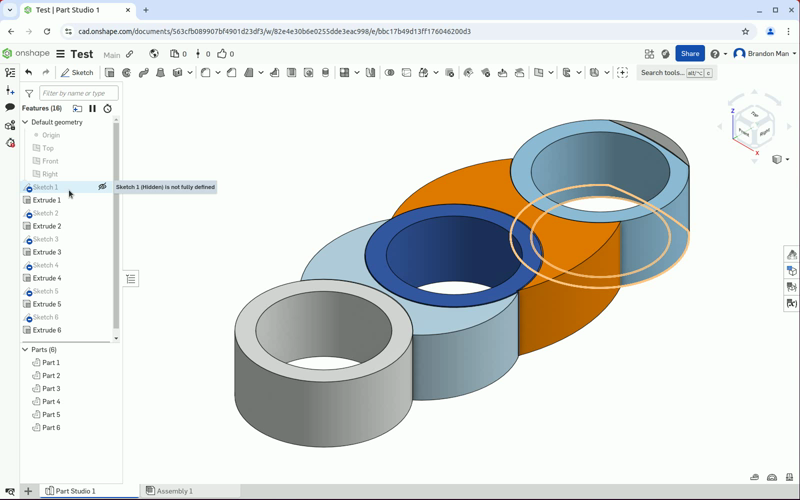
click(69, 189)